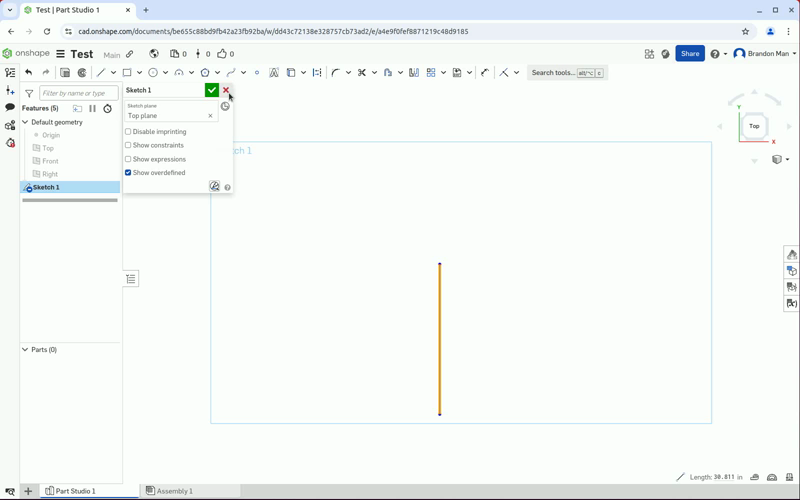
key(shift+h)
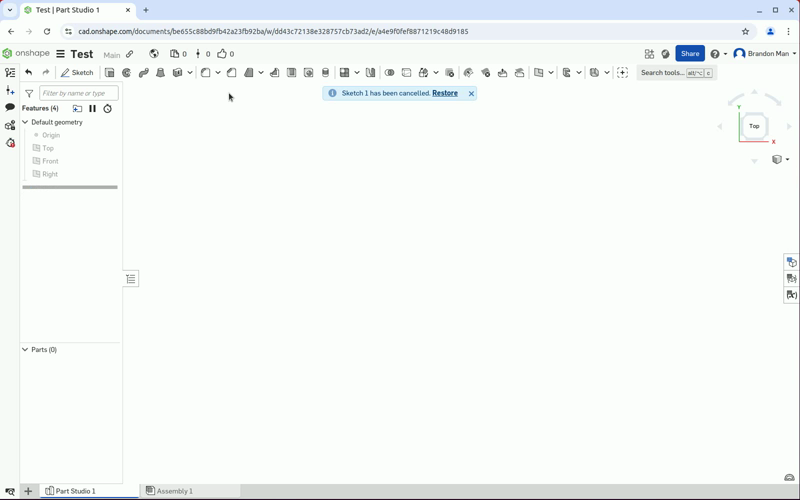
mouse_move(73, 352)
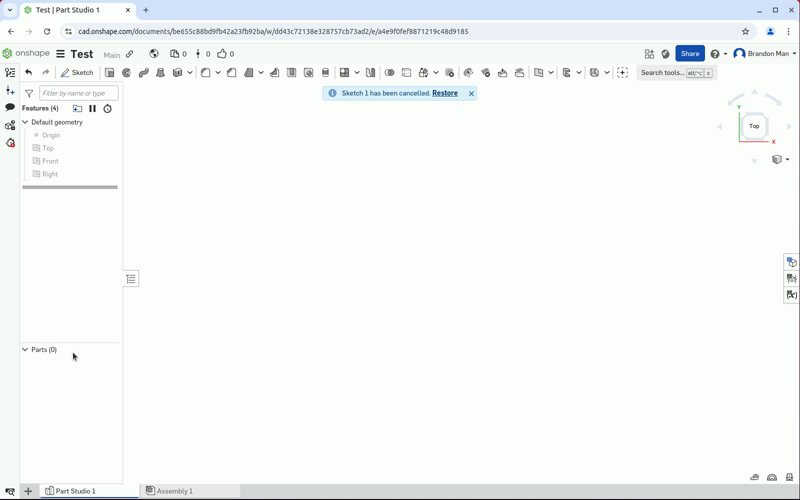
key(y)
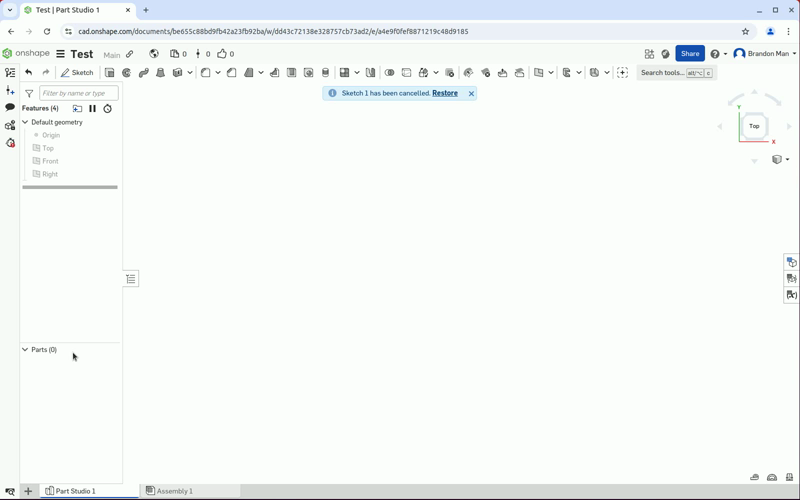
key(shift+p)
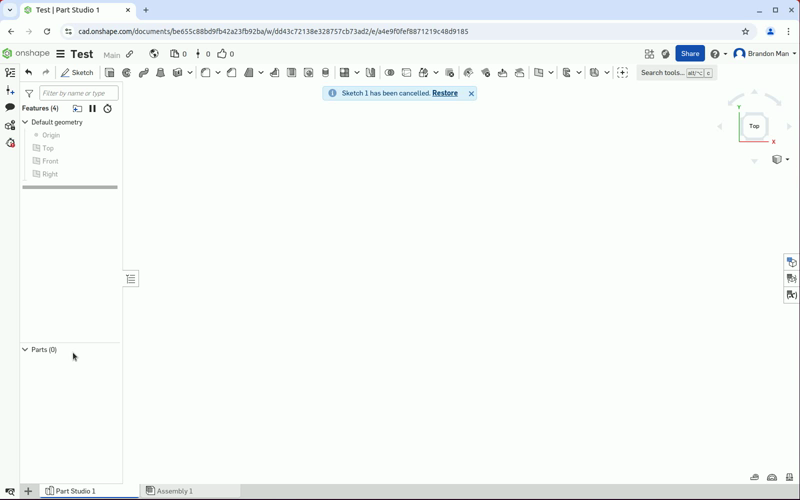
key(space)
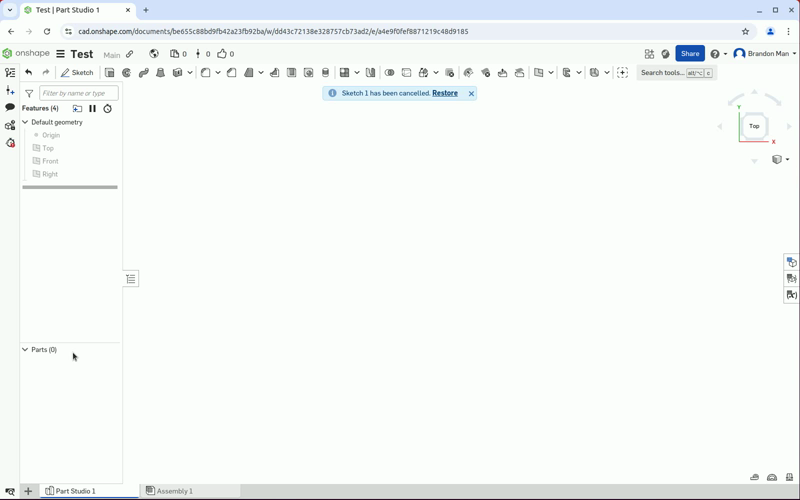
key_down(shift)
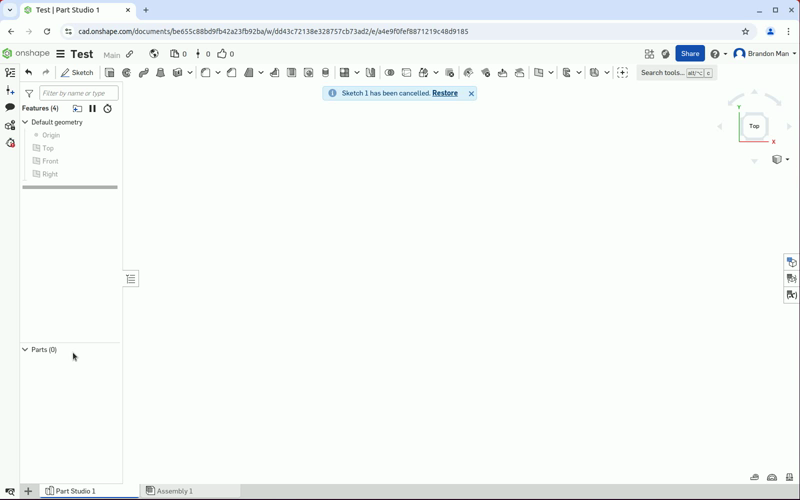
key(up)
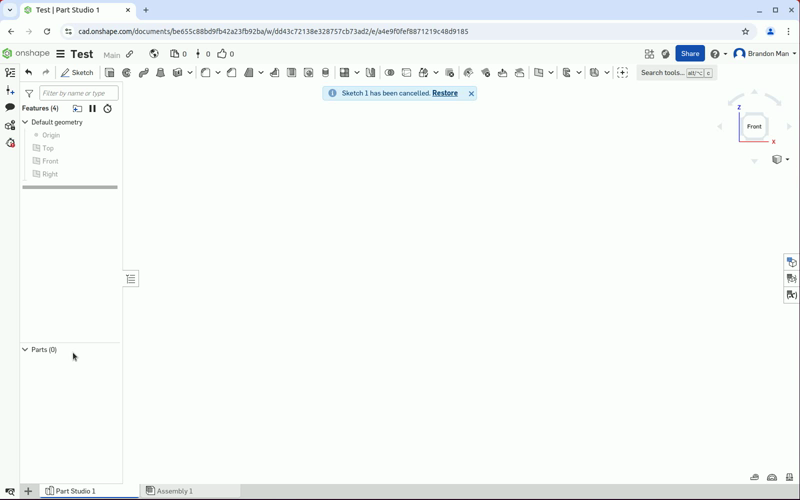
key_up(shift)
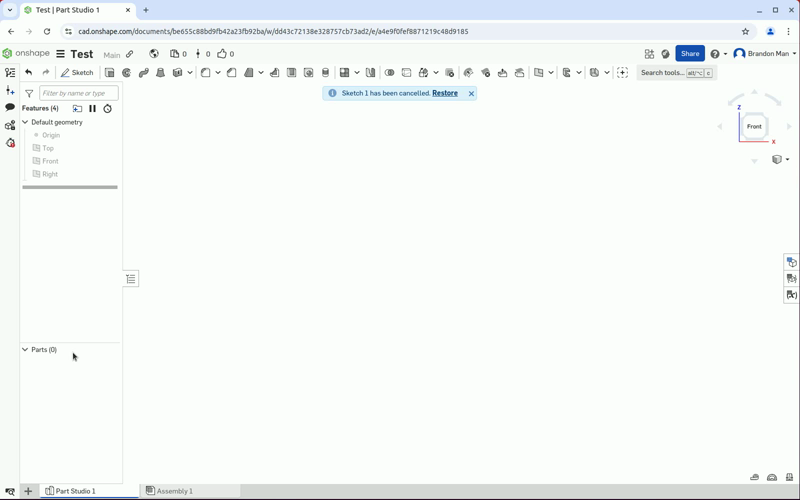
mouse_move(73, 352)
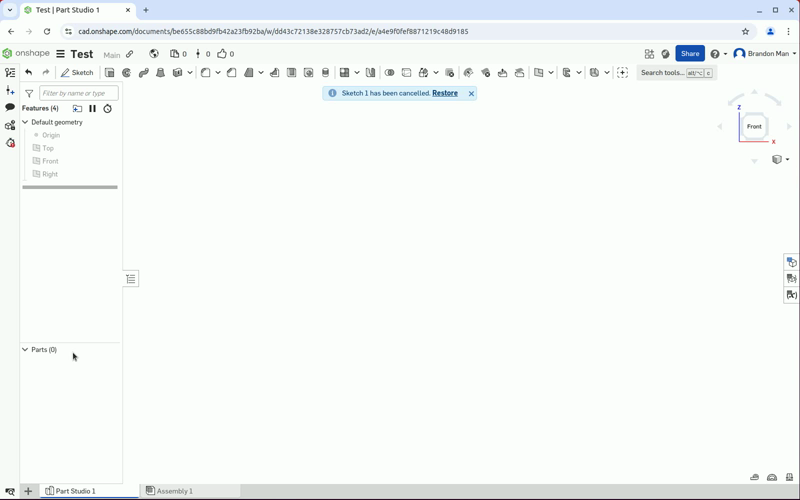
key(shift+y)
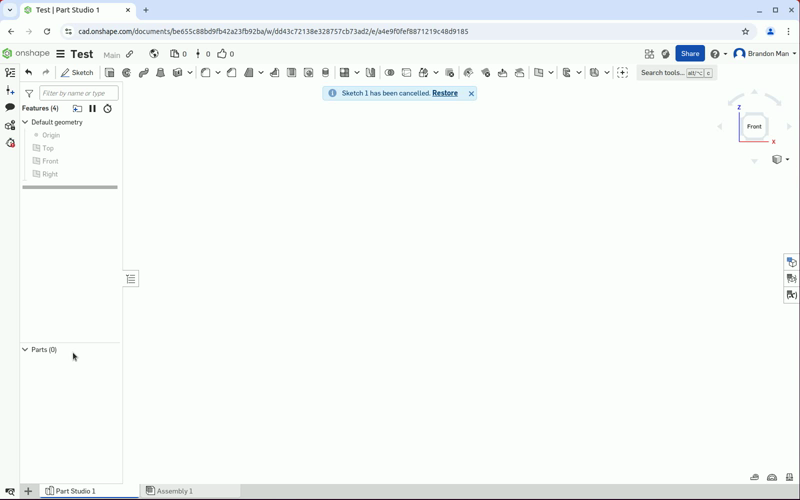
key(shift+s)
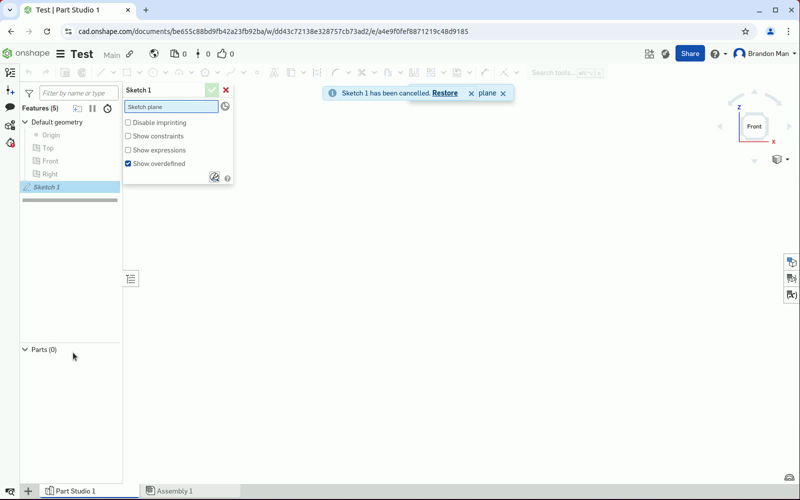
mouse_move(73, 163)
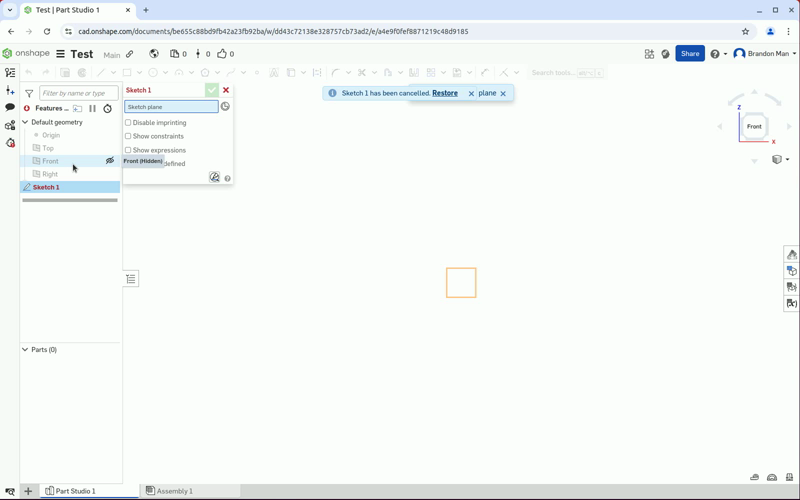
click(73, 163)
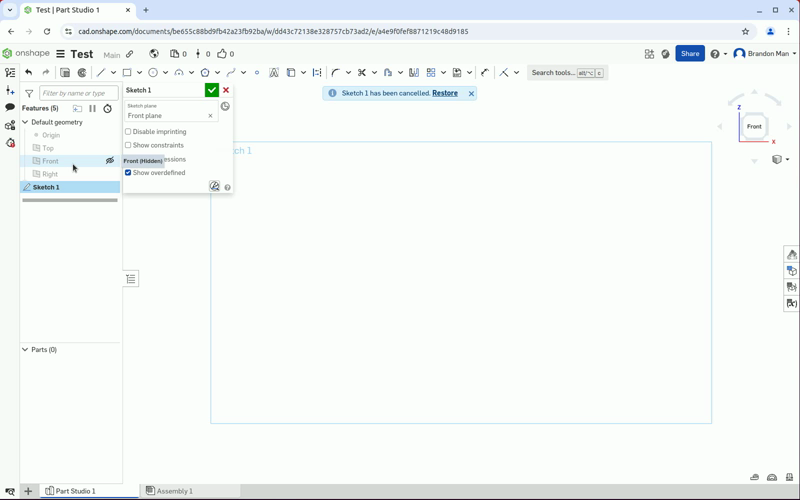
mouse_move(73, 352)
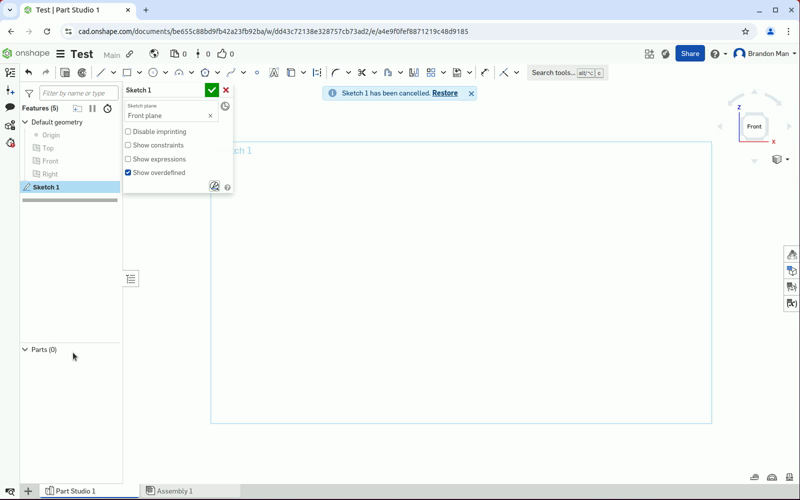
key(y)
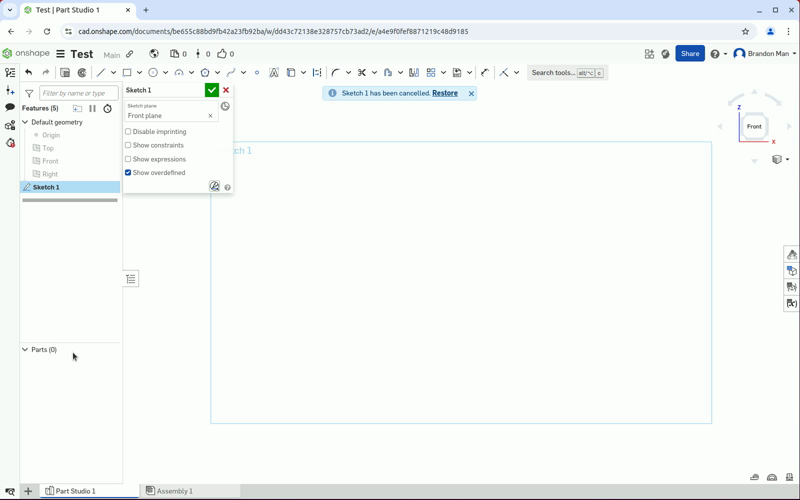
key(l)
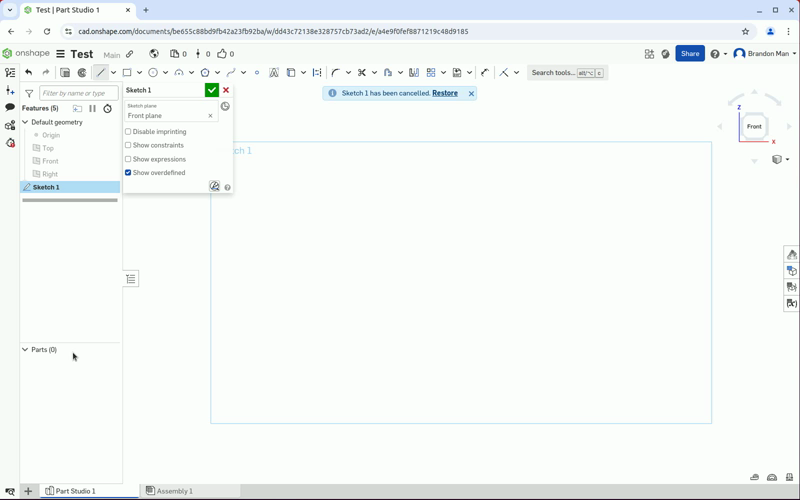
key_down(shift)
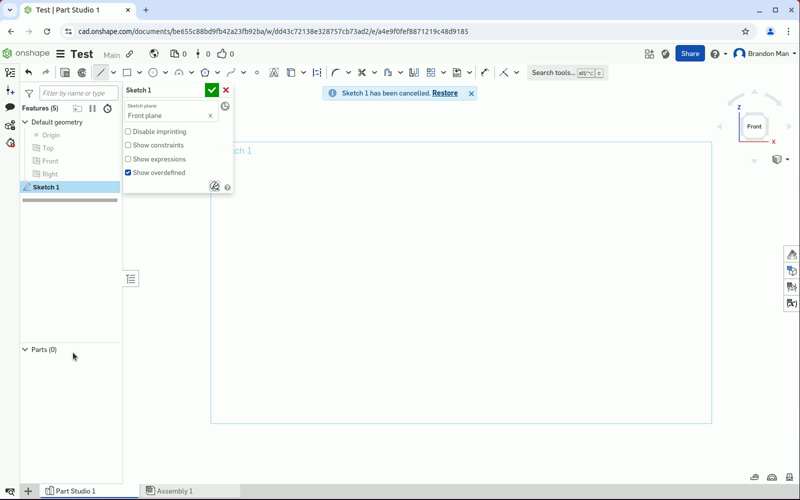
mouse_move(393, 254)
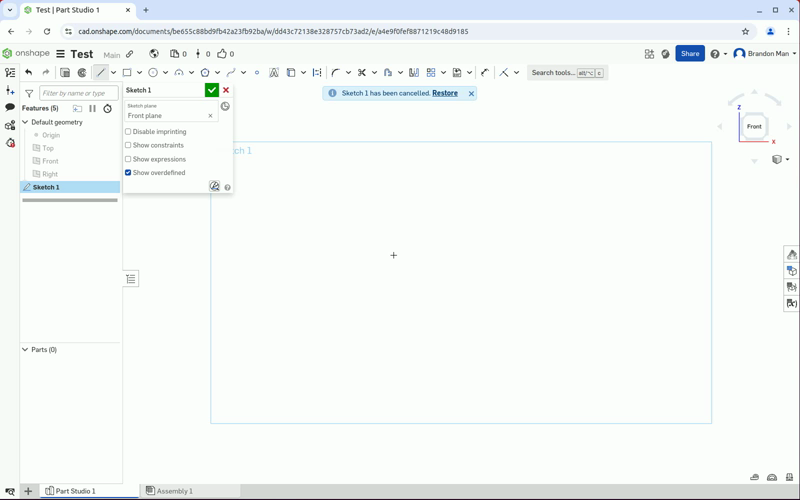
click(393, 254)
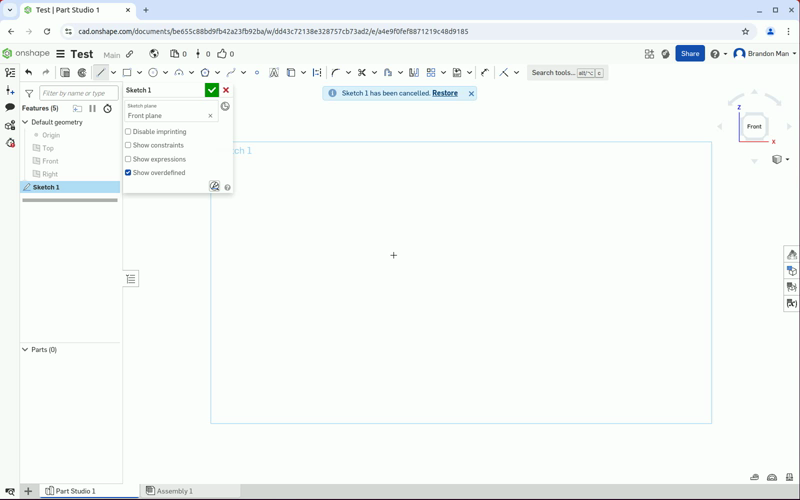
key_up(shift)
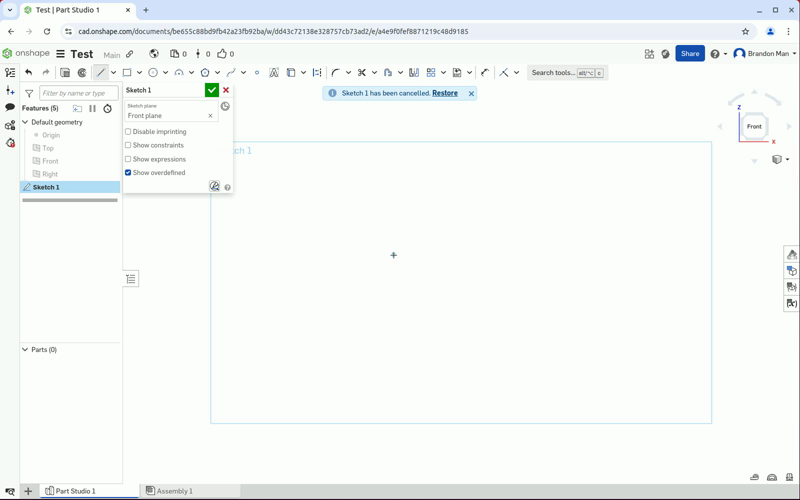
key_down(shift)
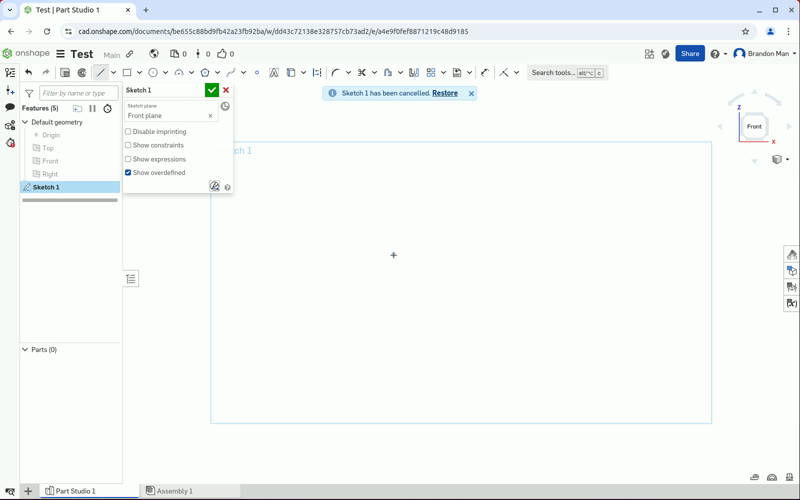
mouse_move(423, 254)
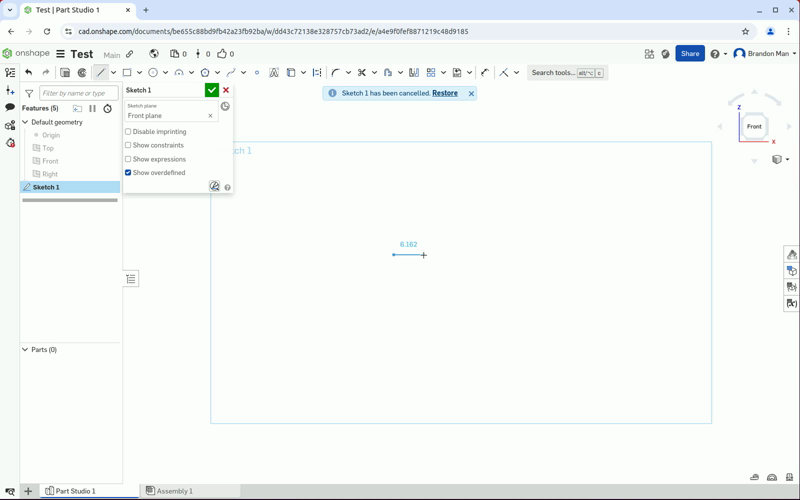
mouse_move(422, 254)
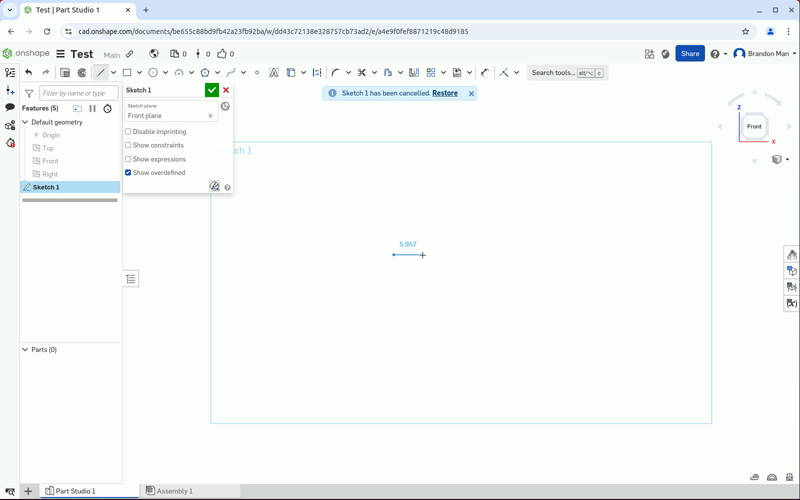
click(422, 254)
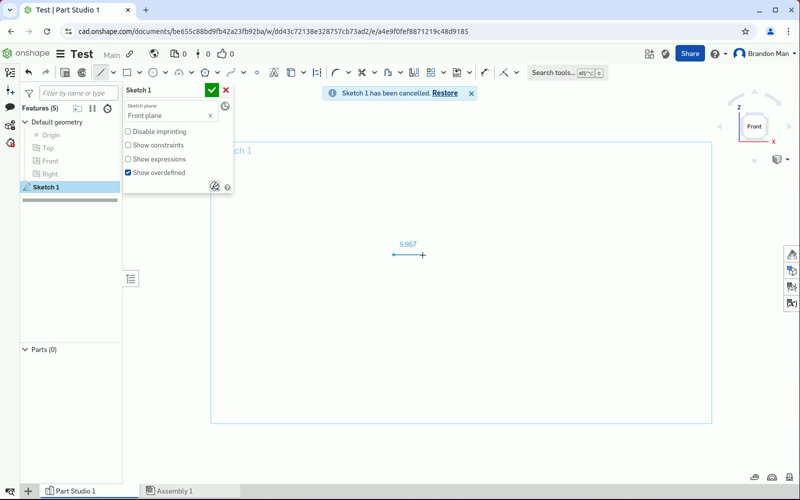
key_up(shift)
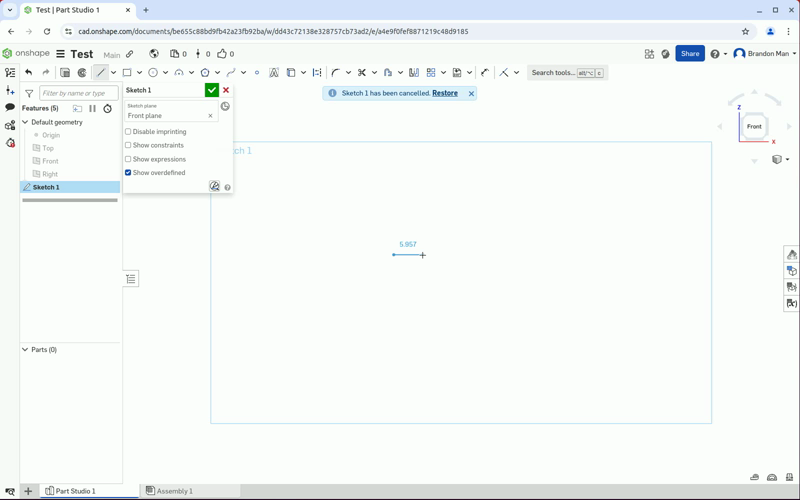
key_down(shift)
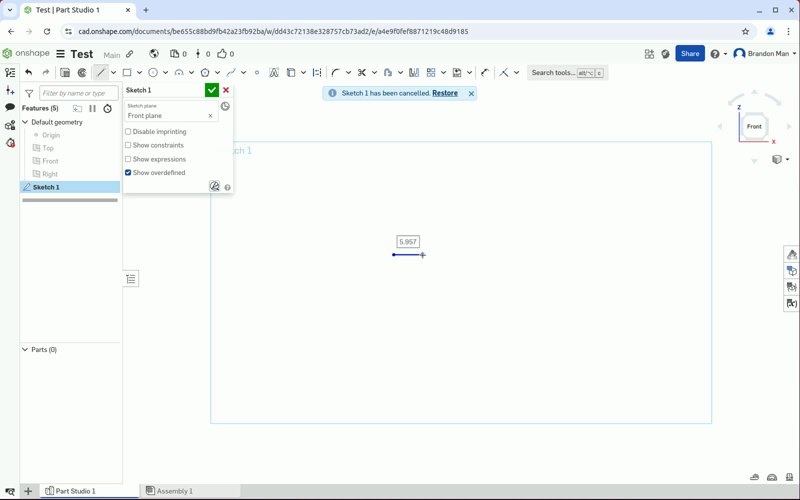
mouse_move(453, 254)
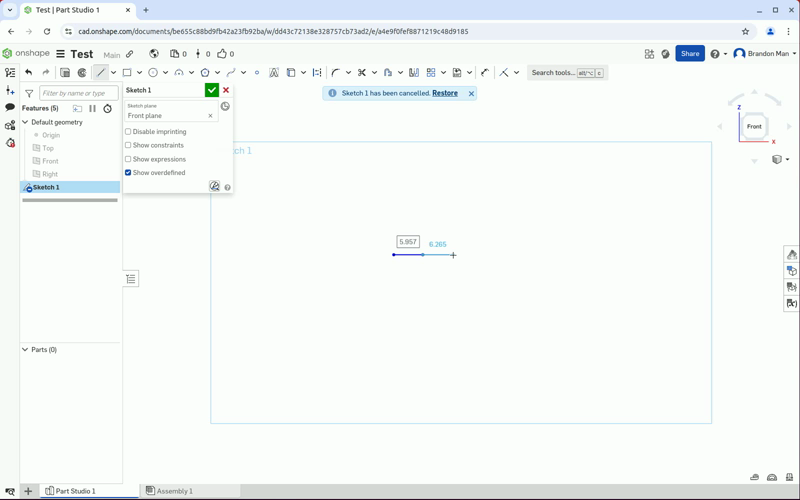
mouse_move(422, 225)
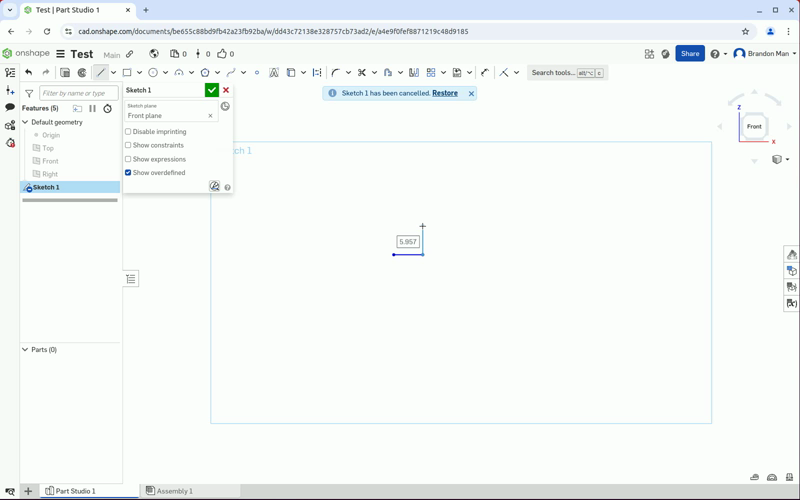
click(422, 225)
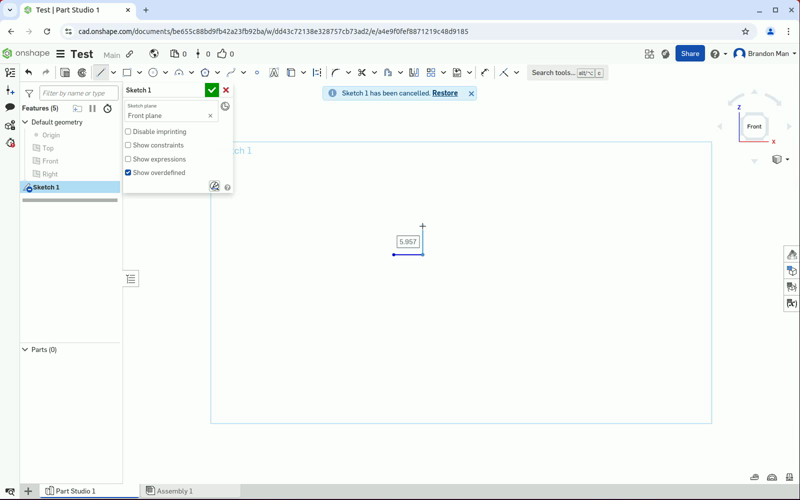
key_up(shift)
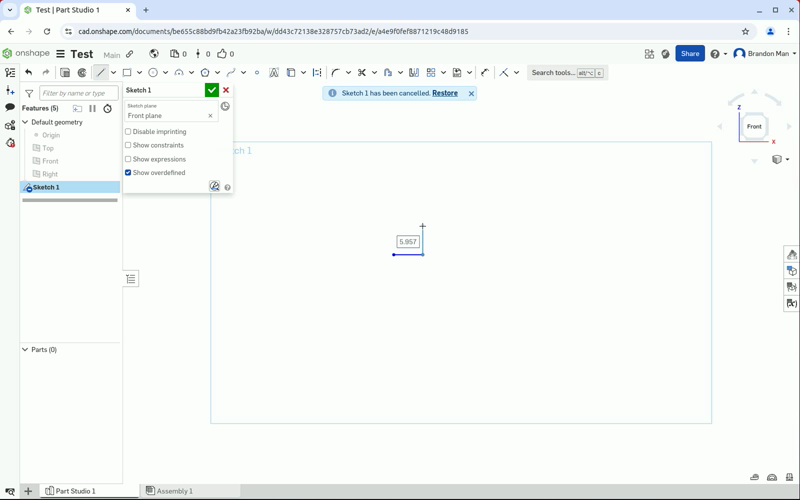
key_down(shift)
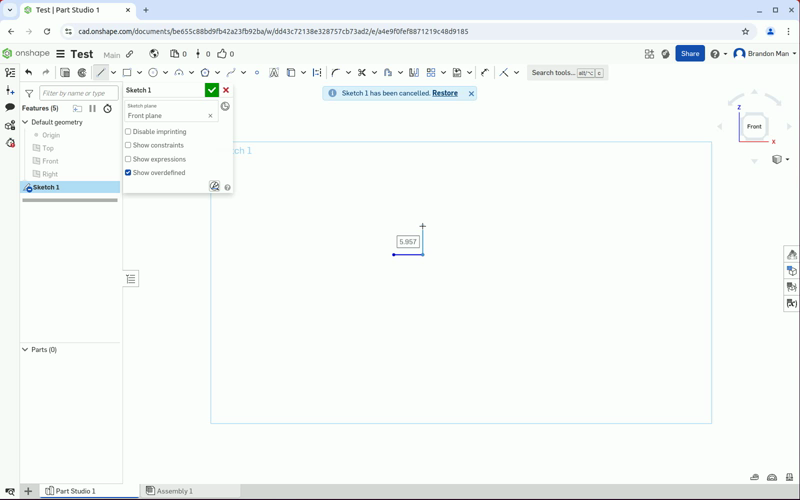
mouse_move(453, 225)
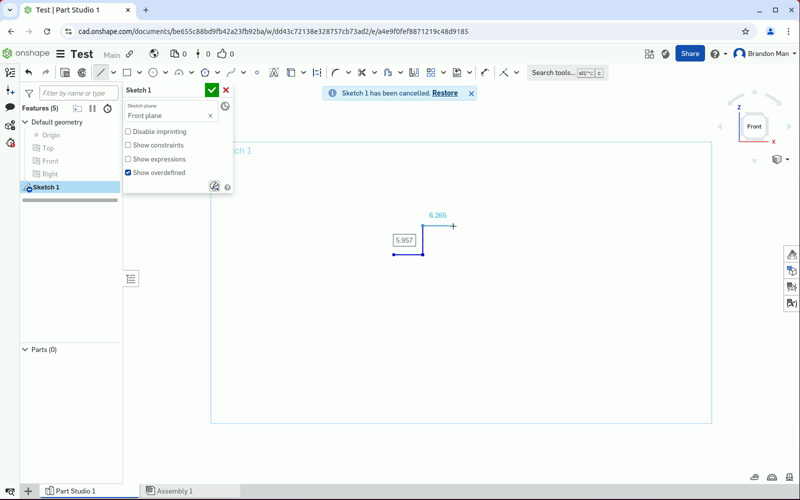
mouse_move(393, 225)
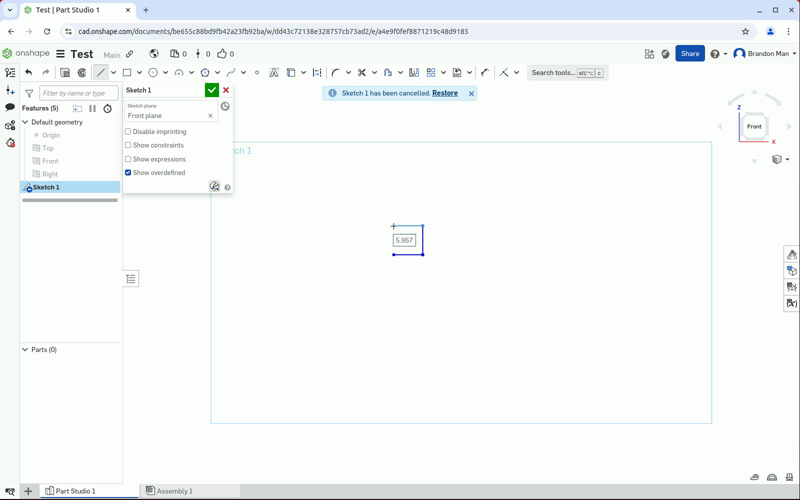
click(393, 225)
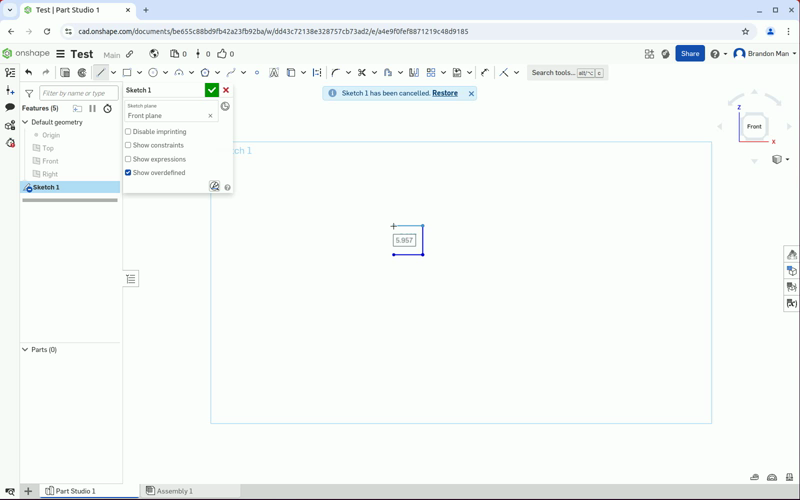
key_up(shift)
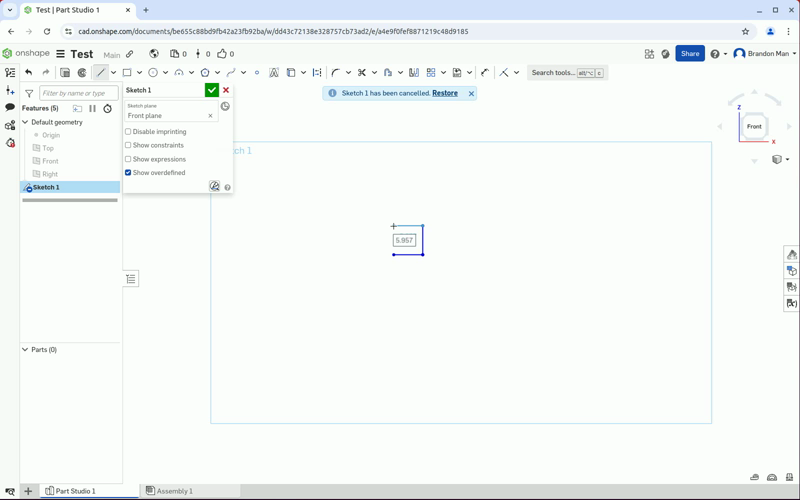
mouse_move(423, 225)
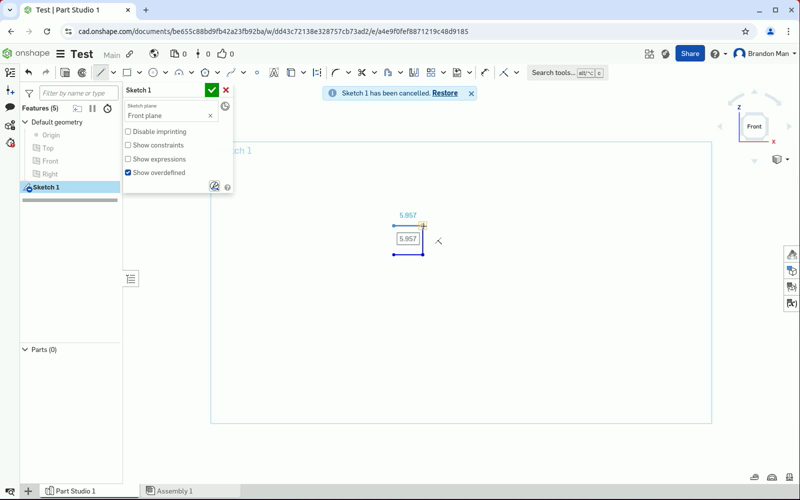
key_down(shift)
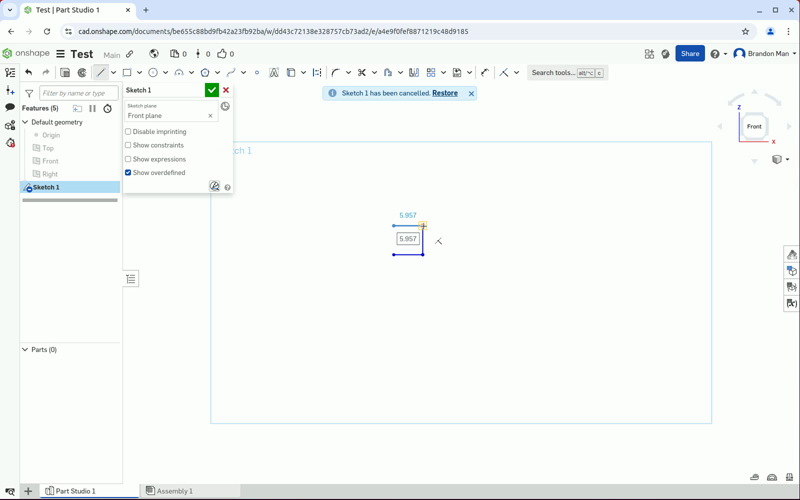
mouse_move(393, 254)
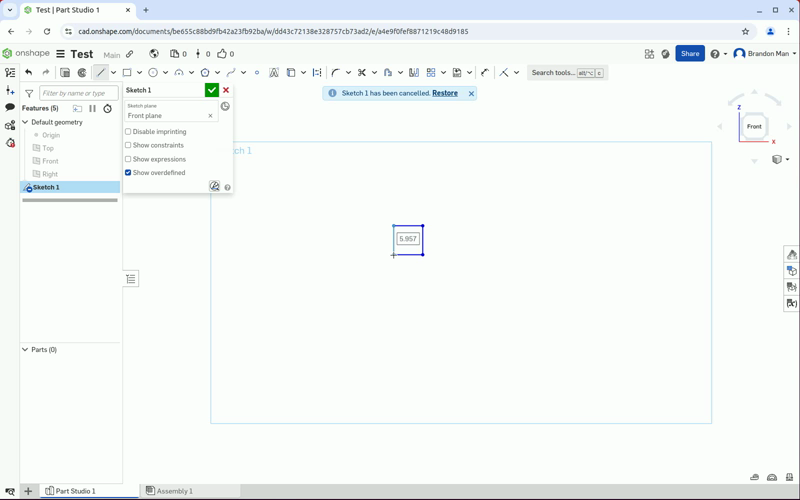
key_up(shift)
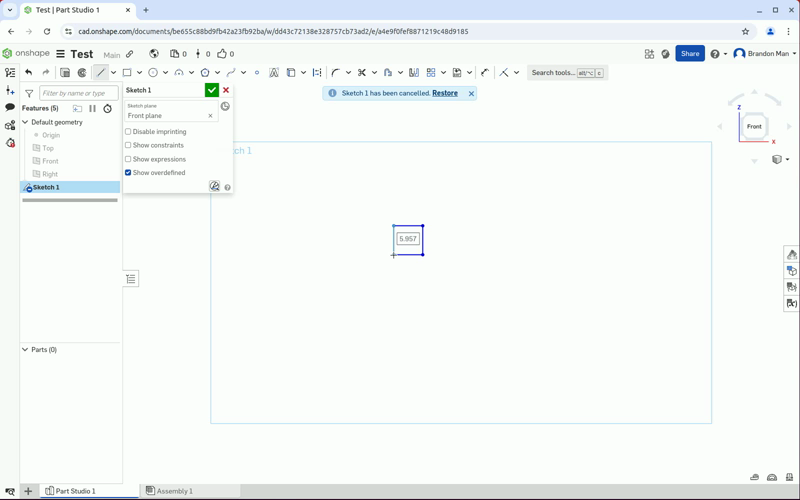
click(393, 254)
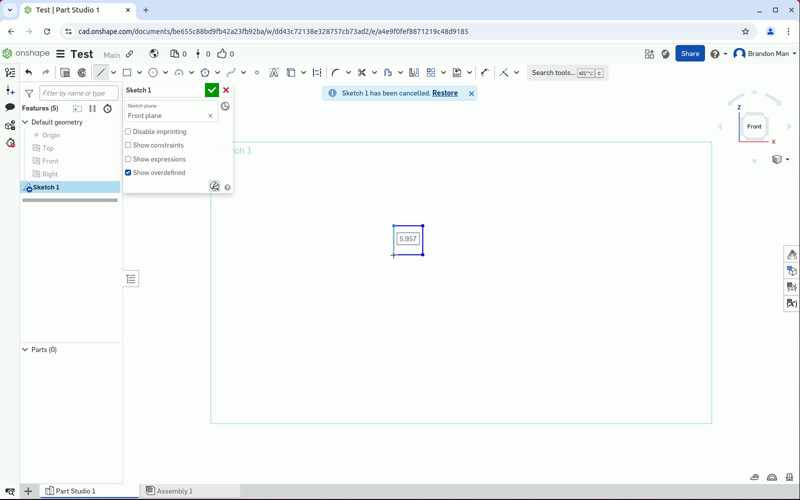
key(esc)
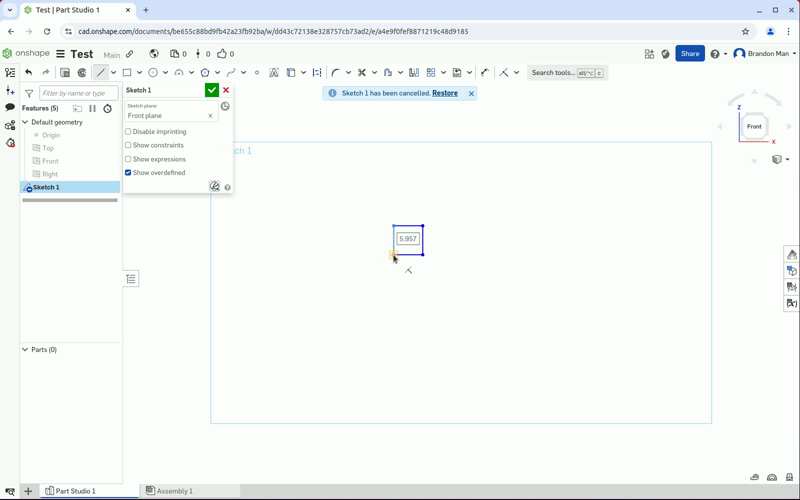
mouse_move(410, 227)
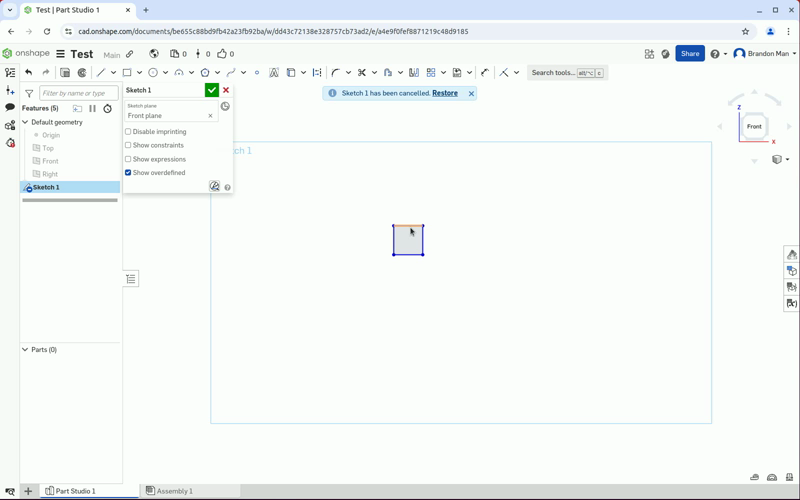
scroll(6)
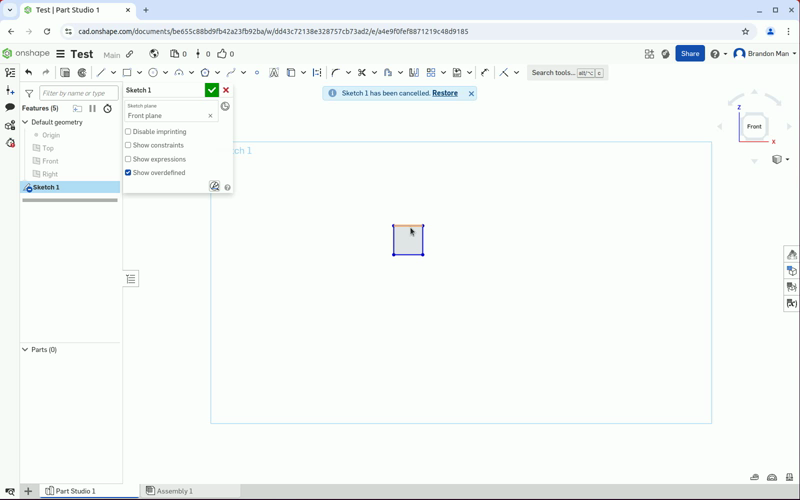
scroll(6)
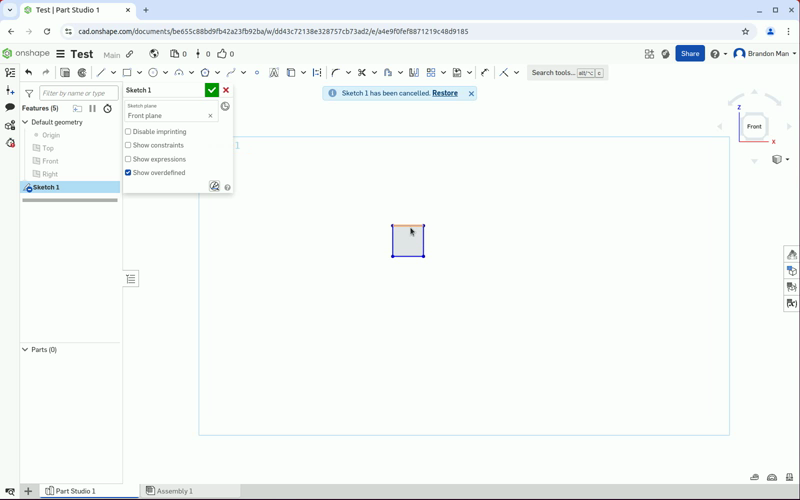
scroll(6)
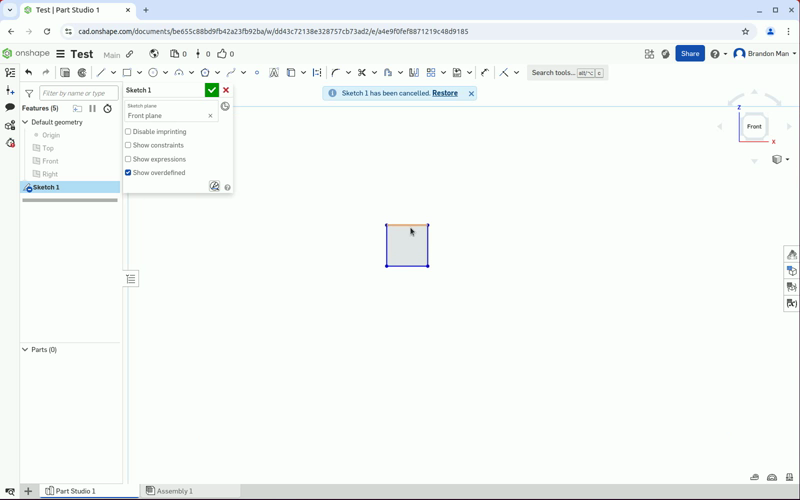
scroll(6)
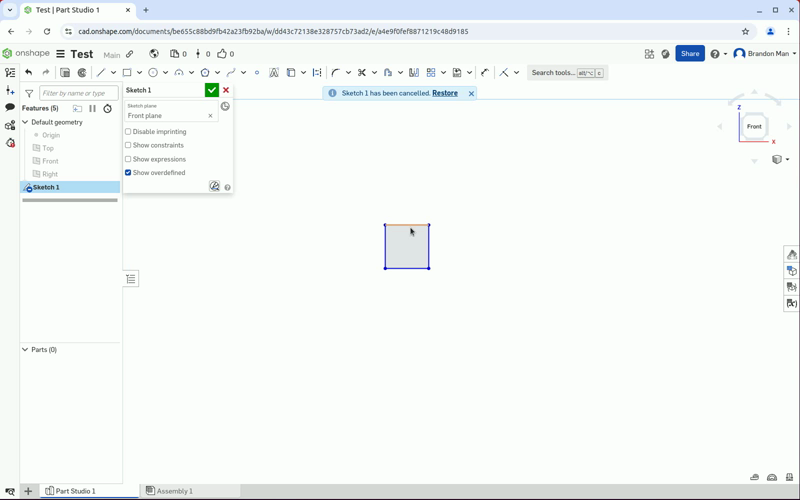
scroll(6)
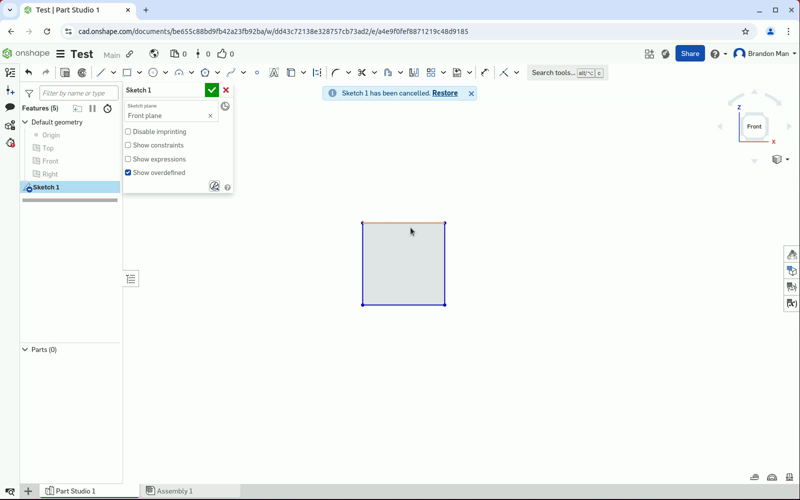
scroll(6)
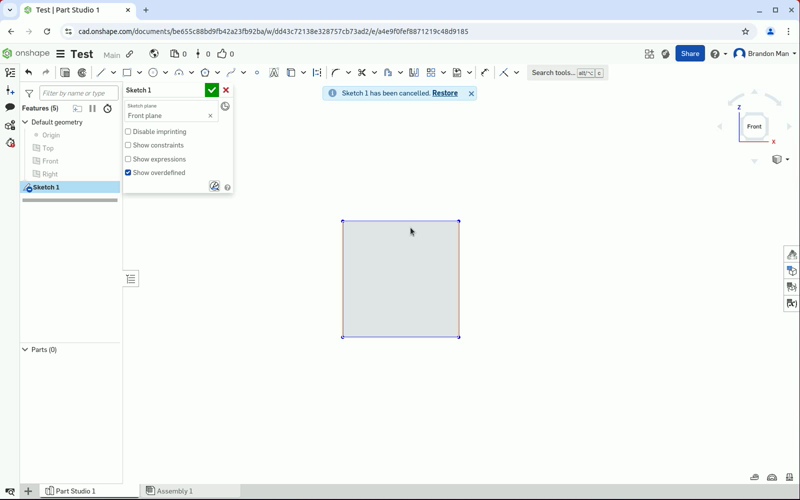
scroll(6)
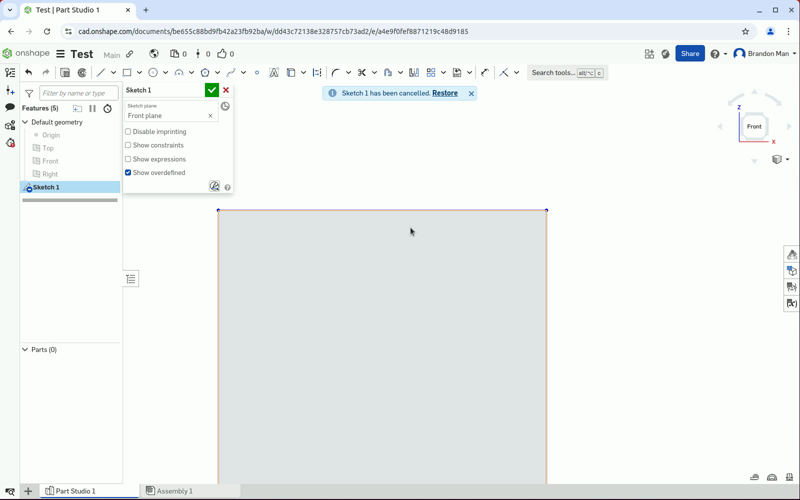
click(410, 227)
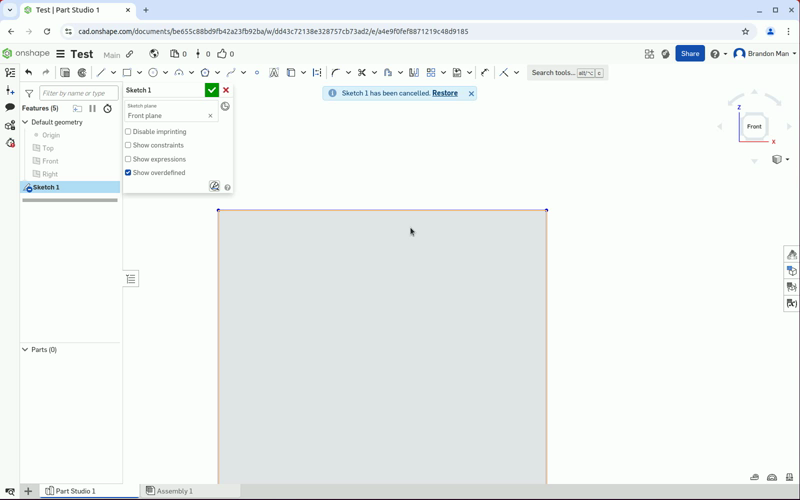
scroll(-6)
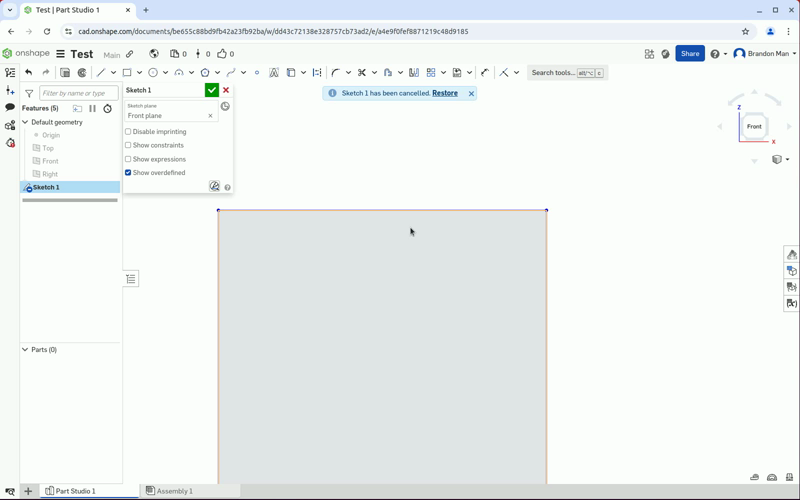
scroll(-6)
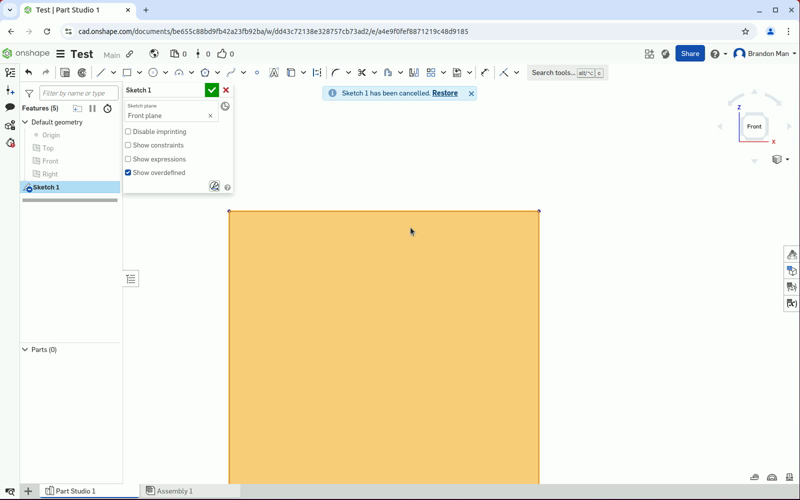
scroll(-6)
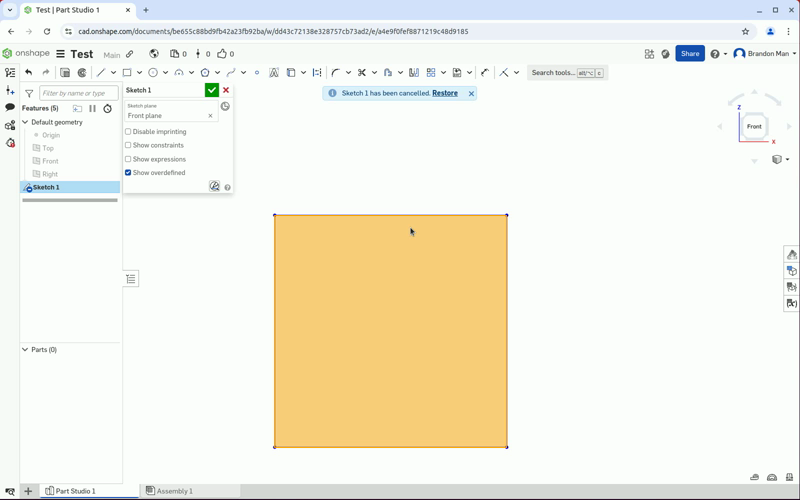
scroll(-6)
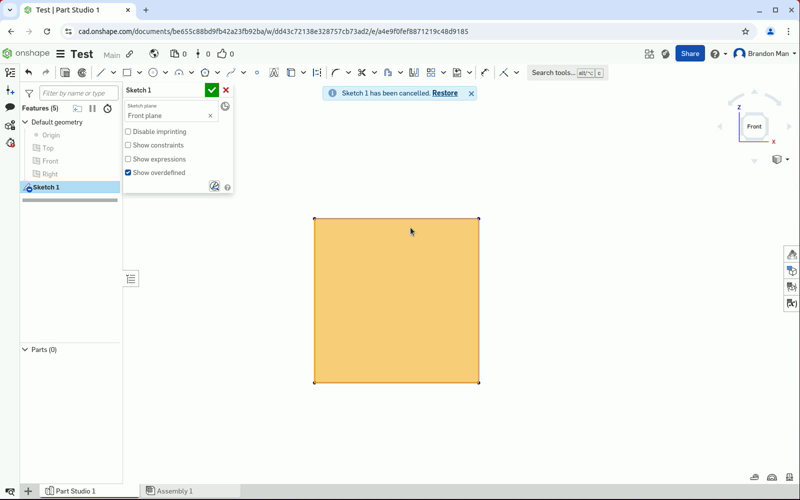
scroll(-6)
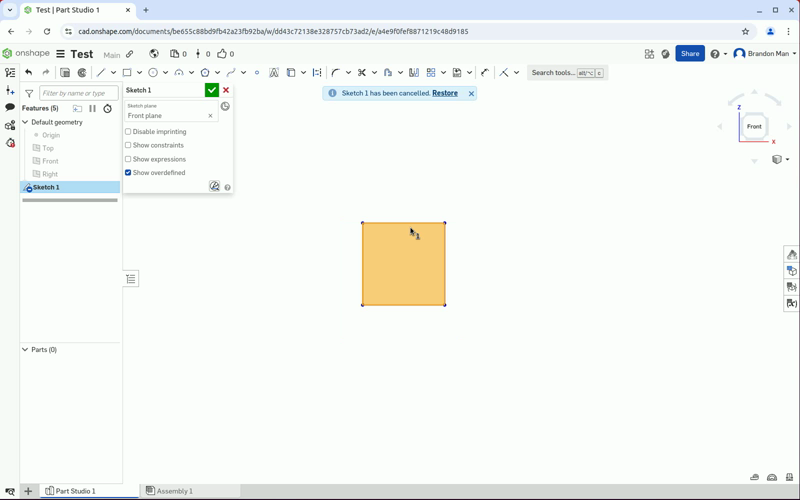
scroll(-6)
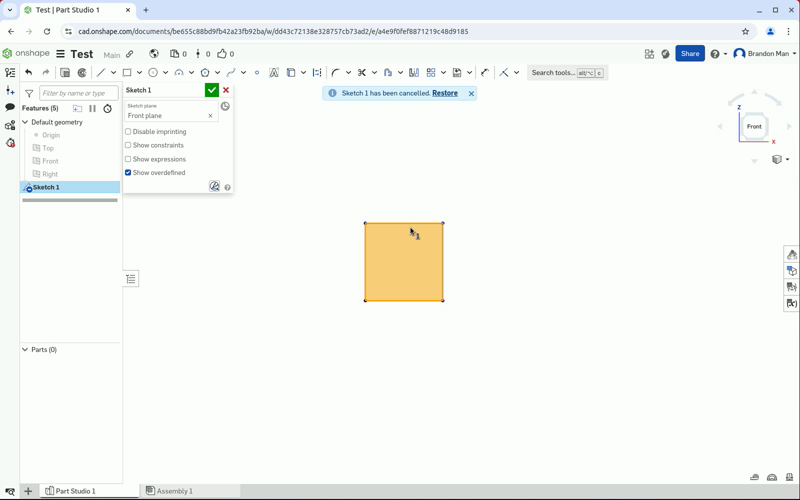
scroll(-6)
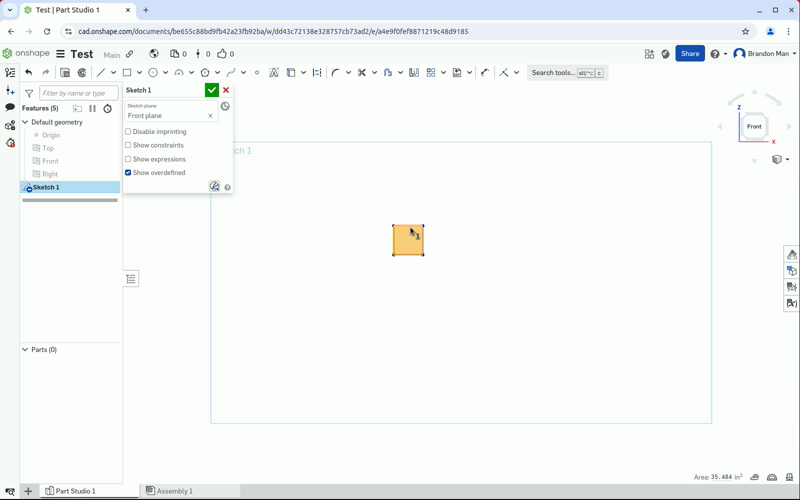
mouse_move(73, 352)
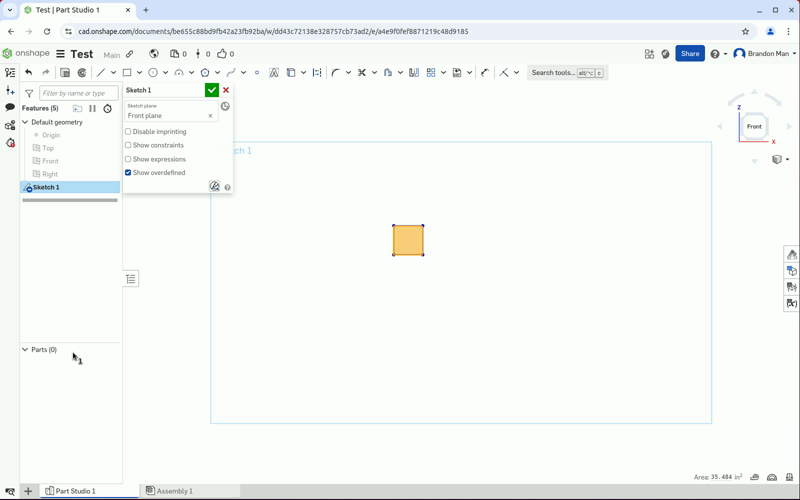
key(shift+y)
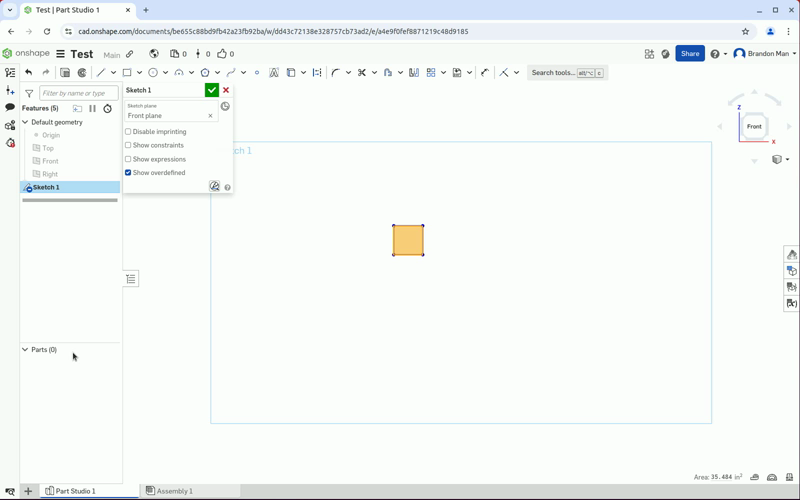
key(shift+e)
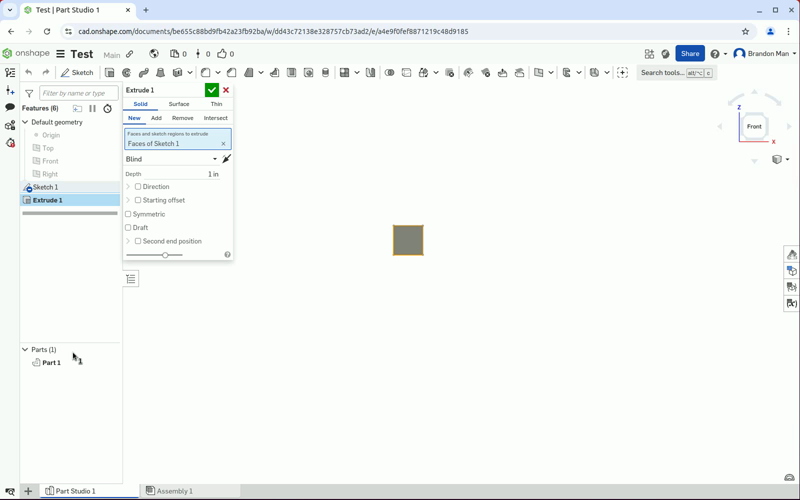
mouse_move(143, 106)
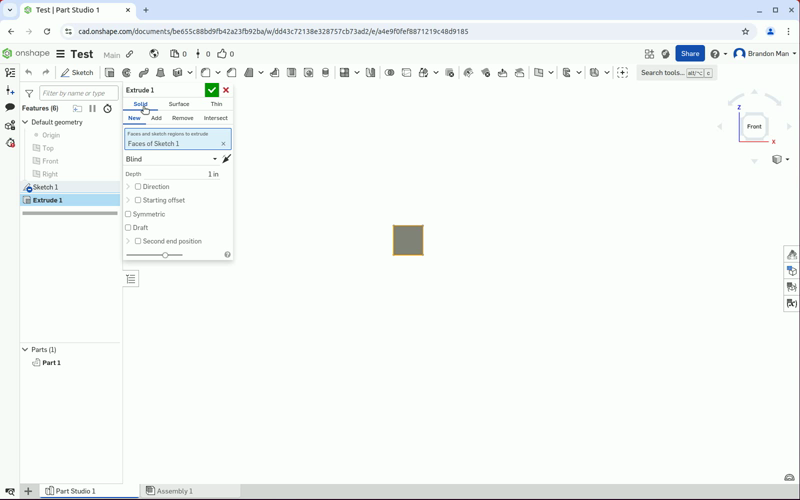
click(143, 106)
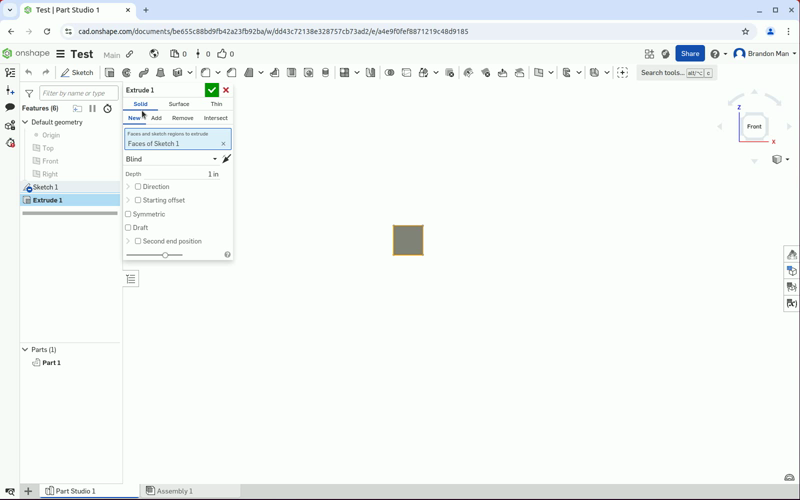
mouse_move(137, 120)
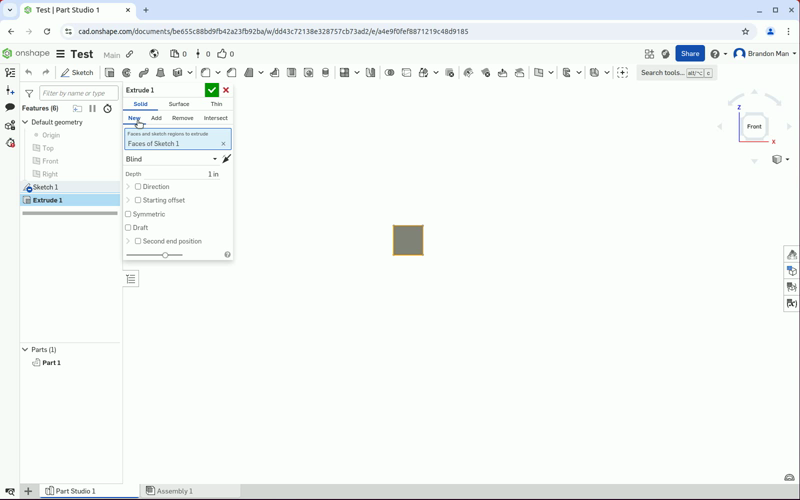
click(137, 120)
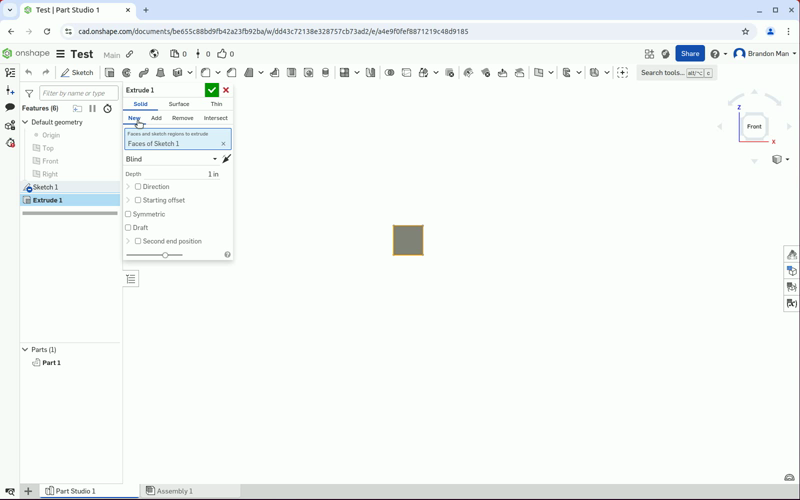
key(tab, 4)
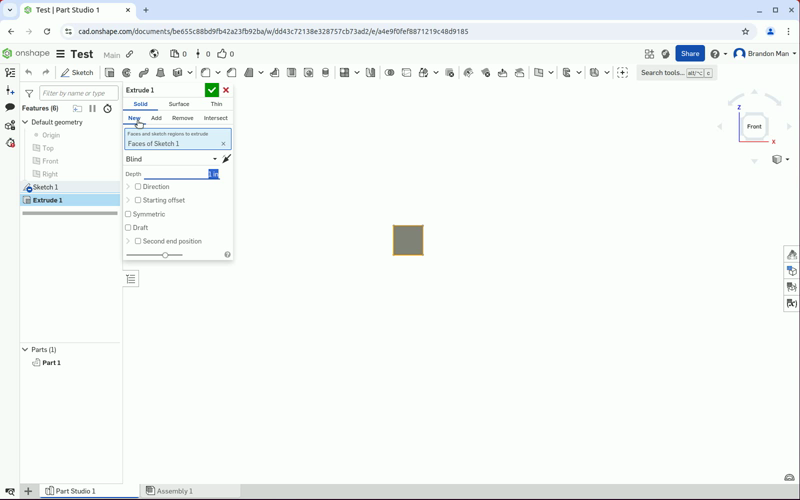
text(22.868)
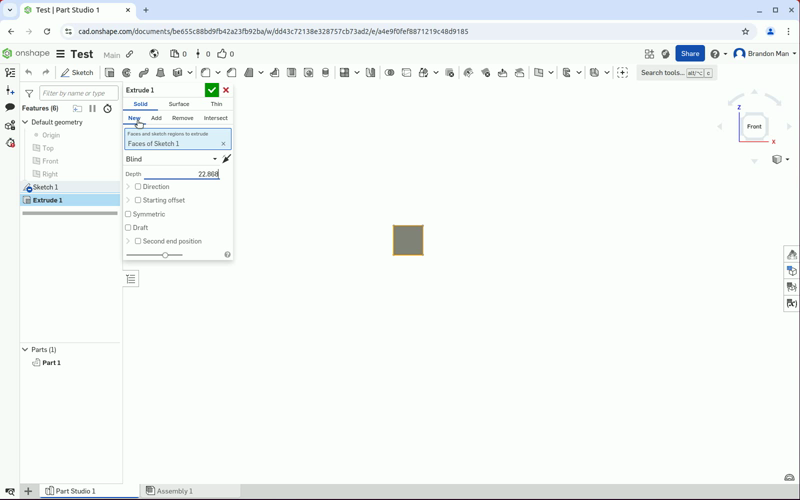
key(enter)
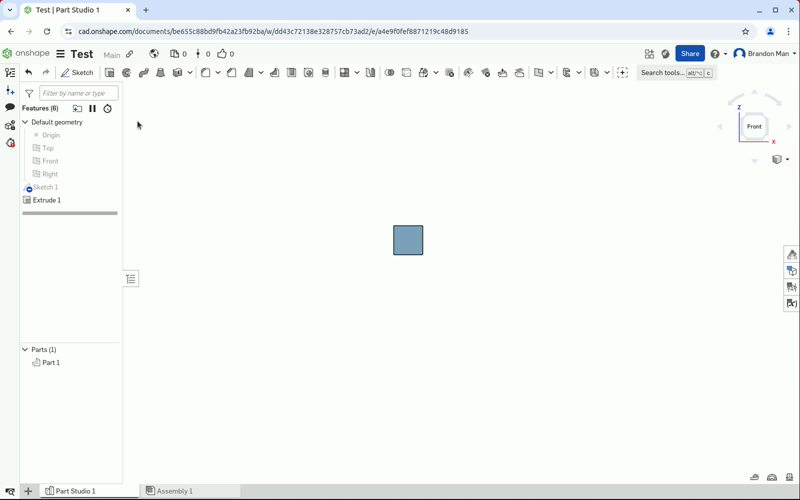
key(shift+h)
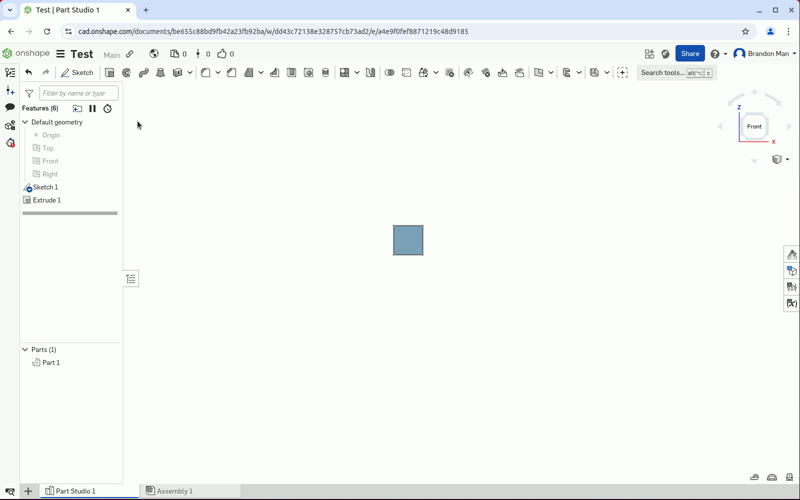
key(shift+h)
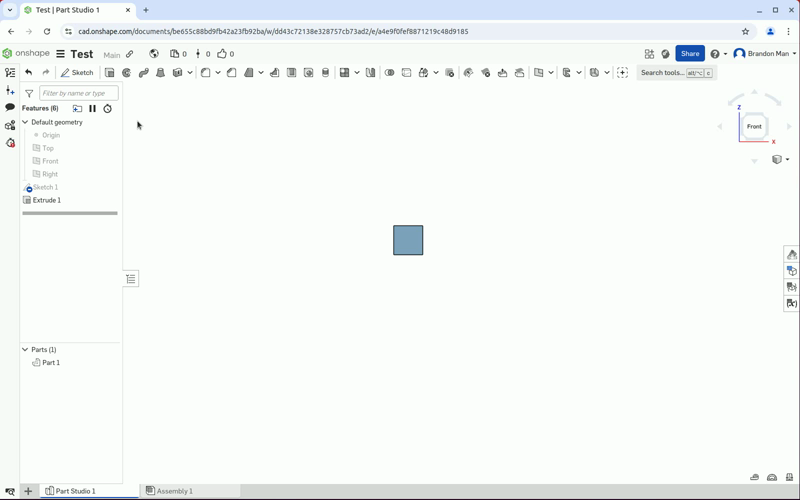
mouse_move(73, 189)
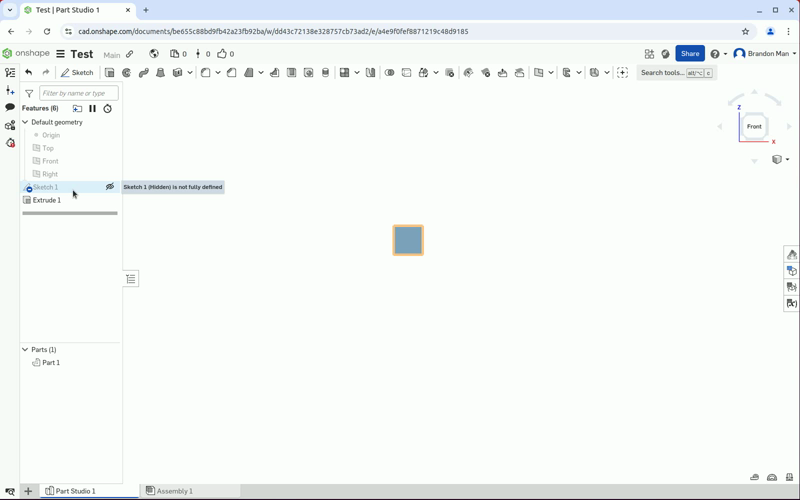
click(73, 189)
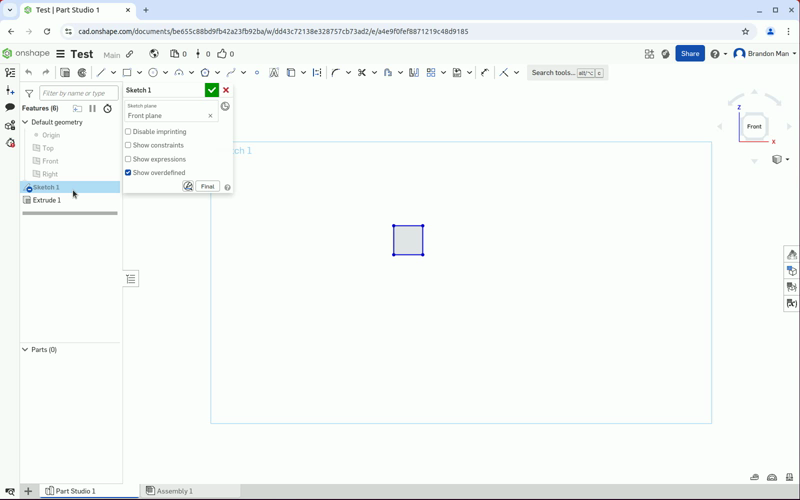
mouse_move(229, 92)
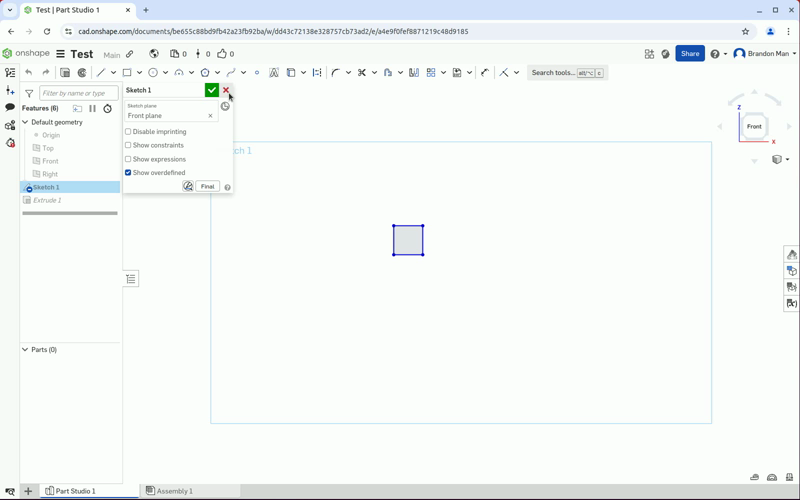
click(229, 92)
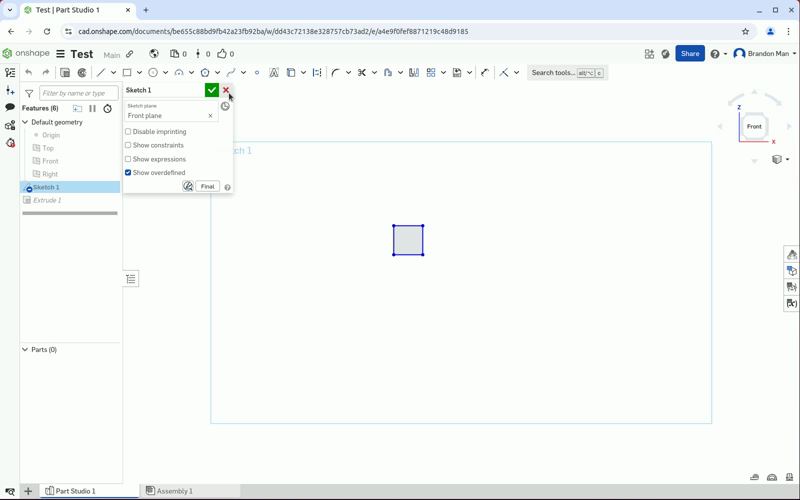
key(shift+s)
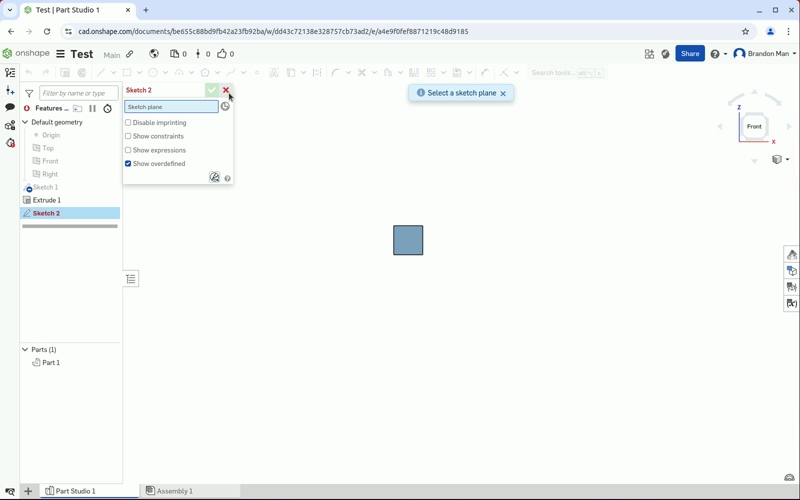
mouse_move(73, 163)
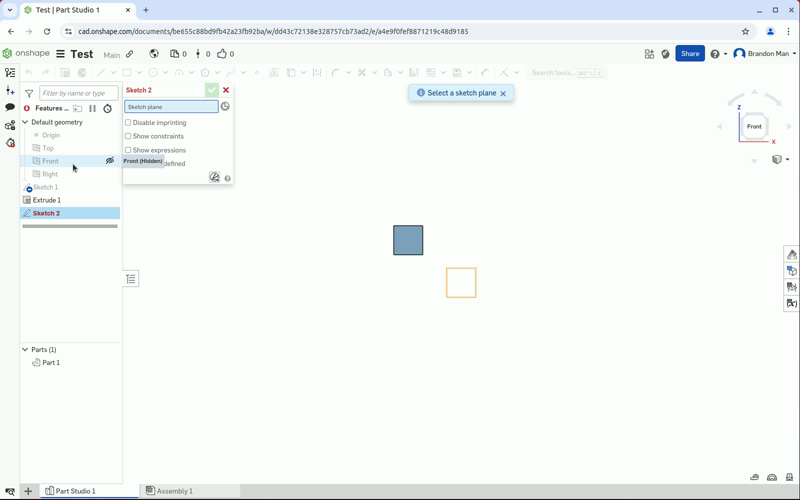
click(73, 163)
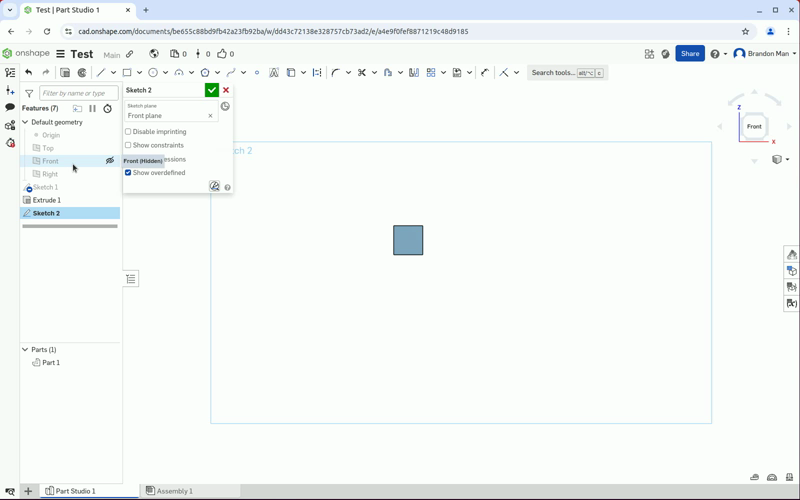
mouse_move(73, 352)
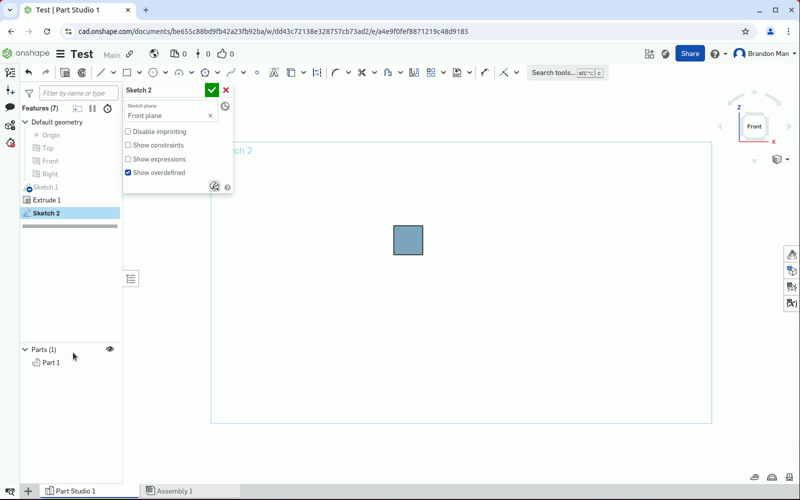
key(y)
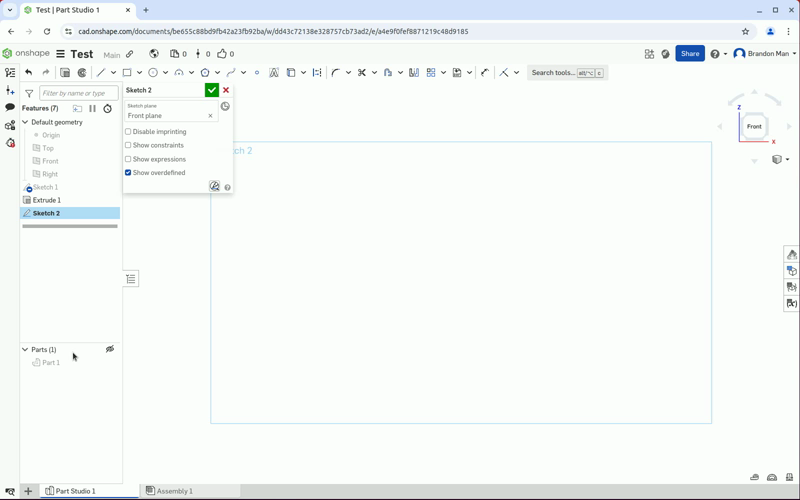
key(l)
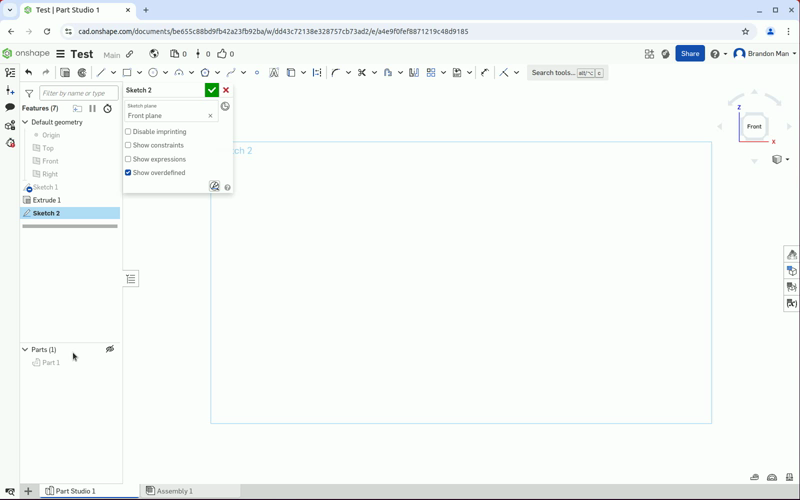
key_down(shift)
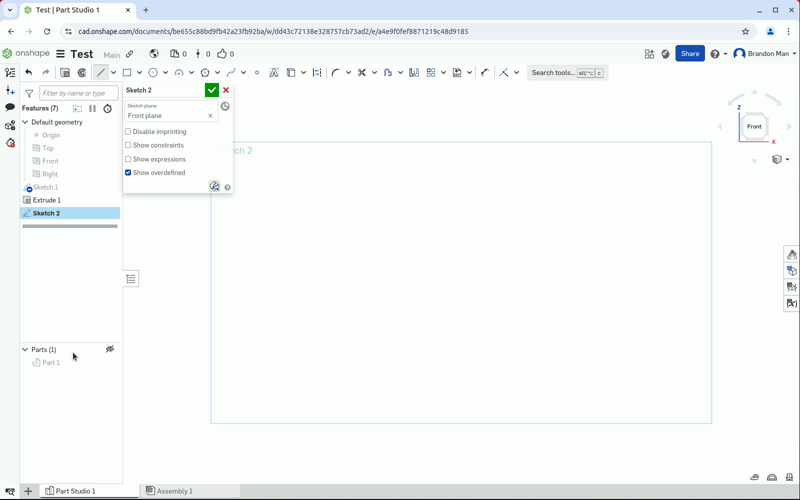
mouse_move(393, 339)
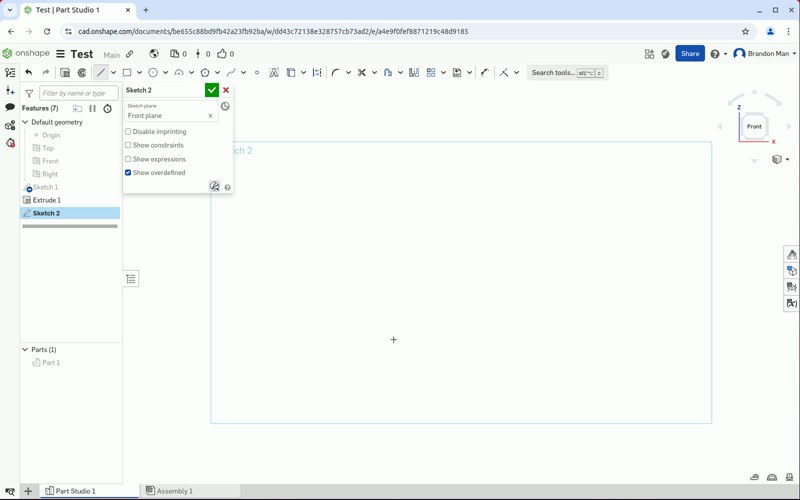
click(393, 339)
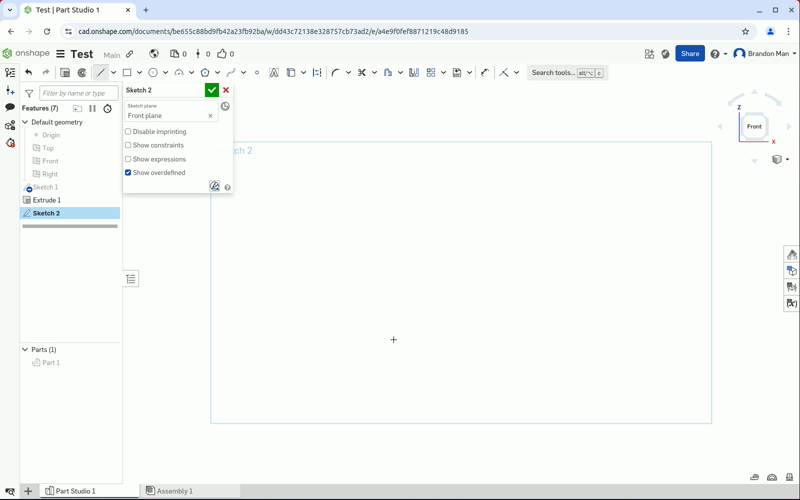
key_up(shift)
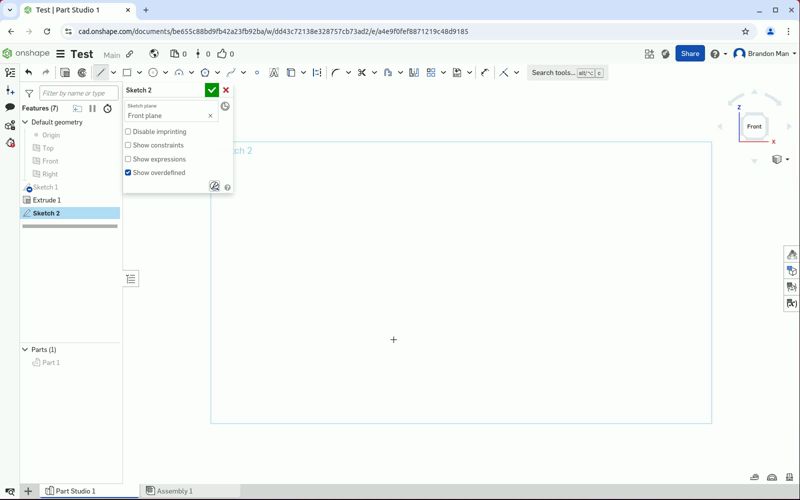
key_down(shift)
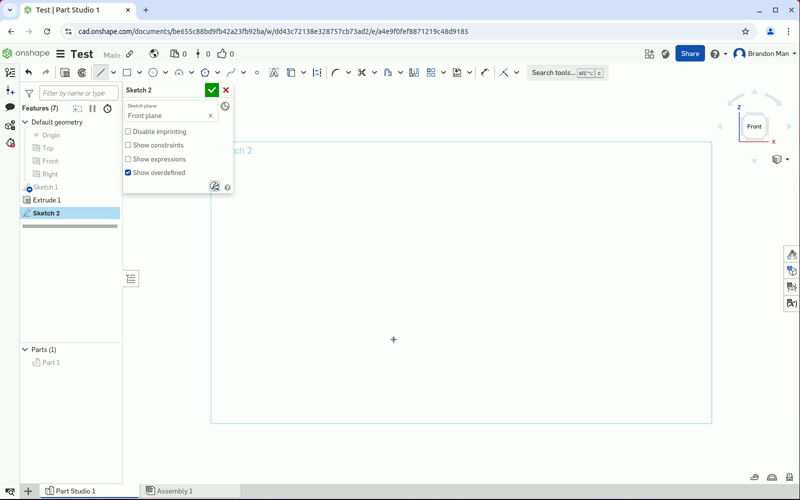
mouse_move(423, 339)
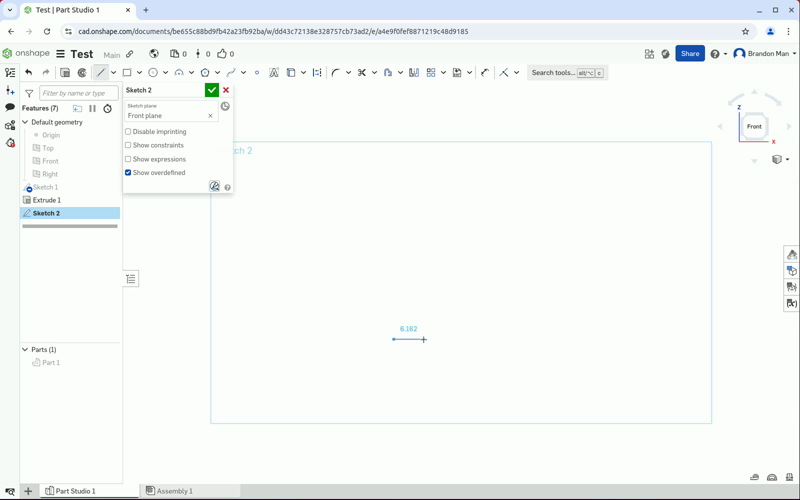
mouse_move(422, 339)
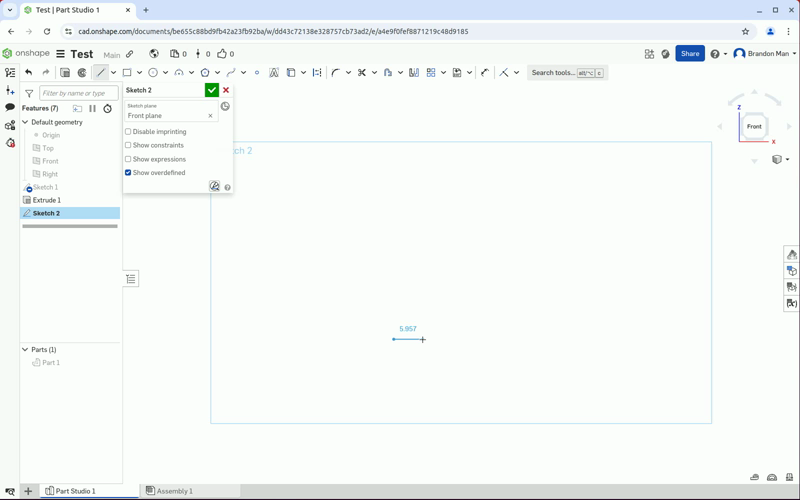
click(422, 339)
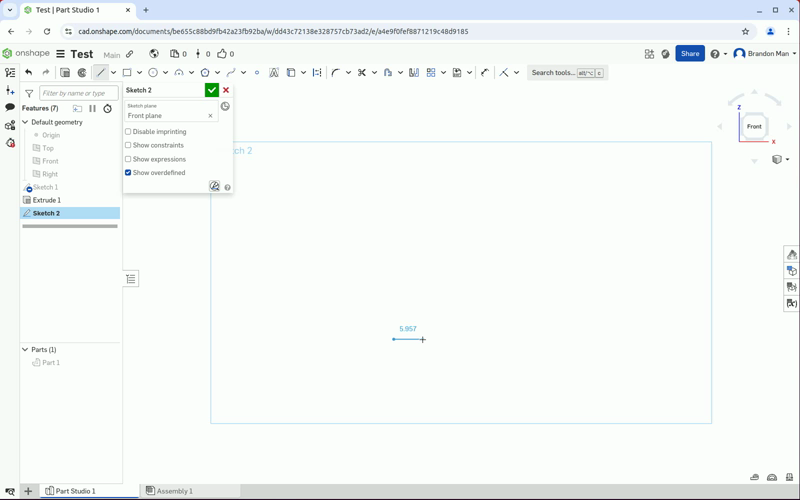
key_up(shift)
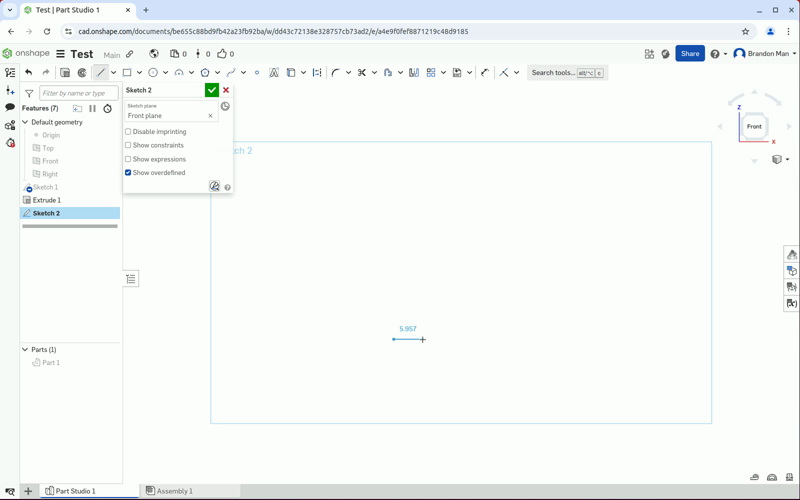
key_down(shift)
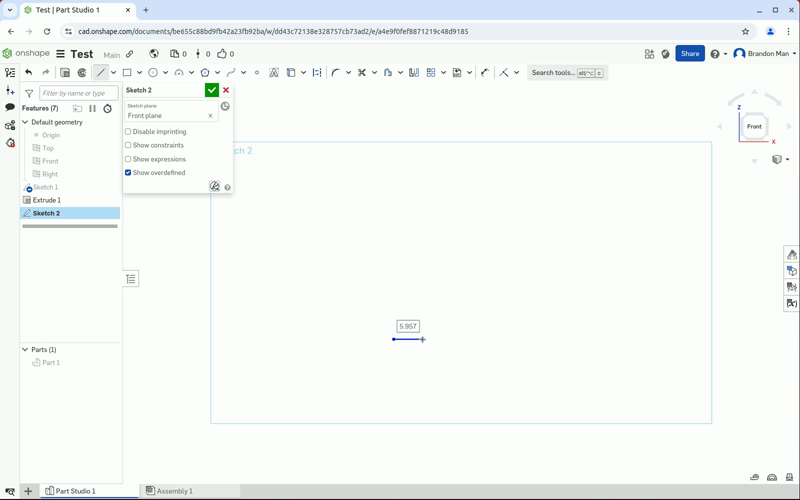
mouse_move(453, 339)
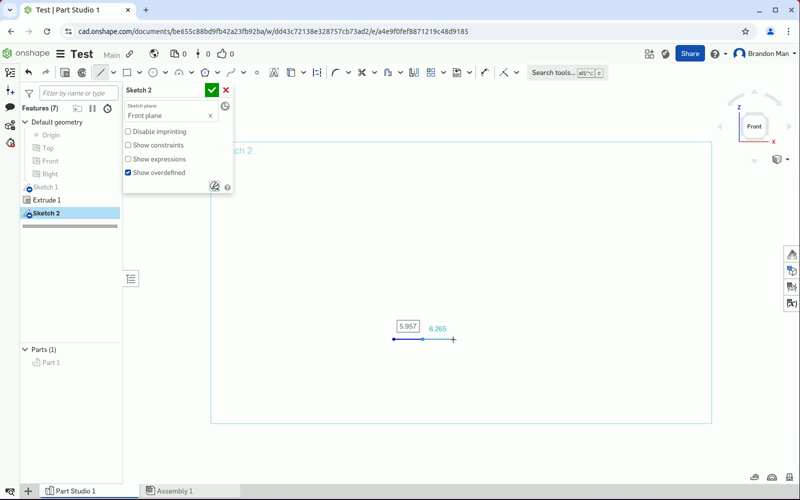
mouse_move(422, 310)
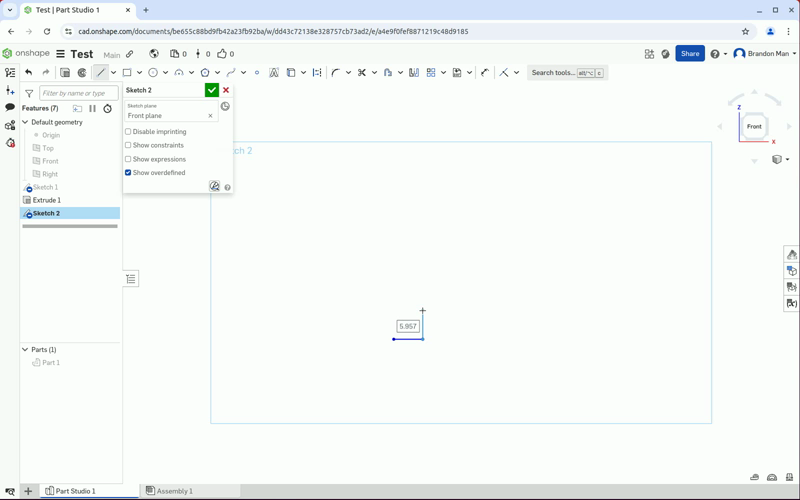
click(422, 310)
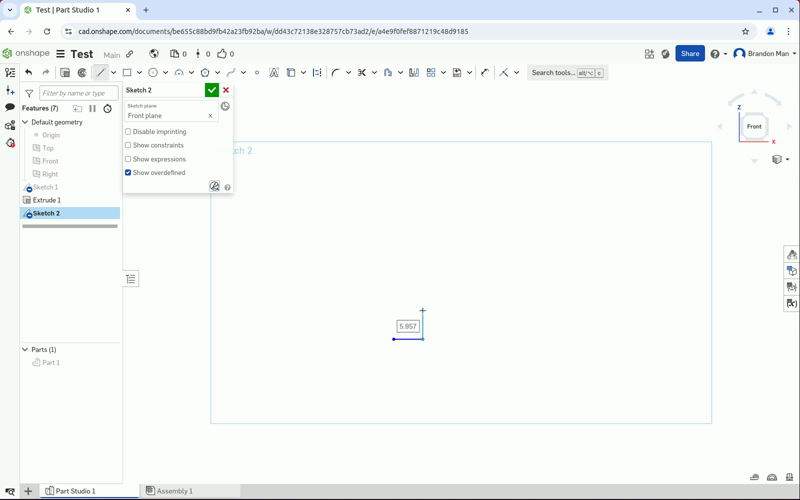
key_up(shift)
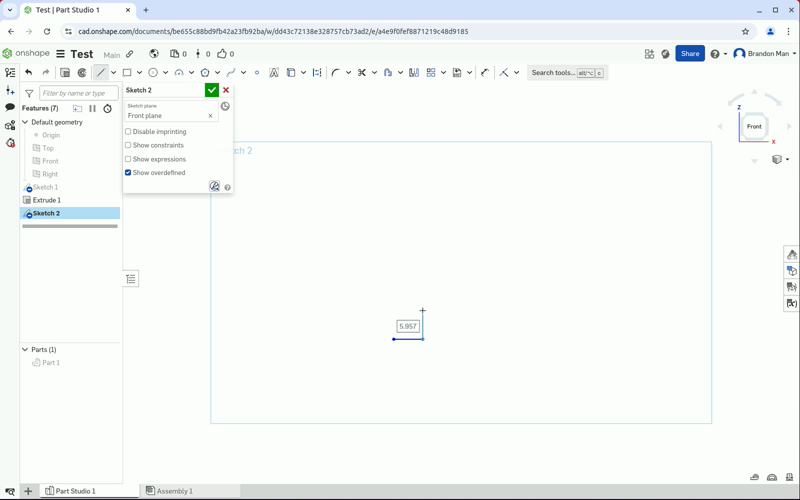
key_down(shift)
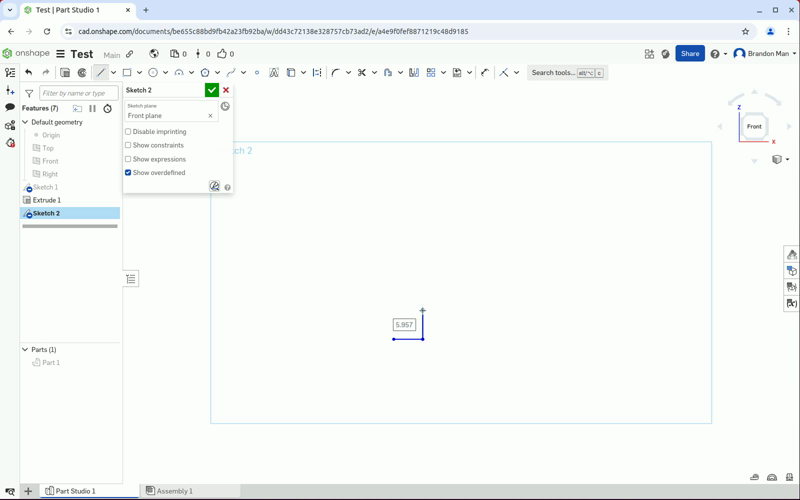
mouse_move(453, 310)
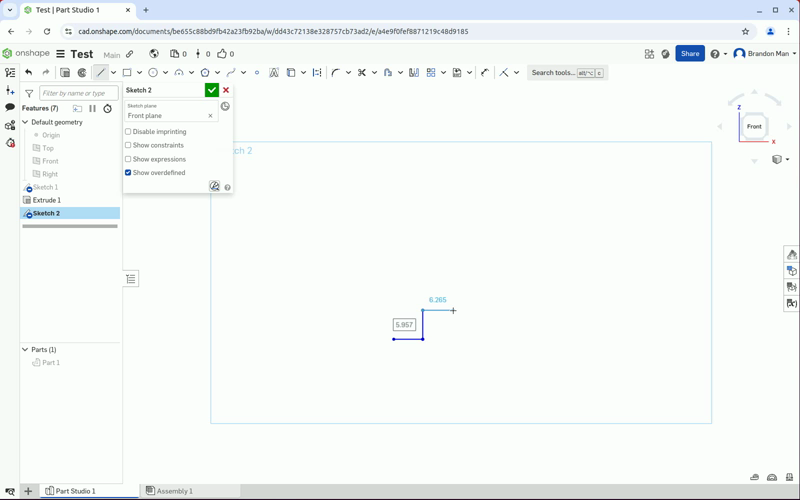
mouse_move(393, 310)
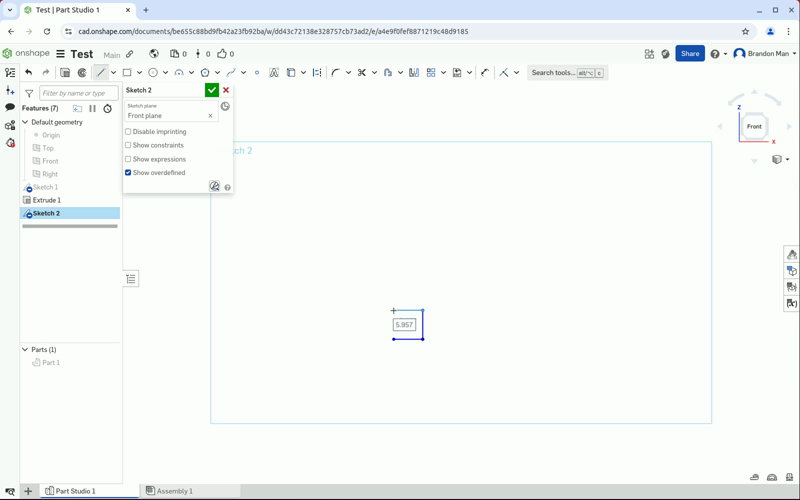
click(393, 310)
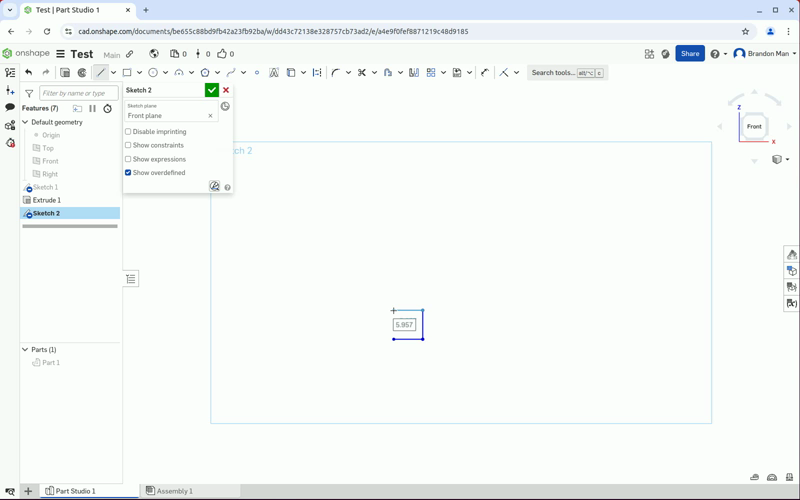
key_up(shift)
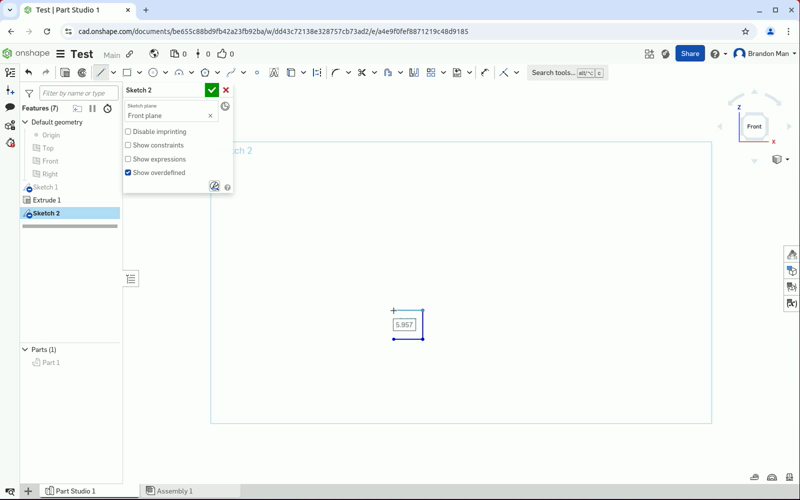
mouse_move(423, 310)
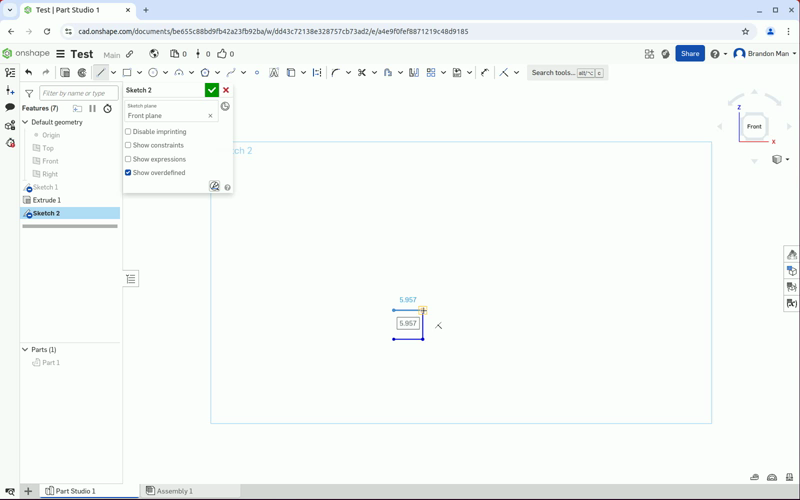
key_down(shift)
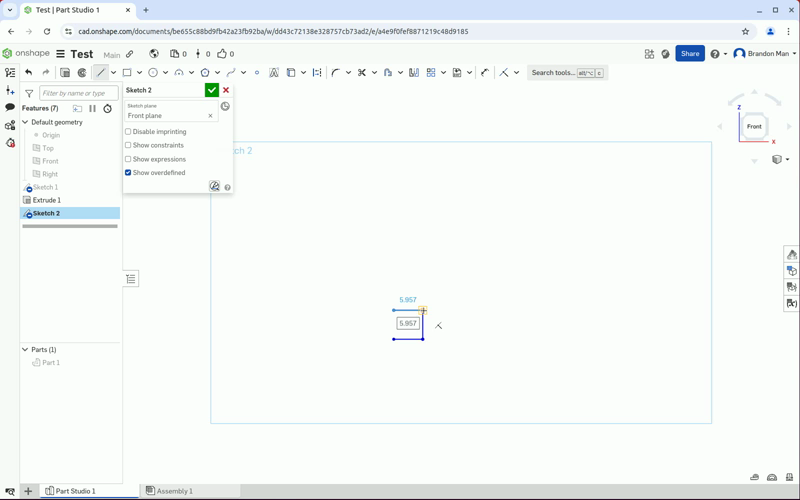
mouse_move(393, 339)
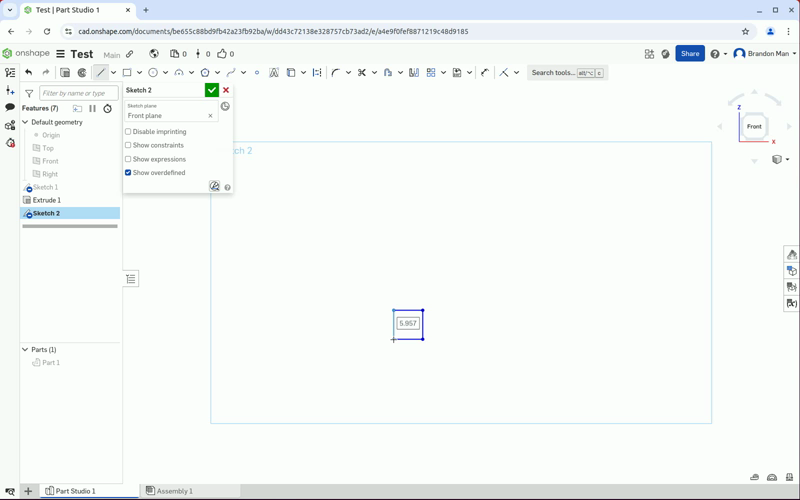
key_up(shift)
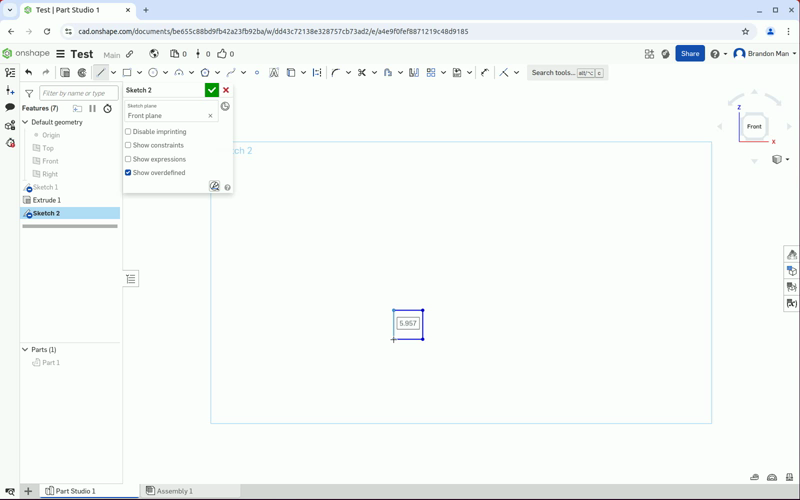
click(393, 339)
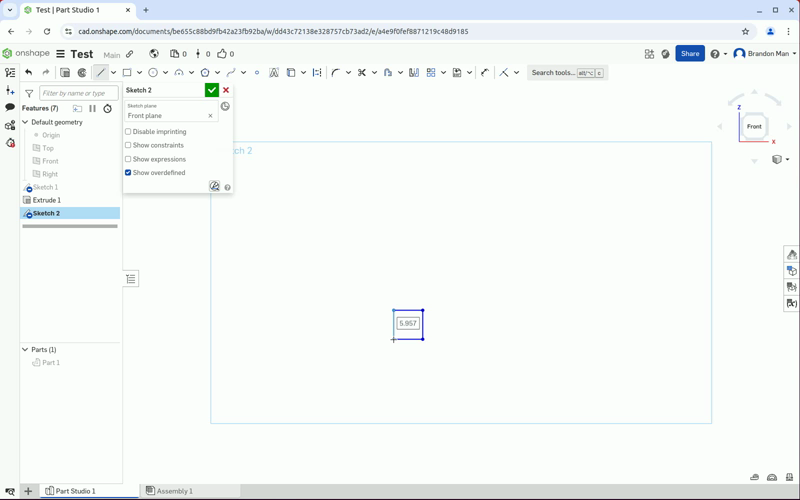
key(esc)
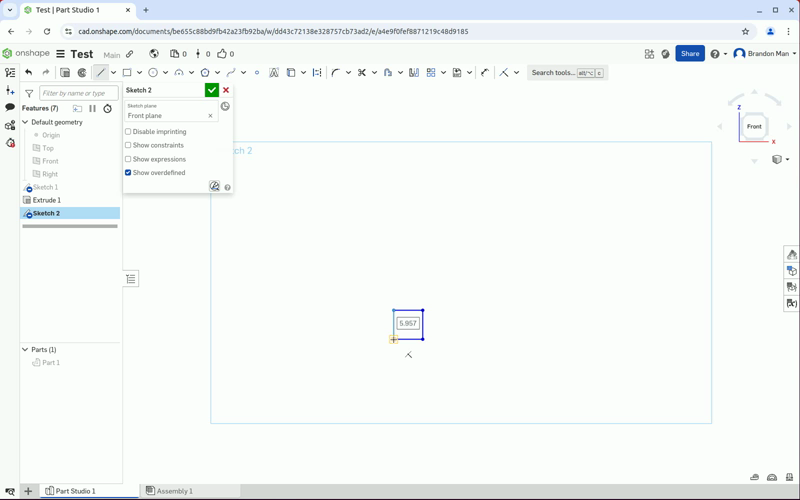
mouse_move(413, 336)
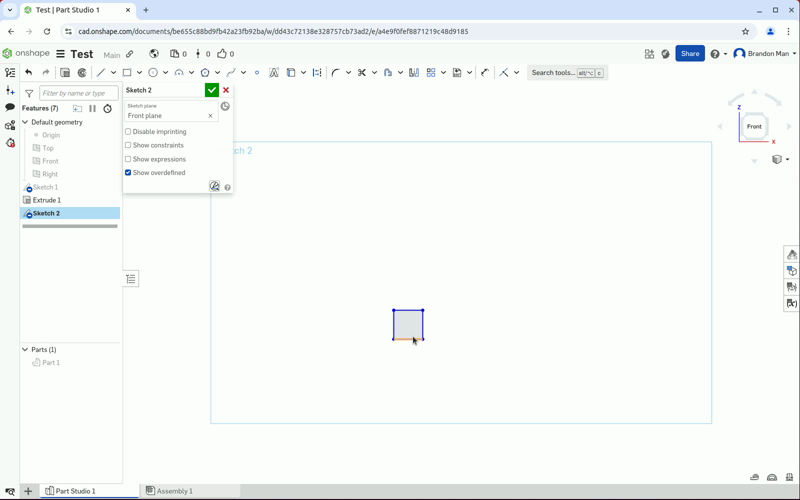
scroll(6)
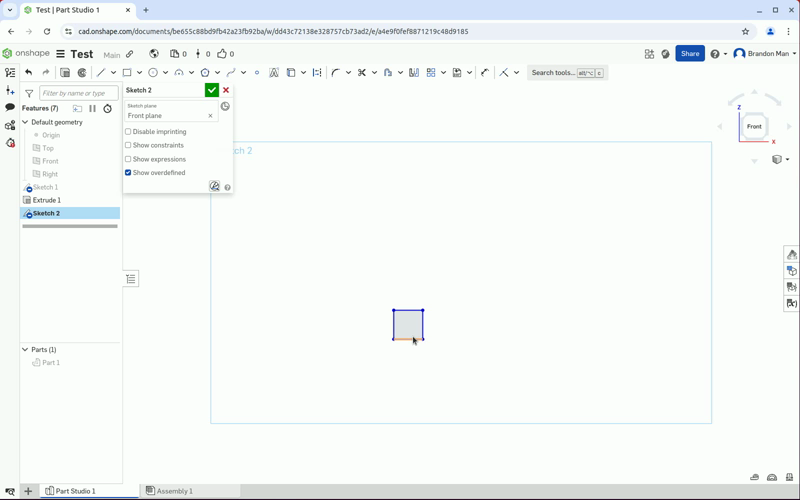
scroll(6)
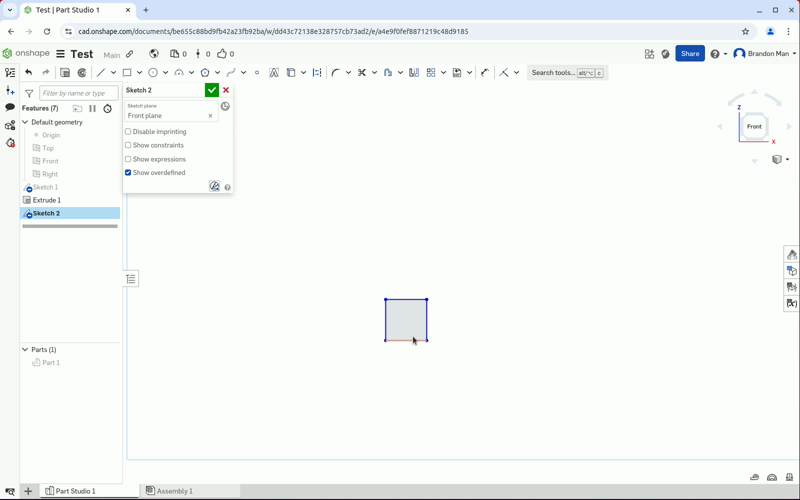
scroll(6)
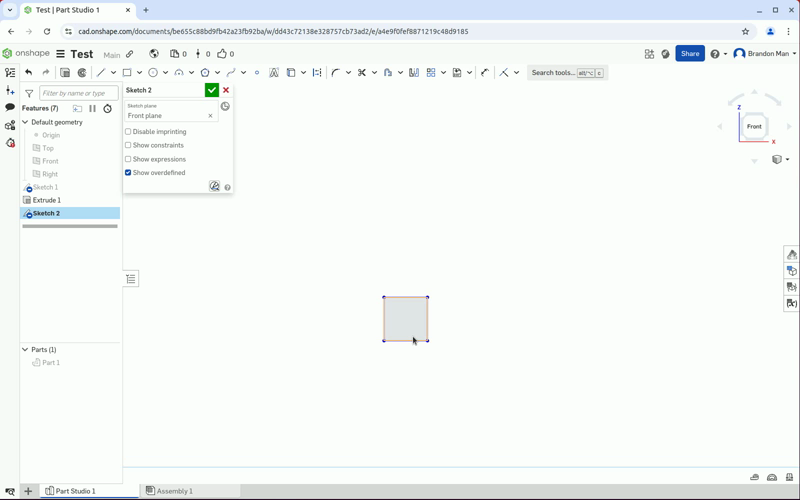
scroll(6)
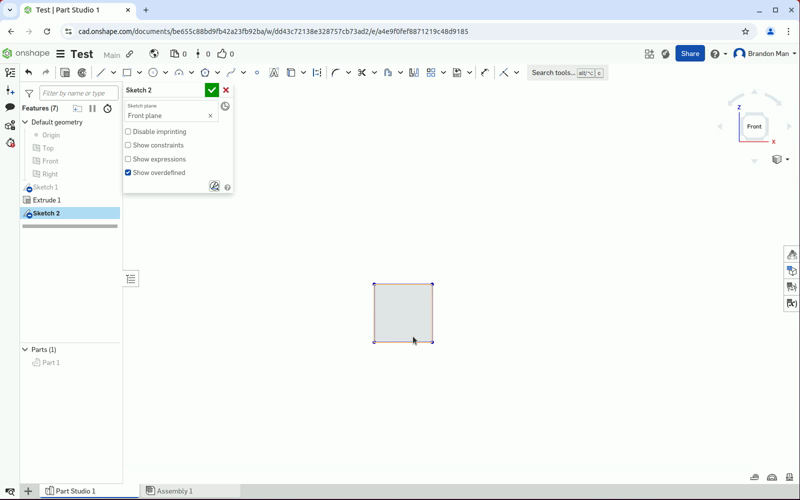
scroll(6)
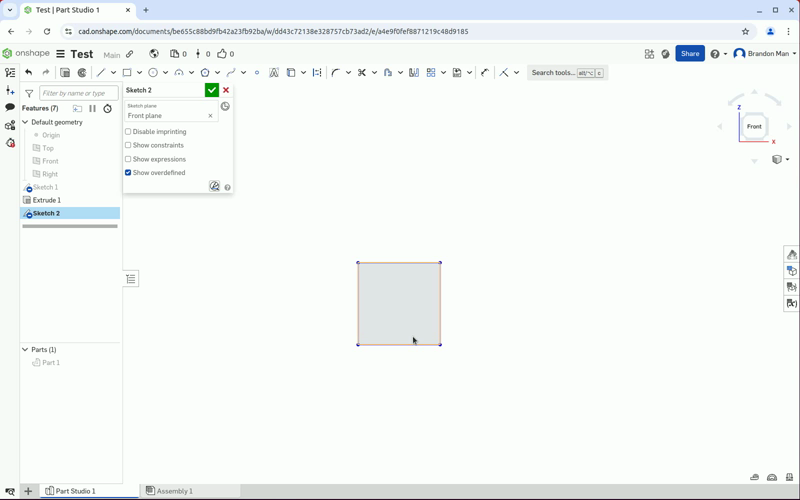
scroll(6)
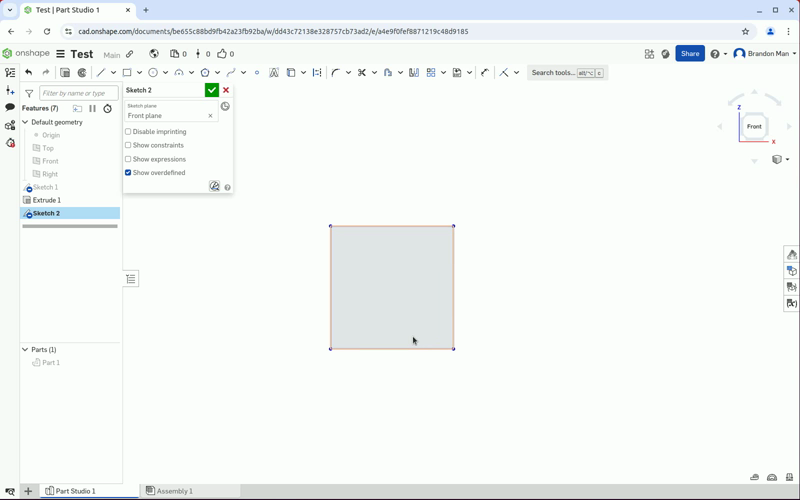
scroll(6)
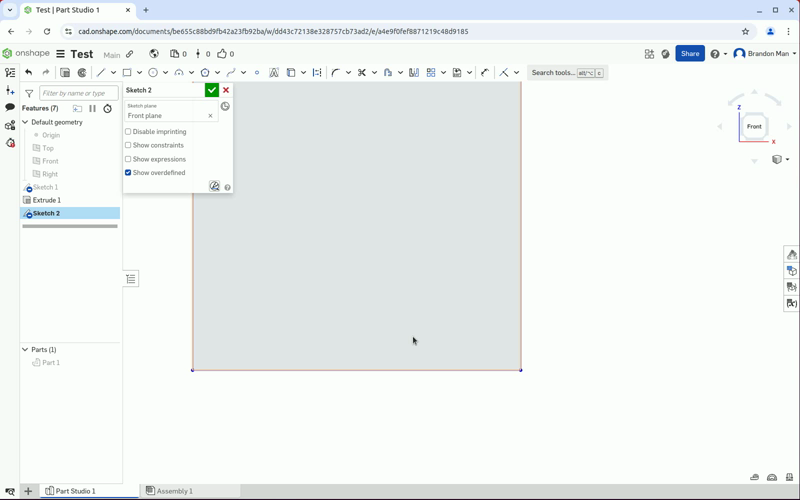
click(413, 336)
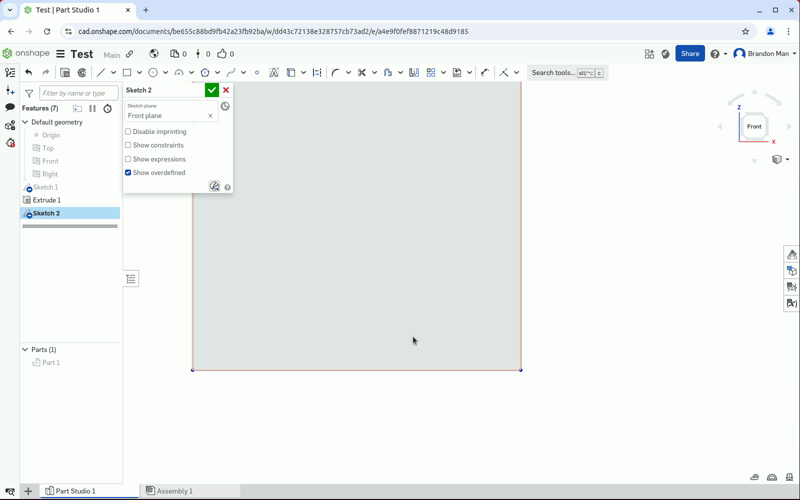
scroll(-6)
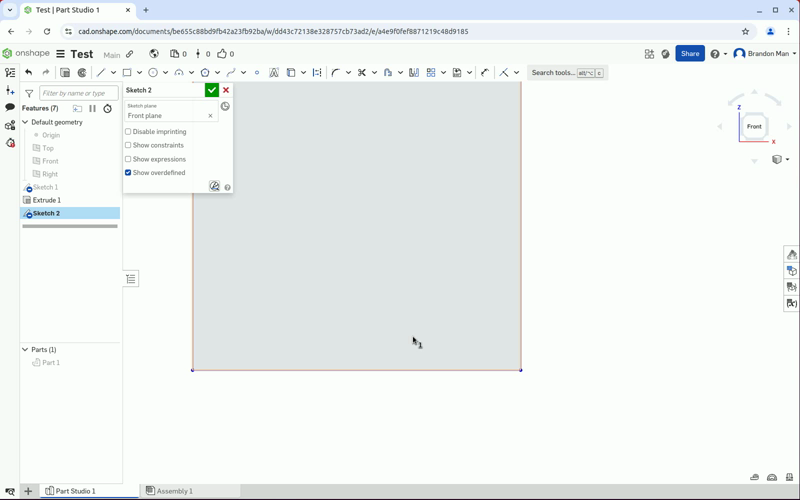
scroll(-6)
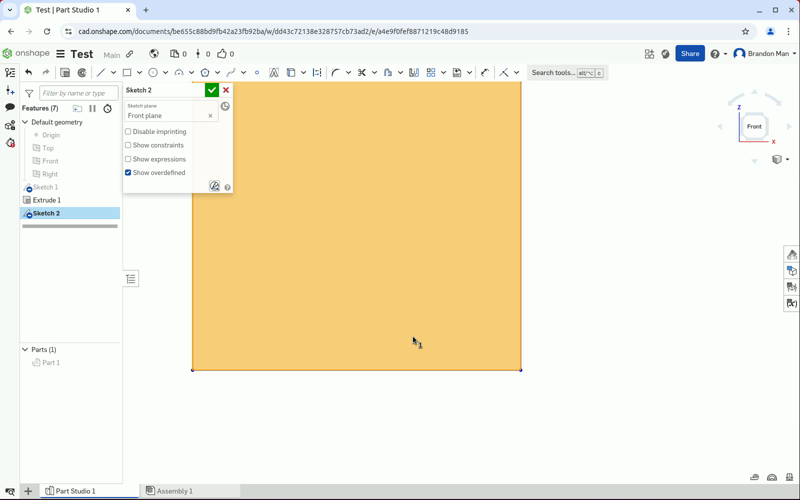
scroll(-6)
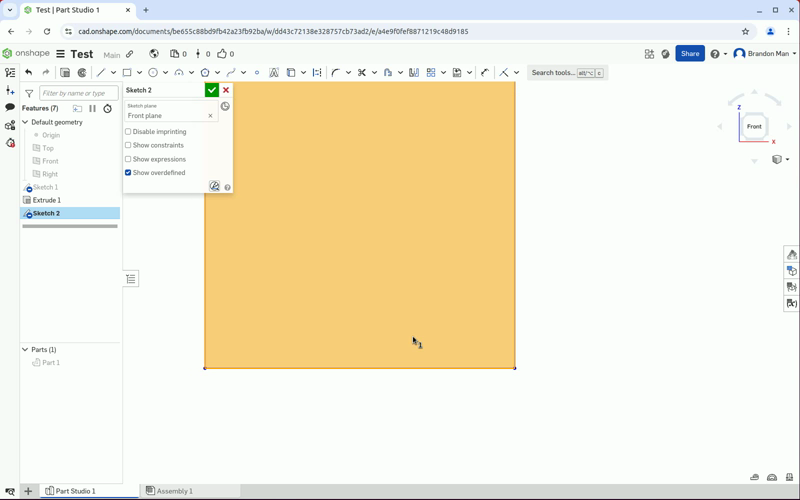
scroll(-6)
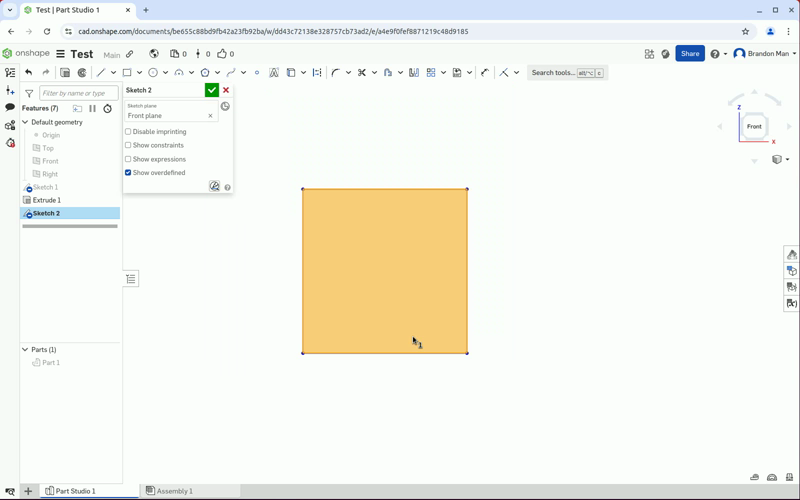
scroll(-6)
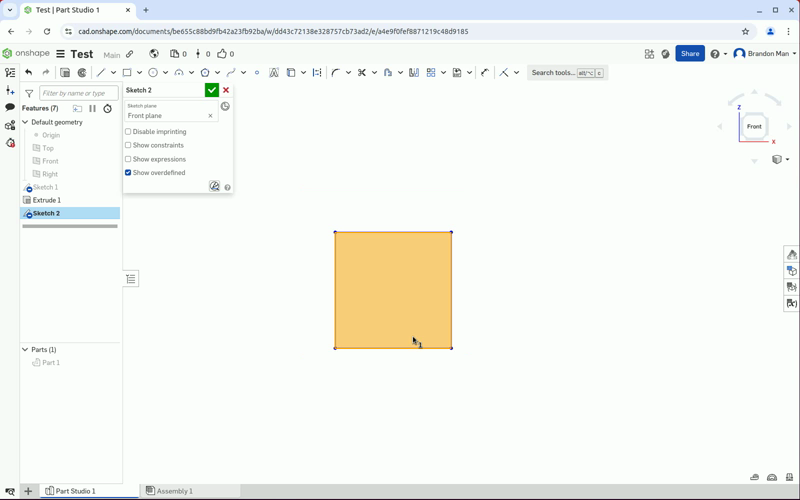
scroll(-6)
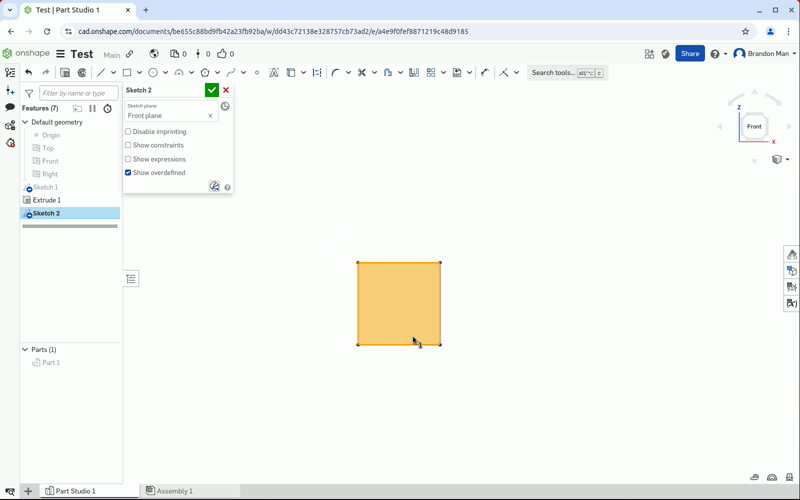
scroll(-6)
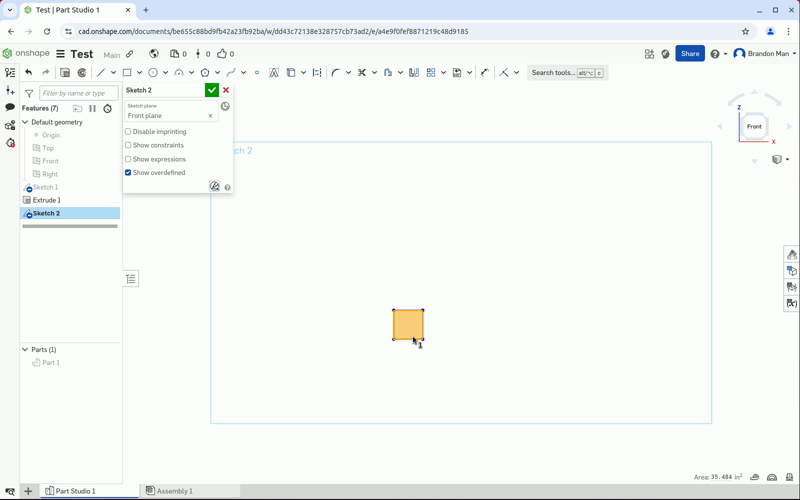
mouse_move(73, 352)
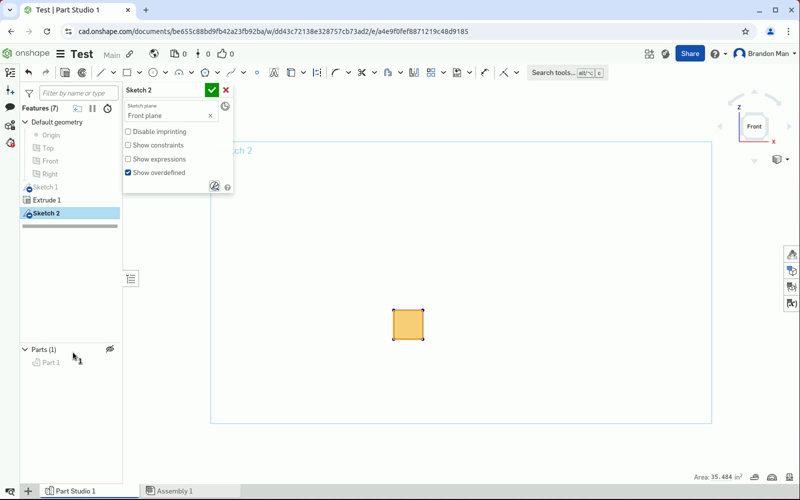
key(shift+y)
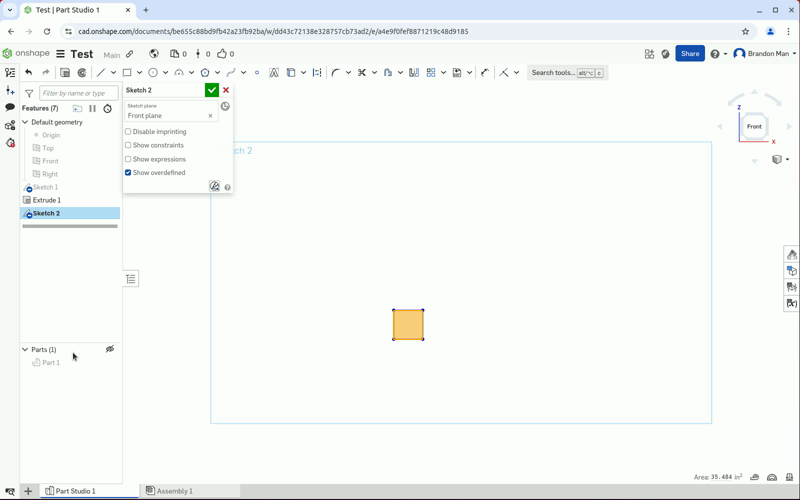
key(shift+e)
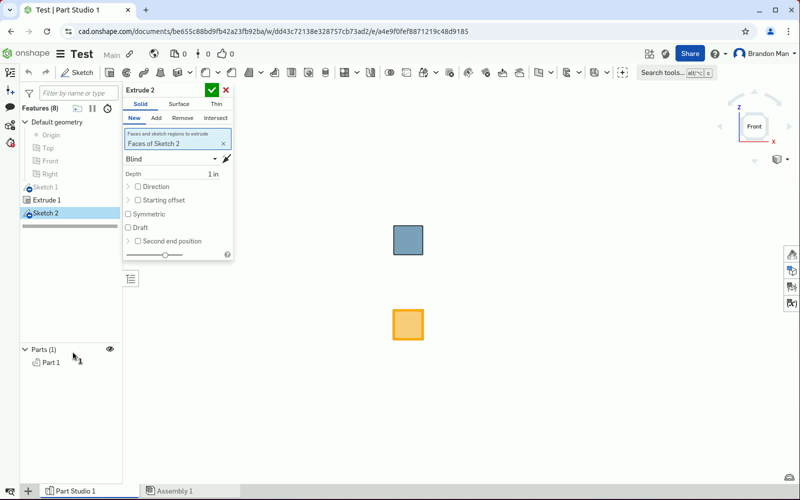
mouse_move(143, 106)
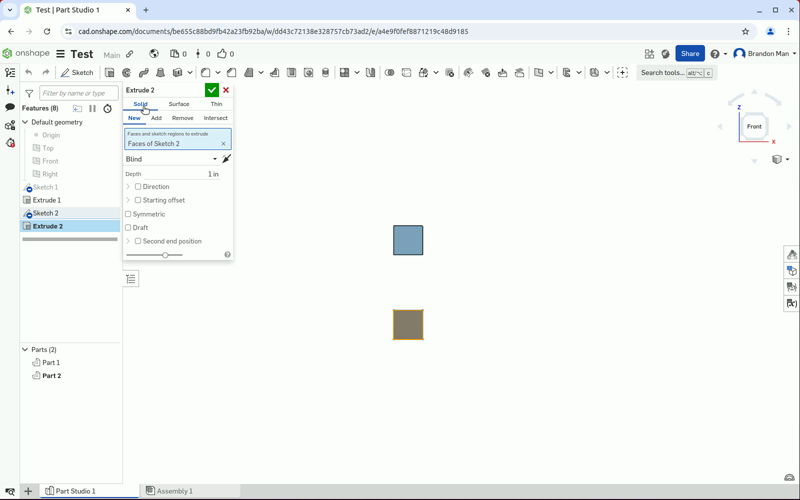
click(143, 106)
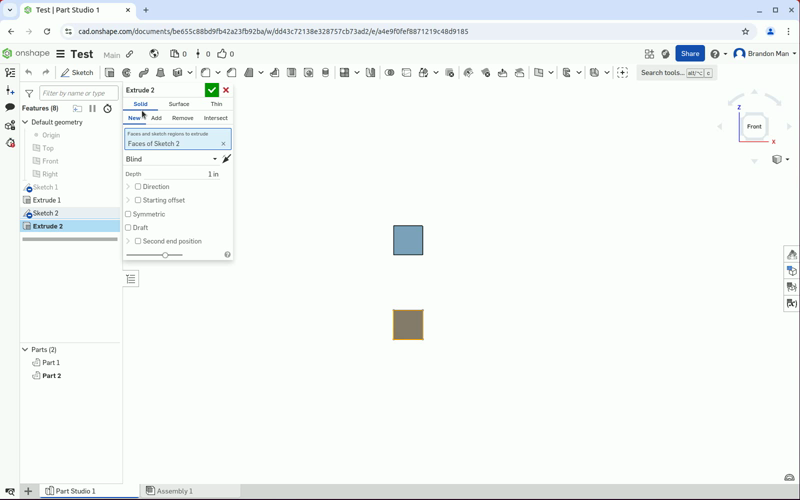
mouse_move(137, 120)
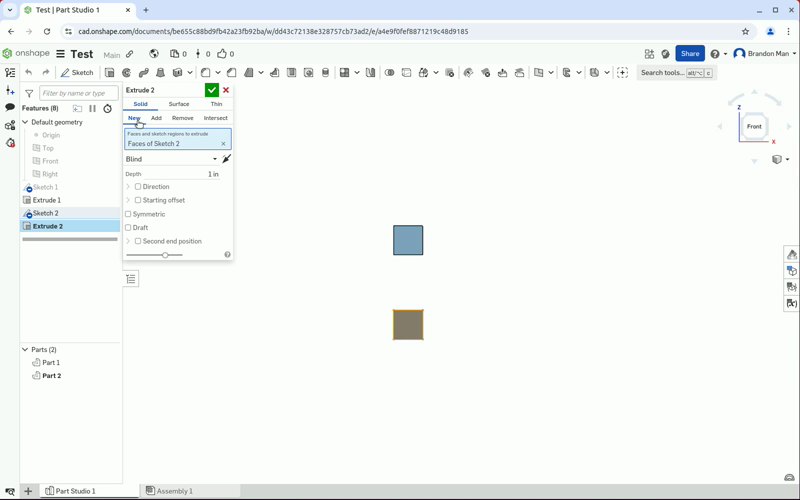
click(137, 120)
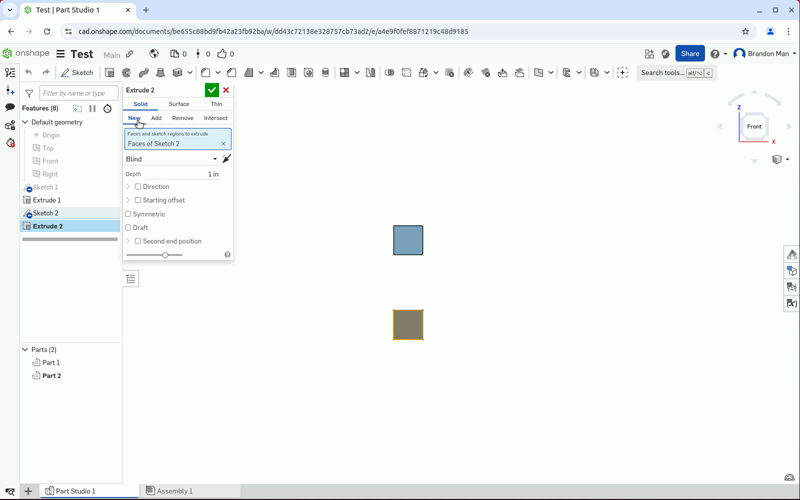
key(tab, 4)
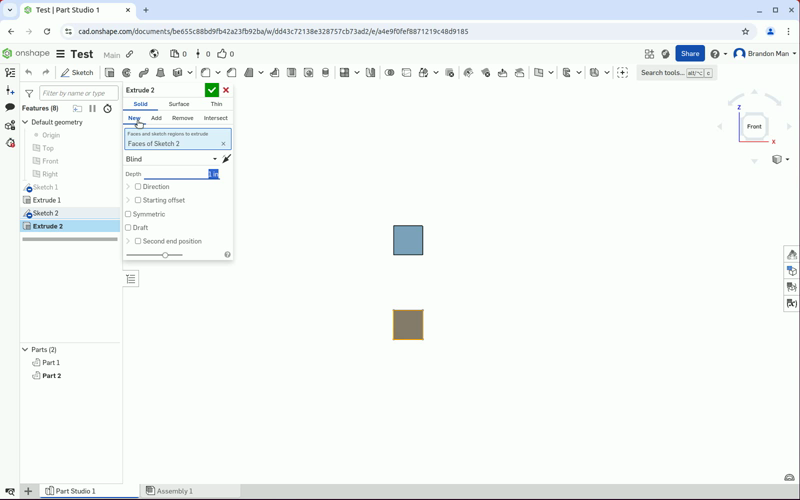
text(22.868)
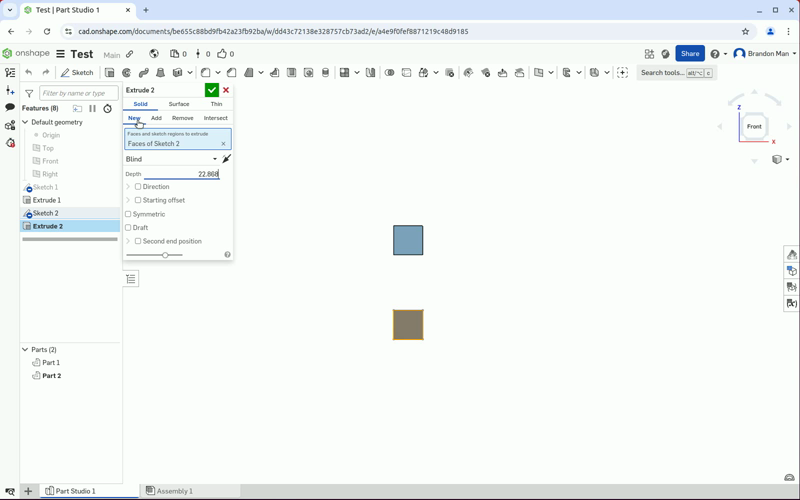
key(enter)
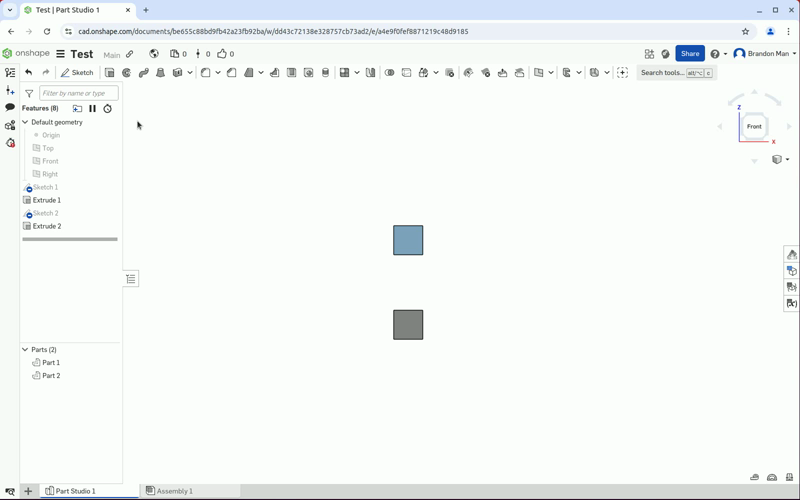
key(shift+h)
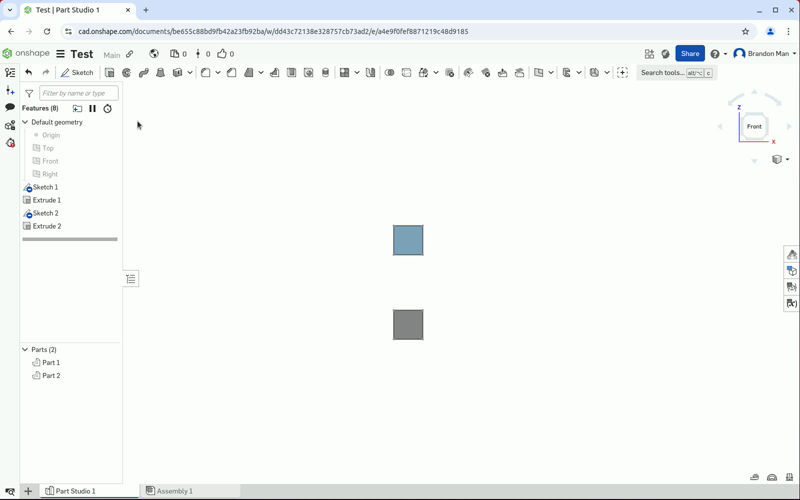
key(shift+h)
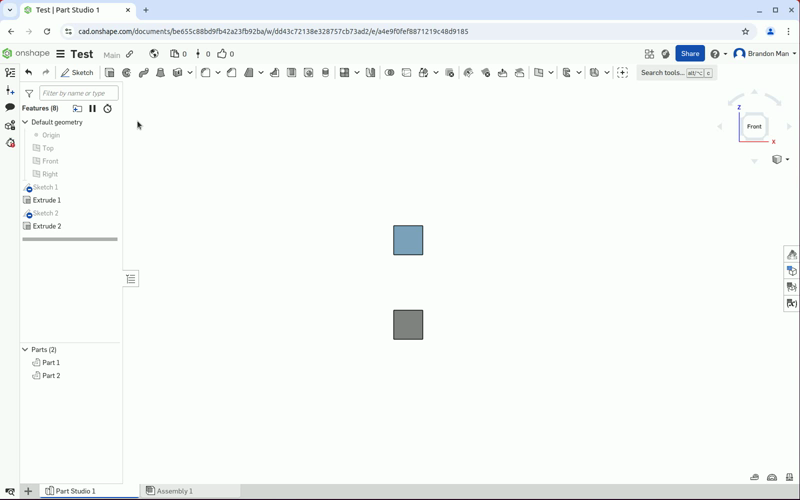
mouse_move(73, 189)
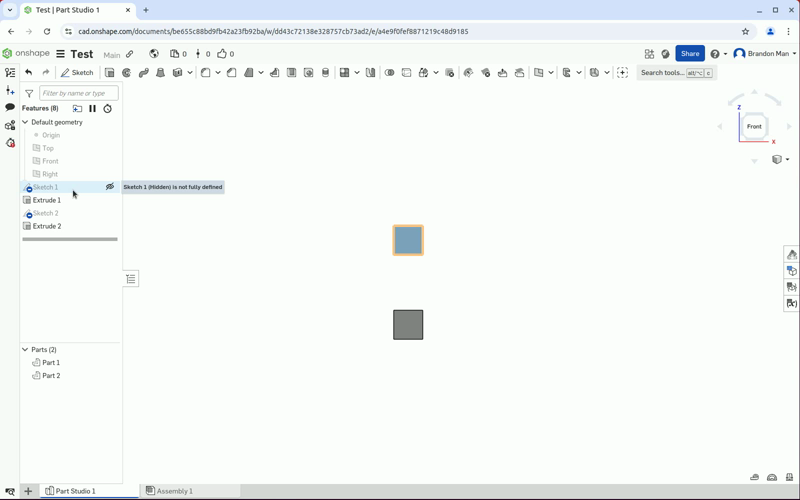
click(73, 189)
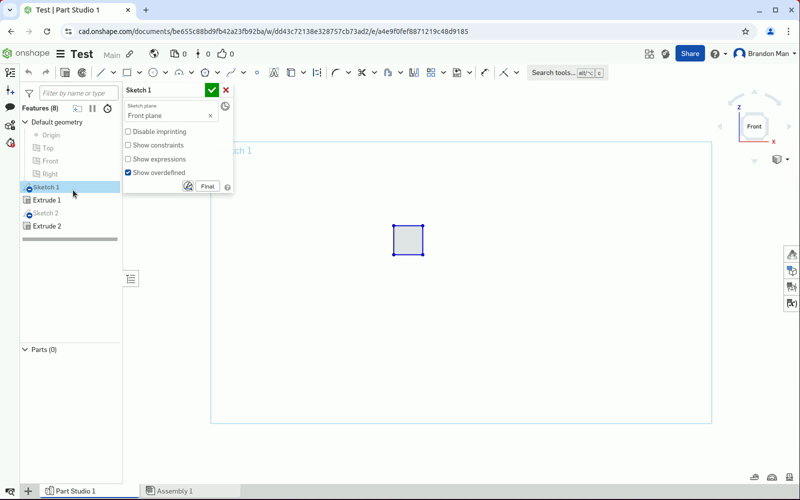
mouse_move(229, 92)
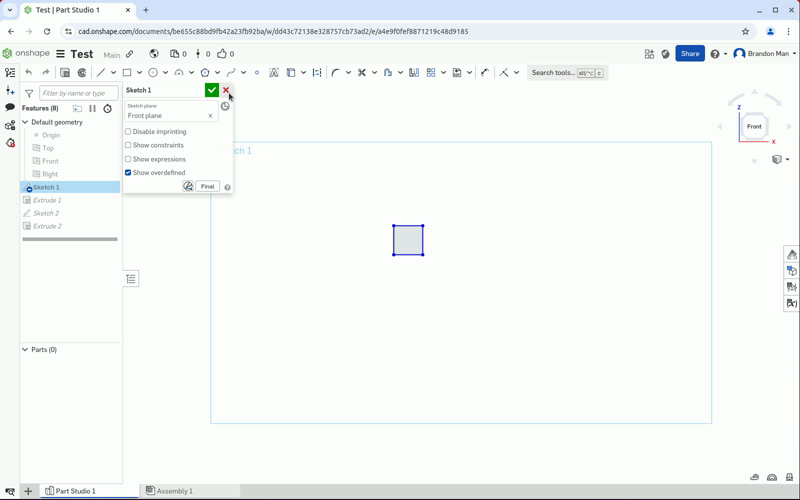
click(229, 92)
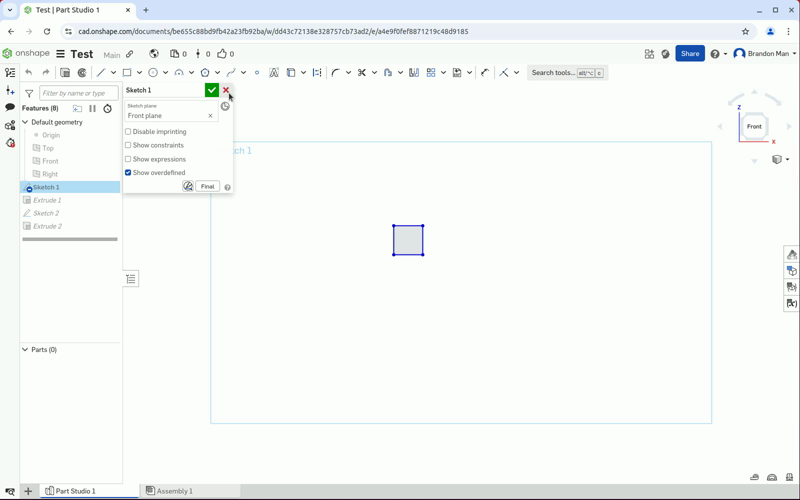
key(shift+s)
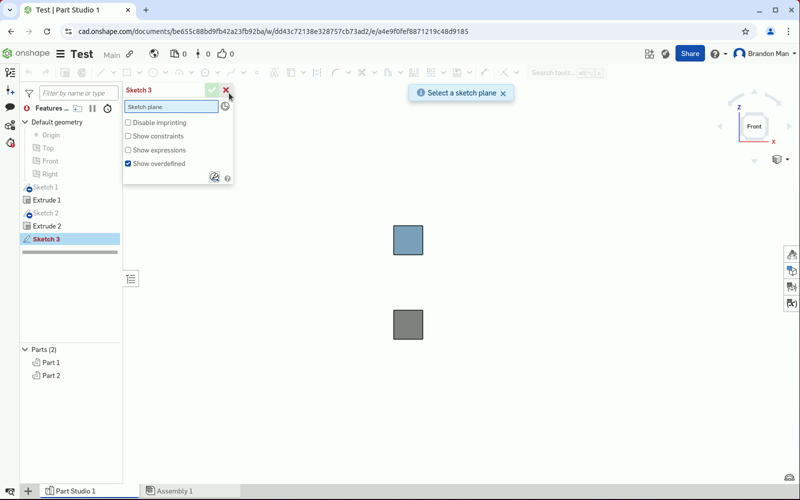
mouse_move(73, 163)
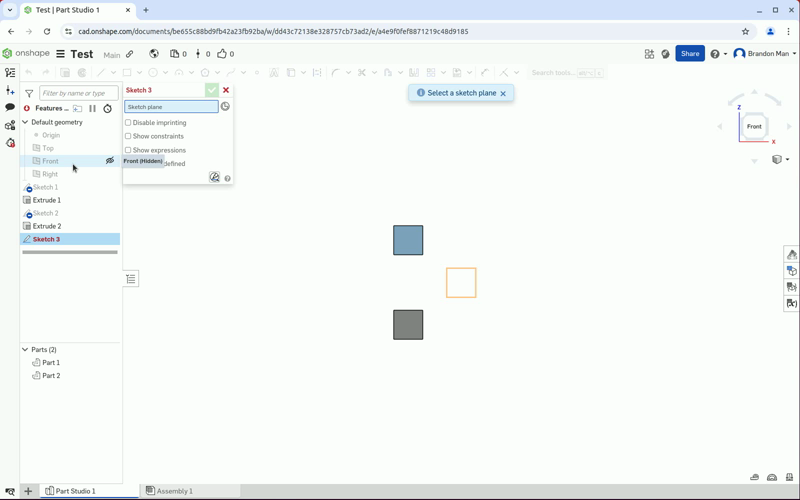
click(73, 163)
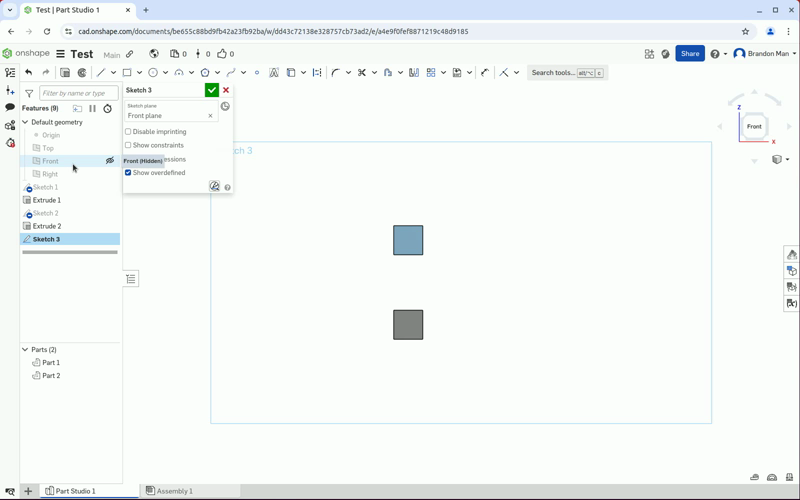
mouse_move(73, 352)
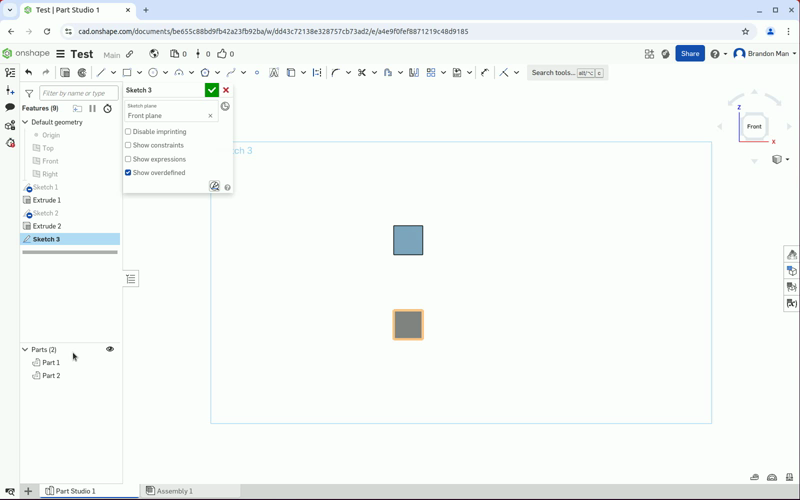
key(y)
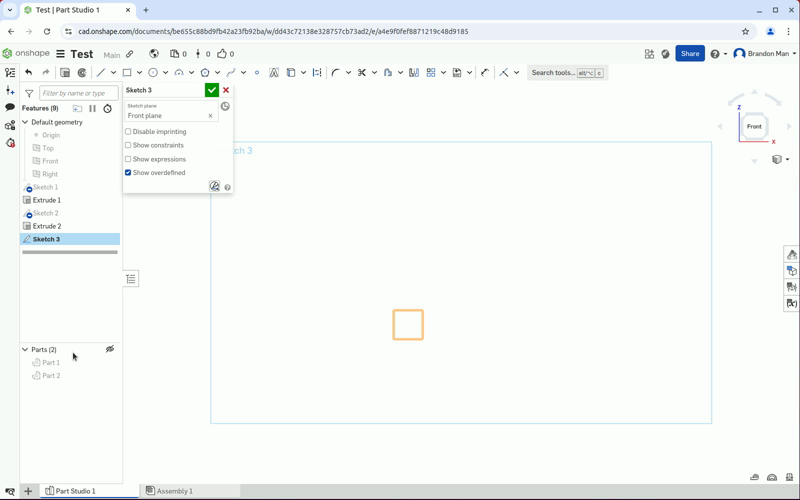
key(l)
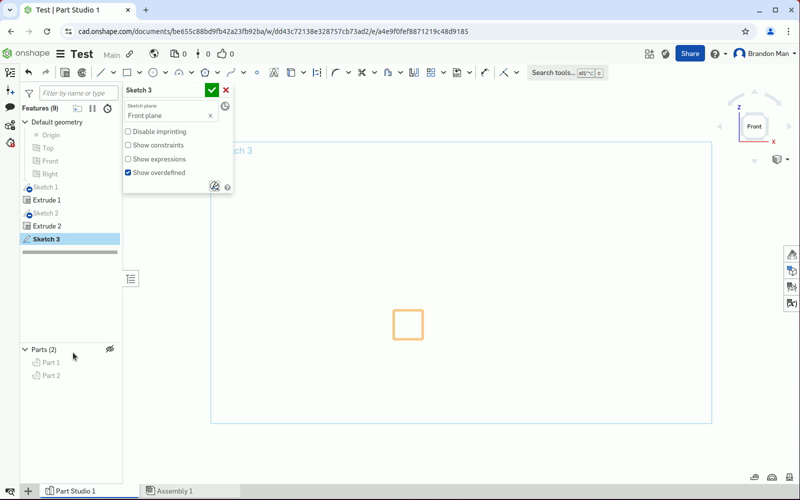
key_down(shift)
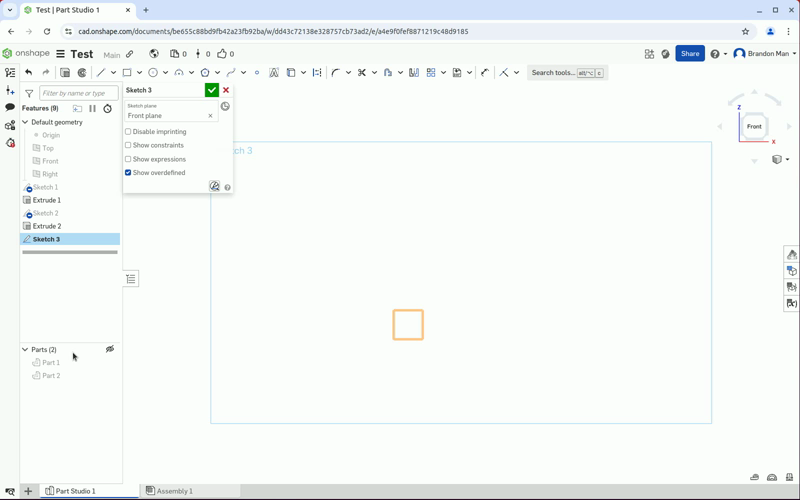
mouse_move(498, 339)
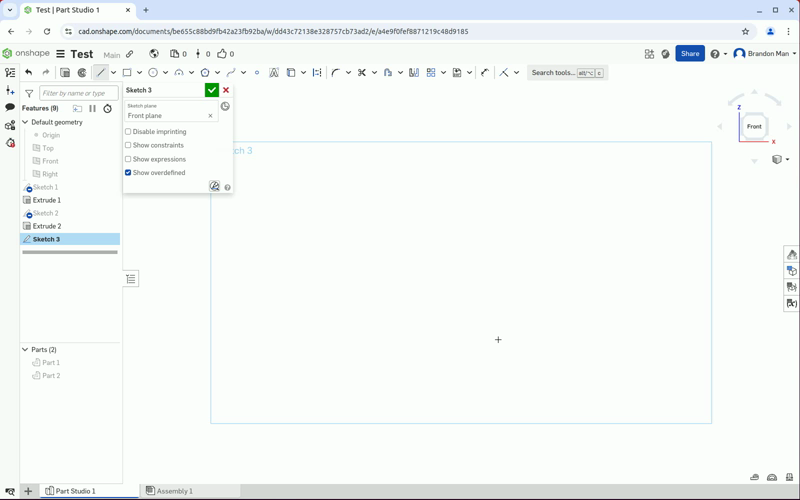
click(498, 339)
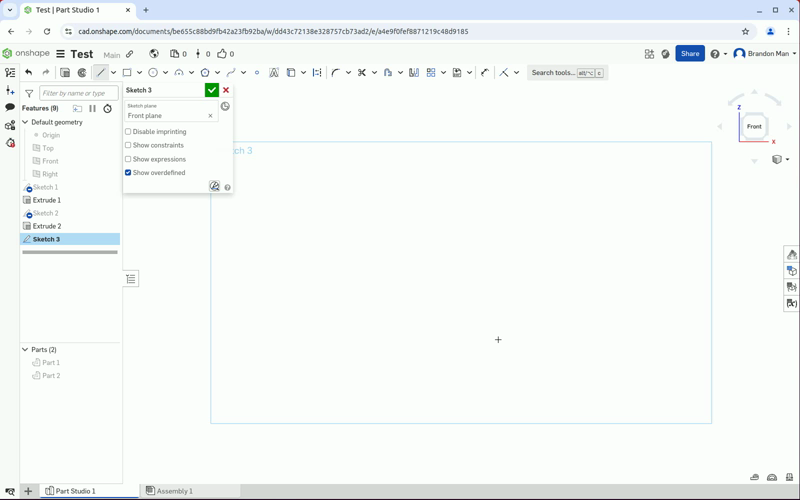
key_up(shift)
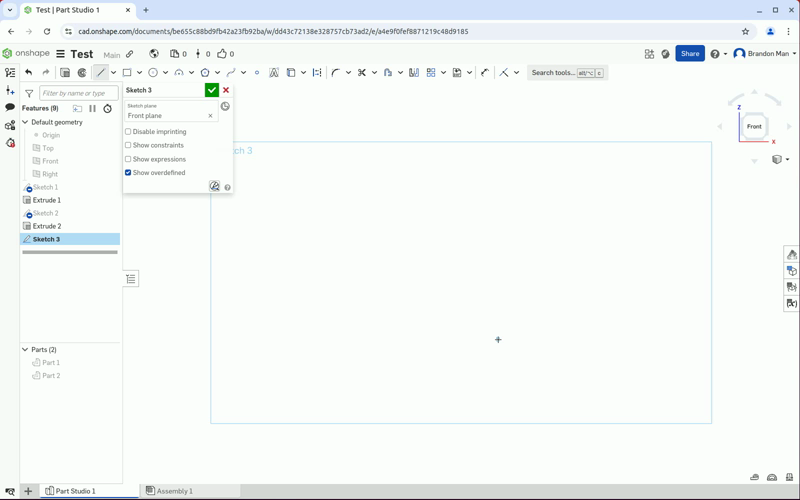
key_down(shift)
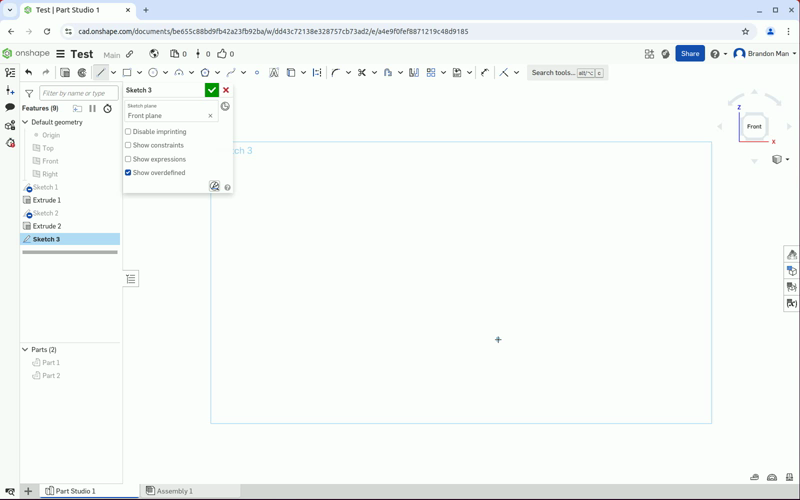
mouse_move(528, 339)
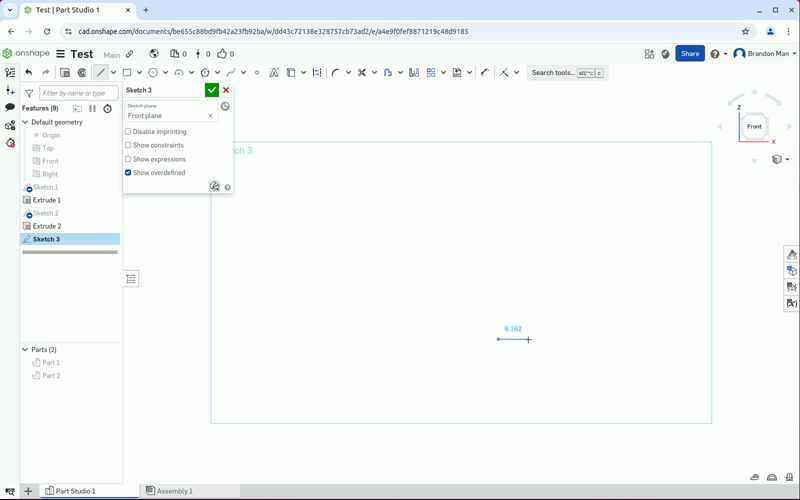
mouse_move(527, 339)
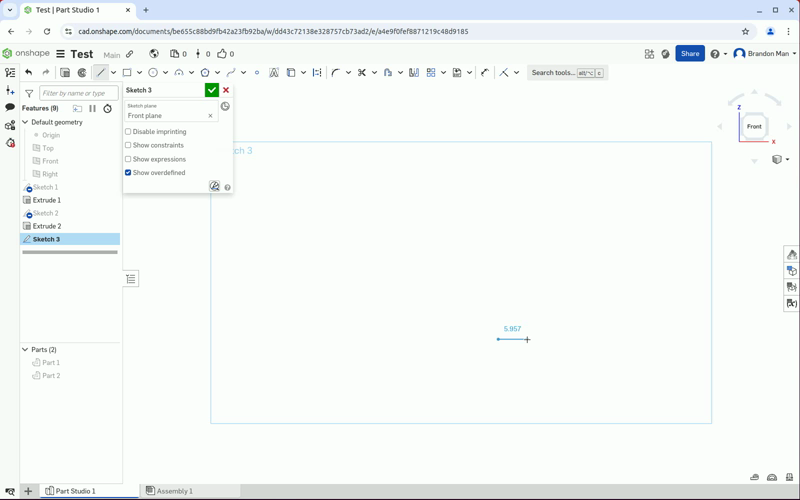
click(527, 339)
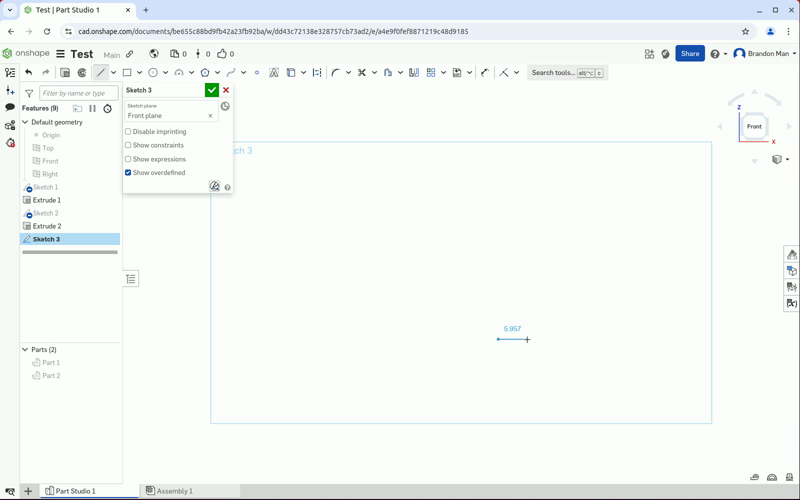
key_up(shift)
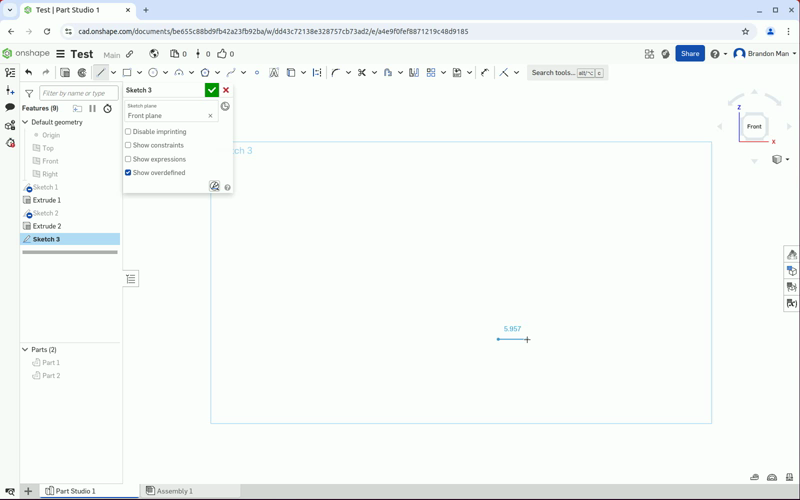
key_down(shift)
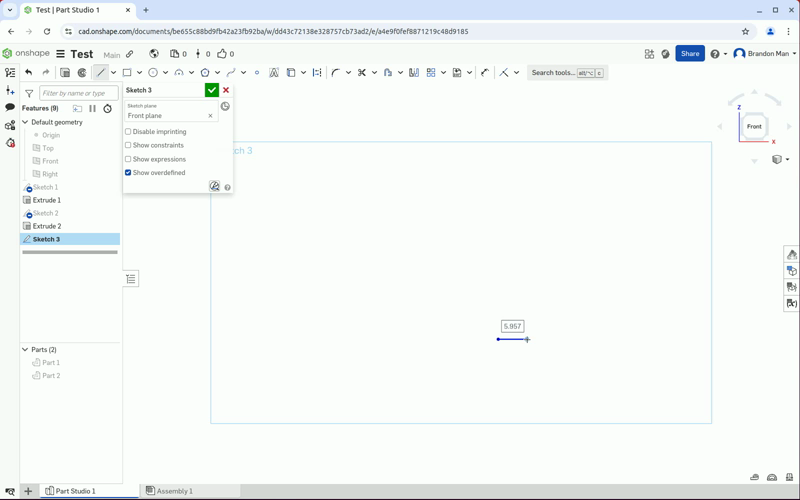
mouse_move(557, 339)
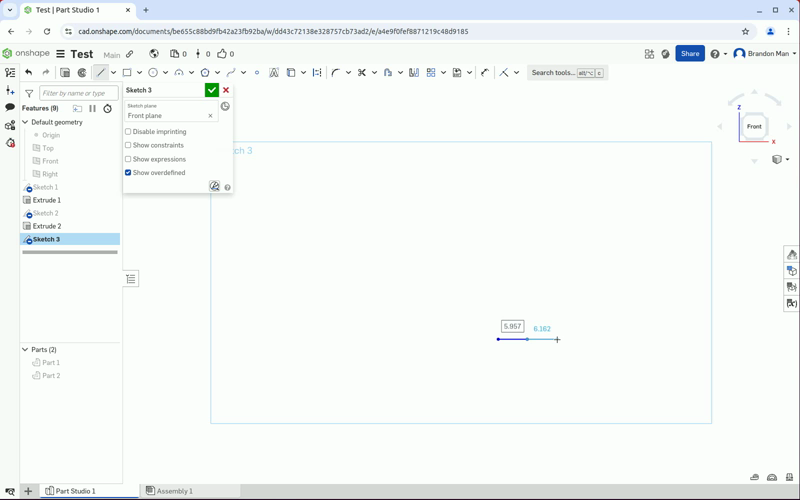
mouse_move(527, 310)
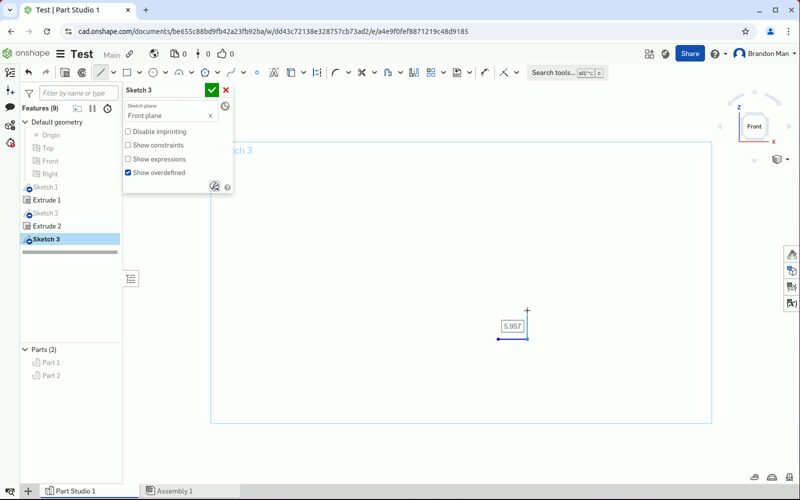
click(527, 310)
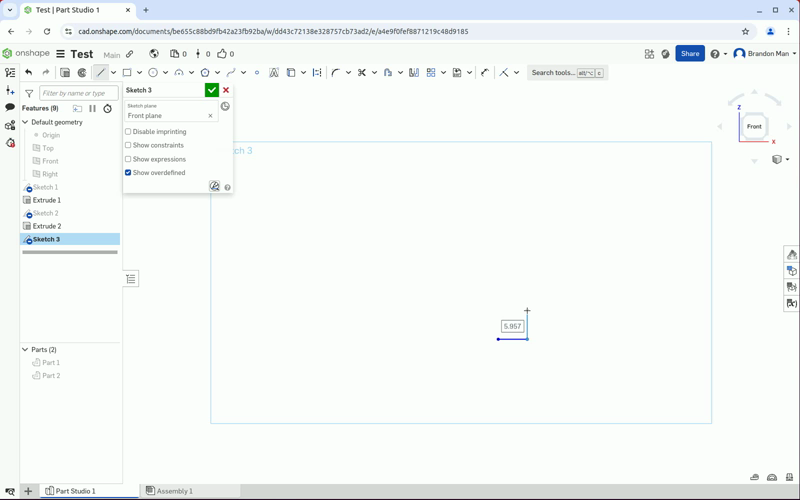
key_up(shift)
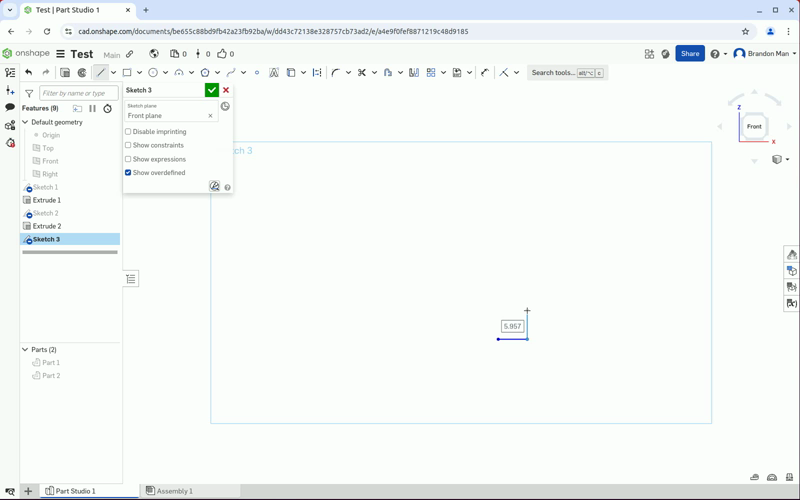
key_down(shift)
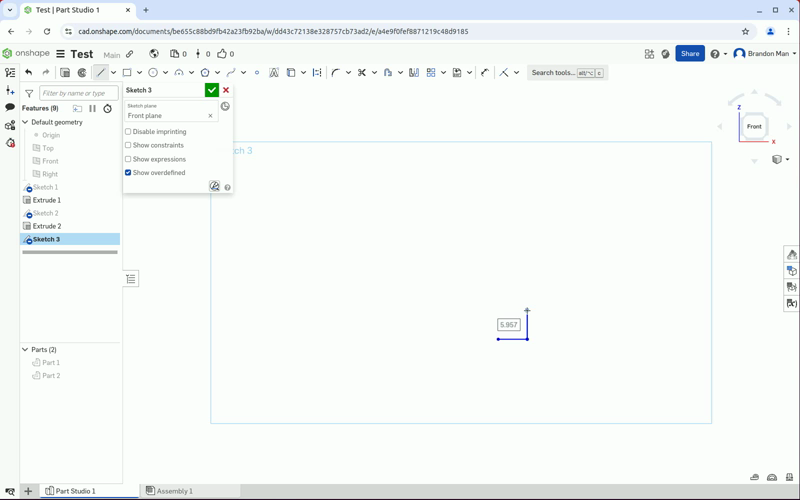
mouse_move(557, 310)
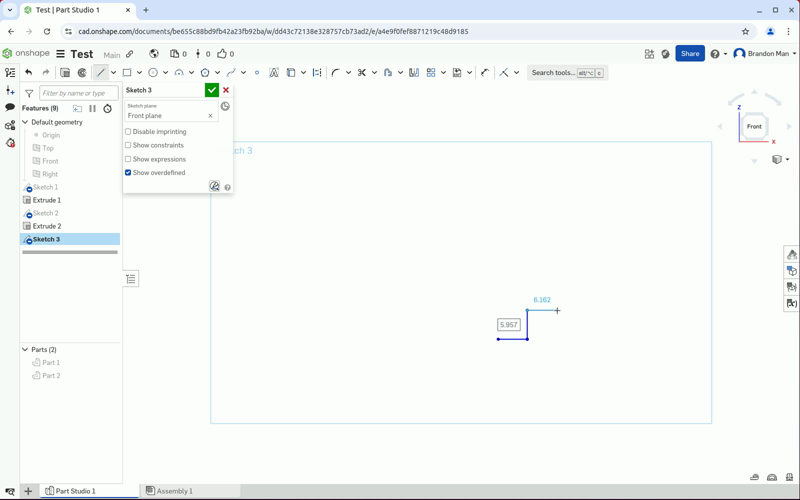
mouse_move(498, 310)
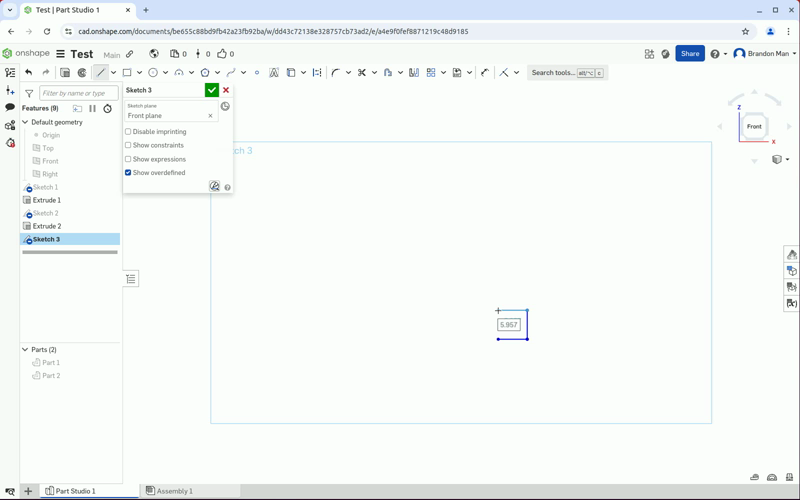
click(498, 310)
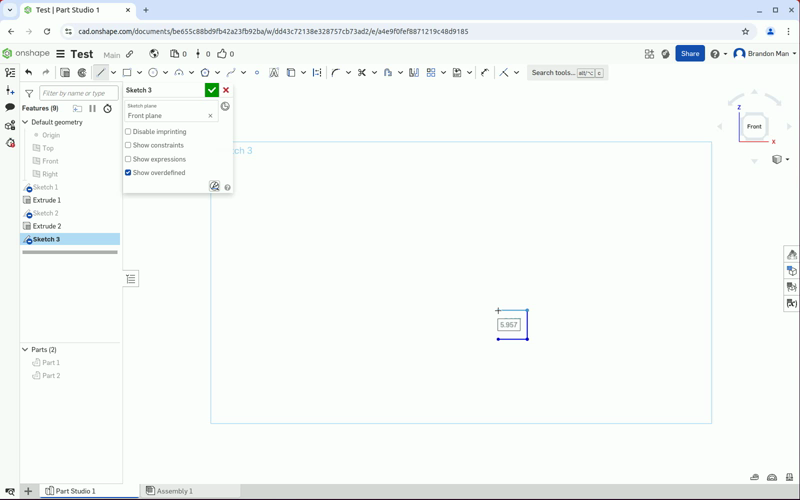
key_up(shift)
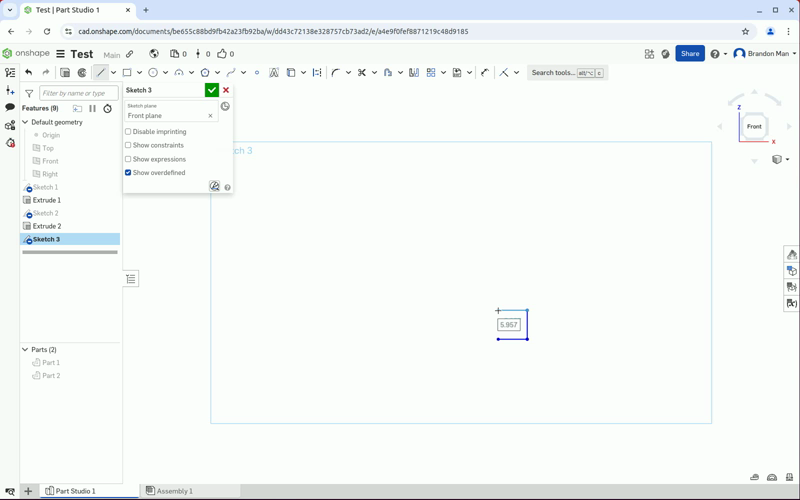
mouse_move(528, 310)
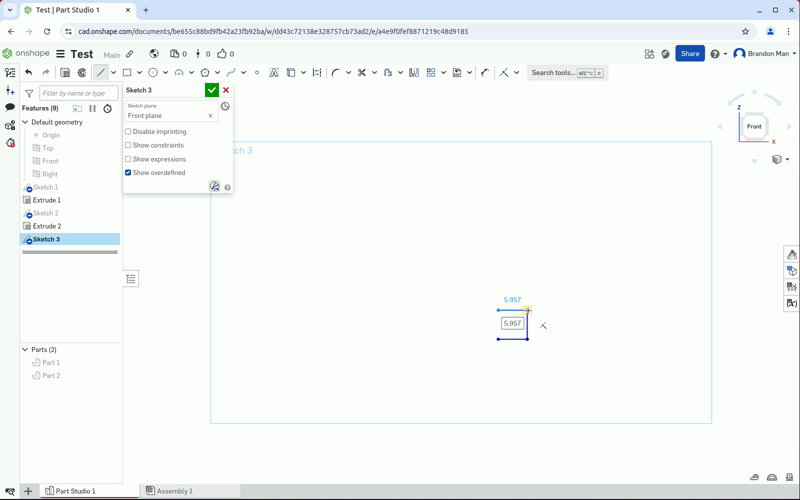
key_down(shift)
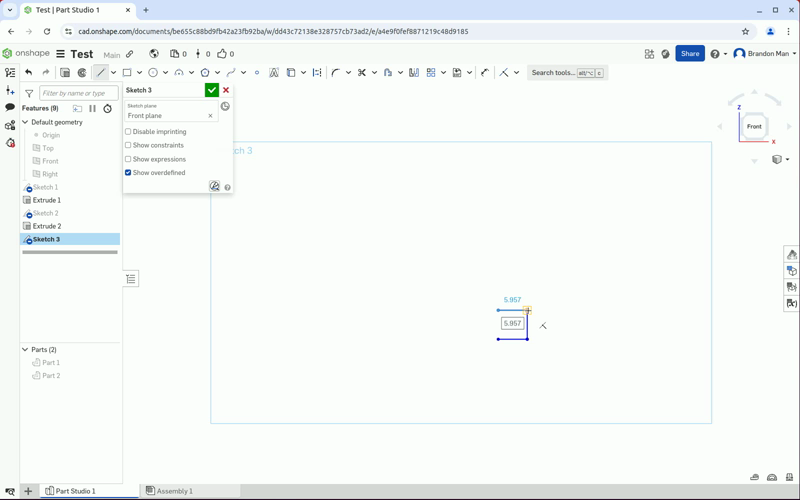
mouse_move(498, 339)
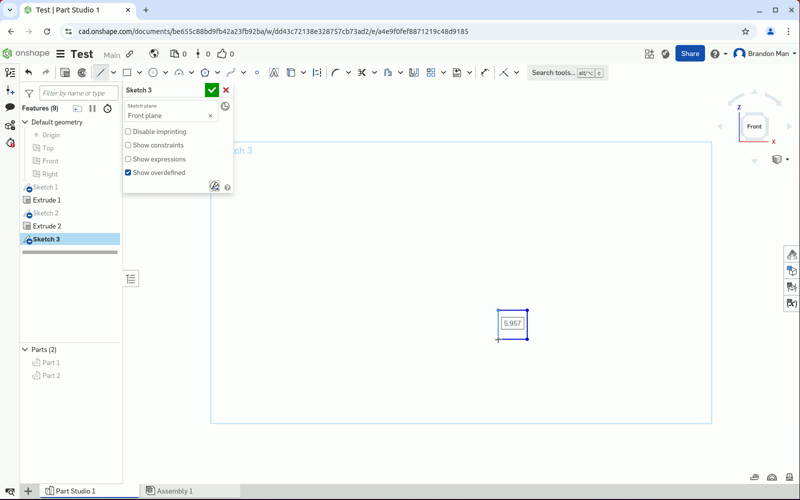
key_up(shift)
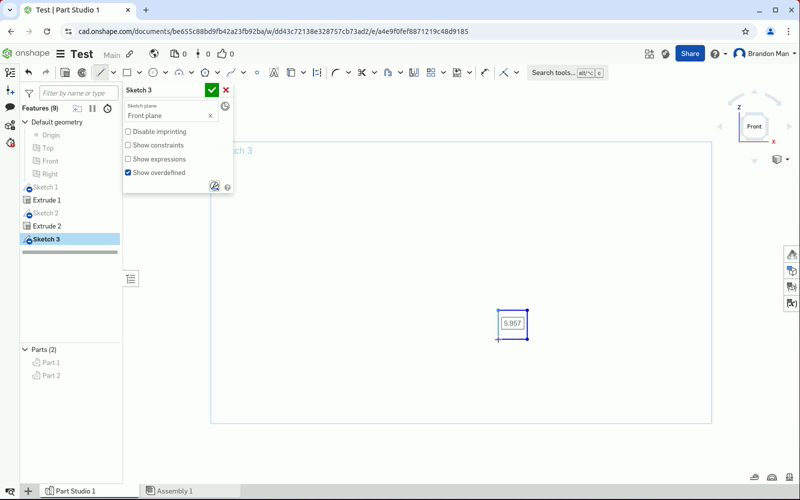
click(498, 339)
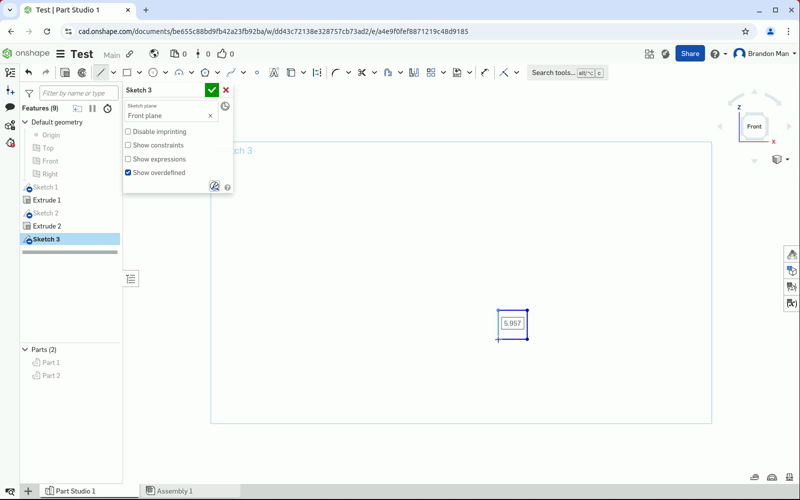
key(esc)
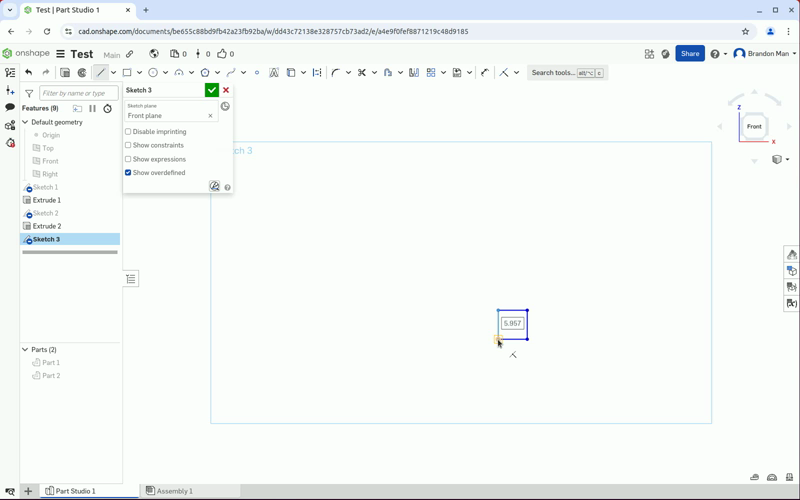
mouse_move(515, 321)
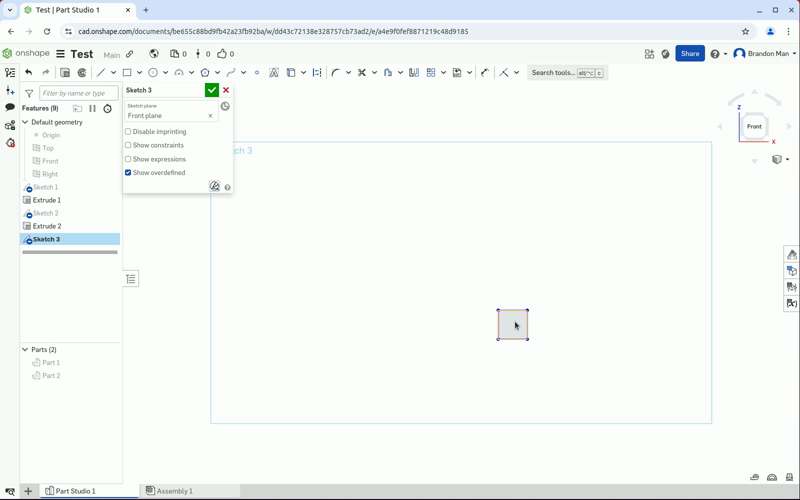
scroll(6)
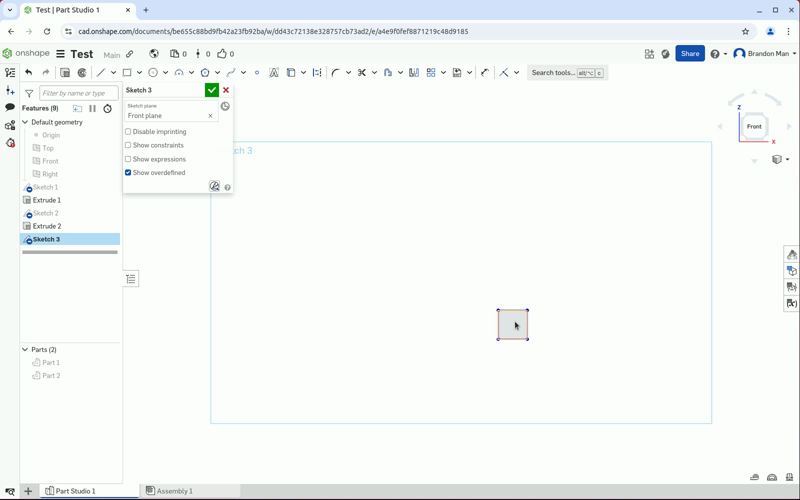
scroll(6)
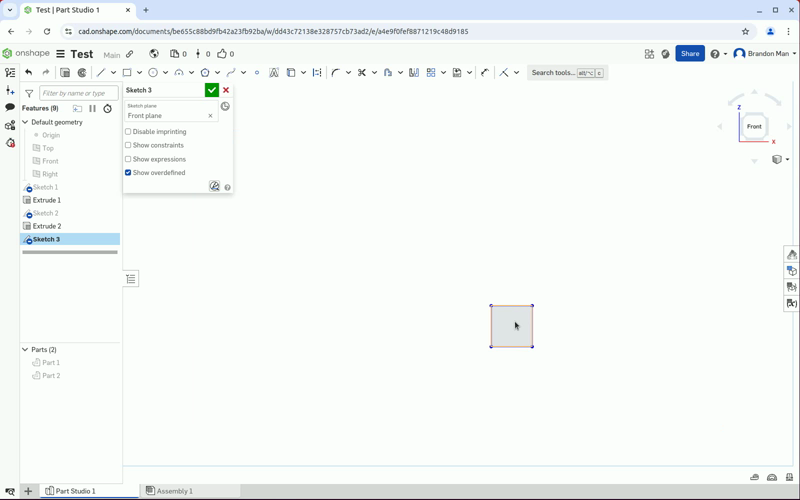
scroll(6)
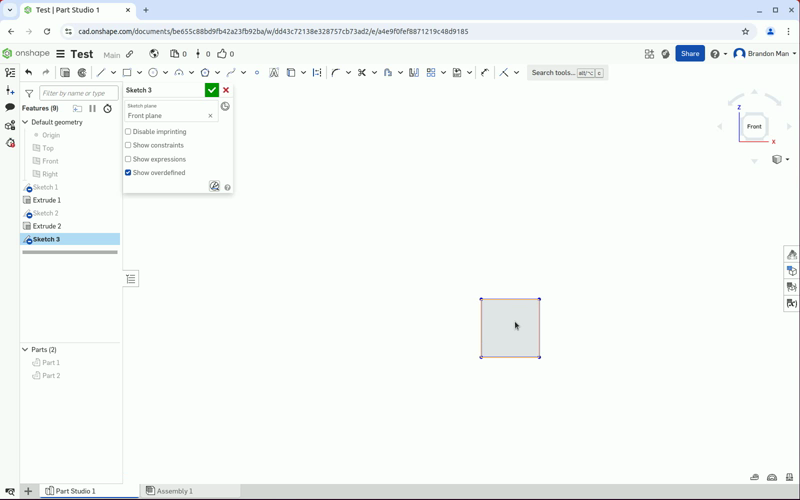
scroll(6)
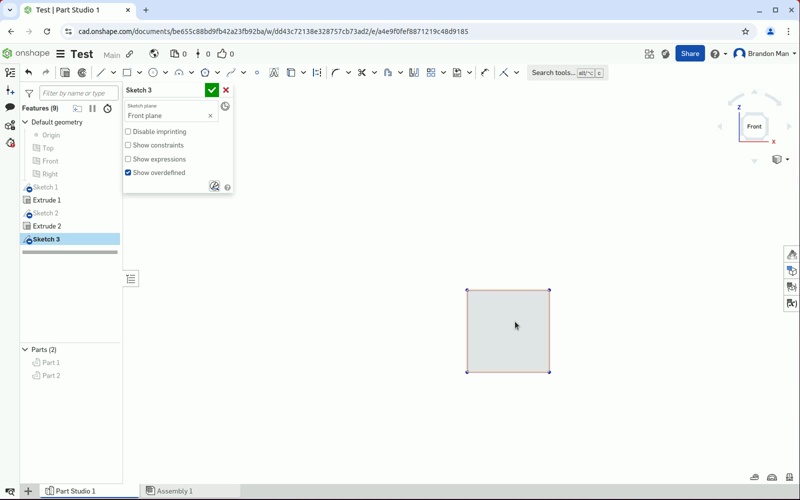
scroll(6)
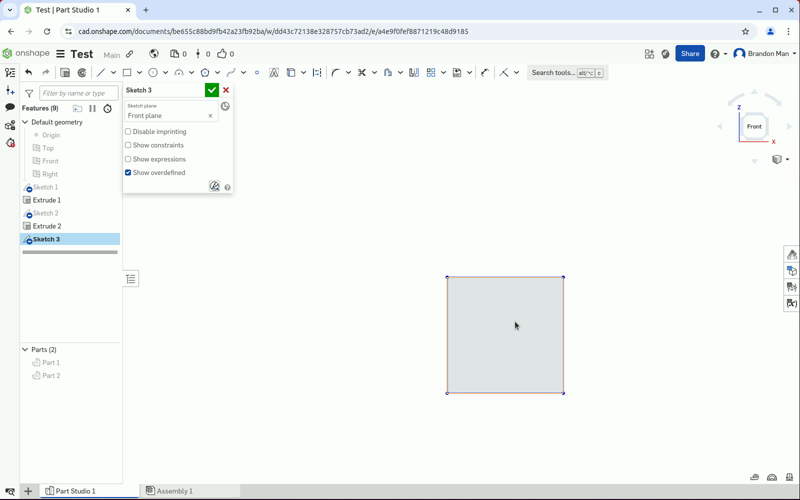
scroll(6)
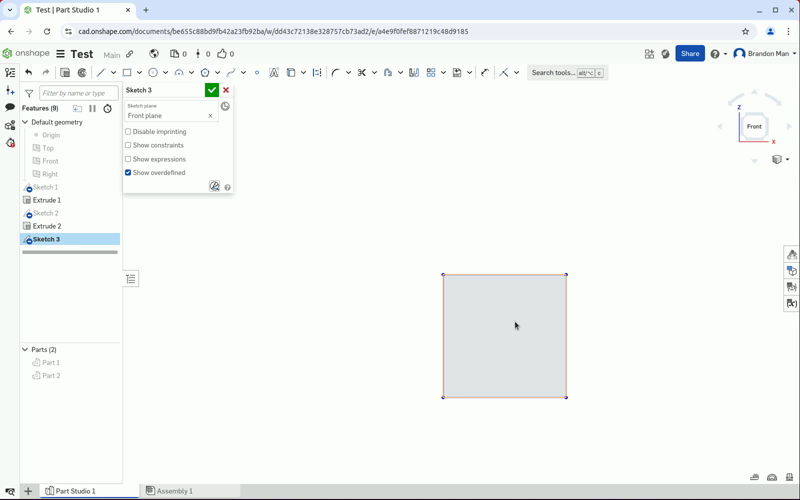
scroll(6)
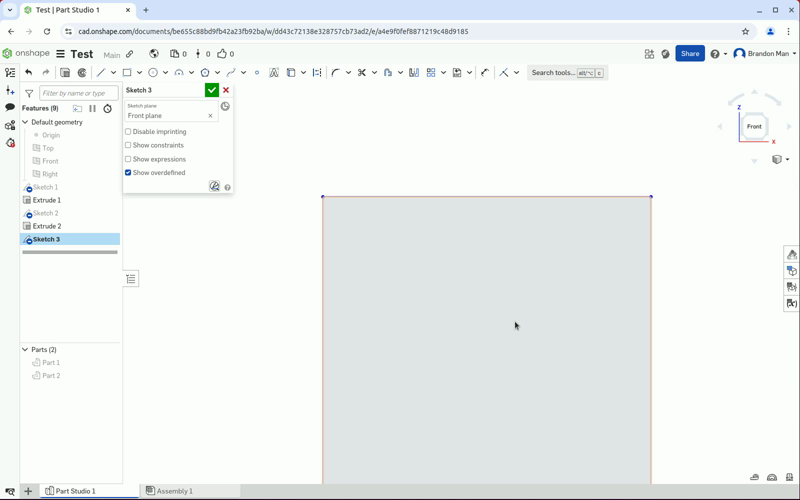
click(515, 321)
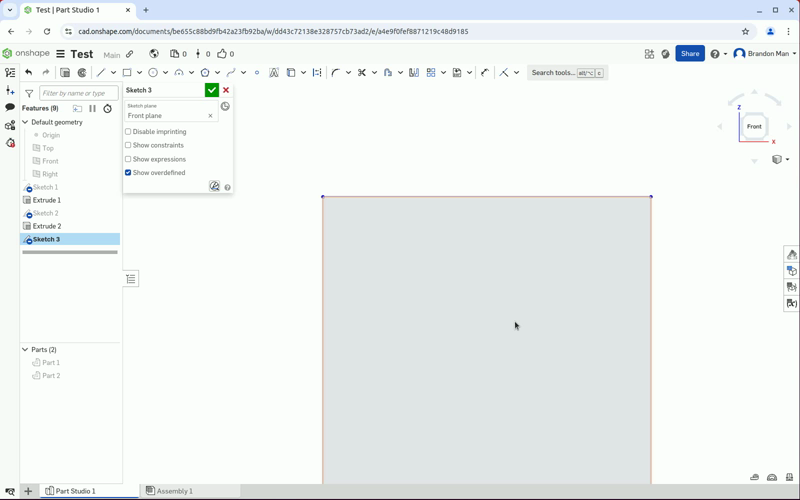
scroll(-6)
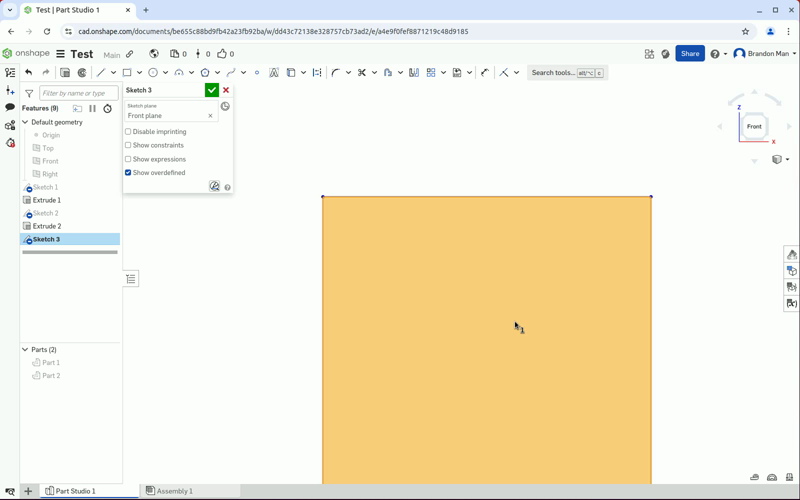
scroll(-6)
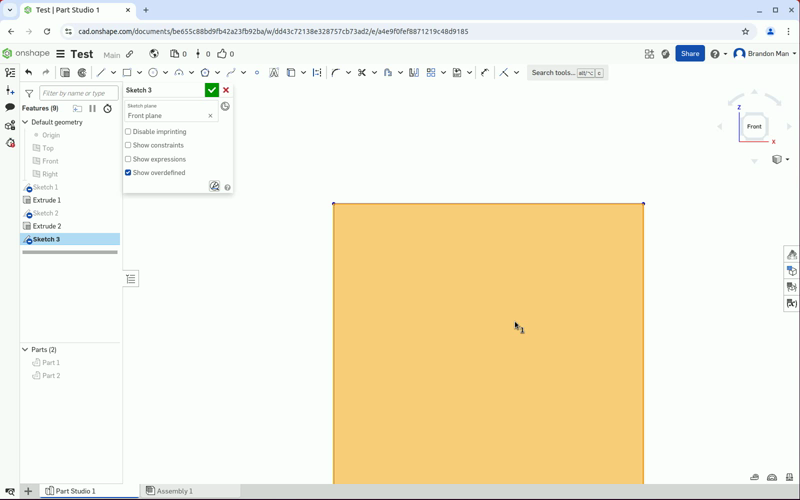
scroll(-6)
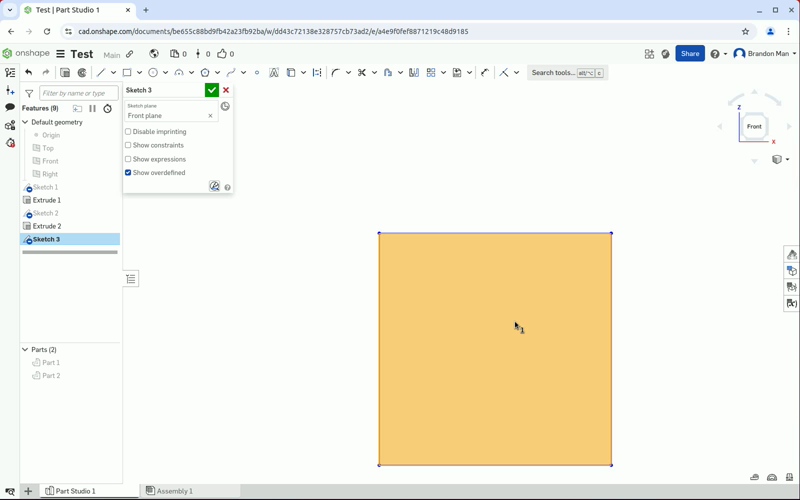
scroll(-6)
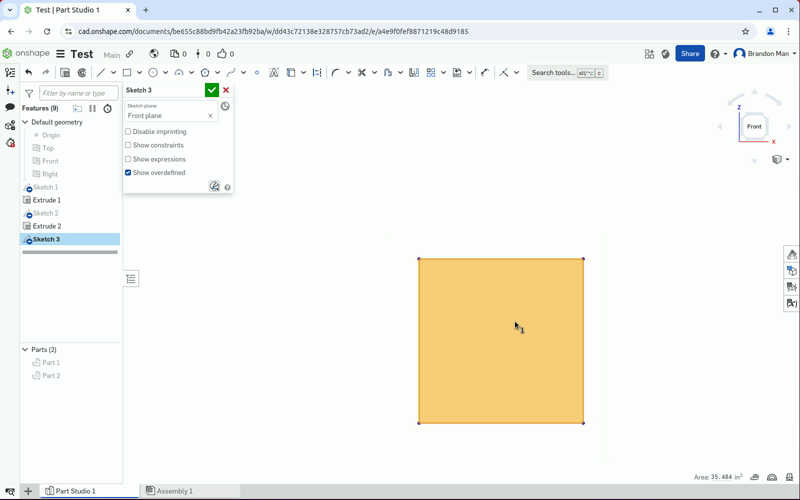
scroll(-6)
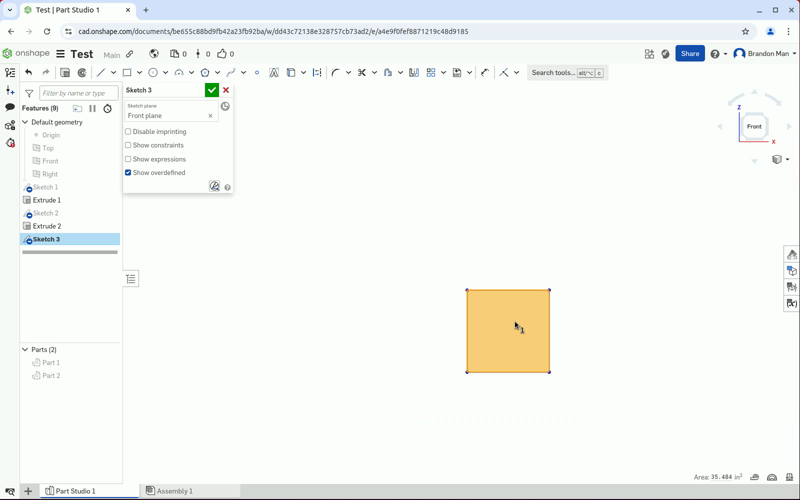
scroll(-6)
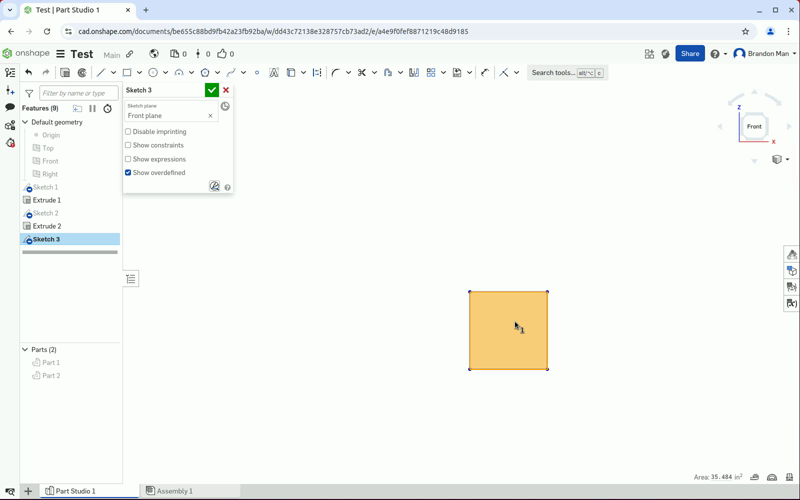
scroll(-6)
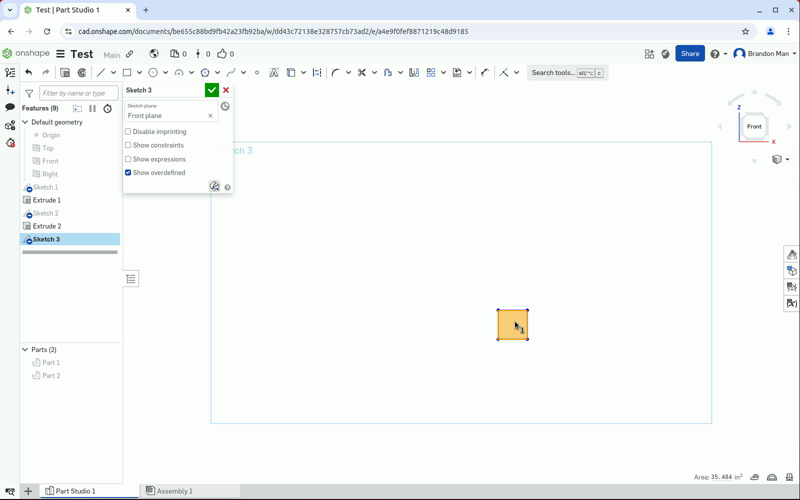
mouse_move(73, 352)
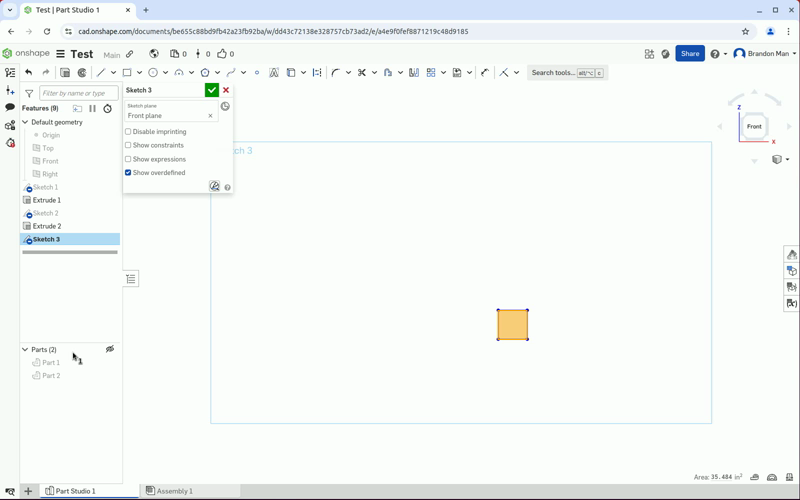
key(shift+y)
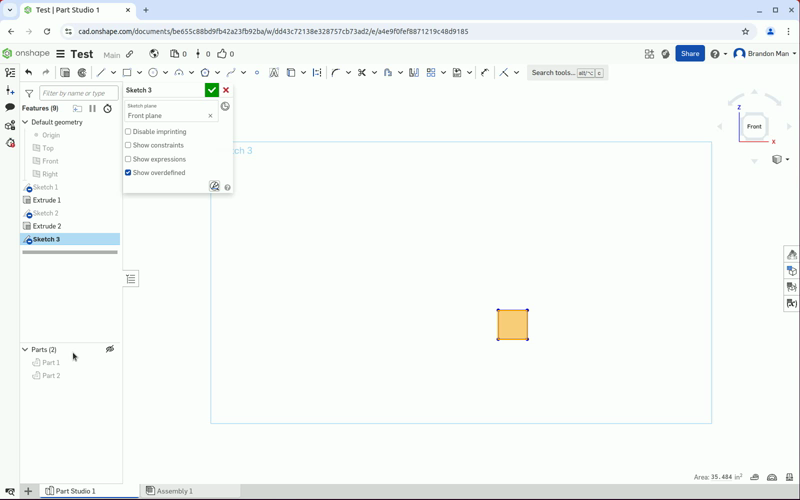
key(shift+e)
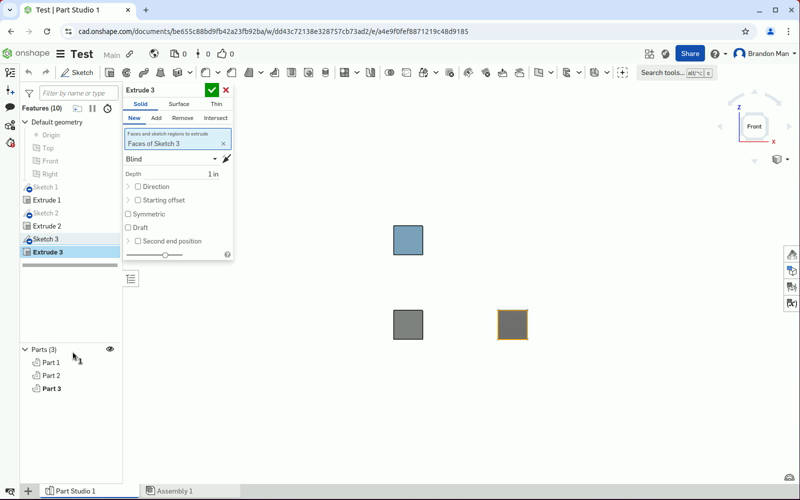
mouse_move(143, 106)
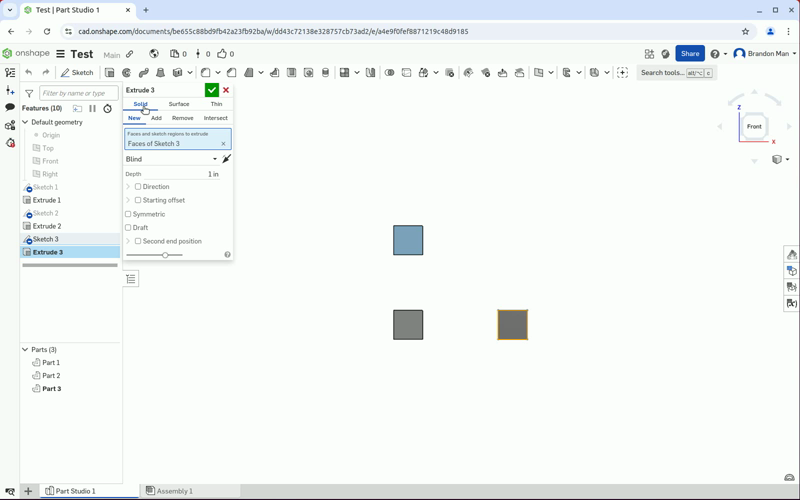
click(143, 106)
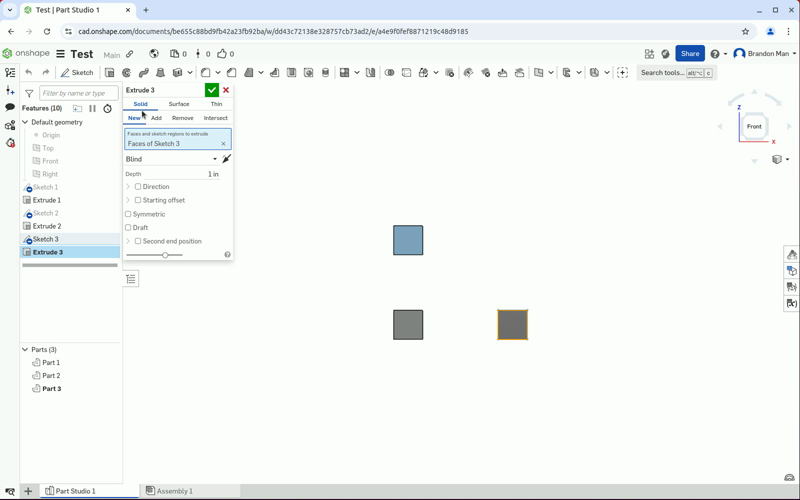
mouse_move(137, 120)
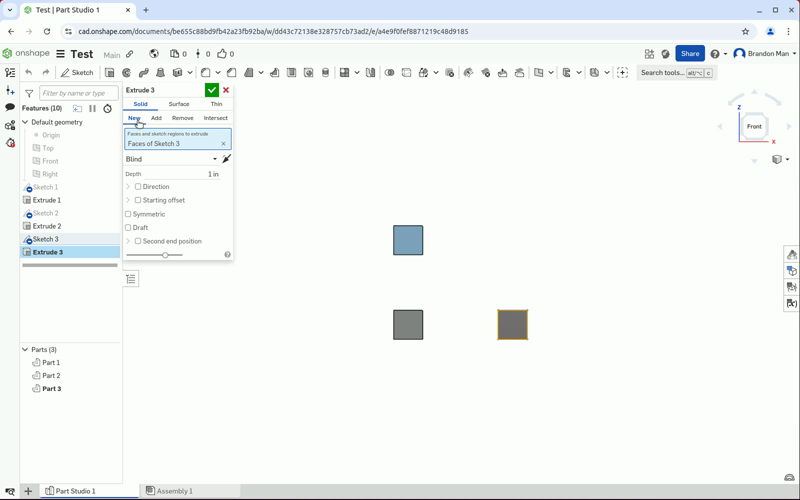
click(137, 120)
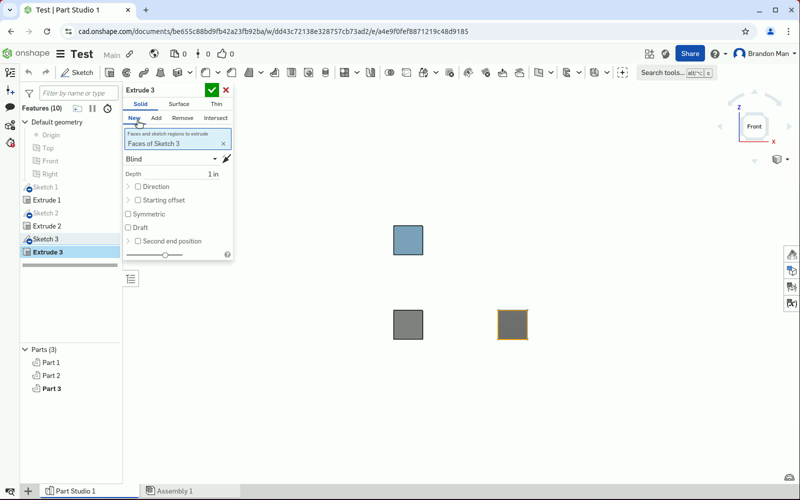
key(tab, 4)
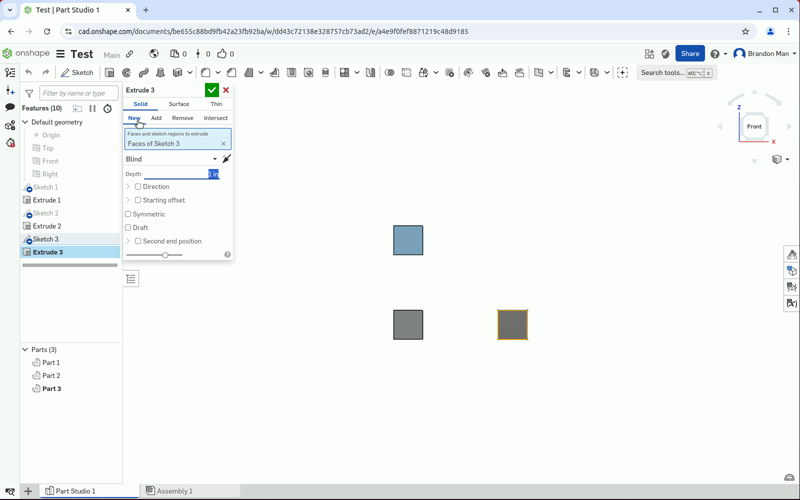
text(22.868)
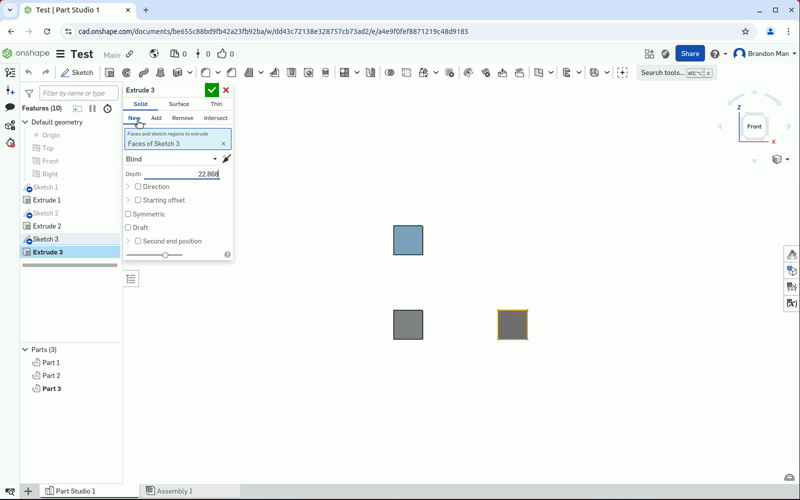
key(enter)
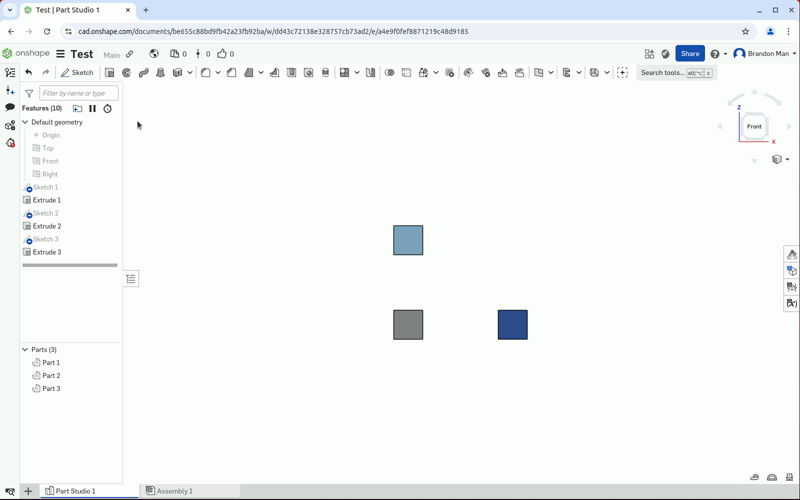
key(shift+h)
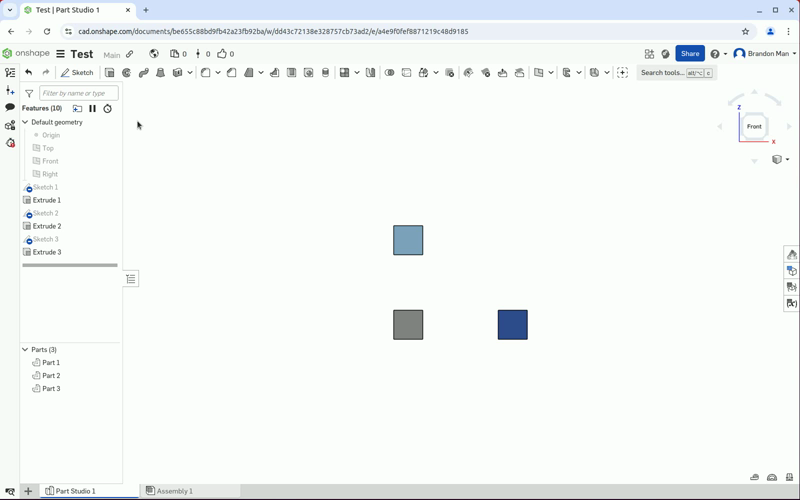
key(shift+h)
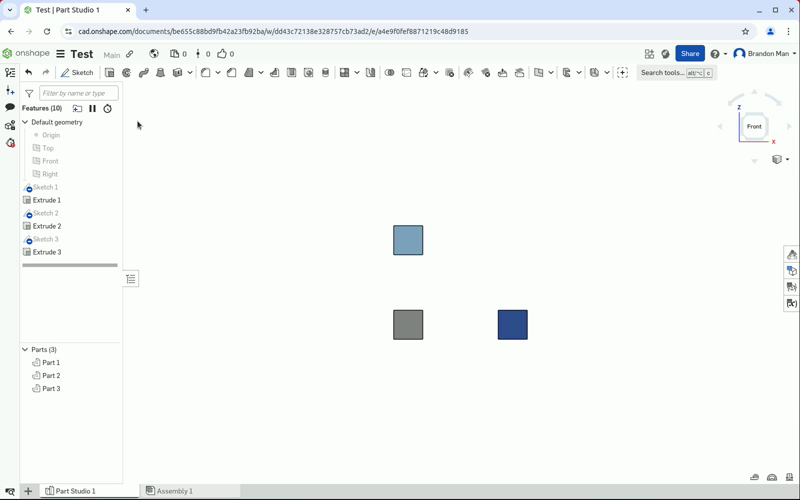
mouse_move(73, 189)
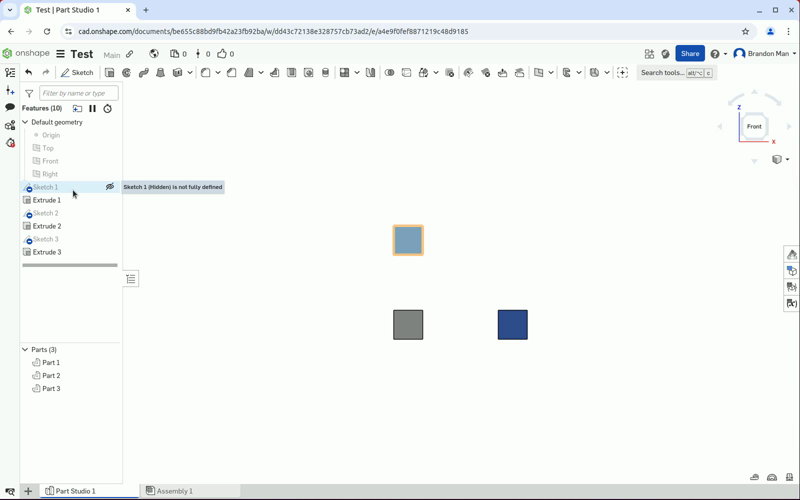
click(73, 189)
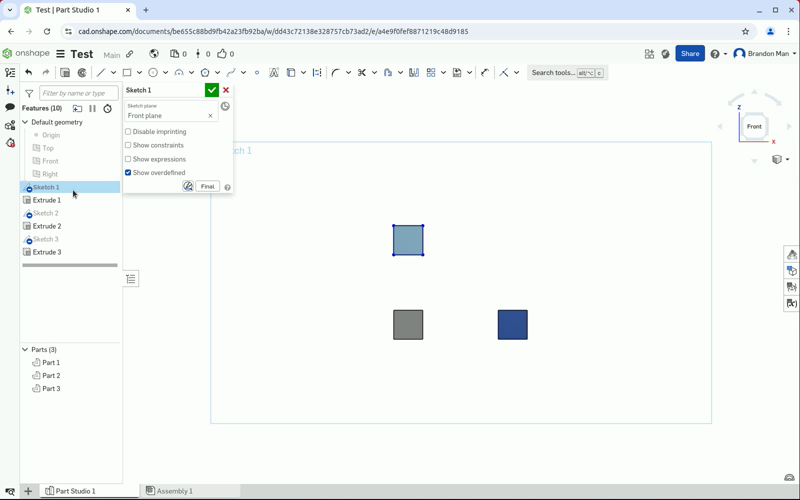
mouse_move(229, 92)
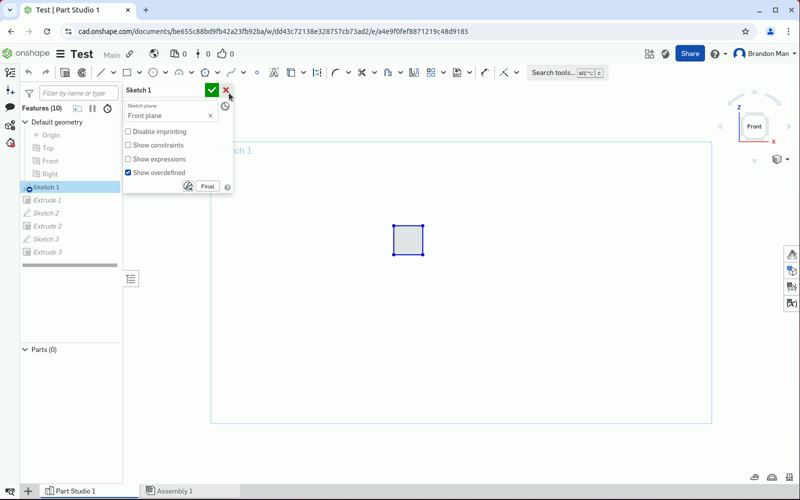
click(229, 92)
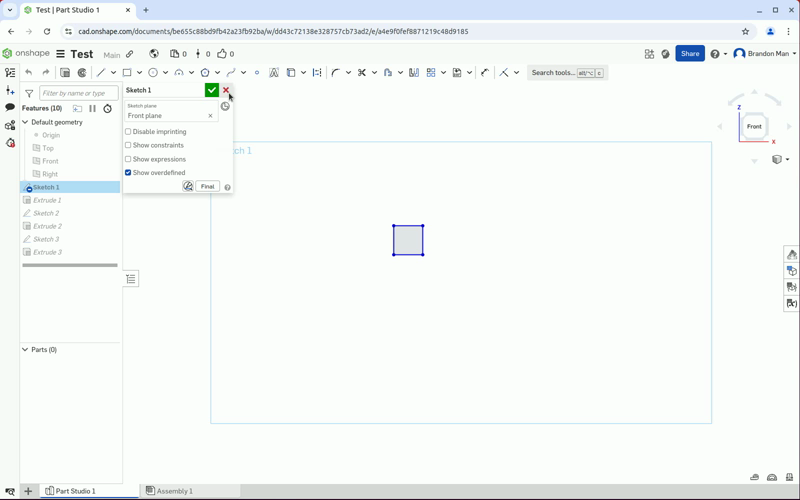
key(shift+s)
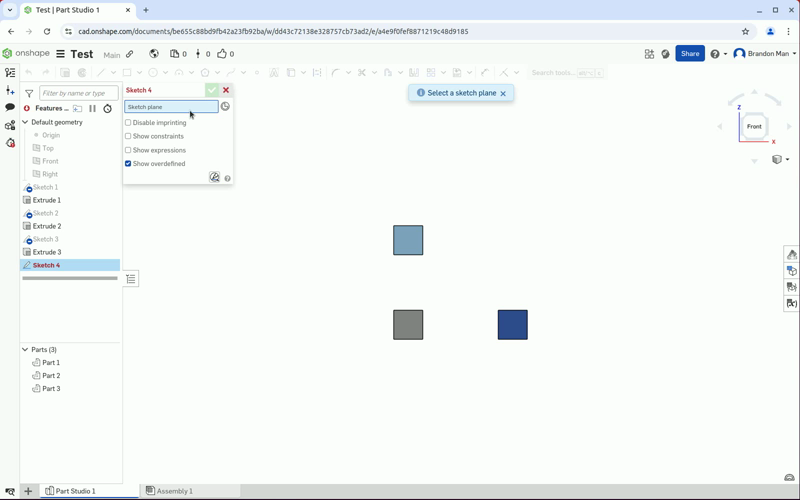
mouse_move(73, 163)
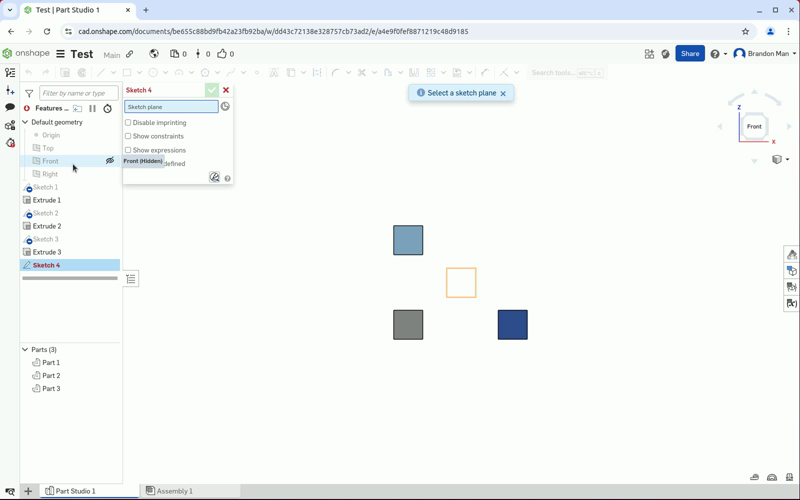
click(73, 163)
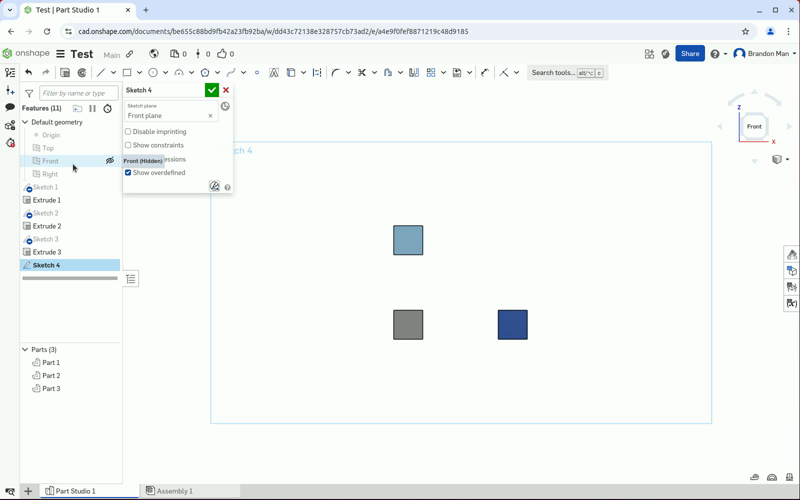
mouse_move(73, 352)
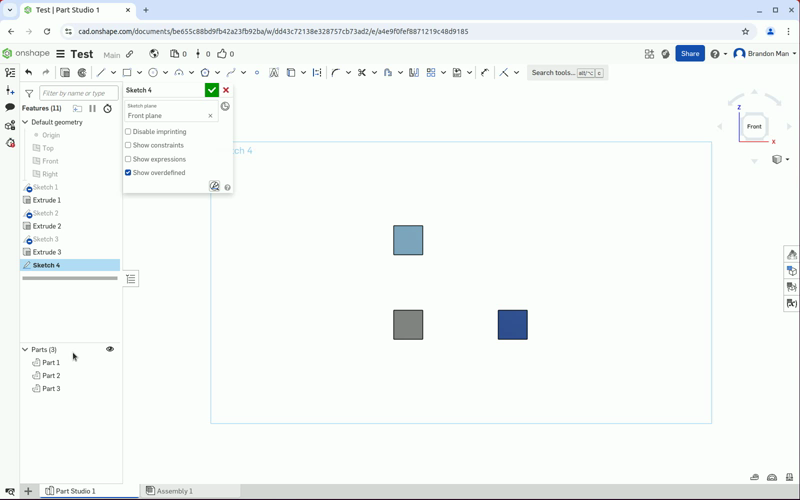
key(y)
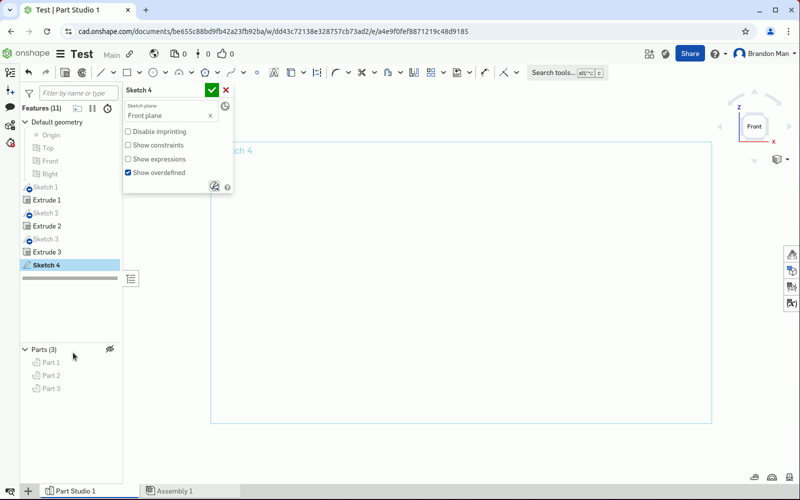
key(l)
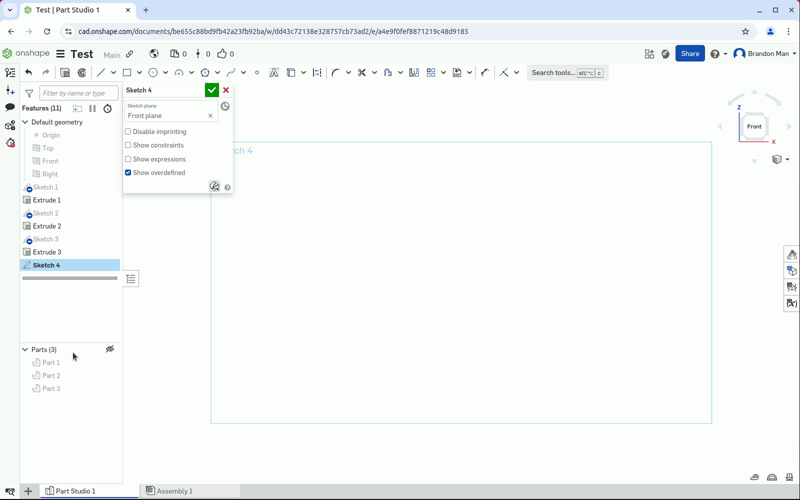
key_down(shift)
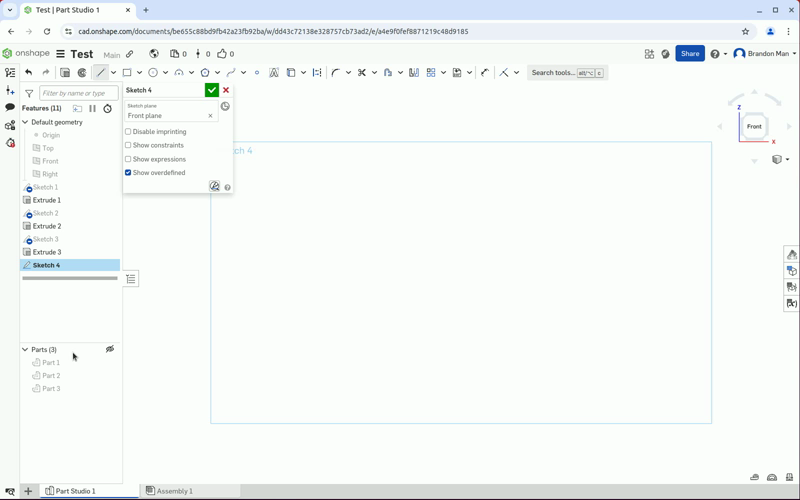
mouse_move(492, 254)
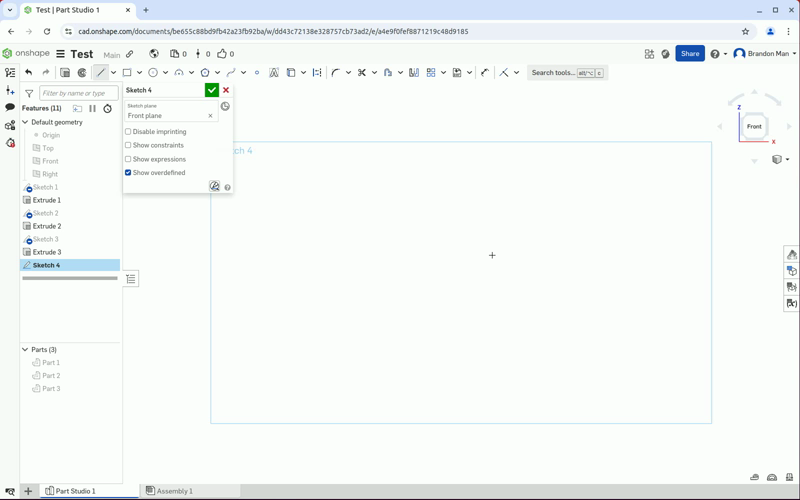
click(492, 254)
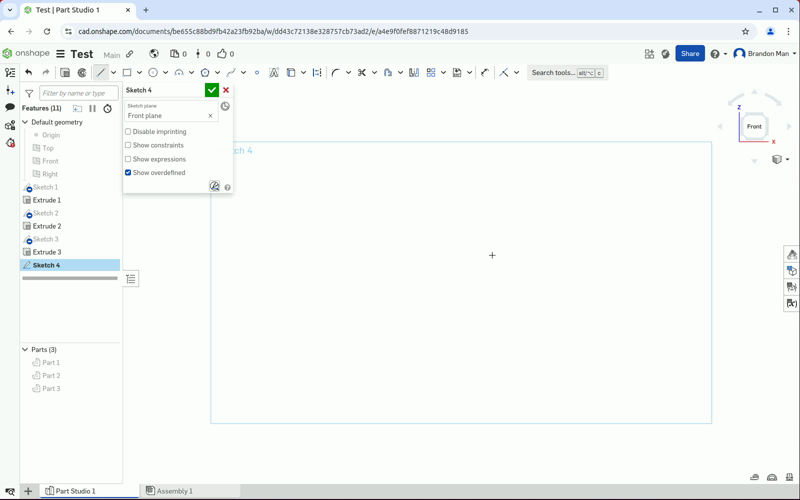
key_up(shift)
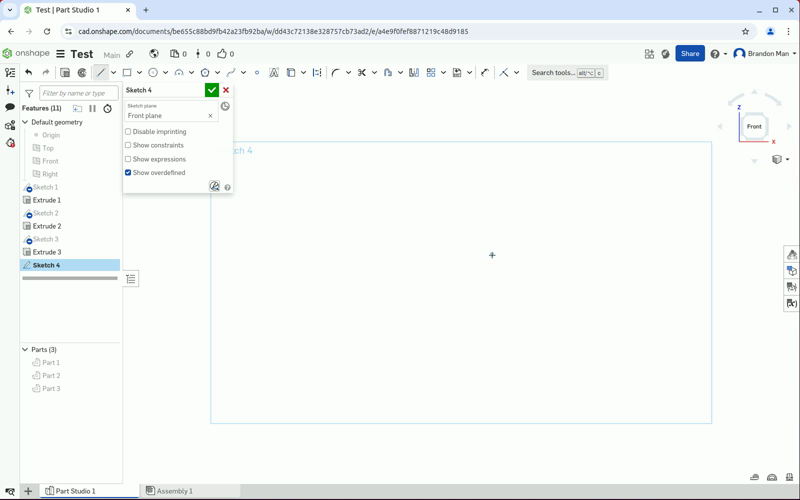
key_down(shift)
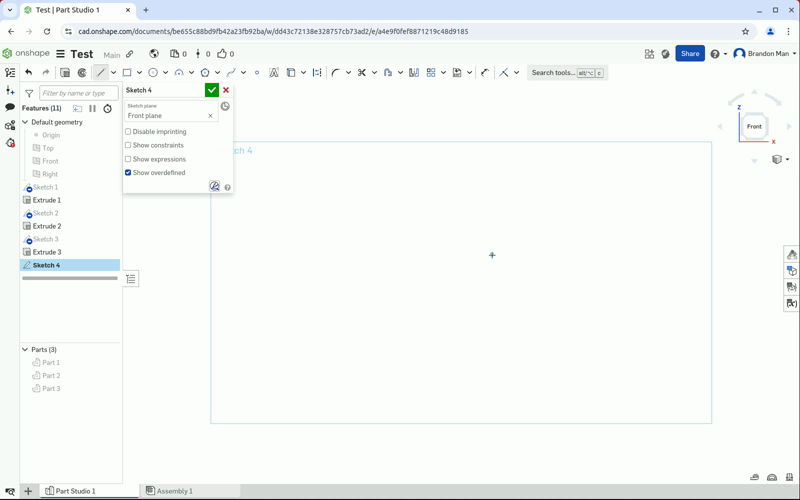
mouse_move(522, 254)
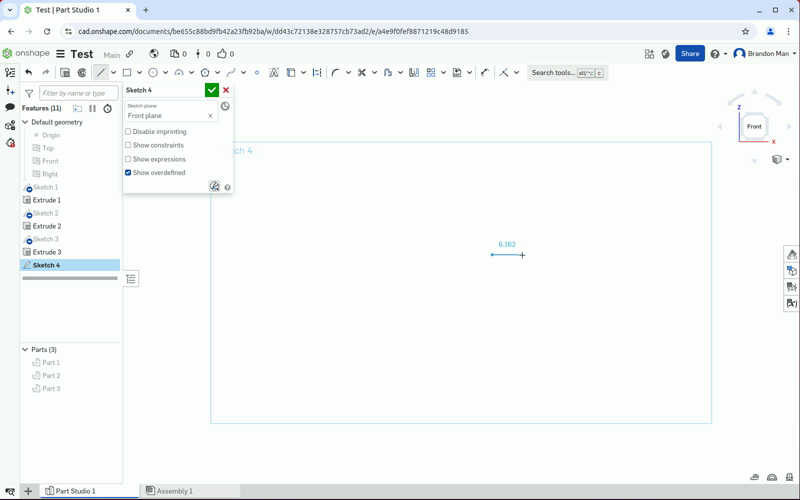
mouse_move(521, 254)
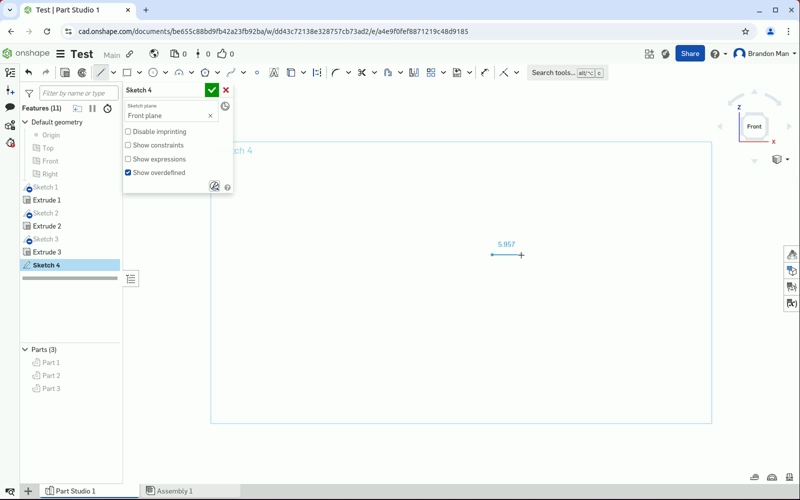
click(521, 254)
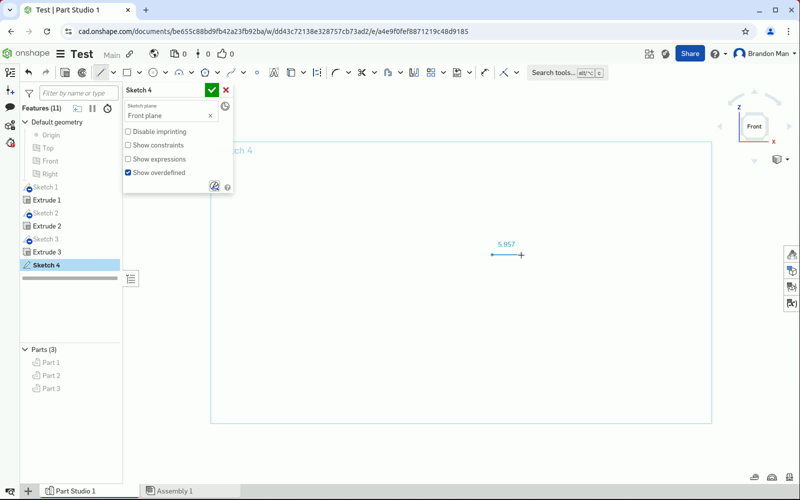
key_up(shift)
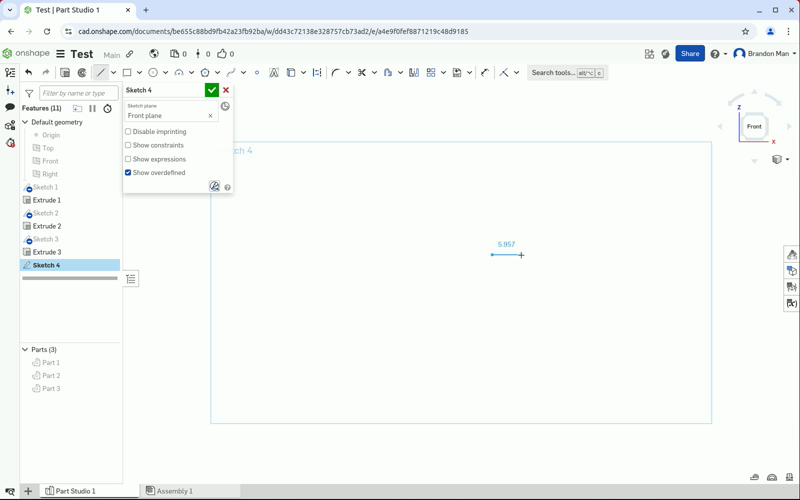
key_down(shift)
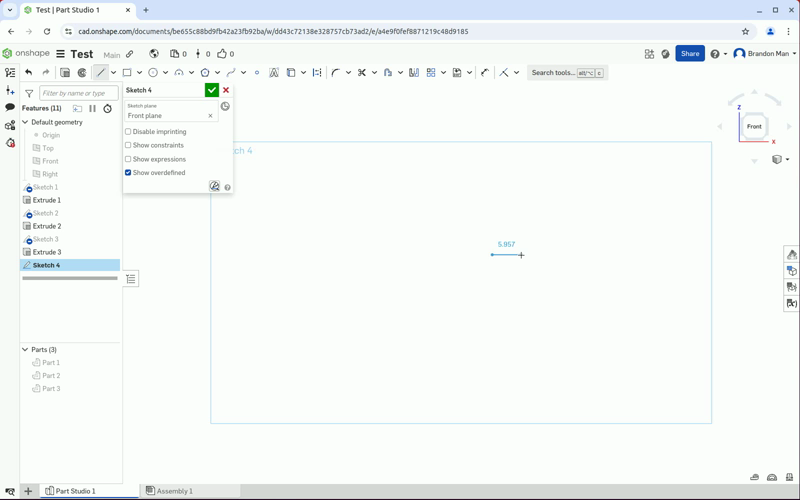
mouse_move(551, 254)
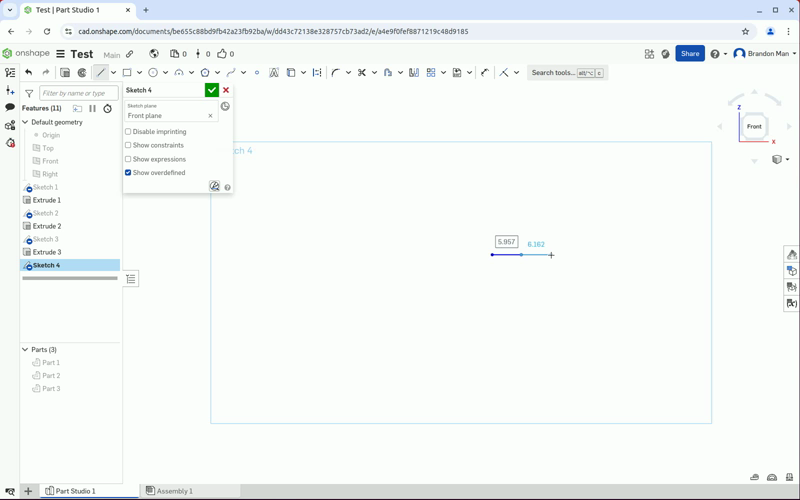
mouse_move(521, 225)
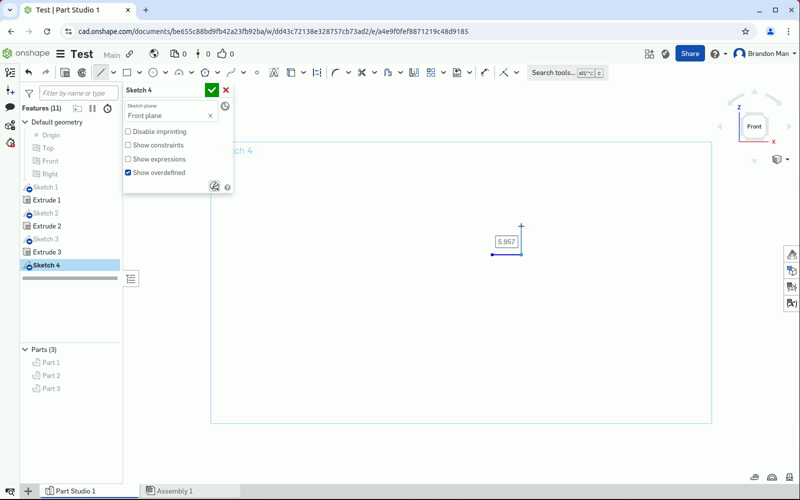
click(521, 225)
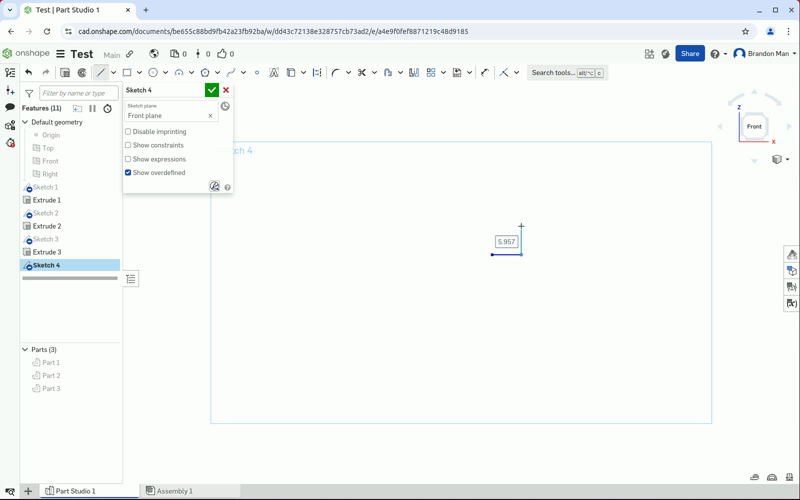
key_up(shift)
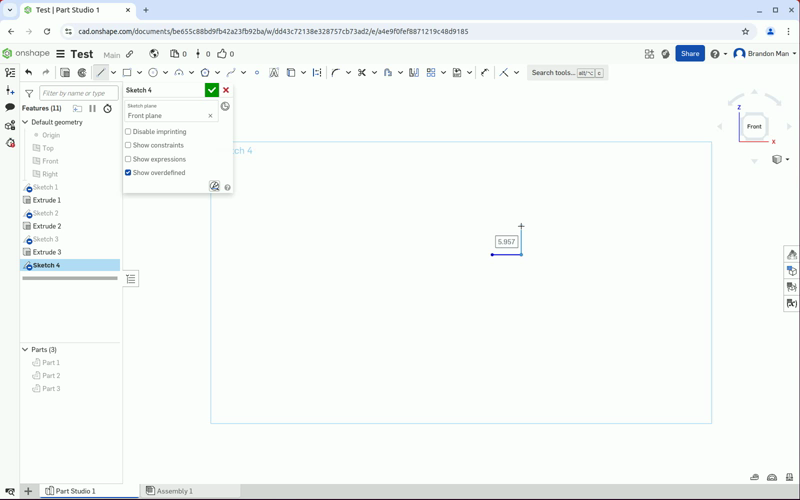
key_down(shift)
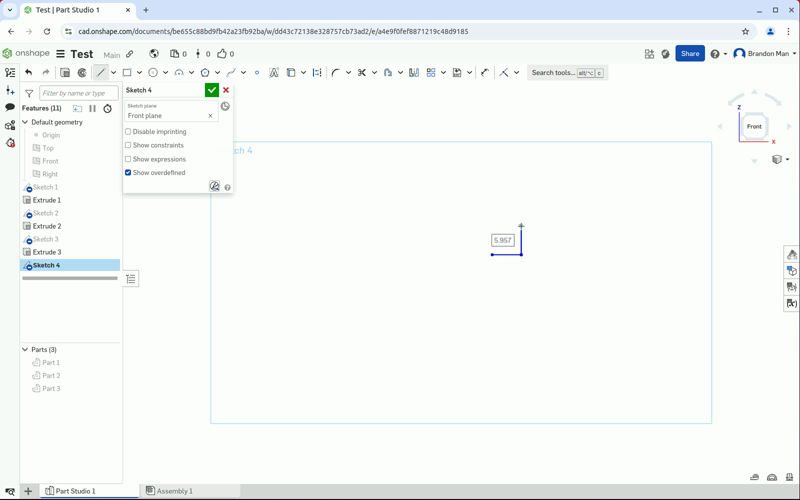
mouse_move(551, 225)
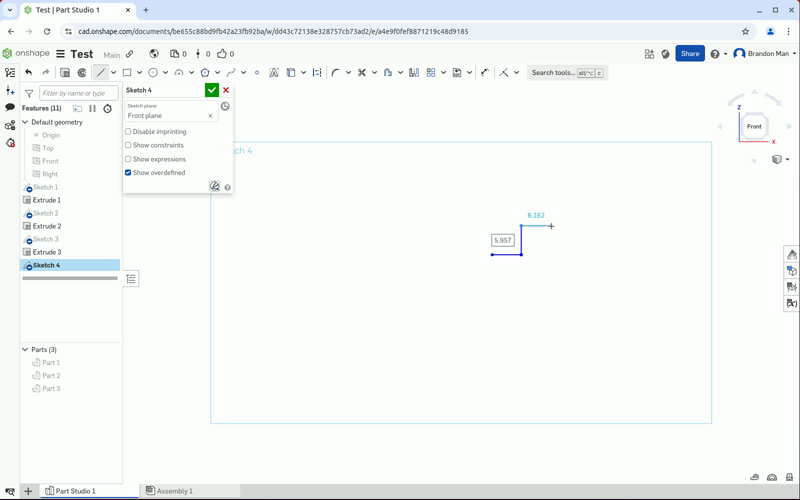
mouse_move(492, 225)
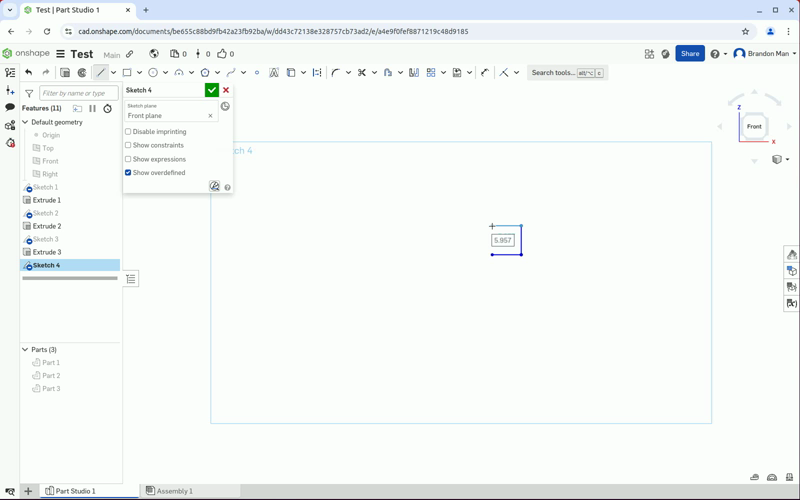
click(492, 225)
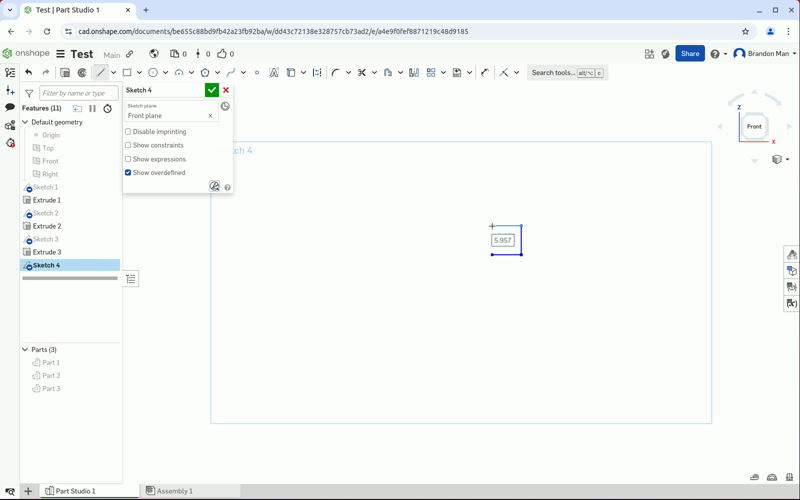
key_up(shift)
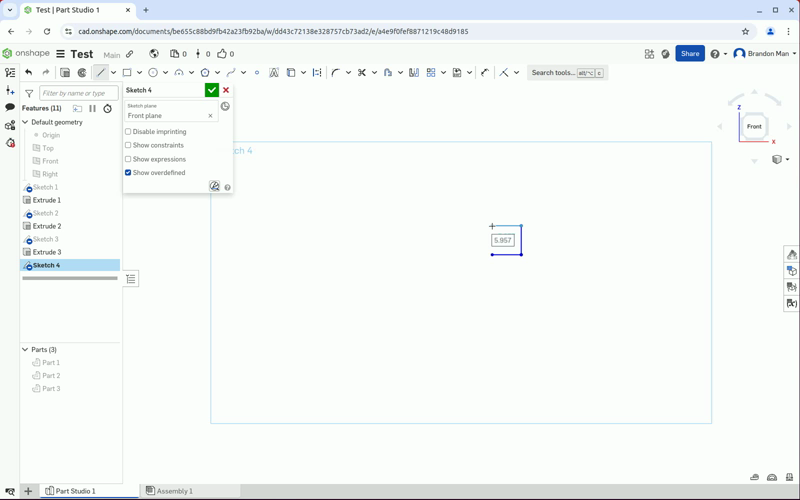
mouse_move(522, 225)
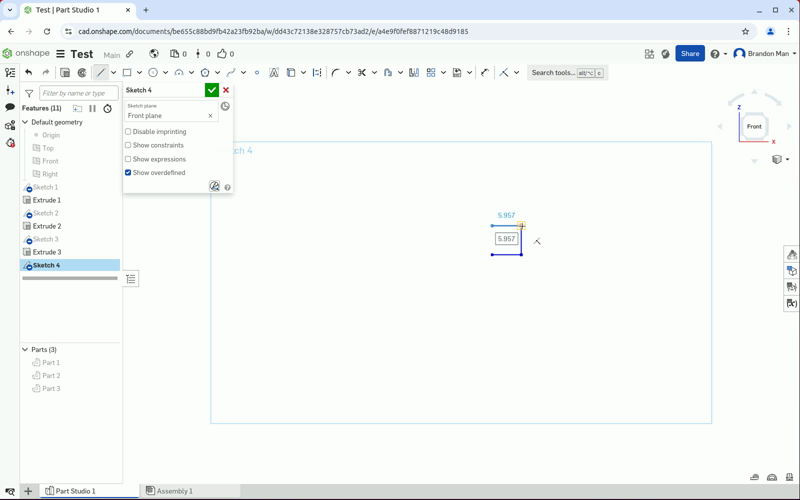
key_down(shift)
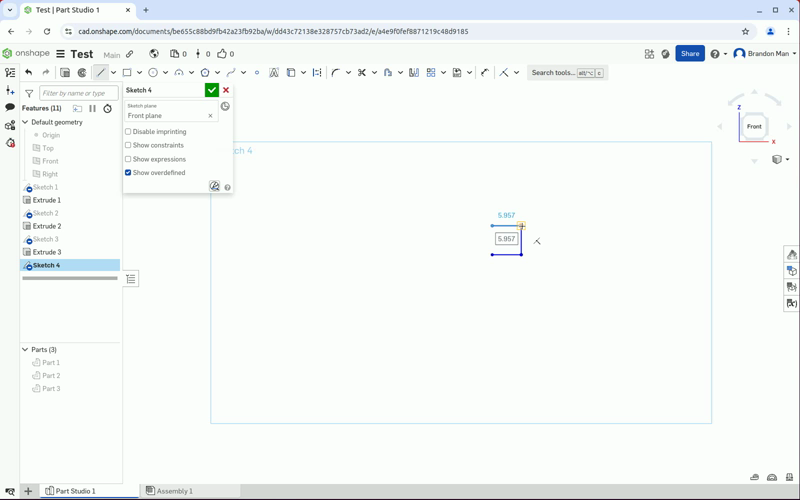
mouse_move(492, 254)
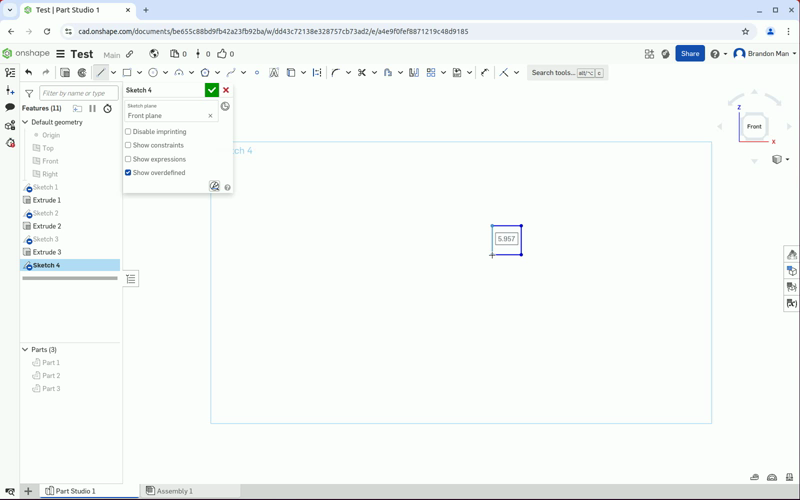
key_up(shift)
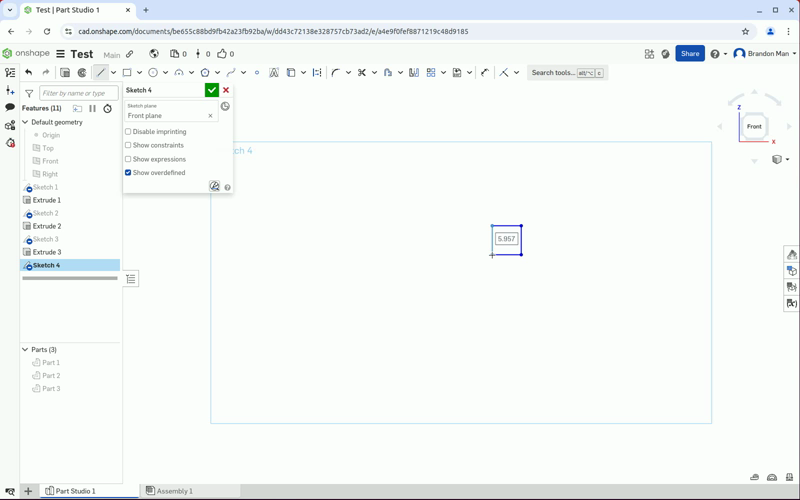
click(492, 254)
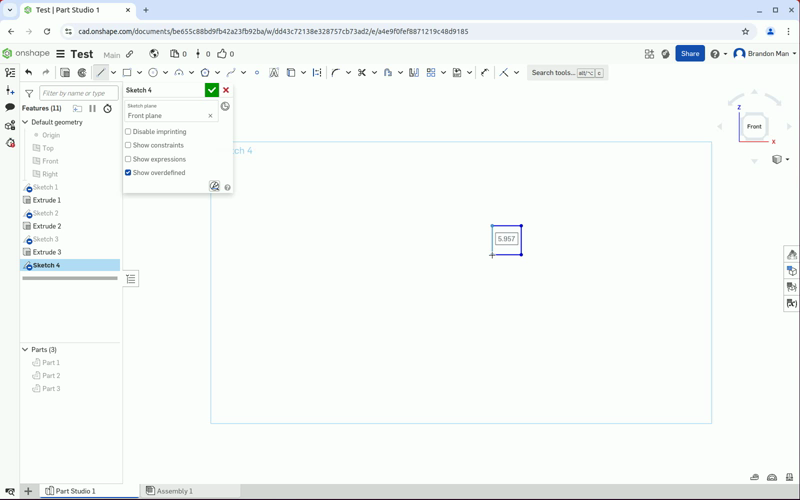
key(esc)
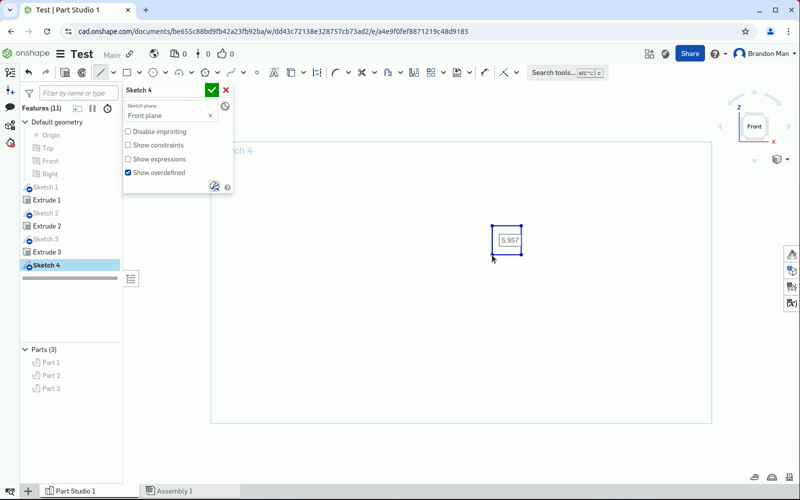
mouse_move(520, 238)
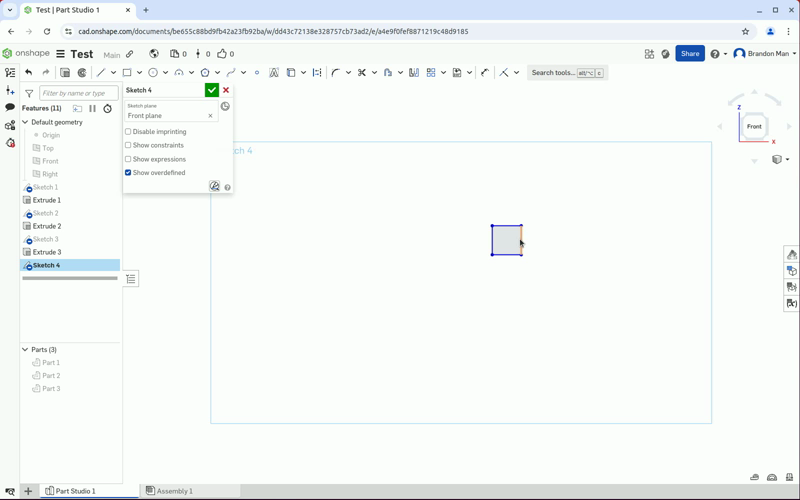
scroll(6)
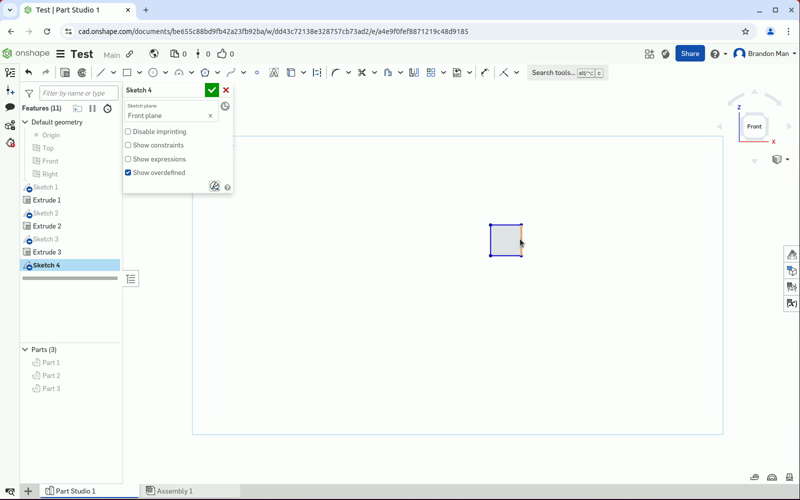
scroll(6)
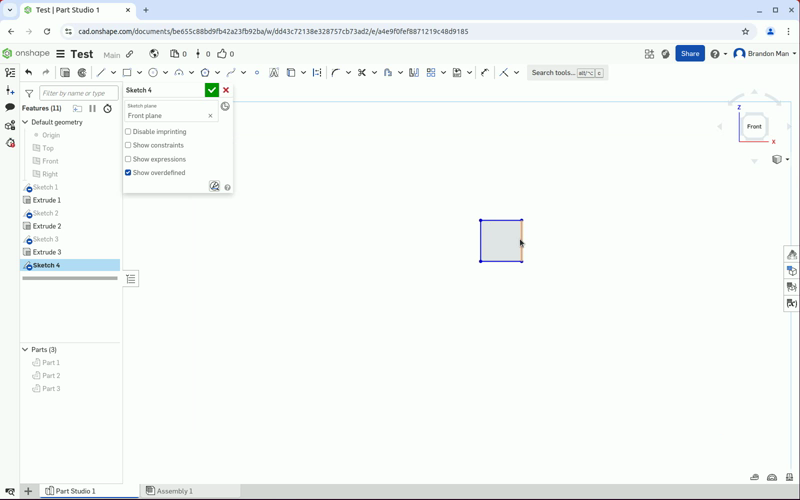
scroll(6)
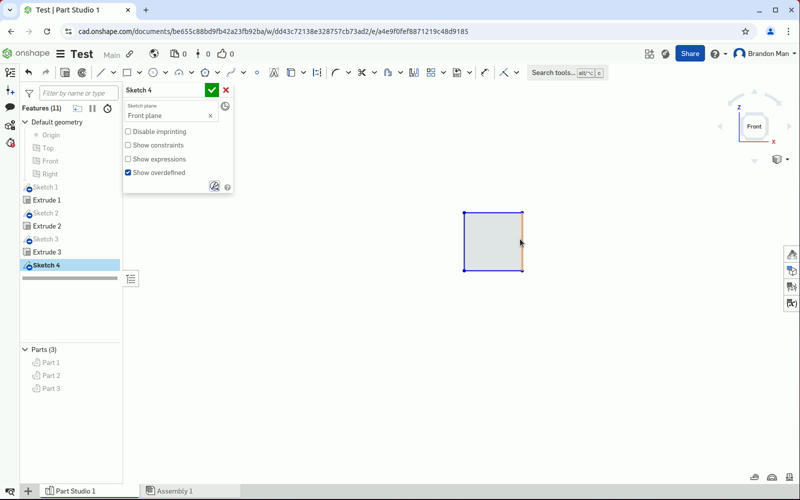
scroll(6)
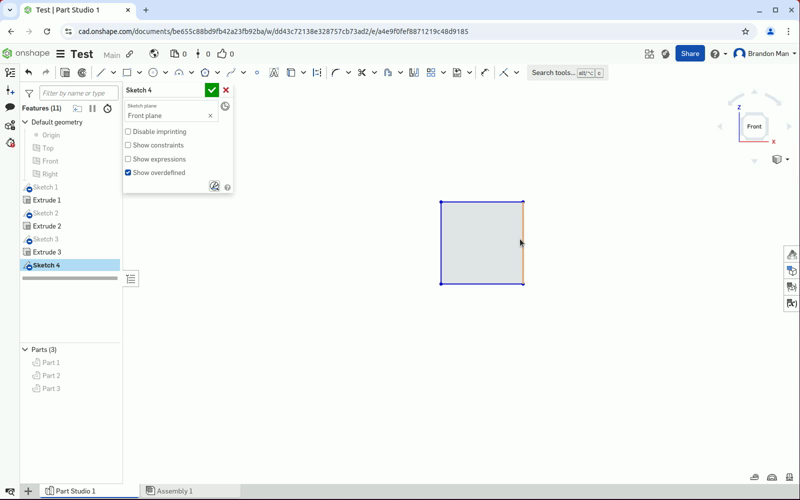
scroll(6)
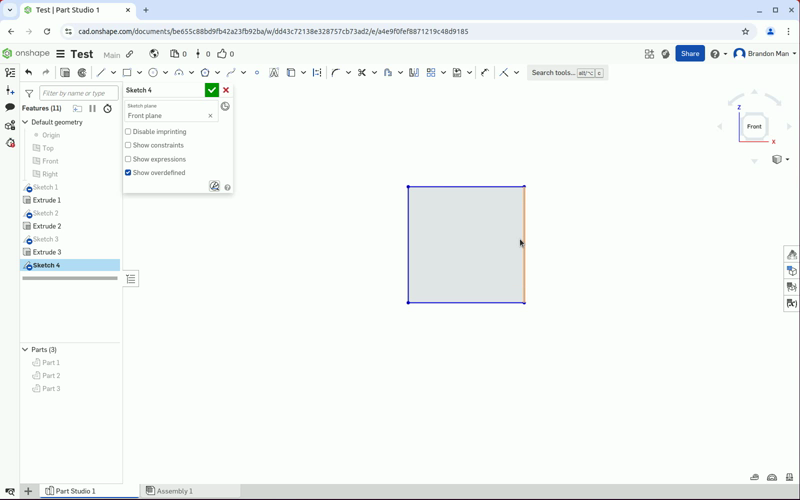
scroll(6)
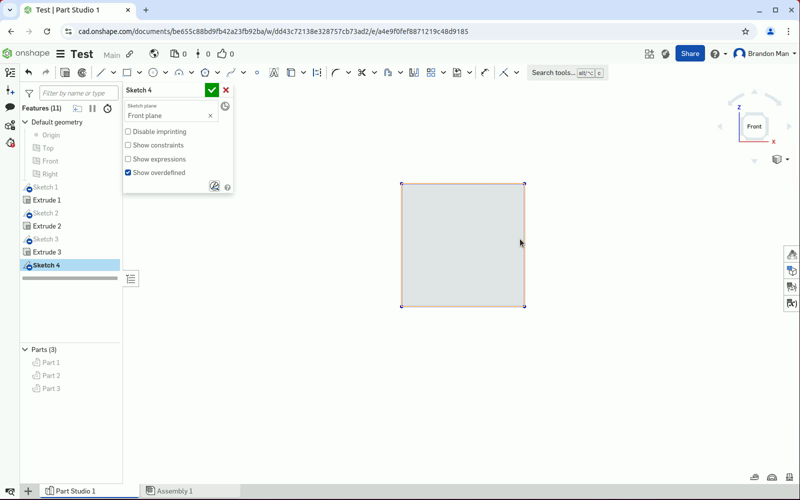
scroll(6)
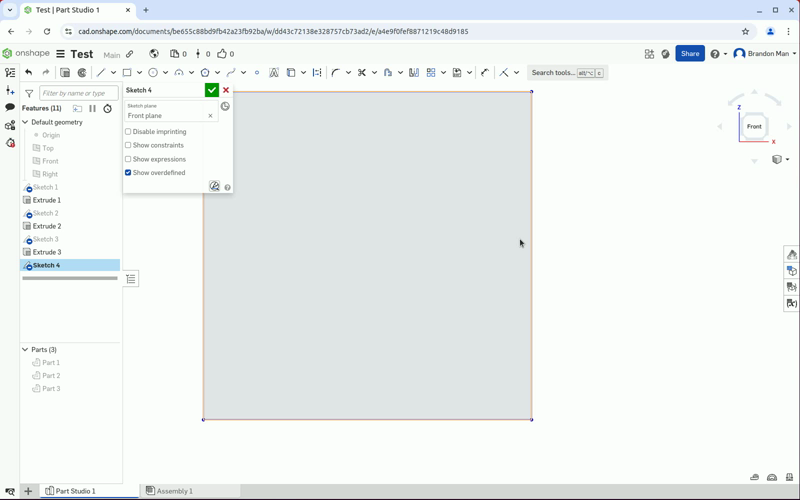
click(520, 238)
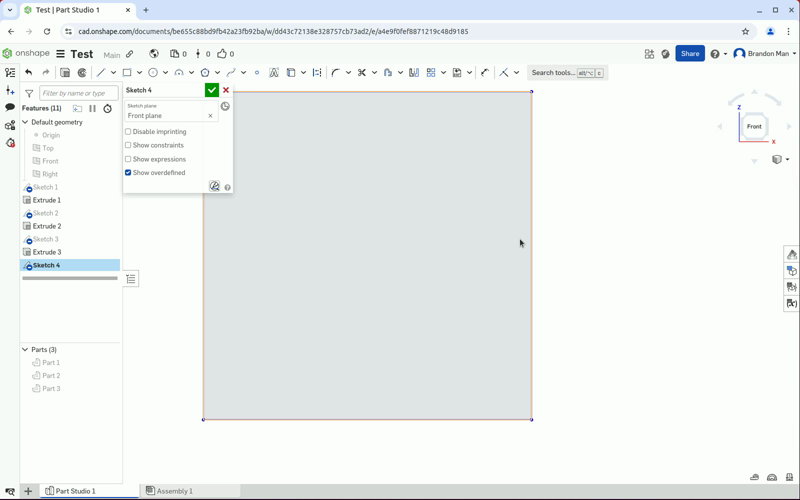
scroll(-6)
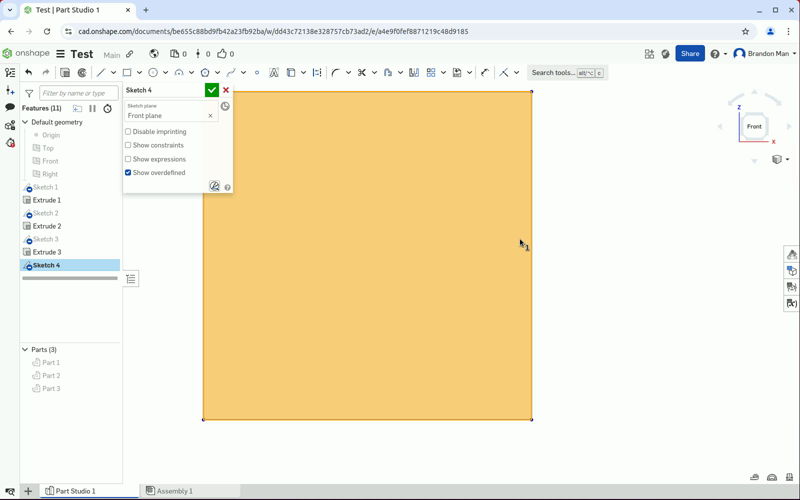
scroll(-6)
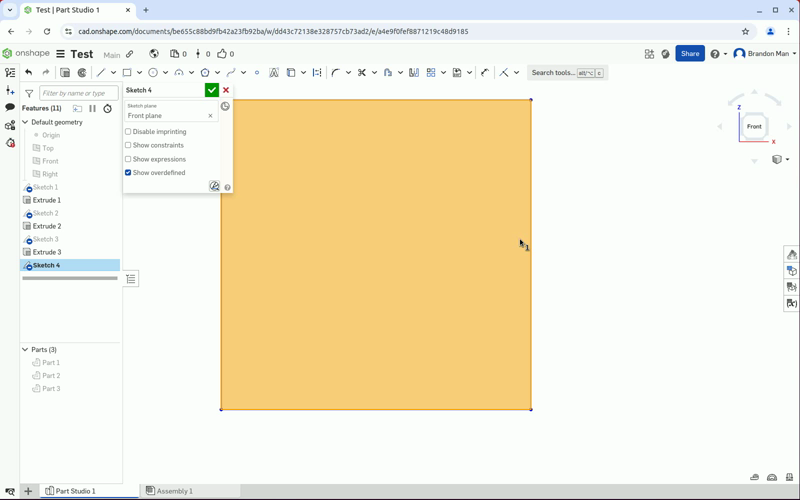
scroll(-6)
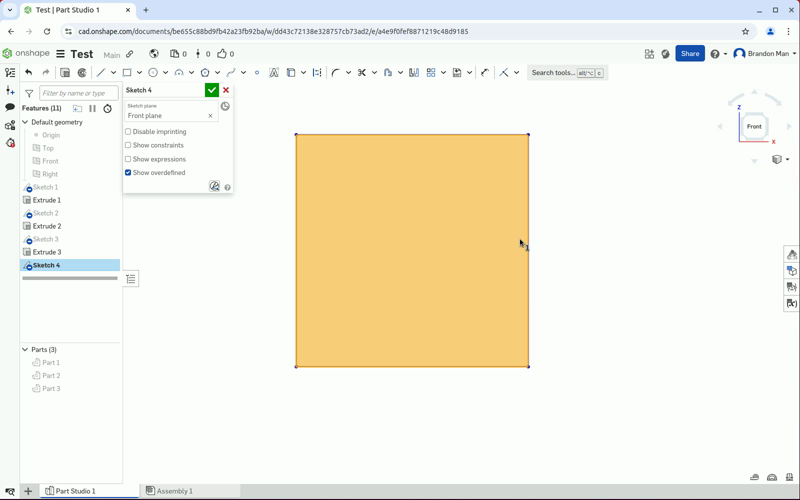
scroll(-6)
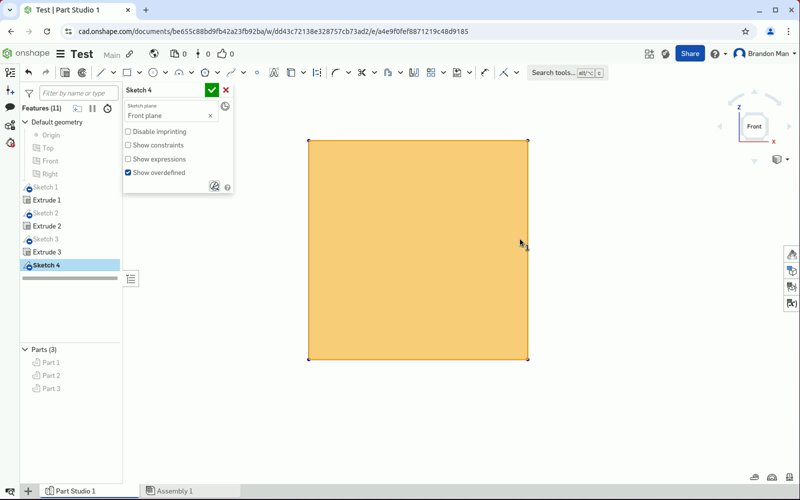
scroll(-6)
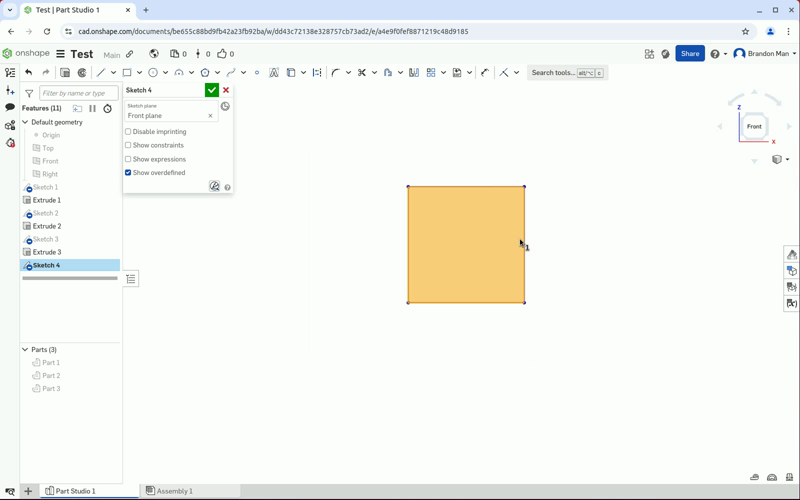
scroll(-6)
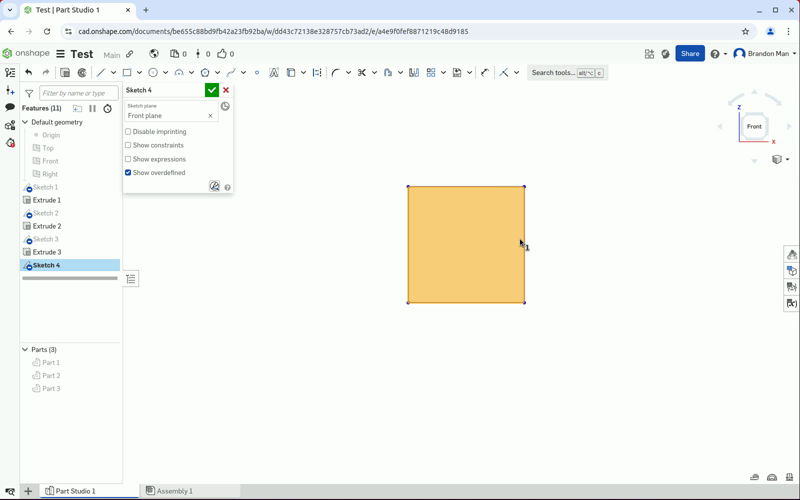
scroll(-6)
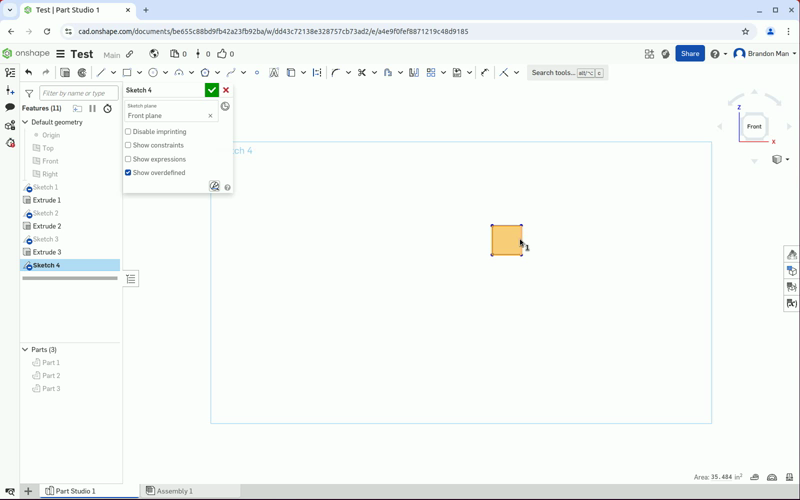
mouse_move(73, 352)
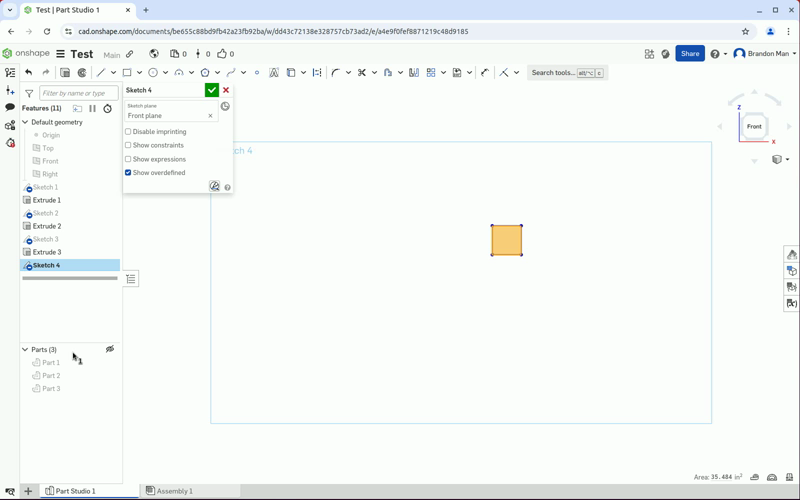
key(shift+y)
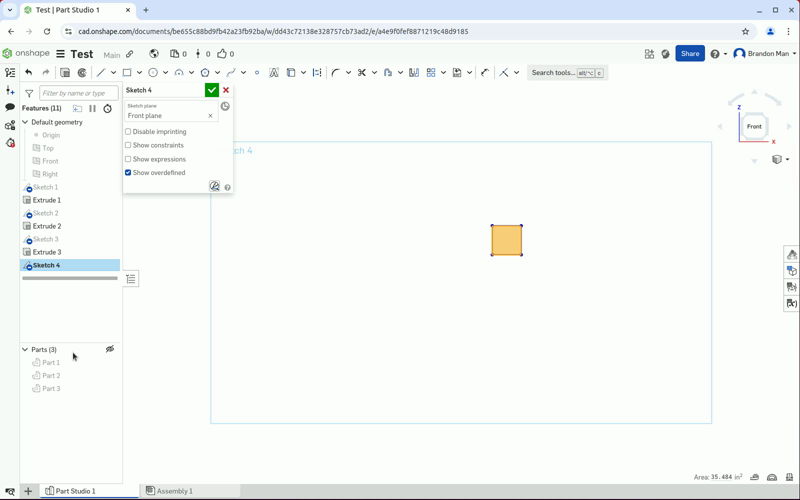
key(shift+e)
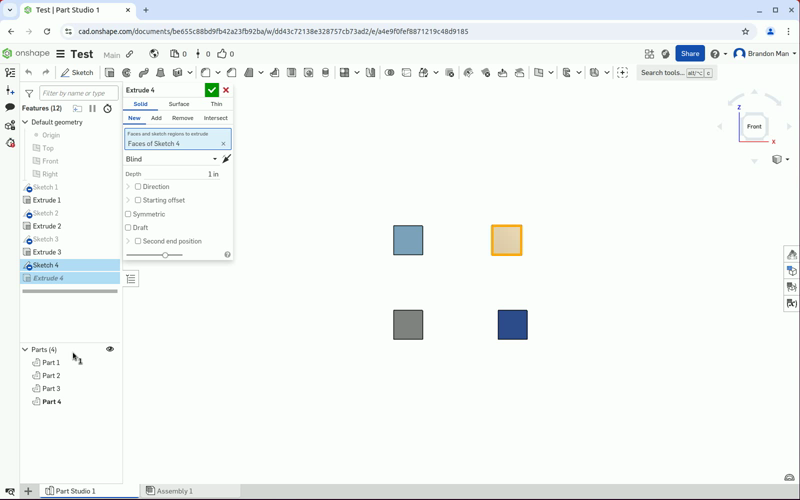
mouse_move(143, 106)
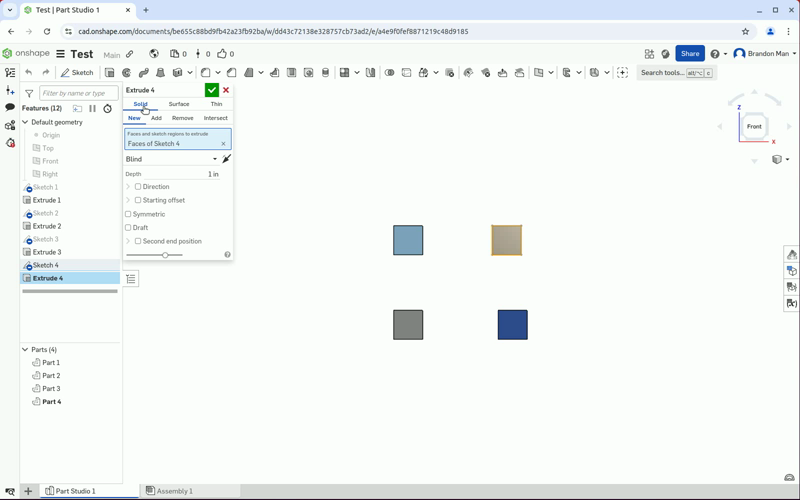
click(143, 106)
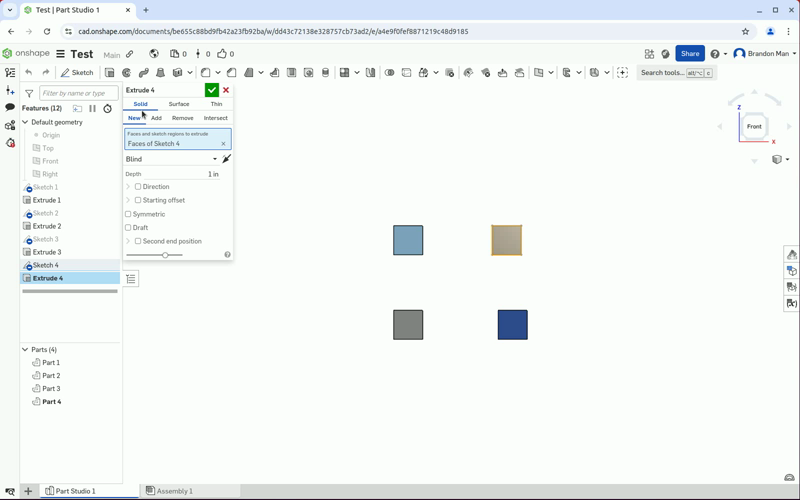
mouse_move(137, 120)
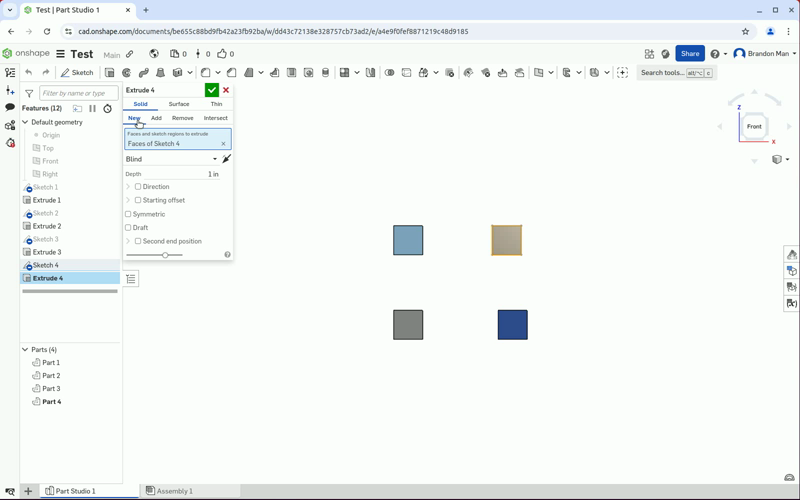
click(137, 120)
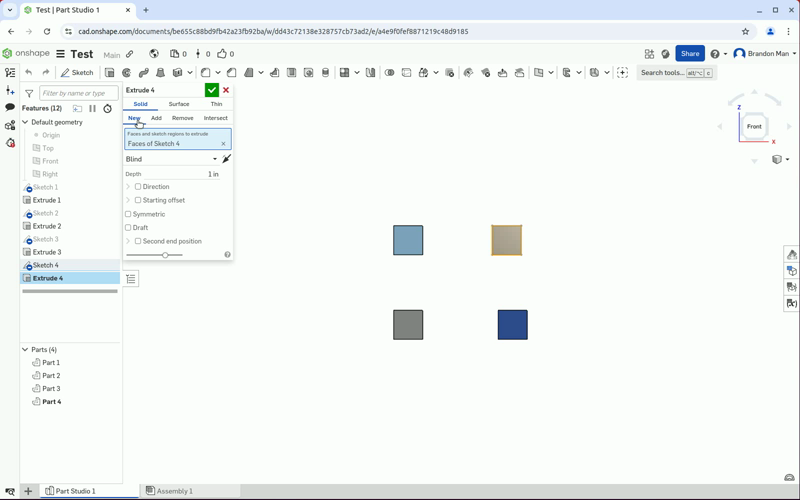
key(tab, 4)
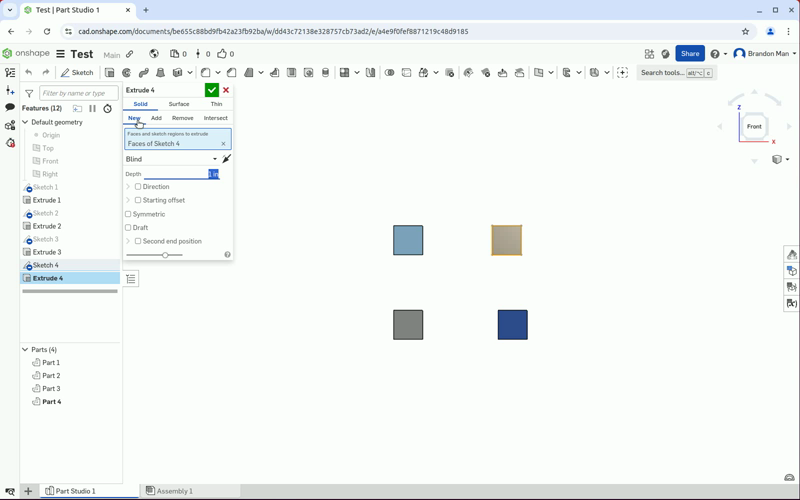
text(22.868)
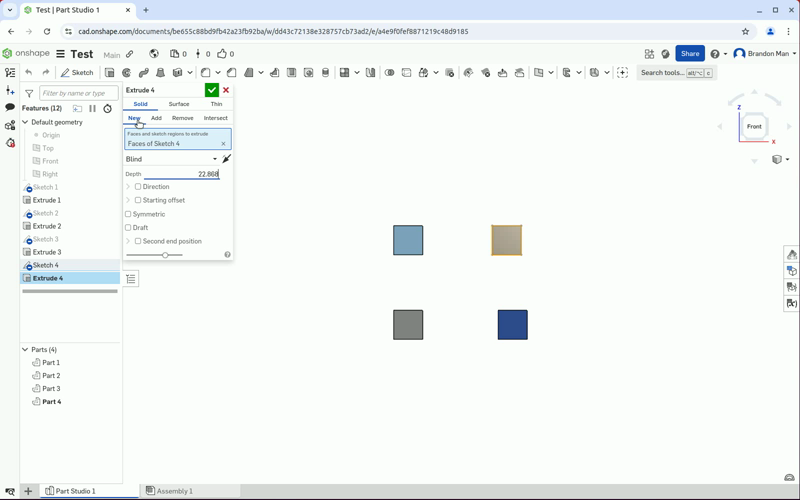
key(enter)
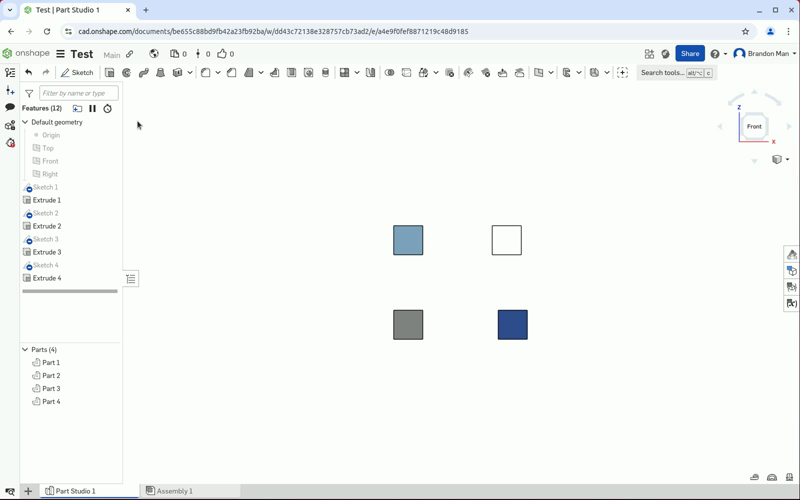
key(shift+h)
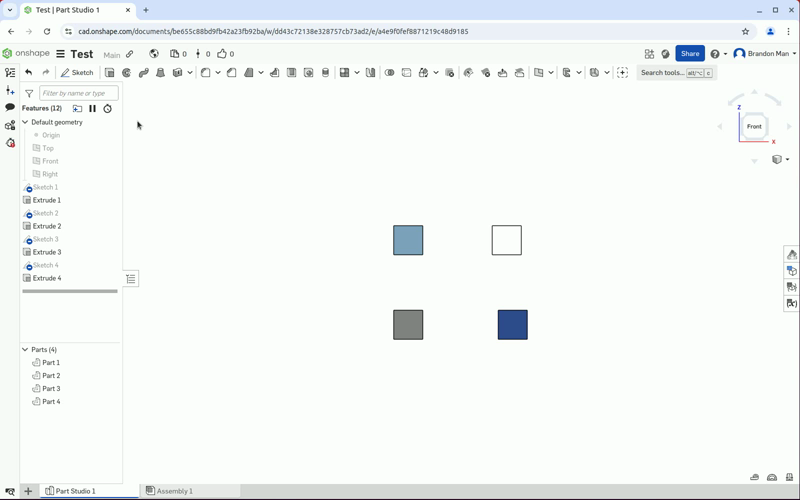
key(shift+h)
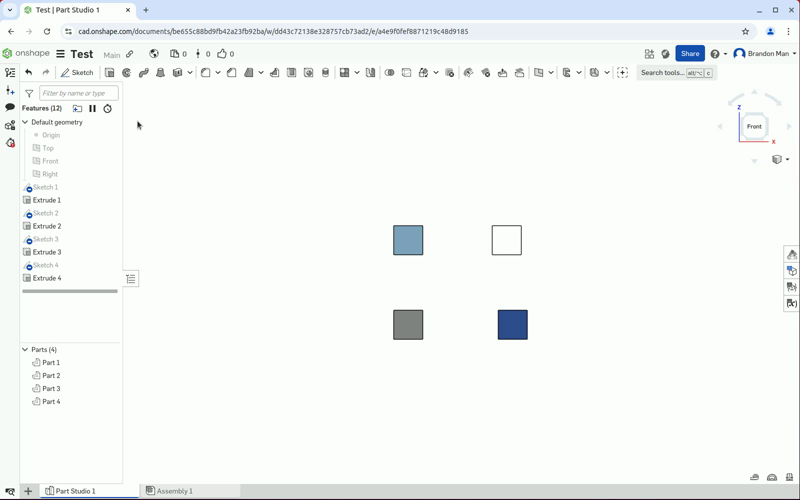
mouse_move(73, 189)
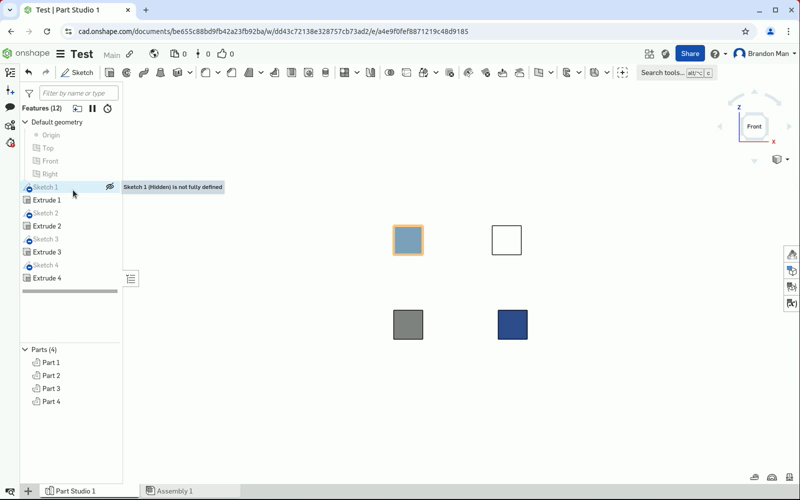
click(73, 189)
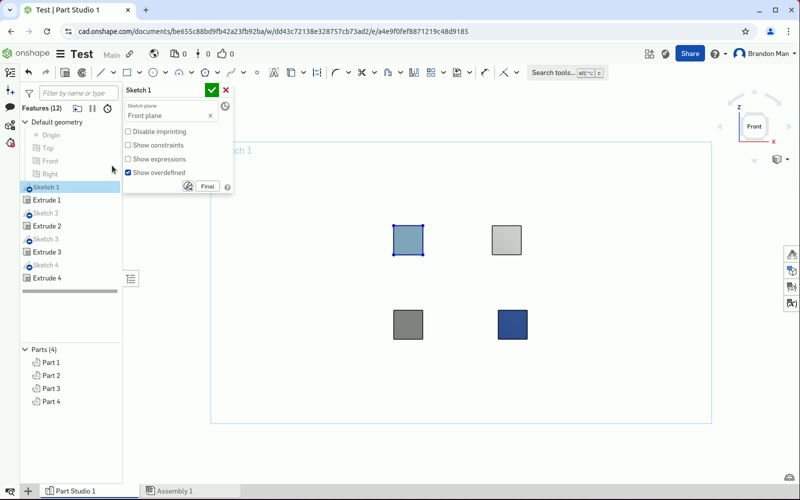
mouse_move(229, 92)
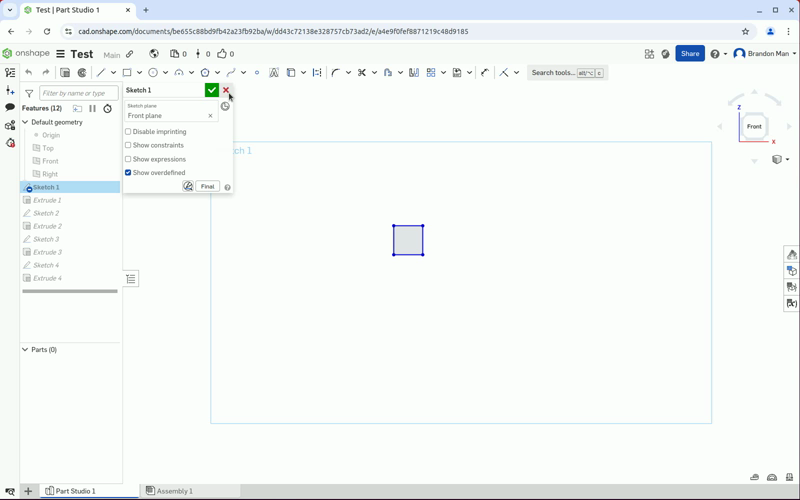
click(229, 92)
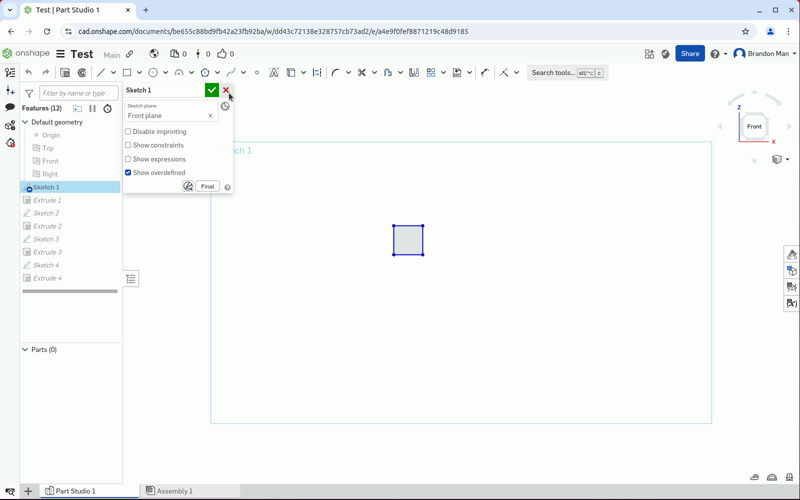
key(shift+s)
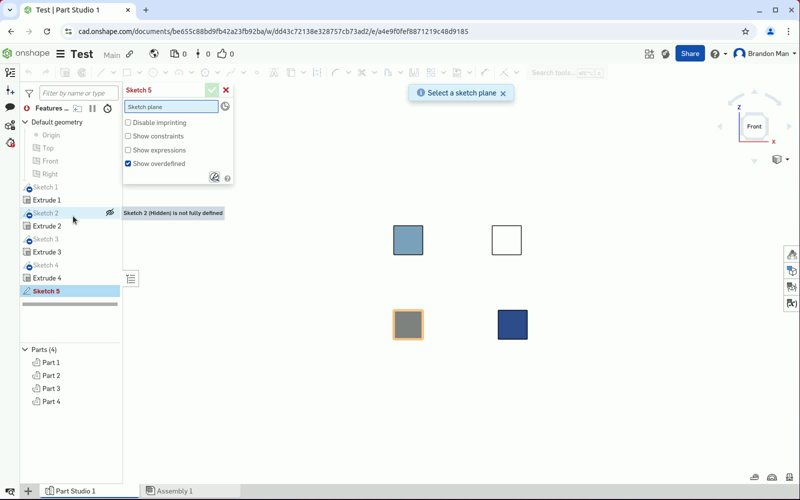
scroll(3)
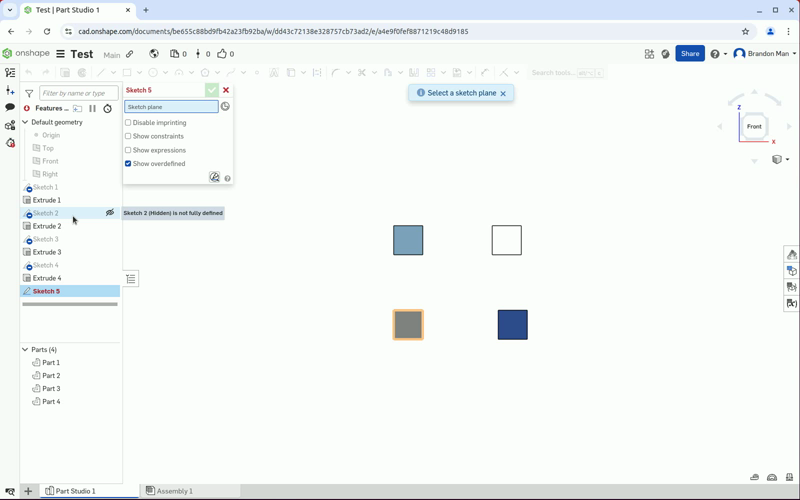
mouse_move(73, 163)
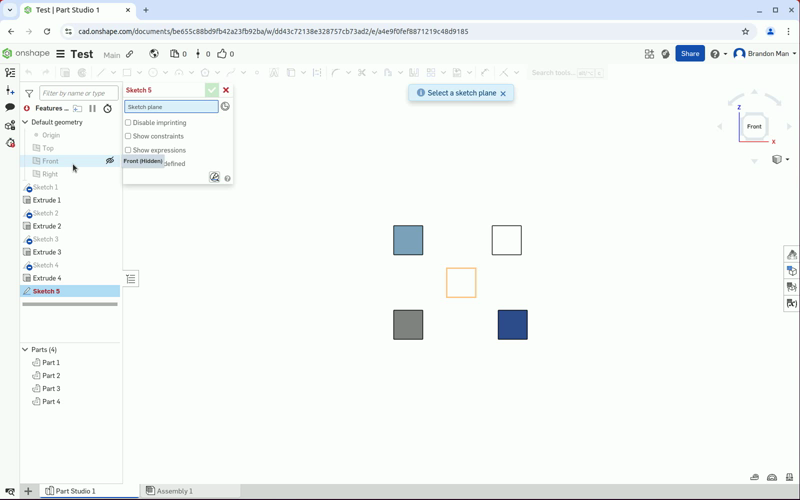
click(73, 163)
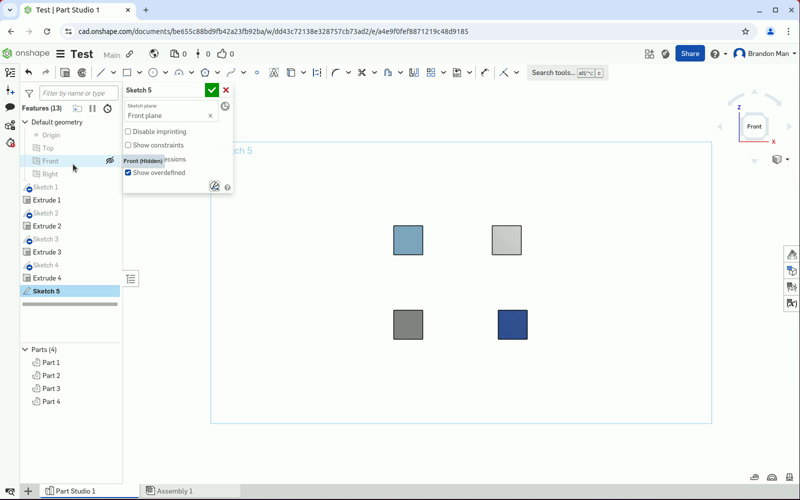
mouse_move(73, 352)
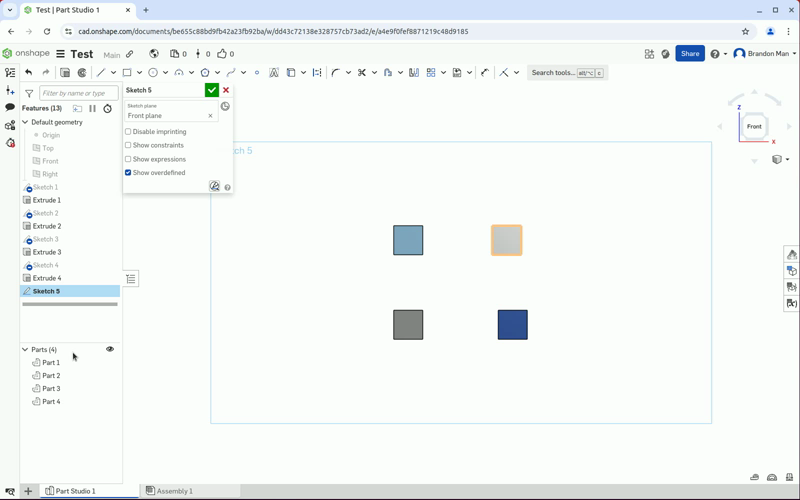
key(y)
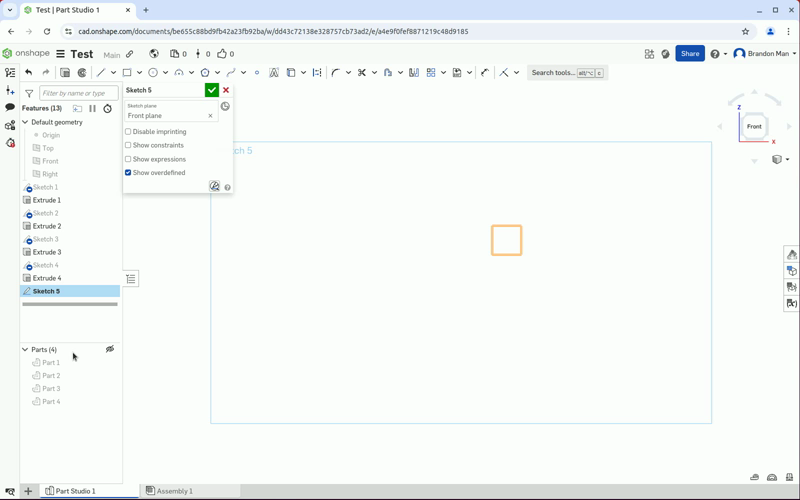
key(l)
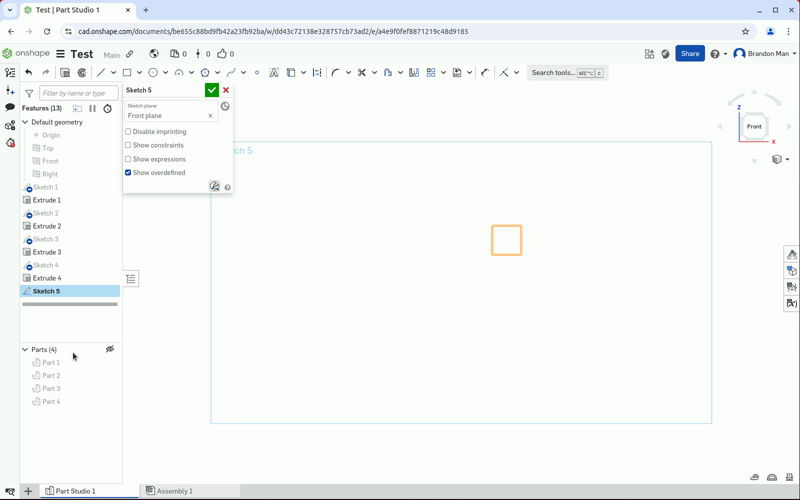
key_down(shift)
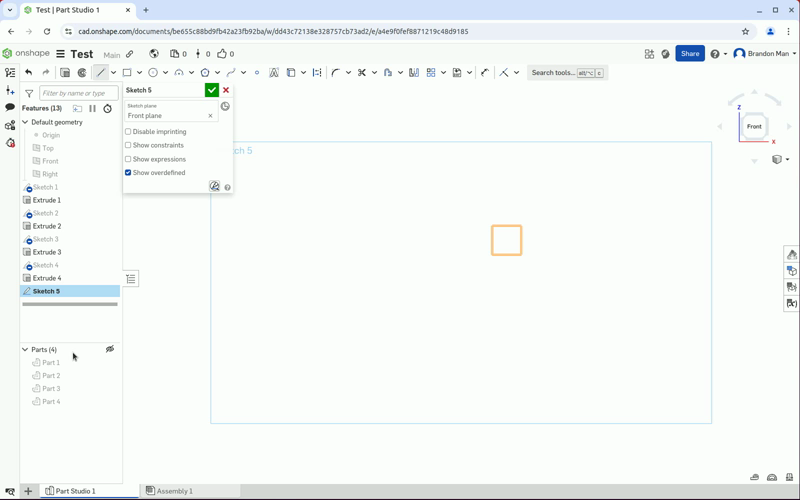
mouse_move(492, 339)
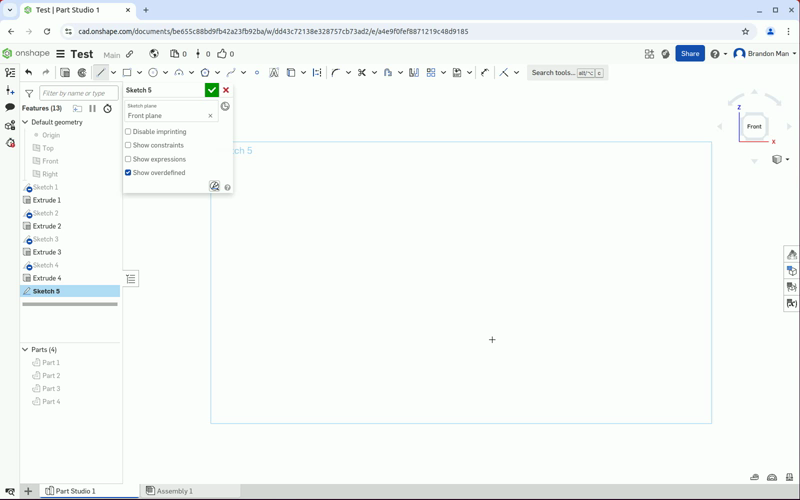
click(492, 339)
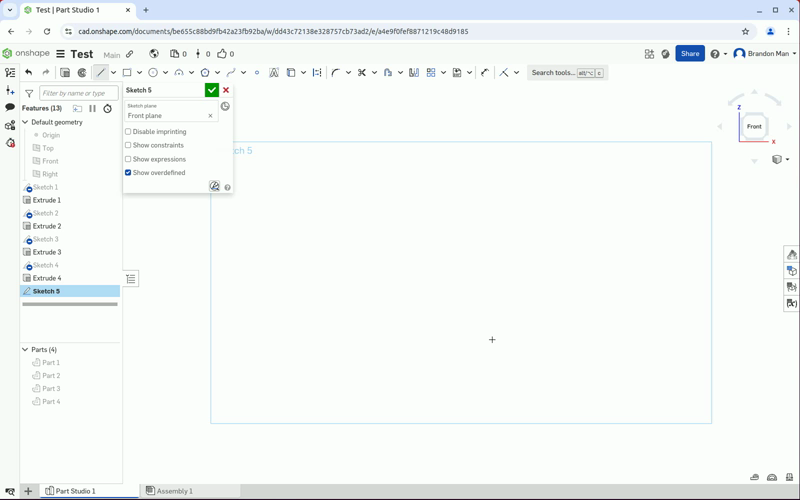
key_up(shift)
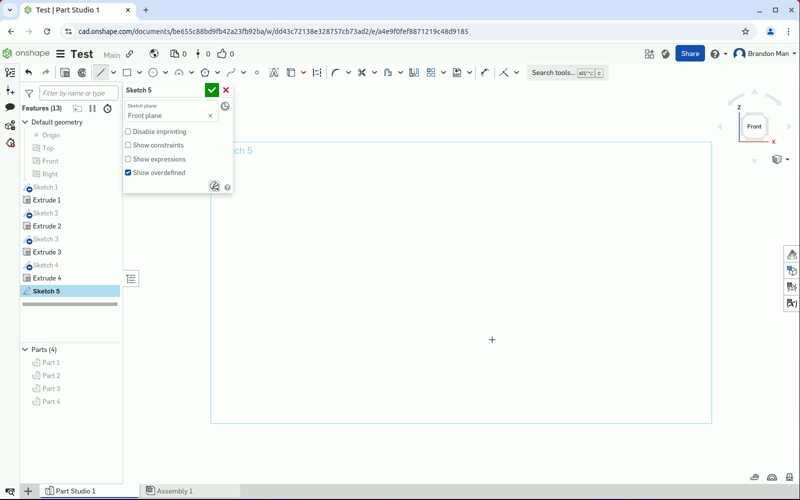
key_down(shift)
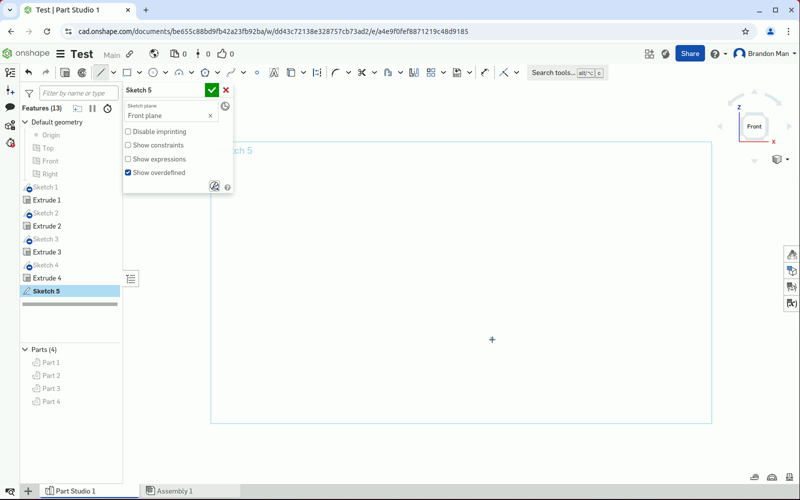
mouse_move(522, 339)
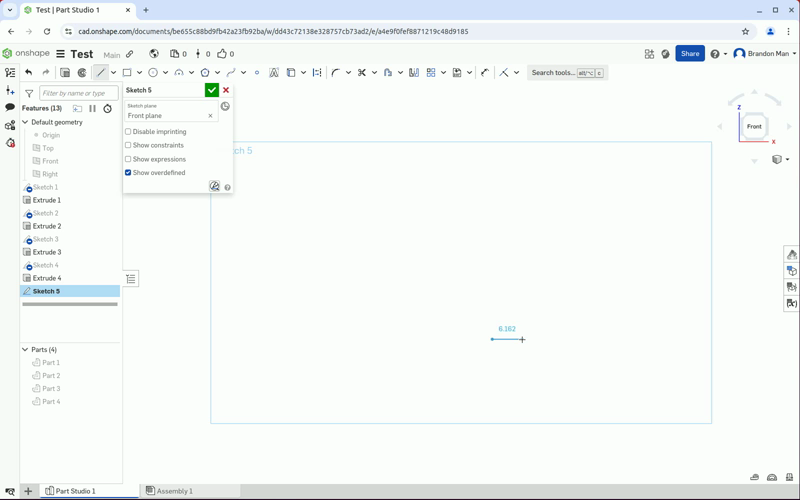
mouse_move(521, 339)
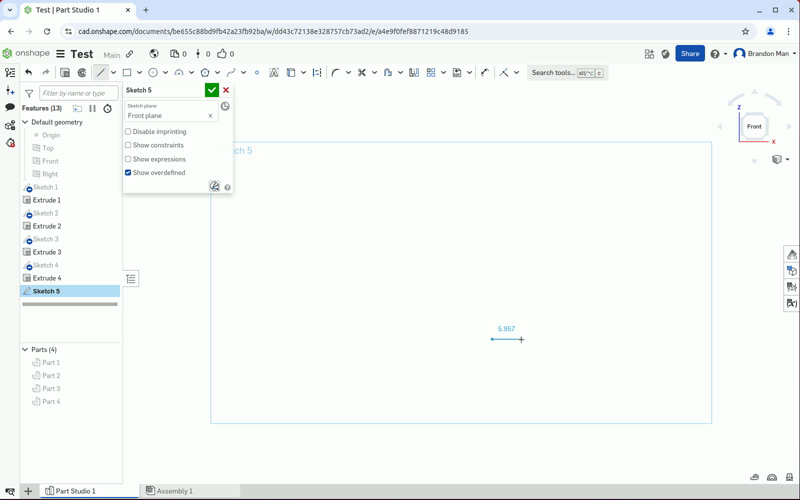
click(521, 339)
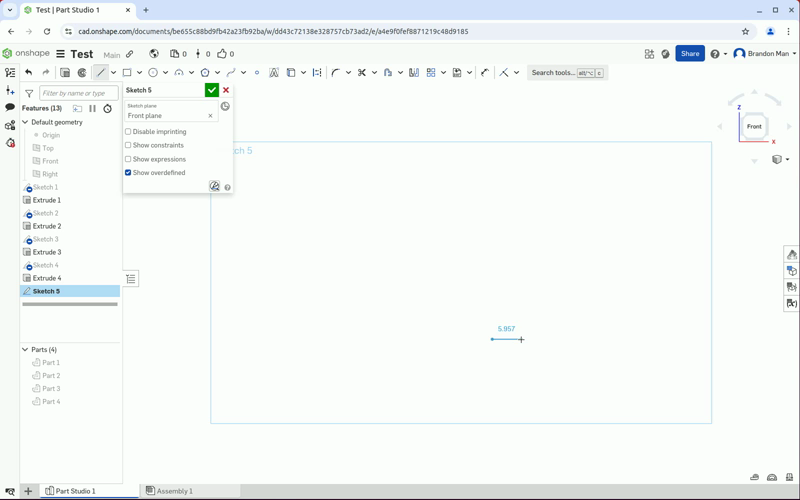
key_up(shift)
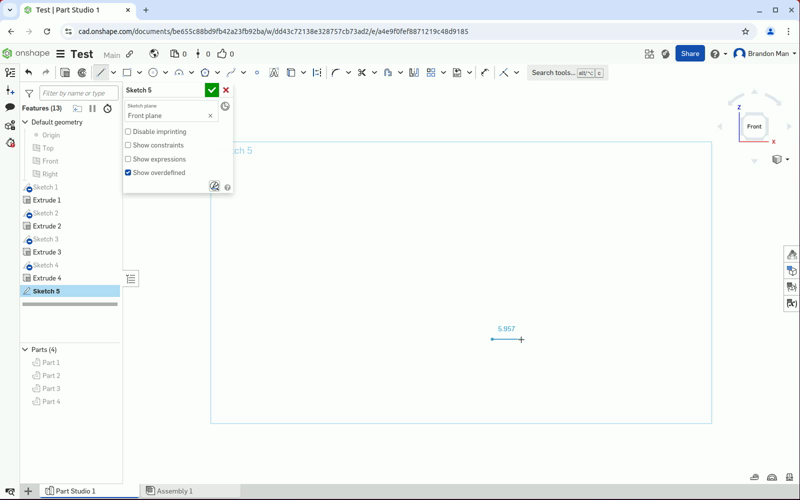
key_down(shift)
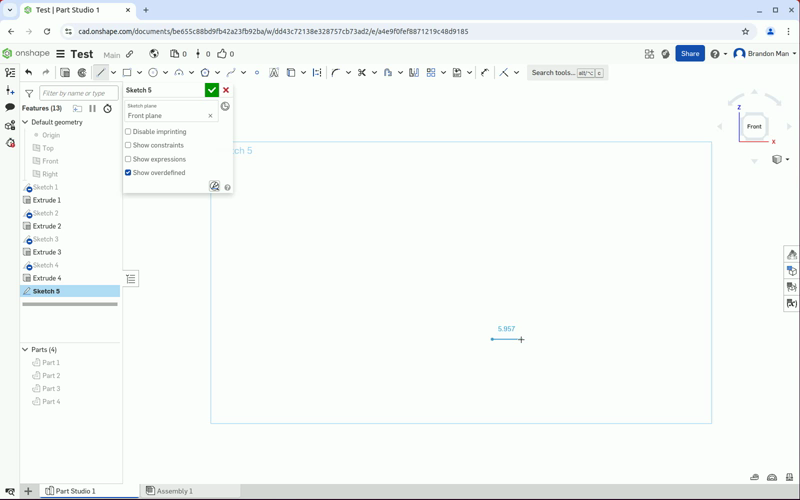
mouse_move(551, 339)
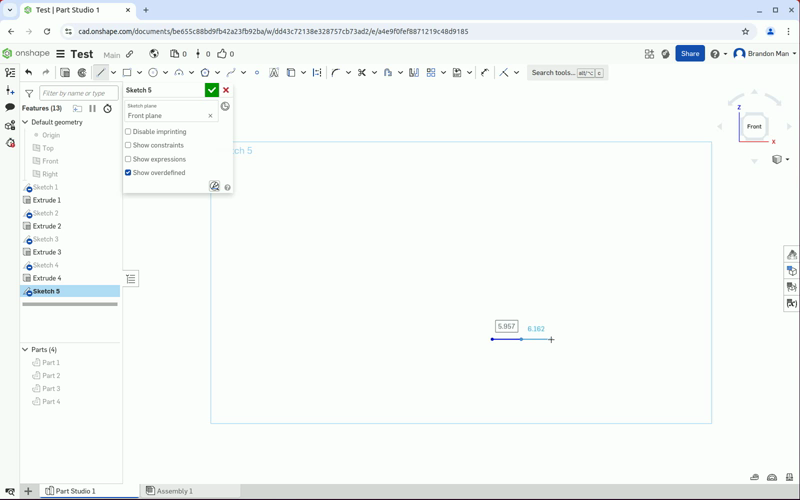
mouse_move(521, 310)
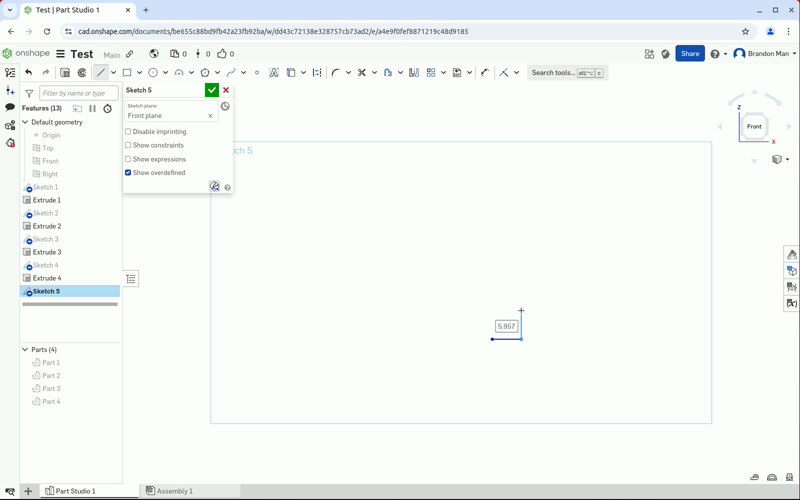
click(521, 310)
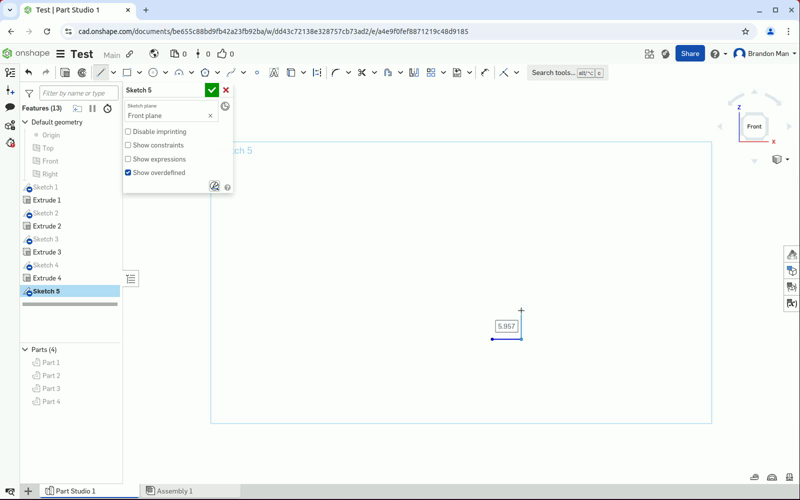
key_up(shift)
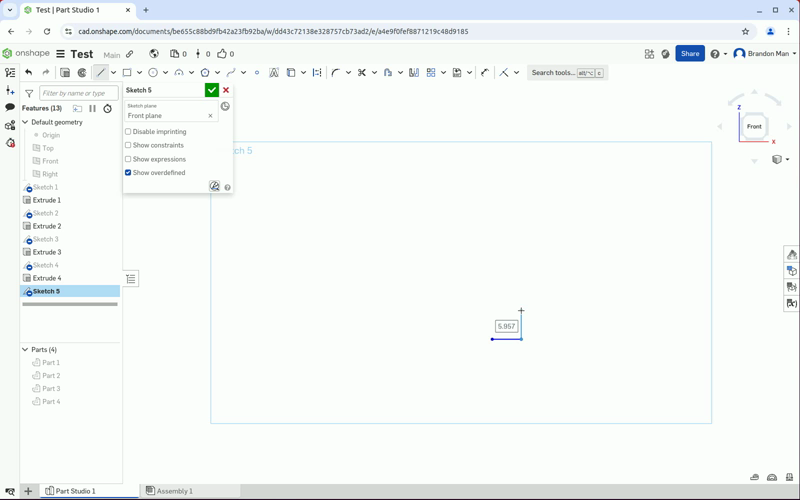
key_down(shift)
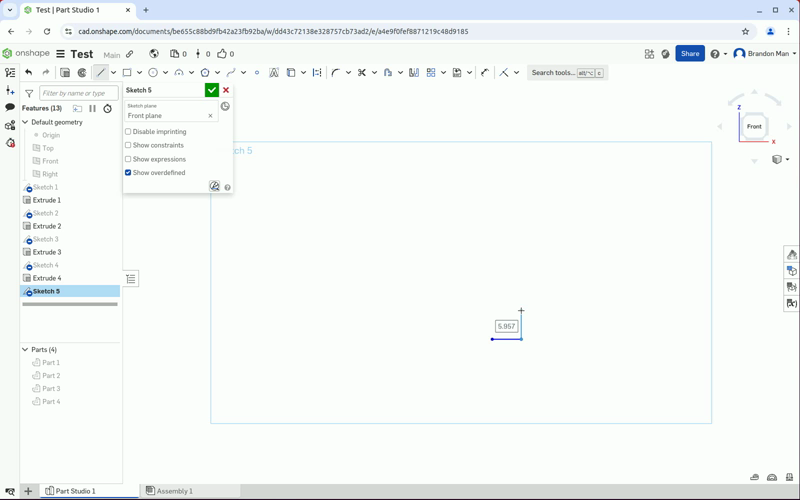
mouse_move(551, 310)
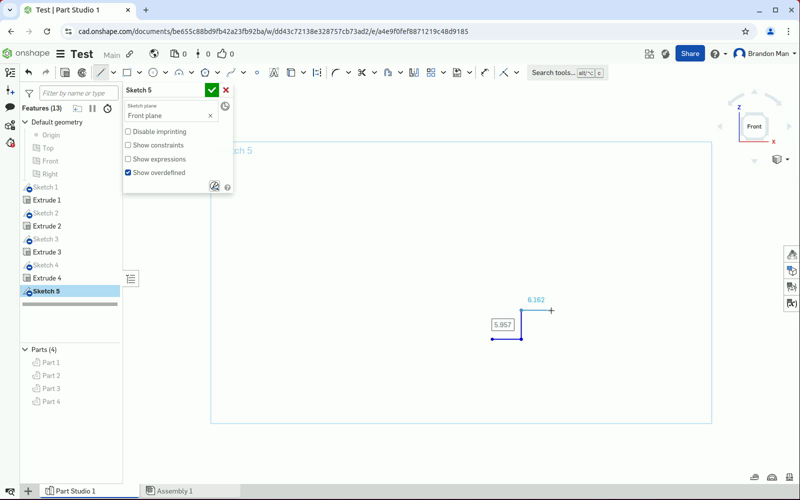
mouse_move(492, 310)
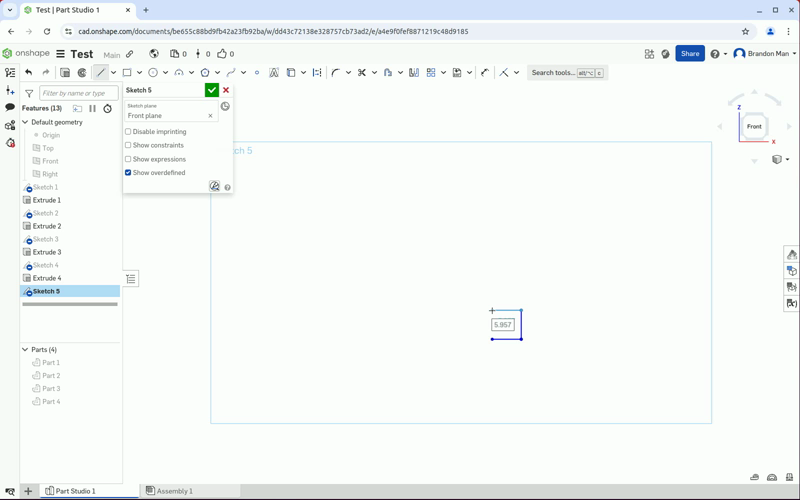
click(492, 310)
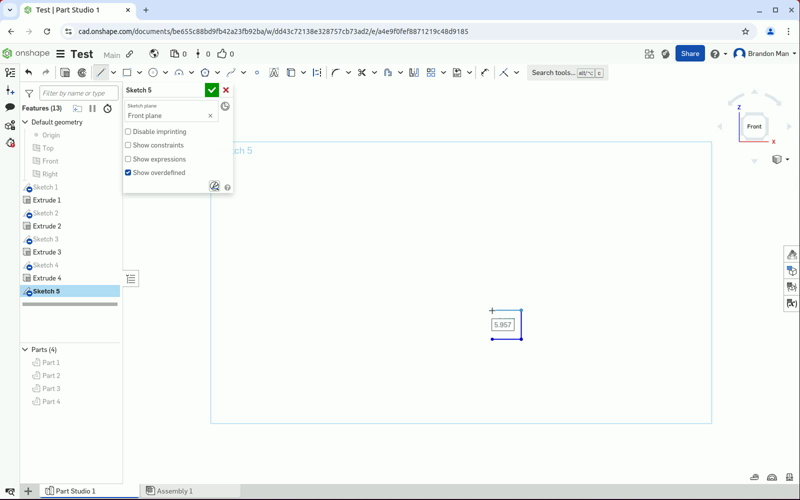
key_up(shift)
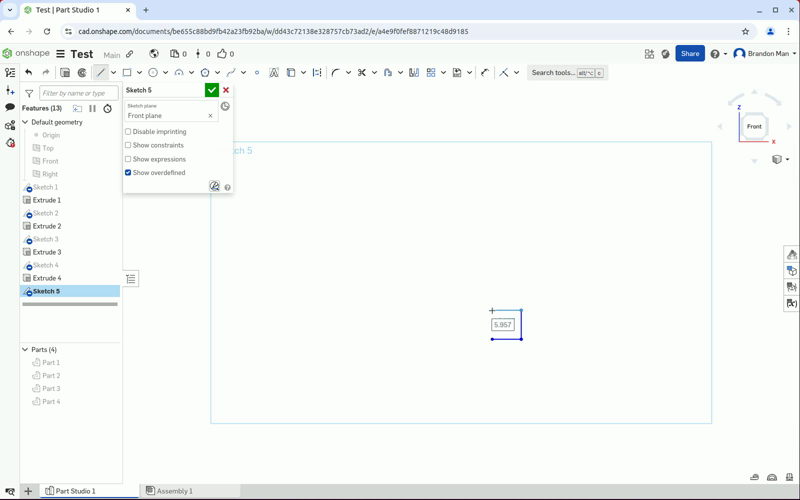
mouse_move(522, 310)
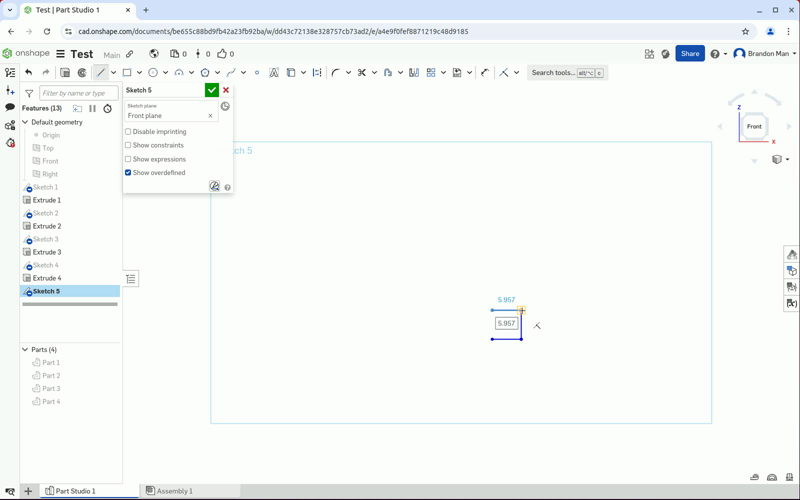
key_down(shift)
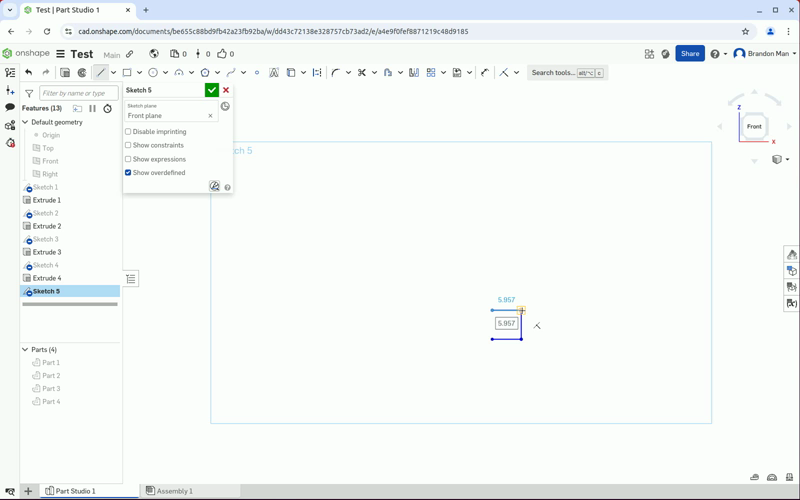
mouse_move(492, 339)
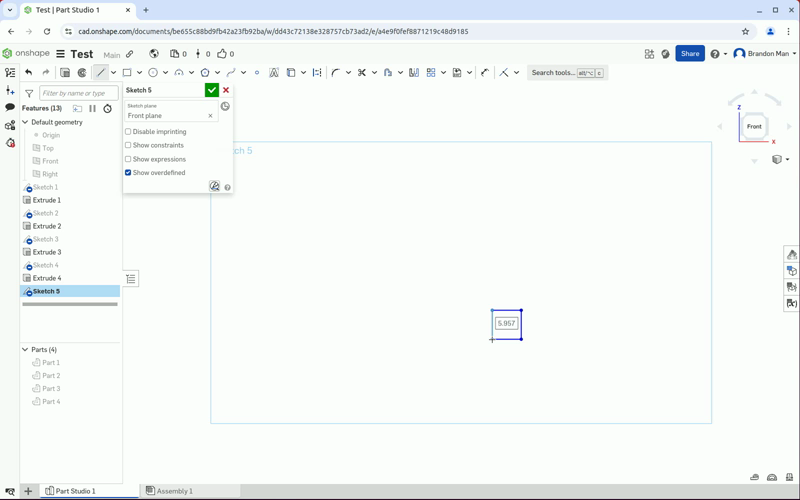
key_up(shift)
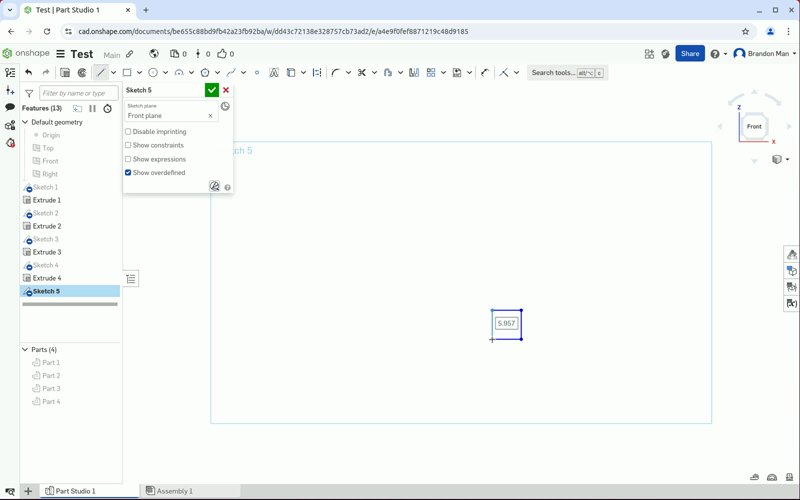
click(492, 339)
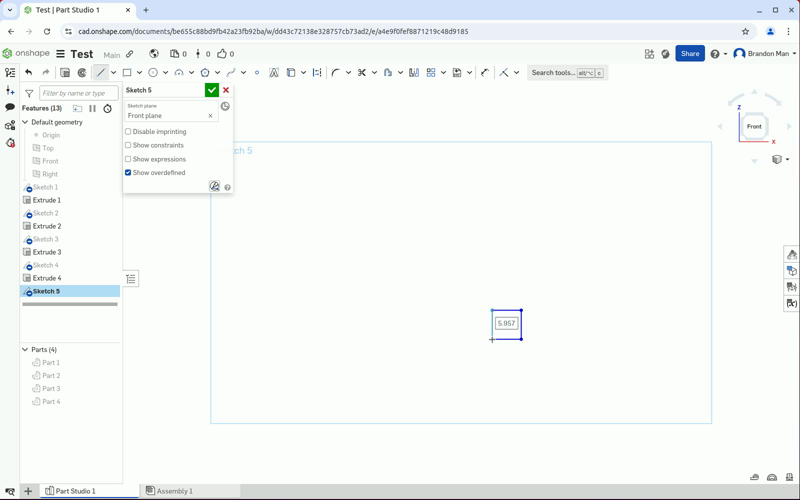
key(esc)
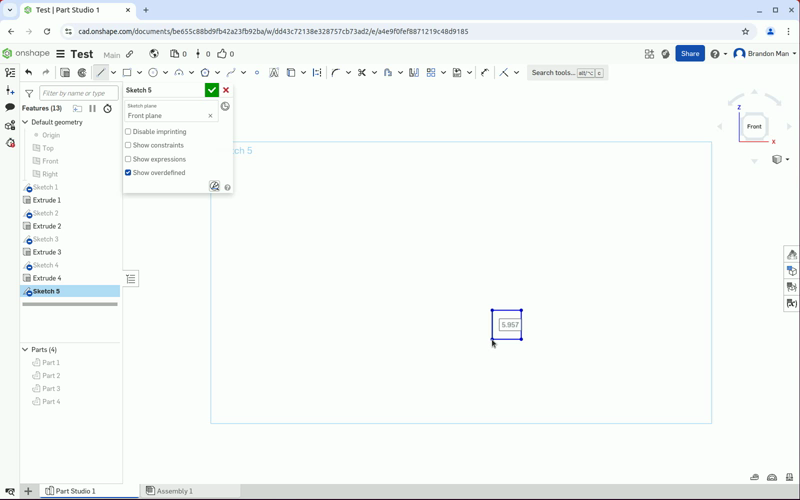
mouse_move(500, 330)
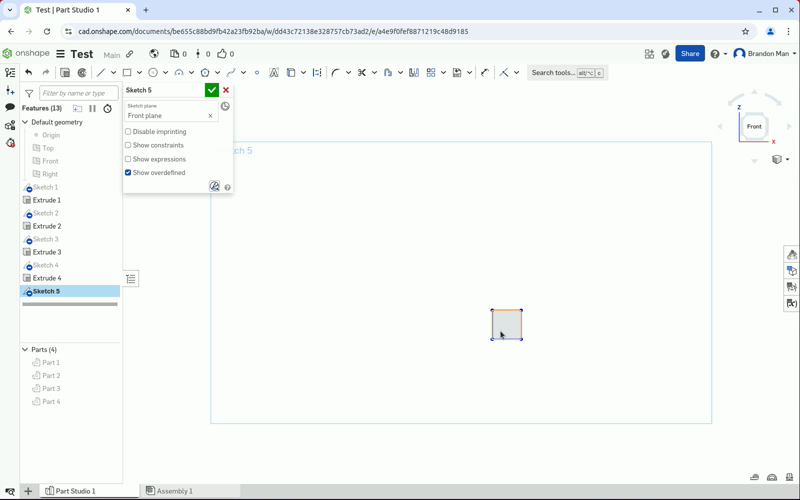
scroll(6)
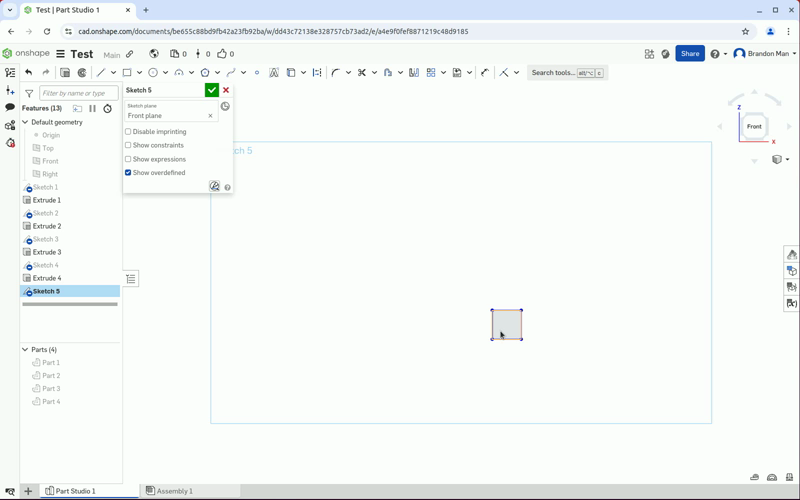
scroll(6)
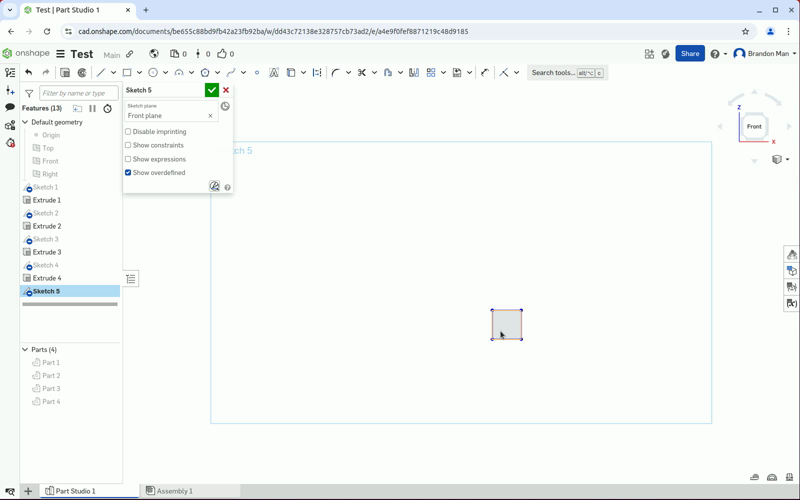
scroll(6)
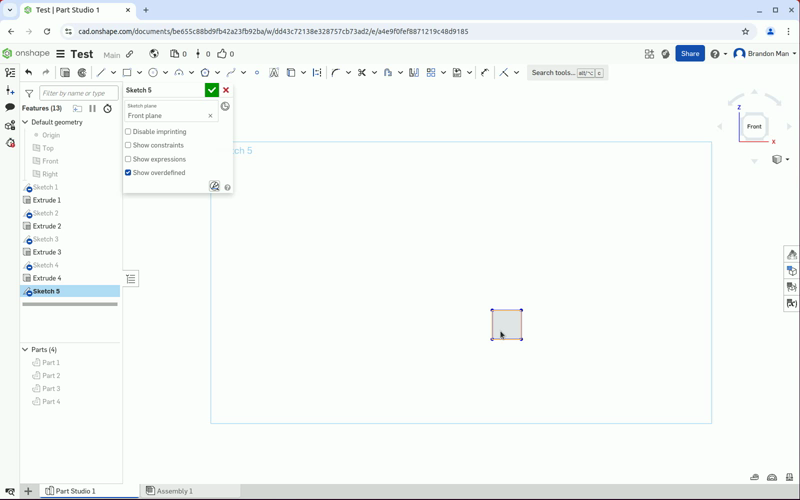
scroll(6)
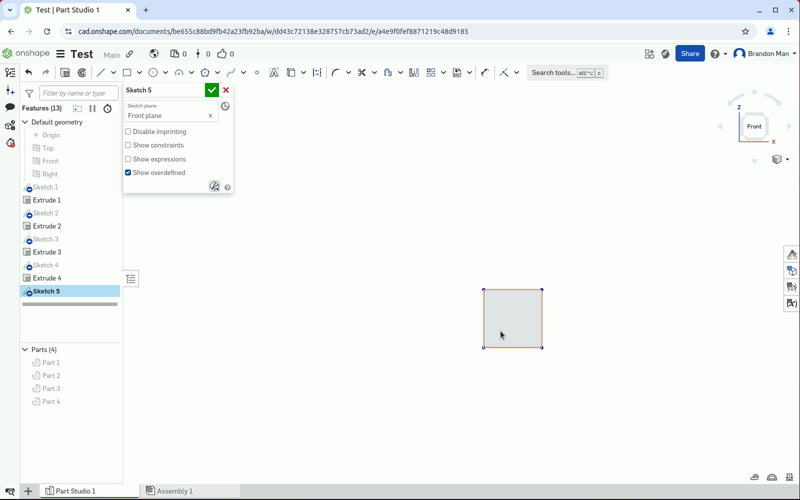
scroll(6)
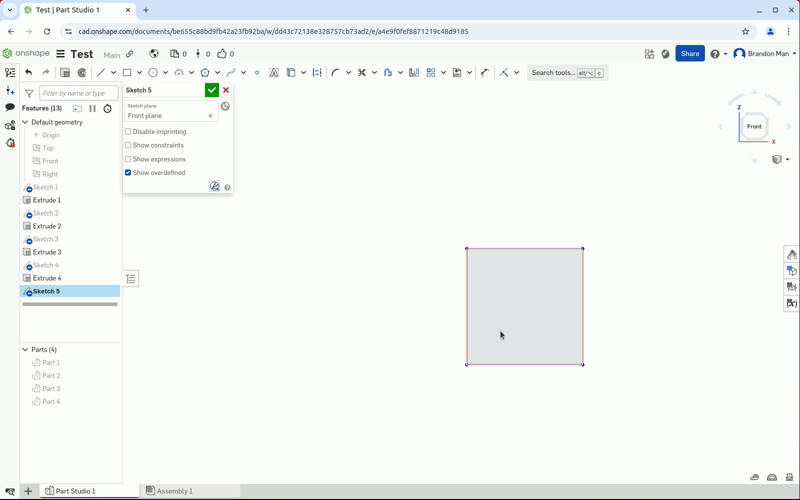
scroll(6)
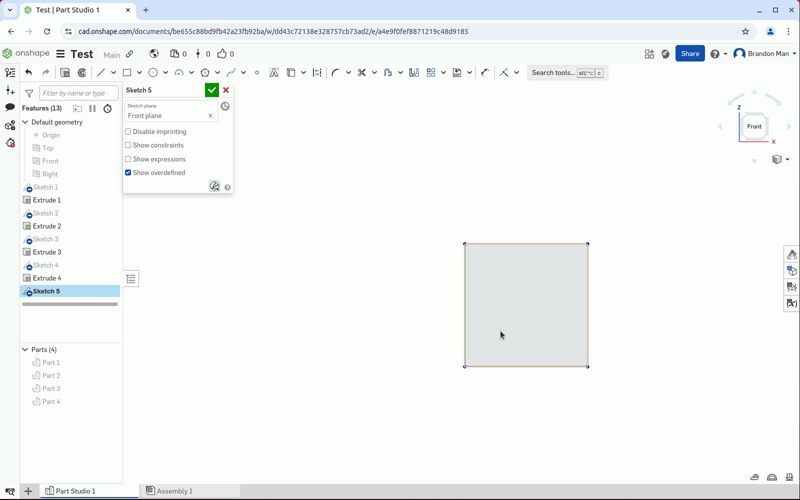
scroll(6)
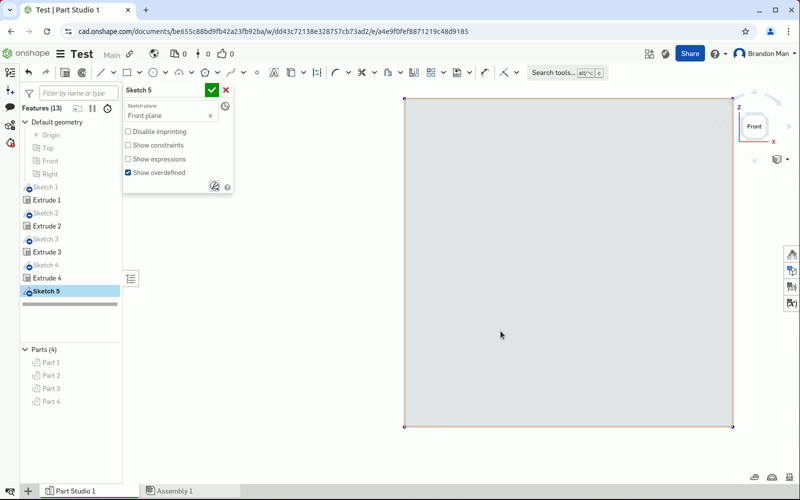
click(500, 330)
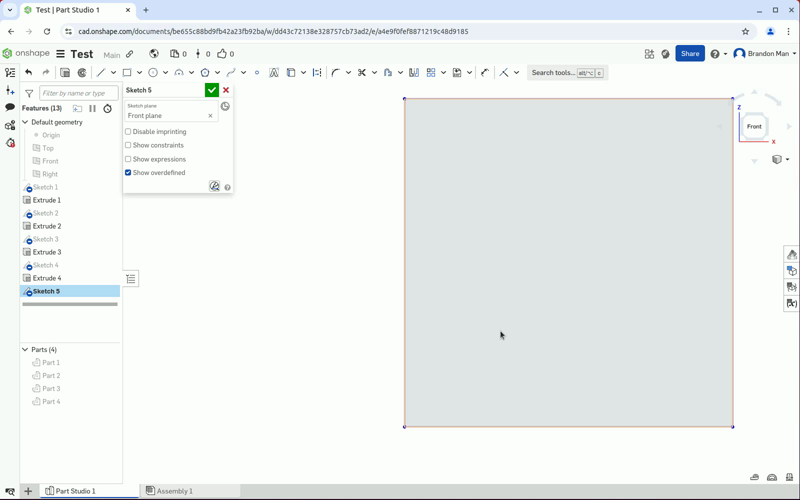
scroll(-6)
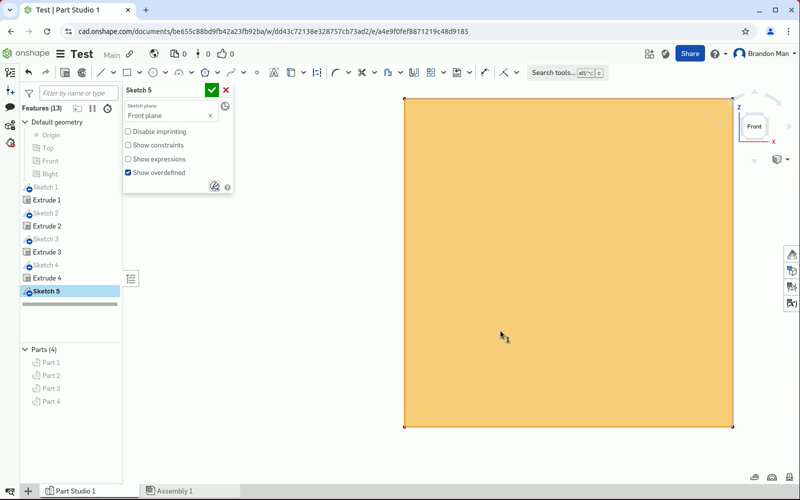
scroll(-6)
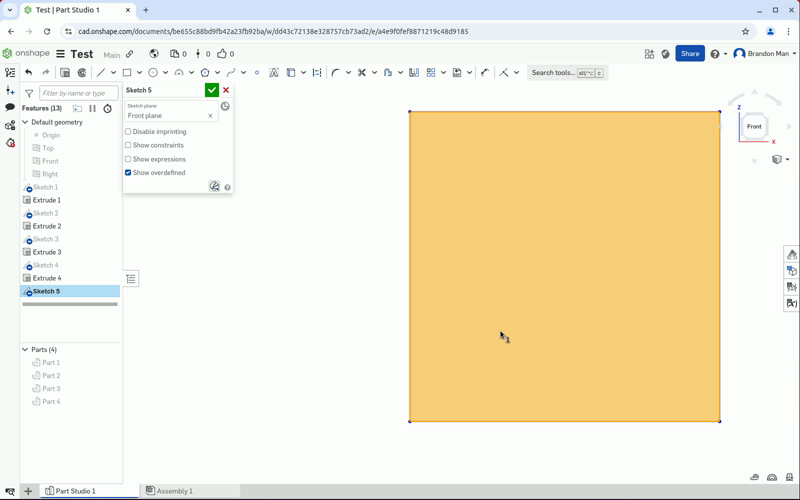
scroll(-6)
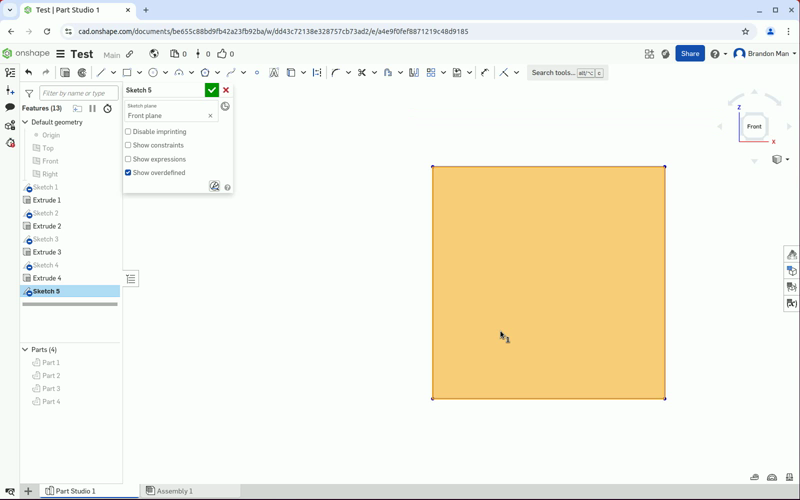
scroll(-6)
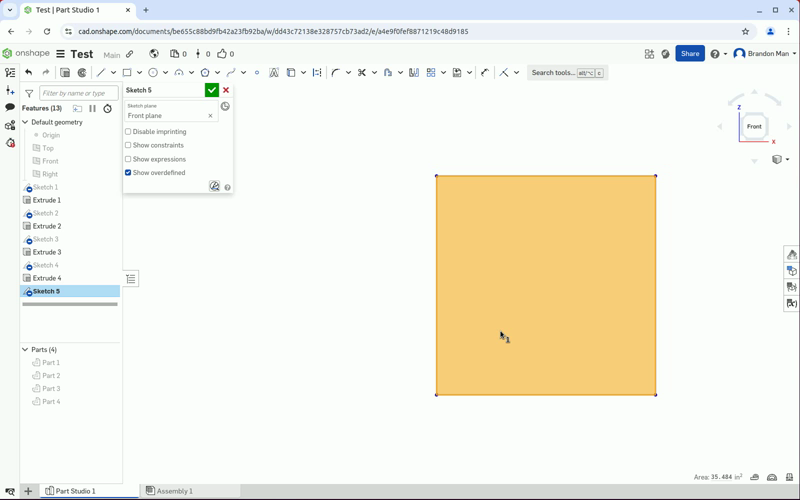
scroll(-6)
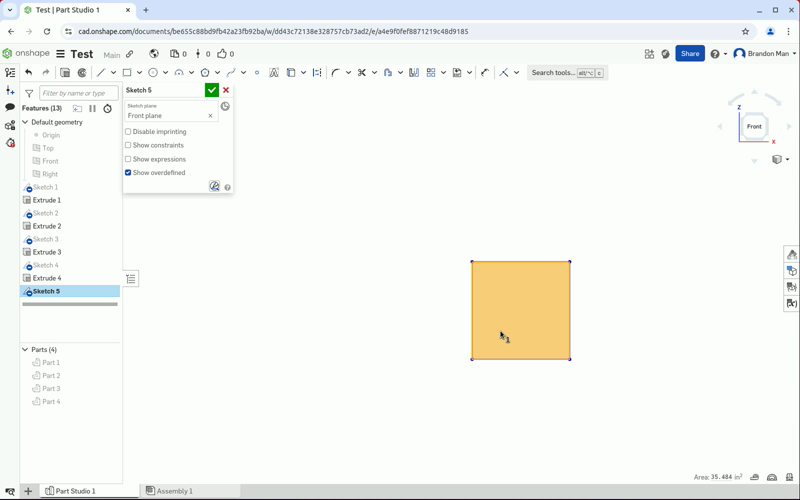
scroll(-6)
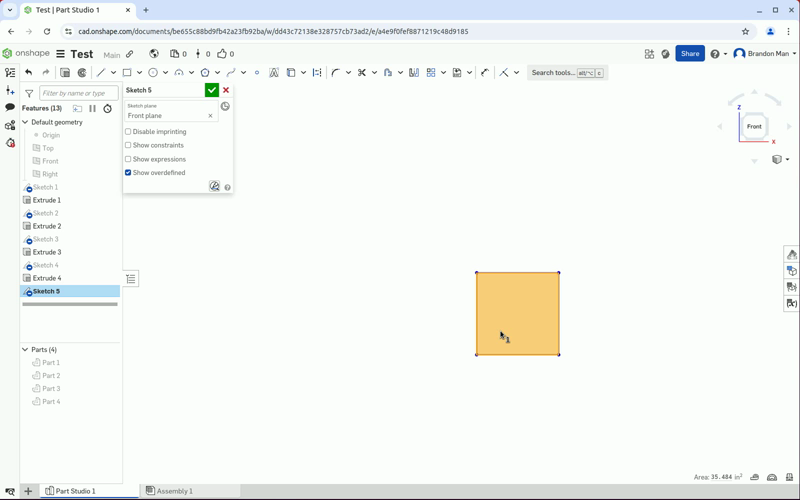
scroll(-6)
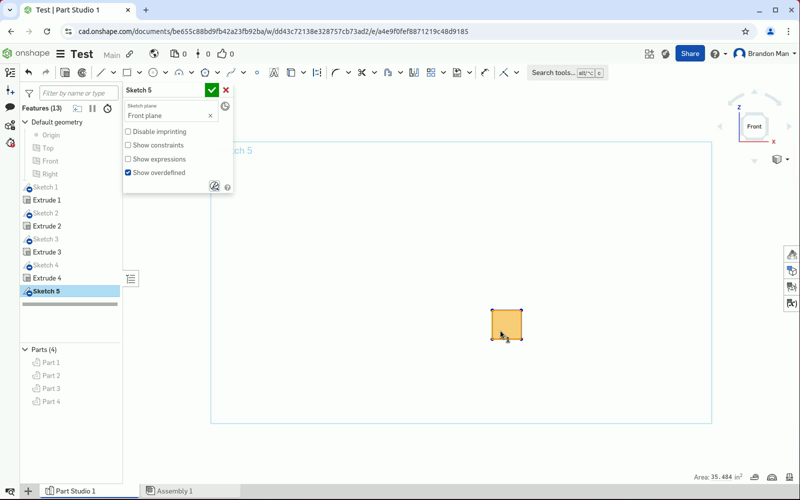
mouse_move(73, 352)
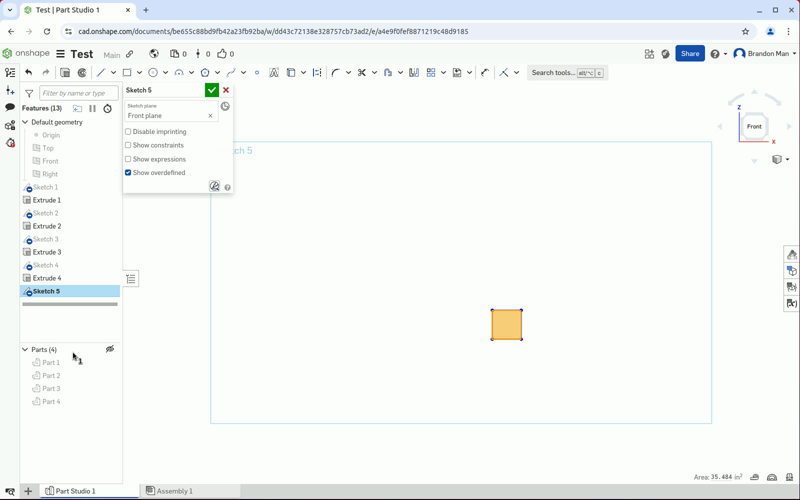
key(shift+y)
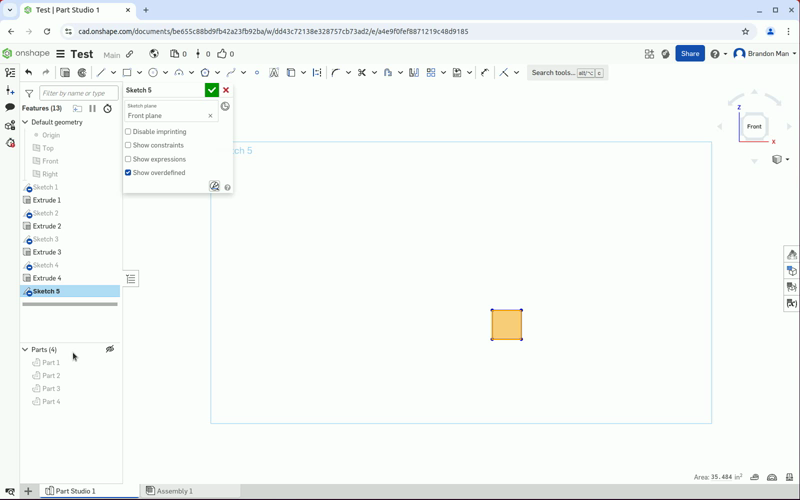
key(shift+e)
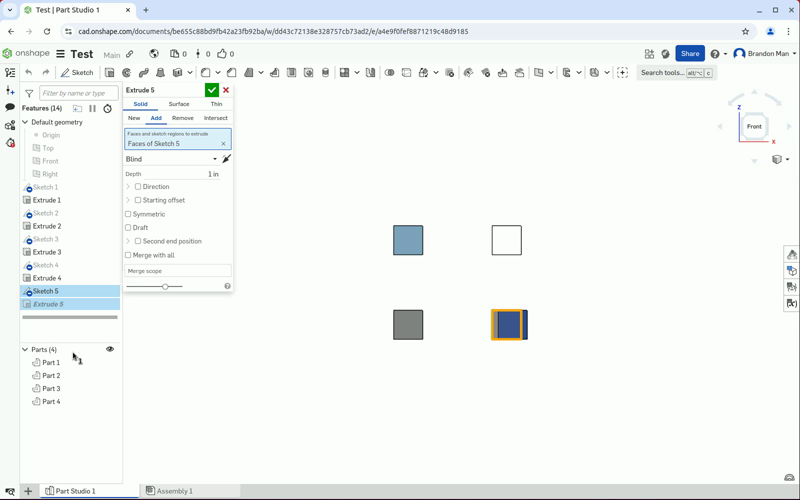
mouse_move(143, 106)
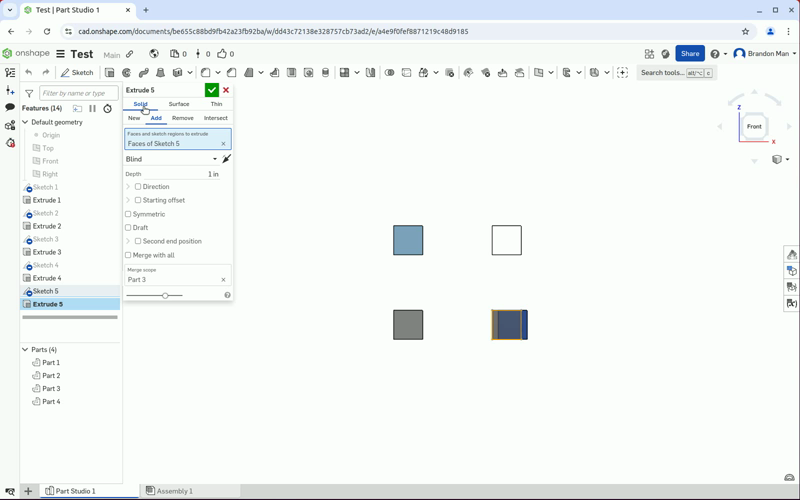
click(143, 106)
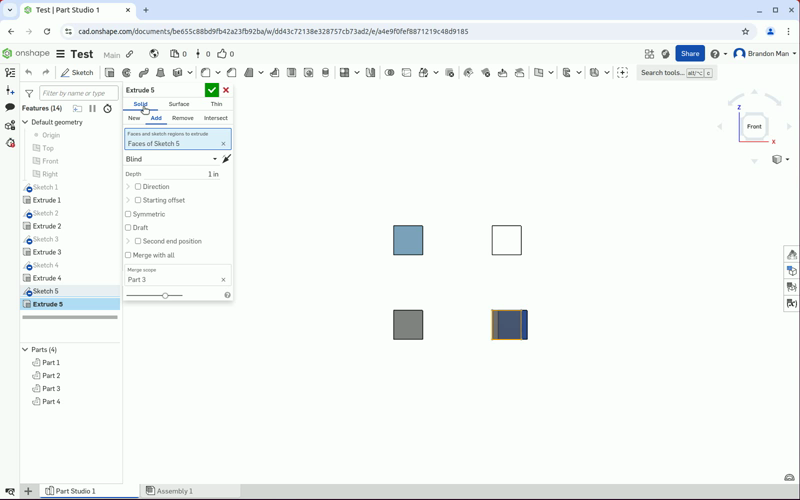
mouse_move(137, 120)
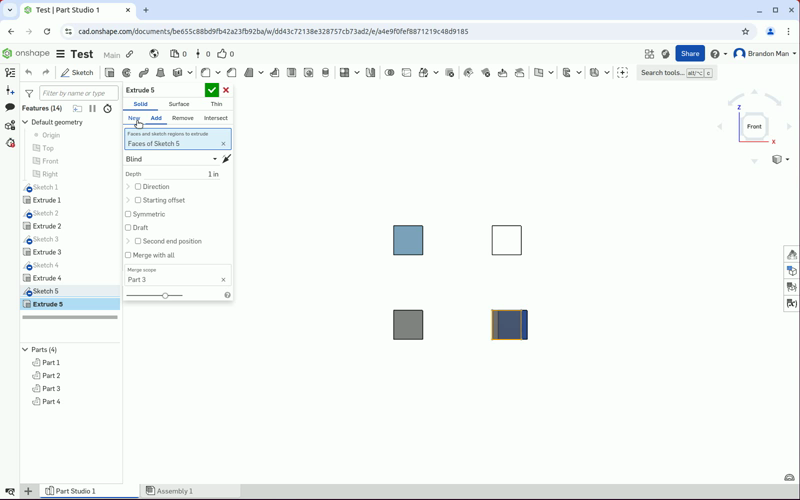
click(137, 120)
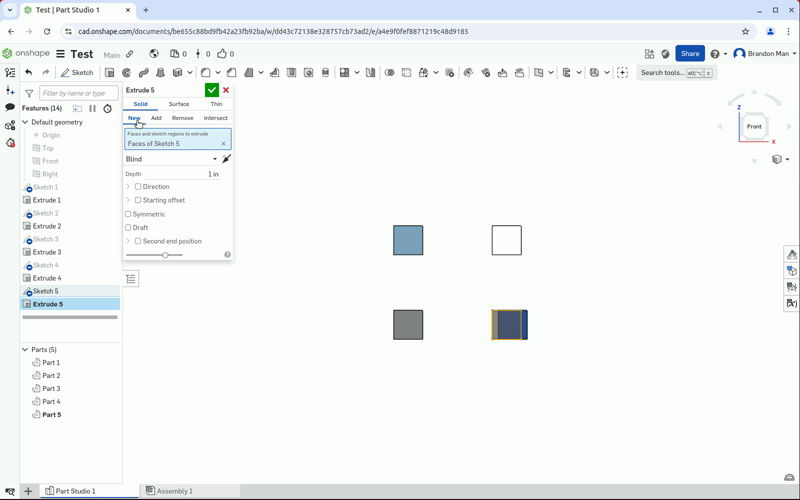
key(tab, 4)
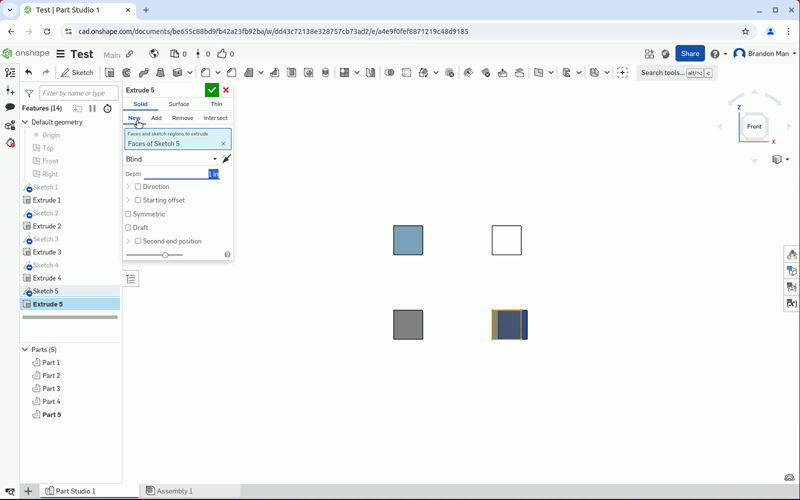
text(23.108)
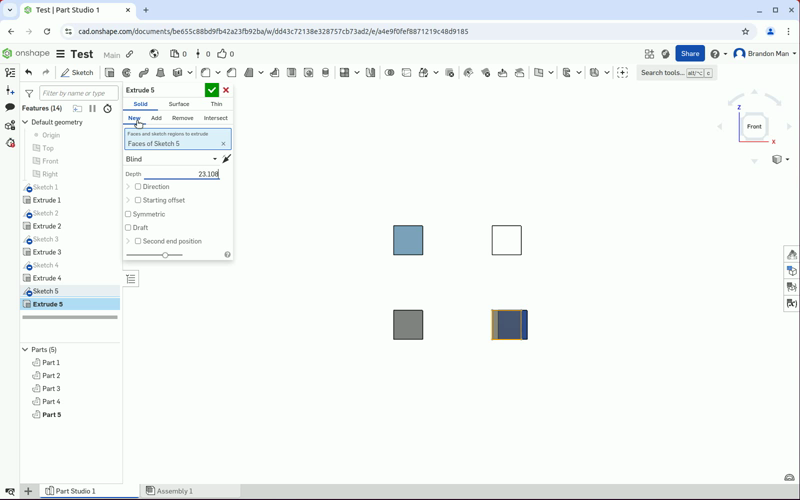
key(enter)
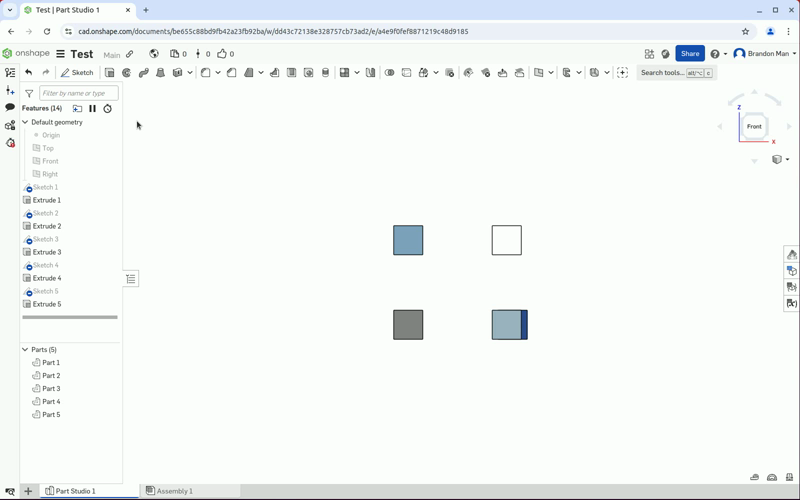
key(shift+h)
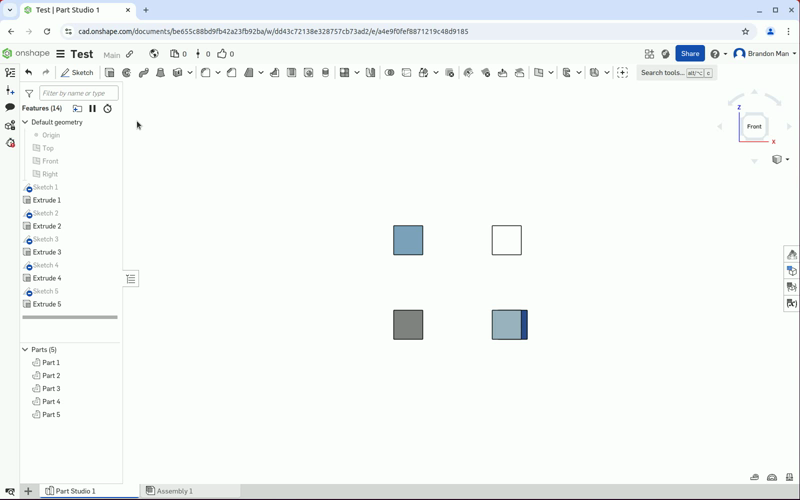
key(shift+h)
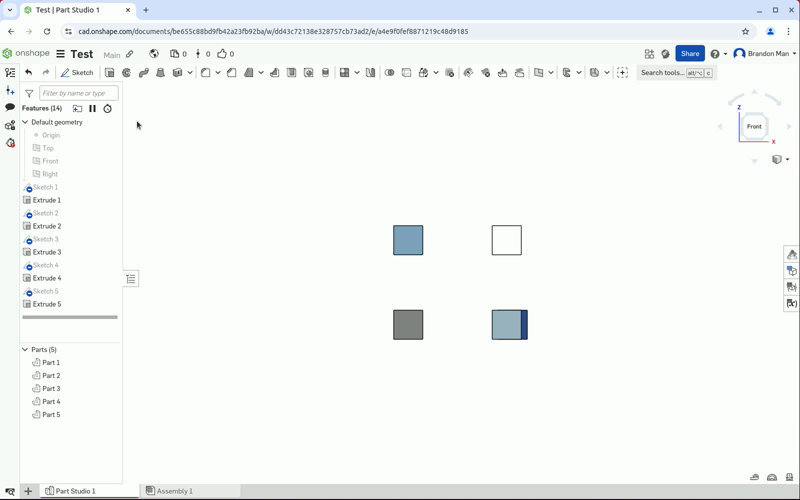
mouse_move(73, 189)
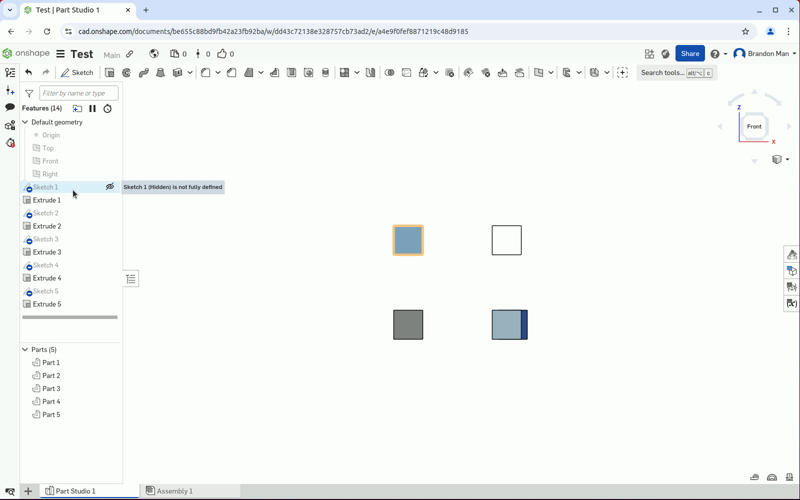
click(73, 189)
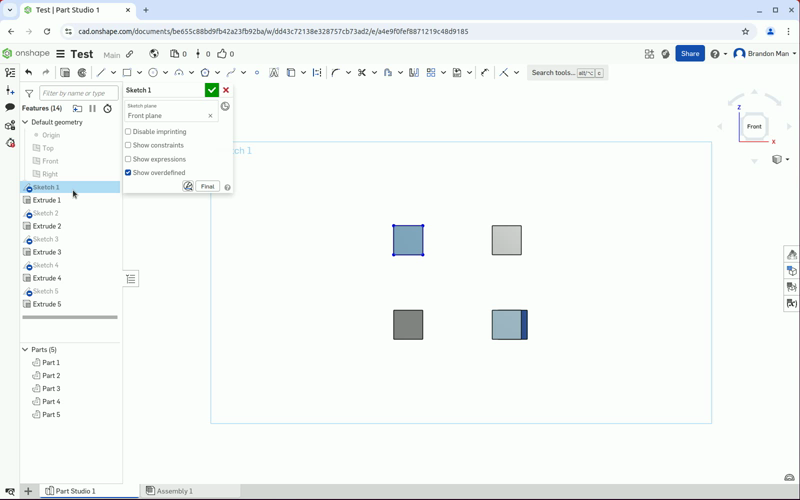
mouse_move(229, 92)
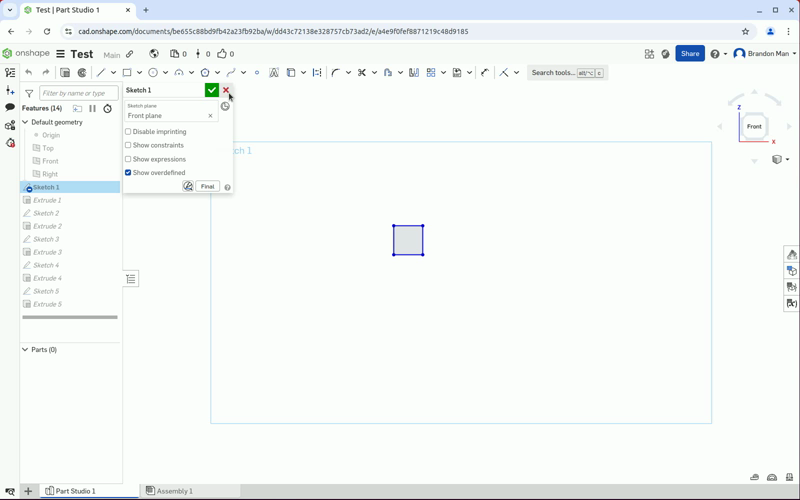
click(229, 92)
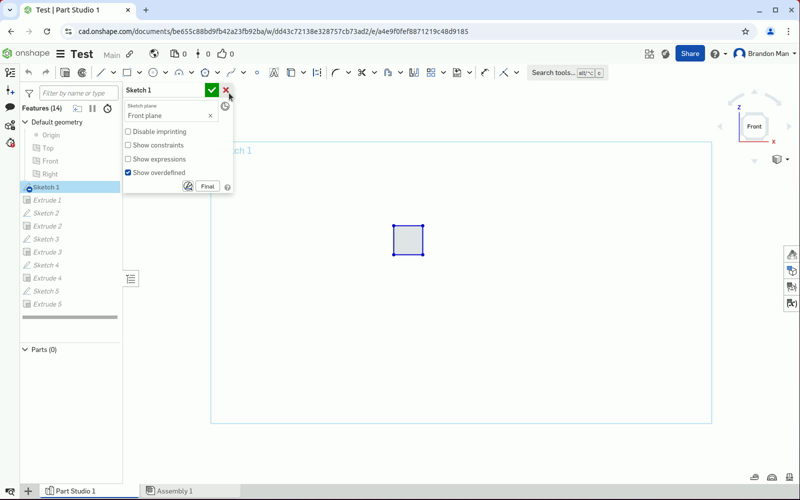
key(shift+s)
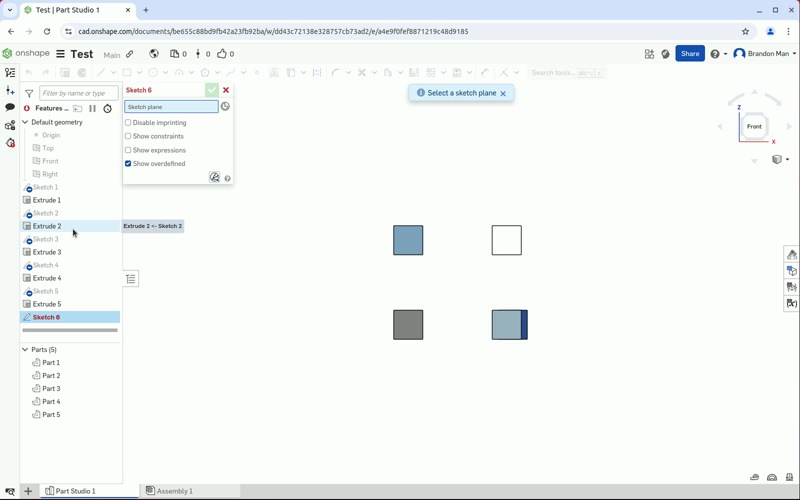
scroll(3)
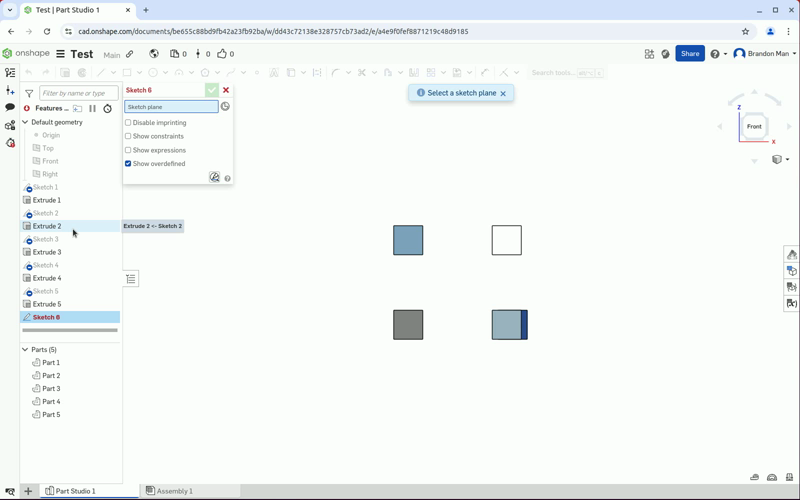
mouse_move(73, 163)
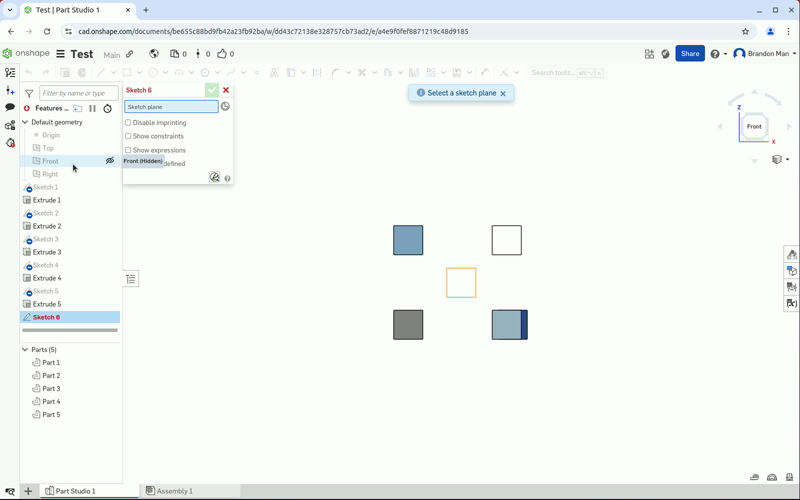
click(73, 163)
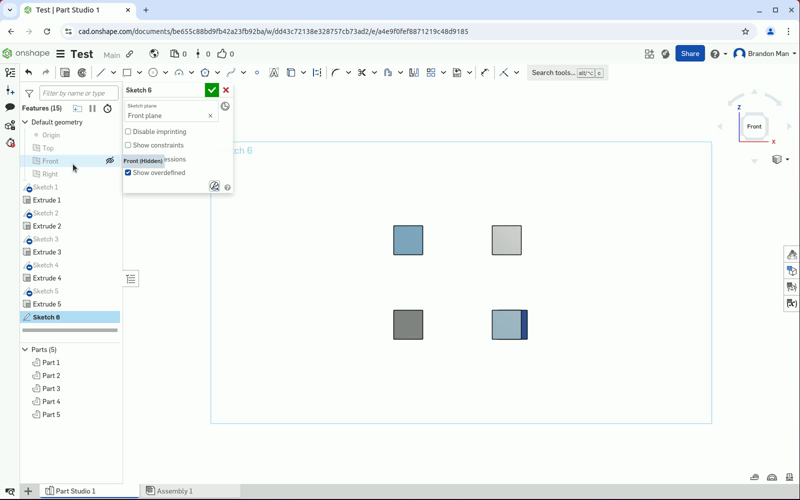
mouse_move(73, 352)
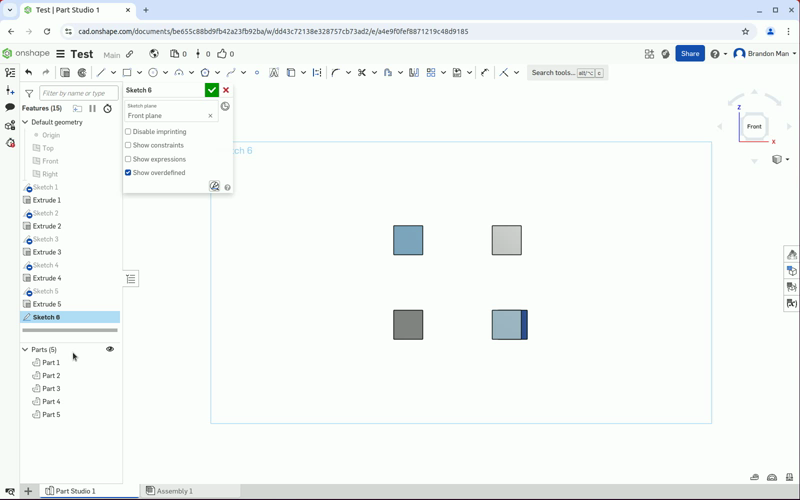
key(y)
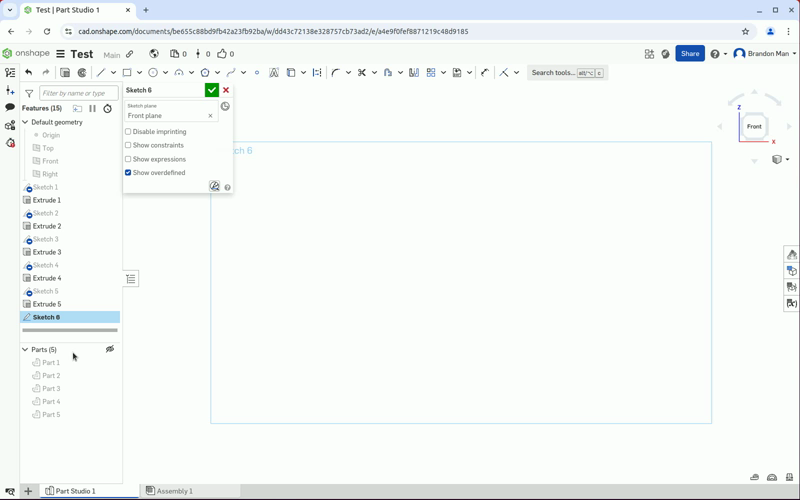
key(l)
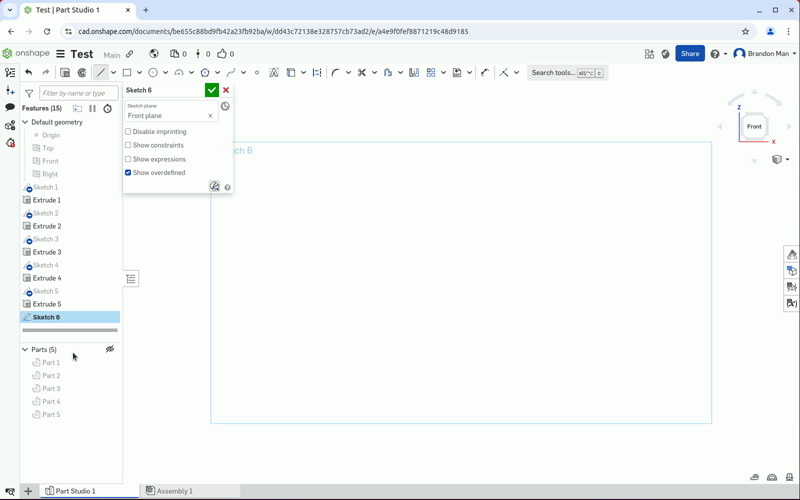
key_down(shift)
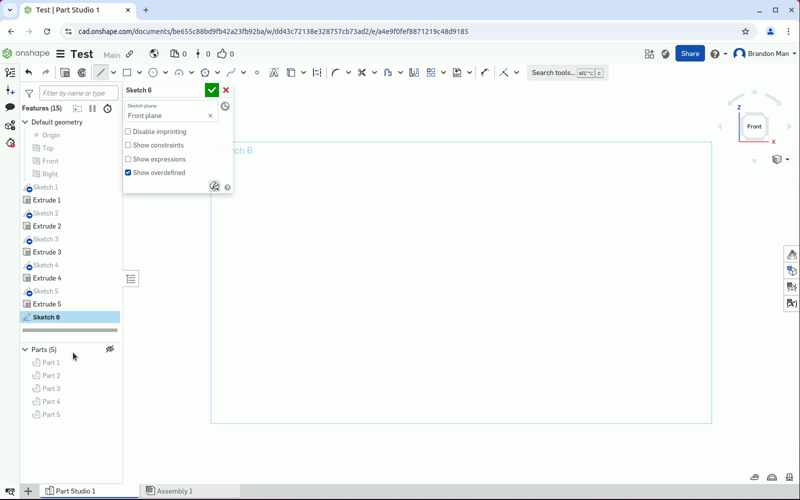
mouse_move(393, 339)
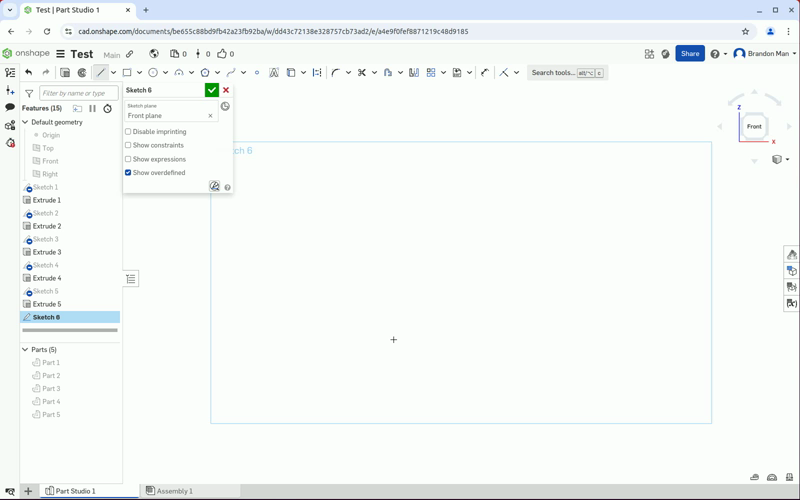
click(393, 339)
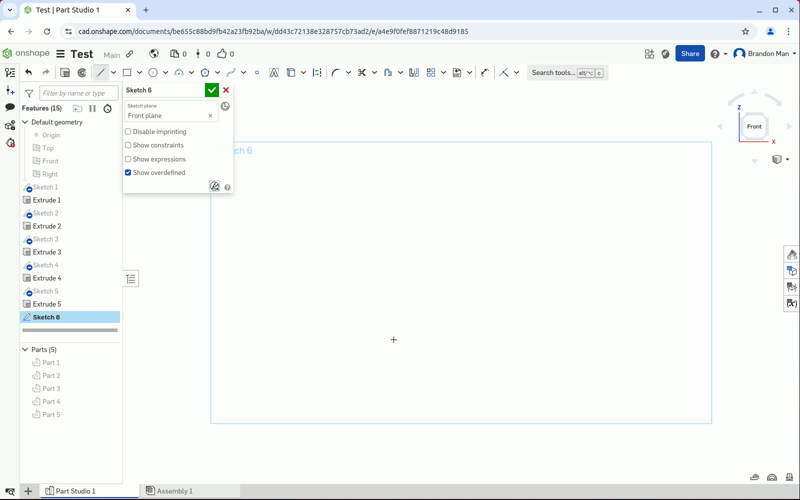
key_up(shift)
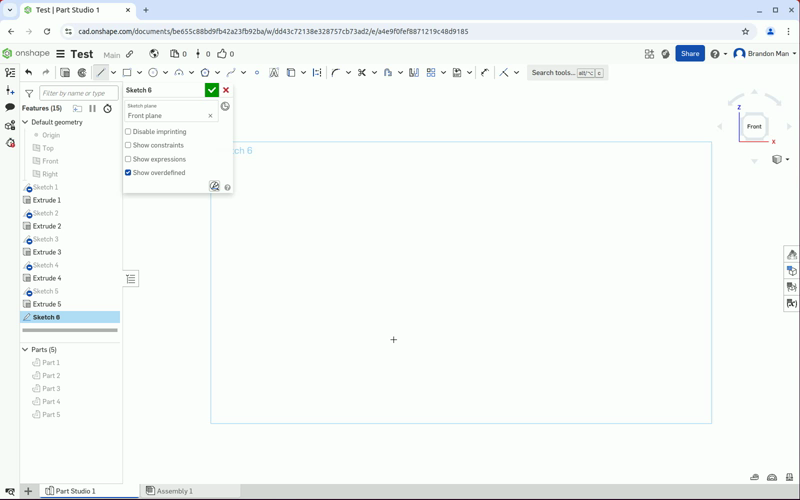
key_down(shift)
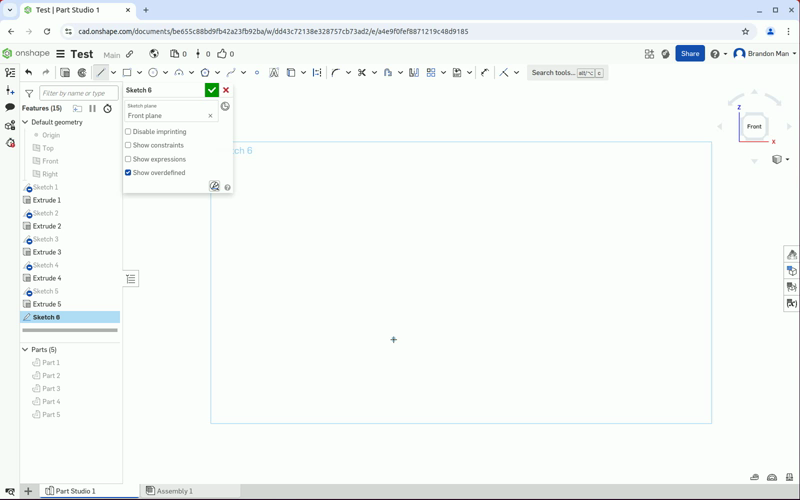
mouse_move(493, 339)
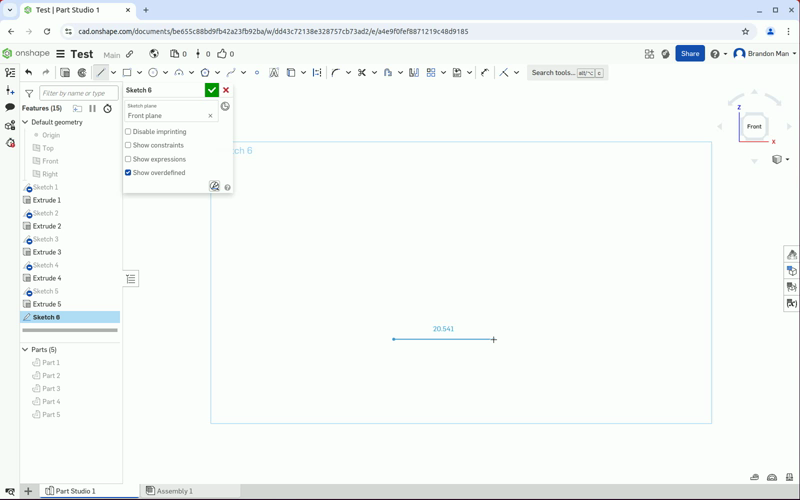
click(493, 339)
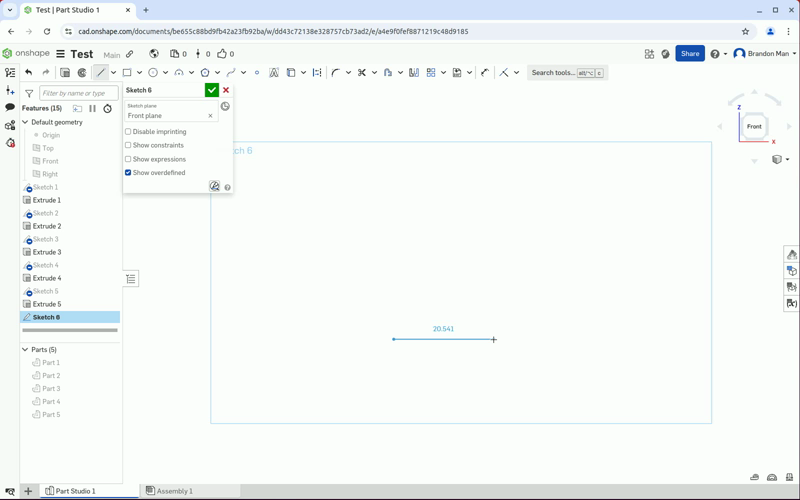
key_up(shift)
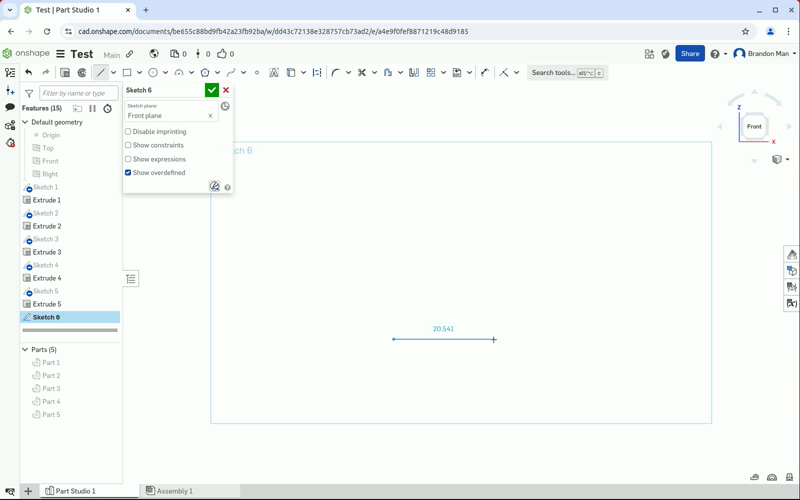
key_down(shift)
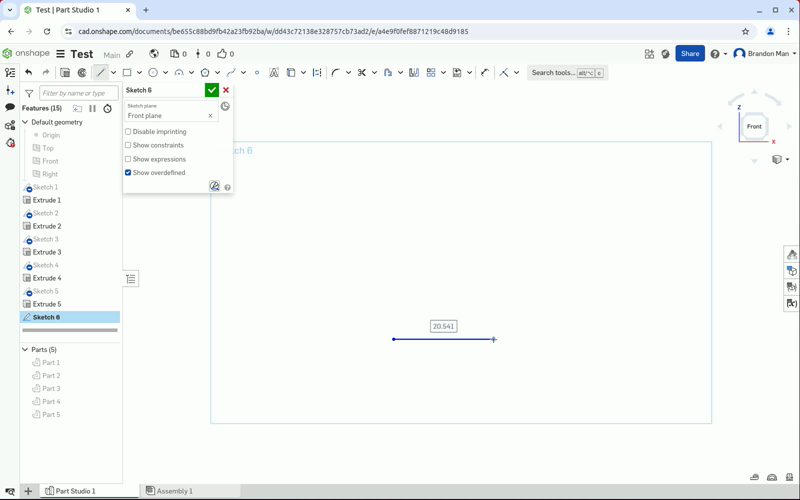
mouse_move(523, 339)
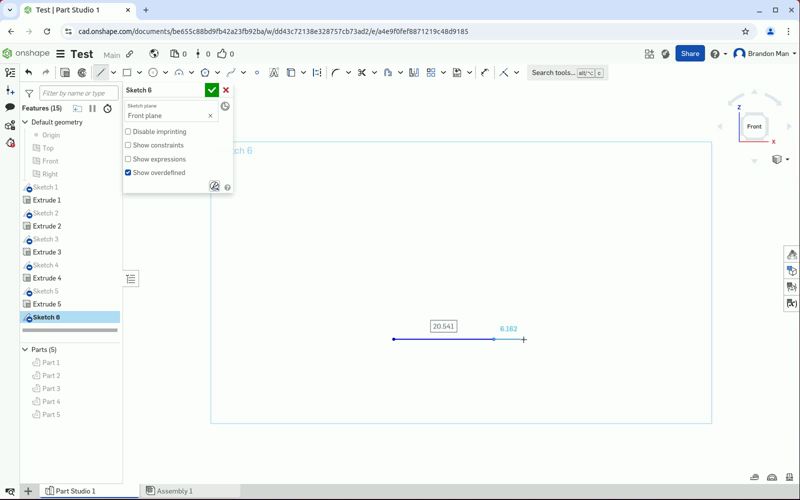
mouse_move(493, 311)
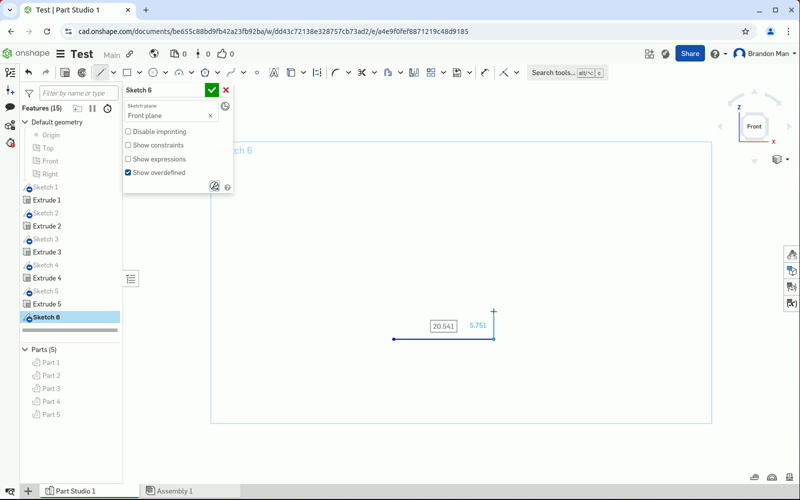
click(493, 311)
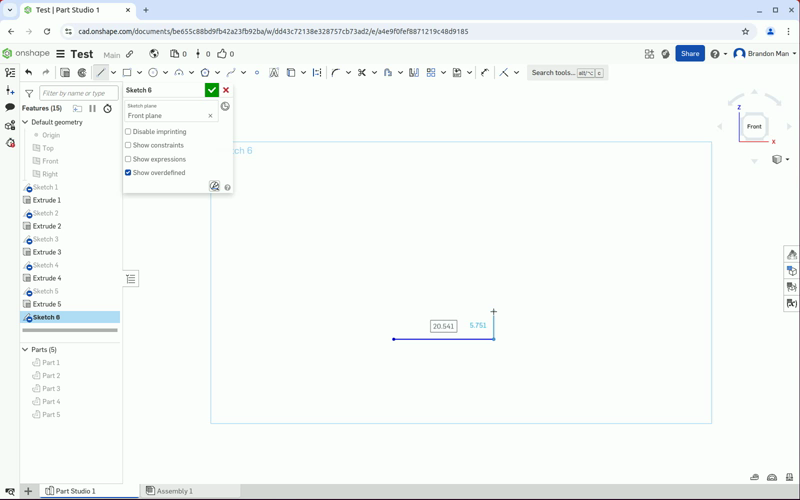
key_up(shift)
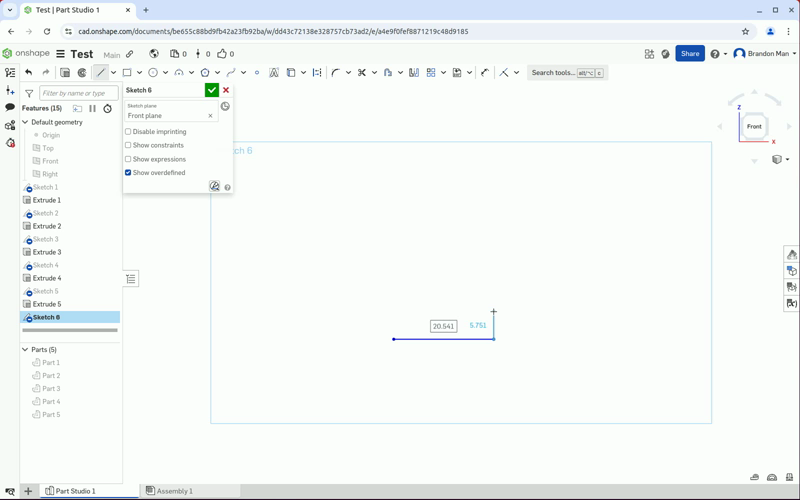
key_down(shift)
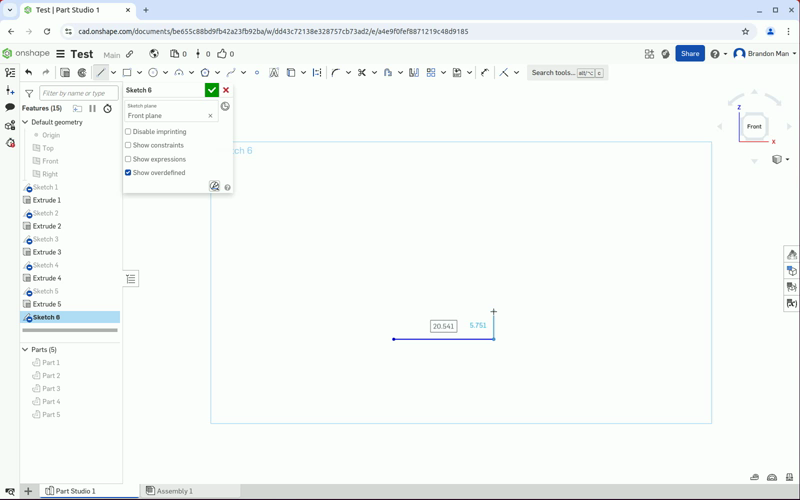
mouse_move(523, 311)
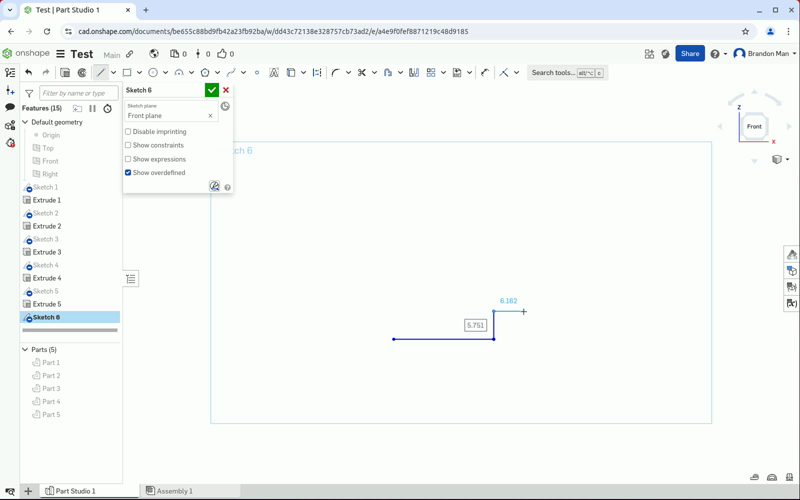
mouse_move(521, 311)
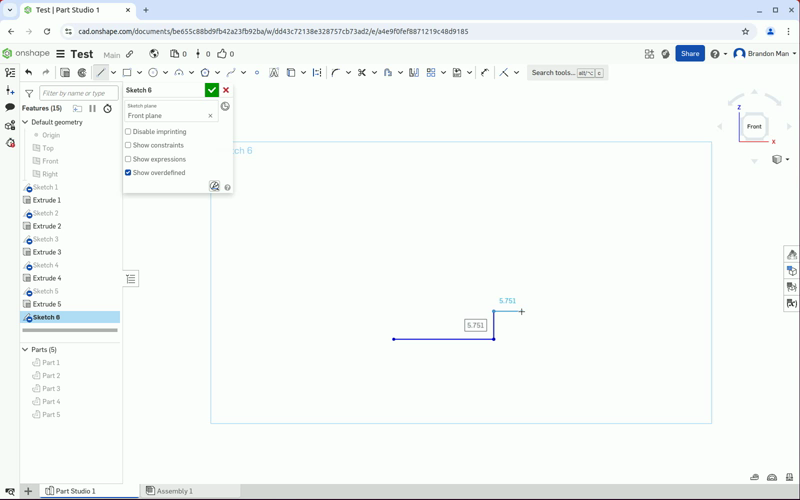
click(521, 311)
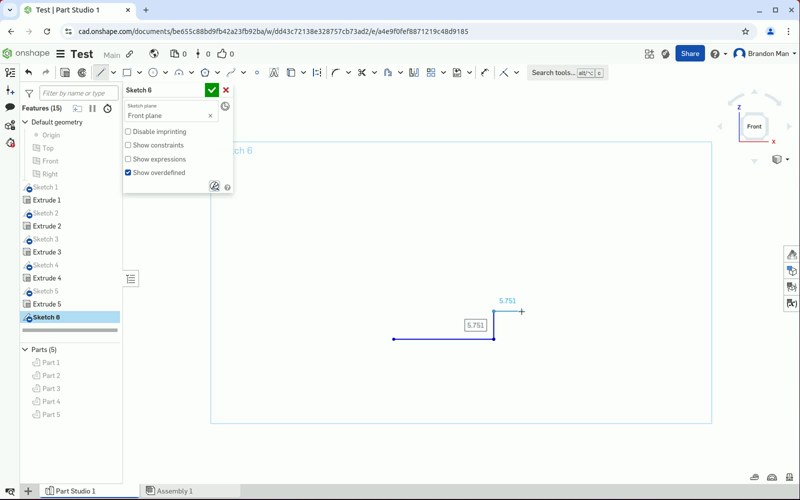
key_up(shift)
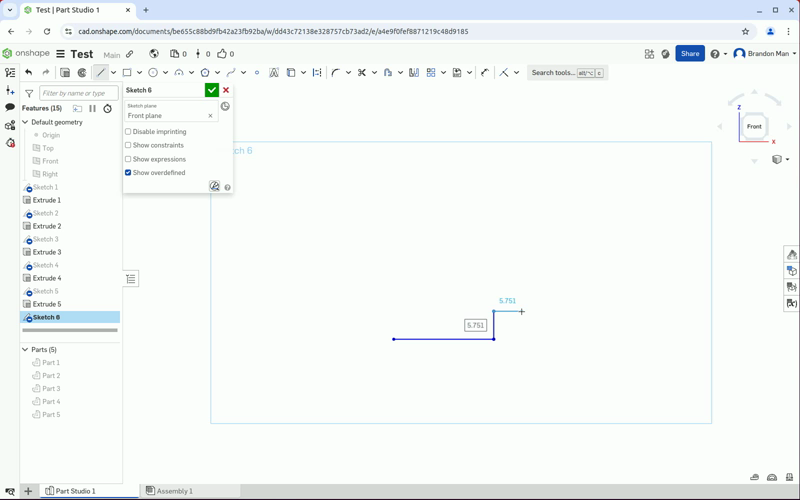
key_down(shift)
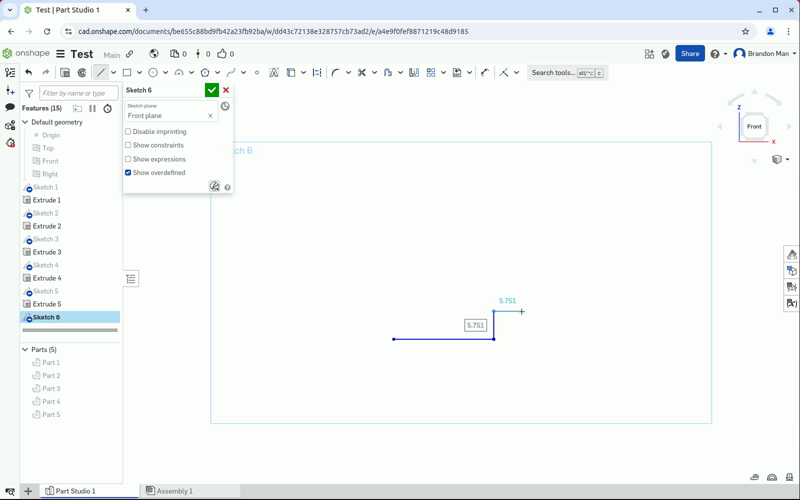
mouse_move(521, 225)
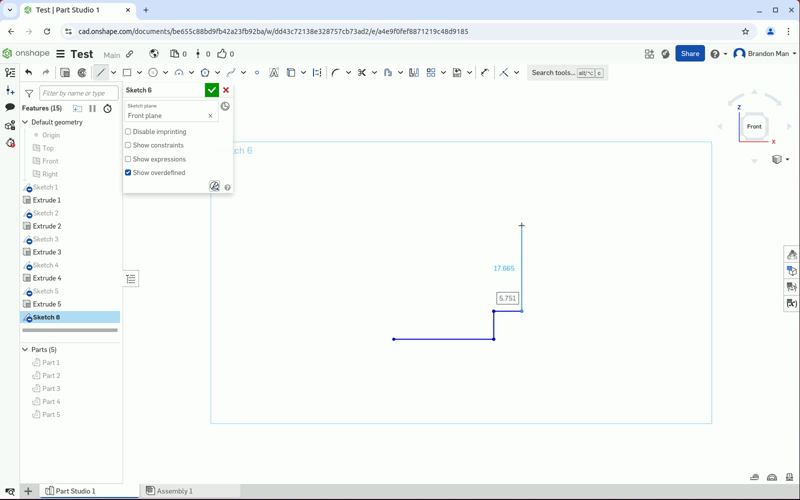
click(521, 225)
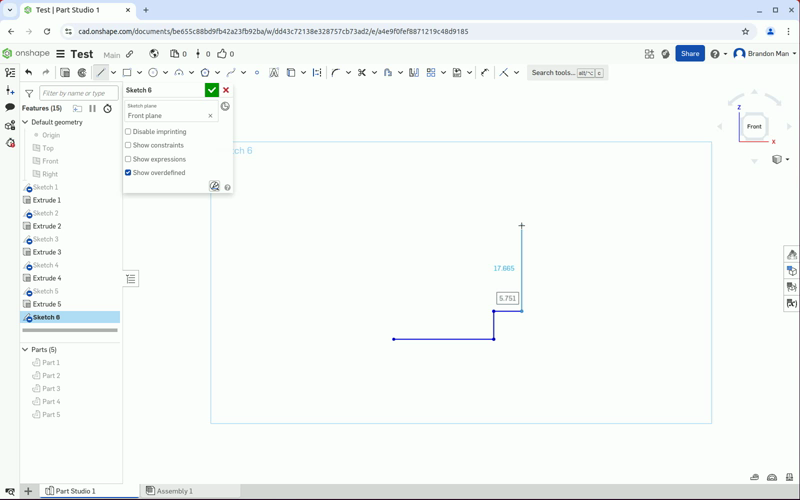
key_up(shift)
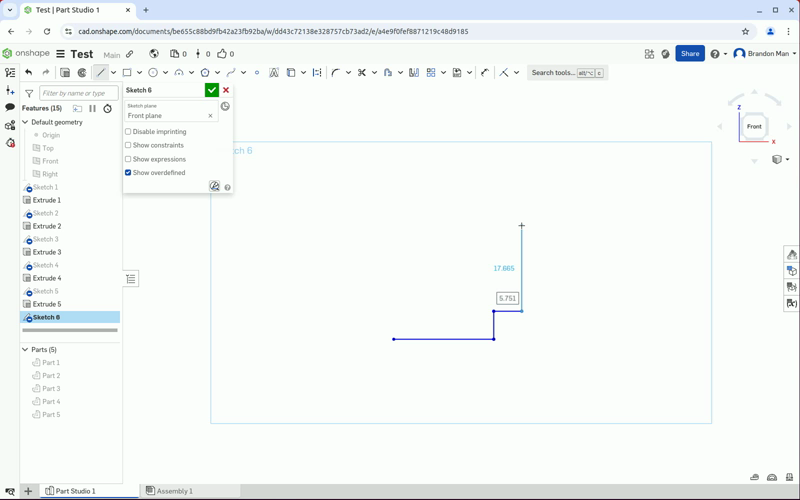
key_down(shift)
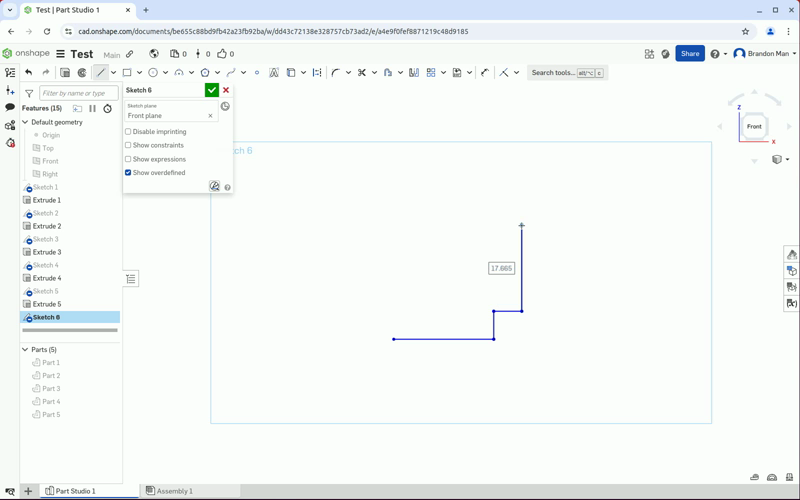
mouse_move(393, 225)
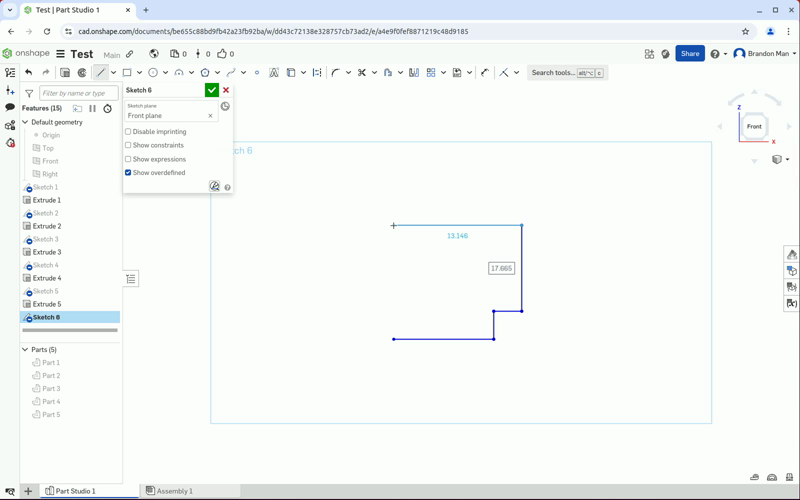
click(393, 225)
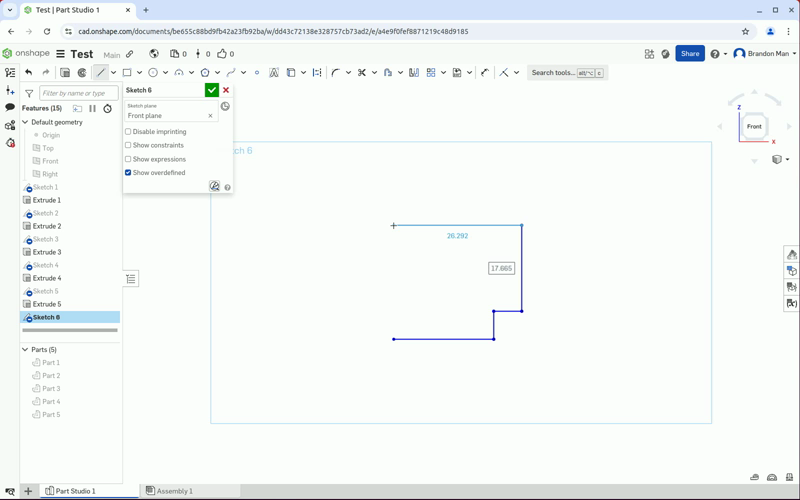
key_up(shift)
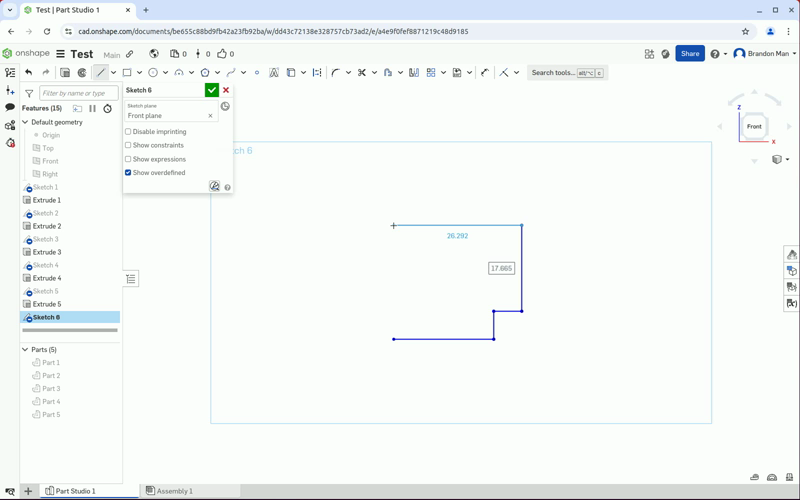
key_down(shift)
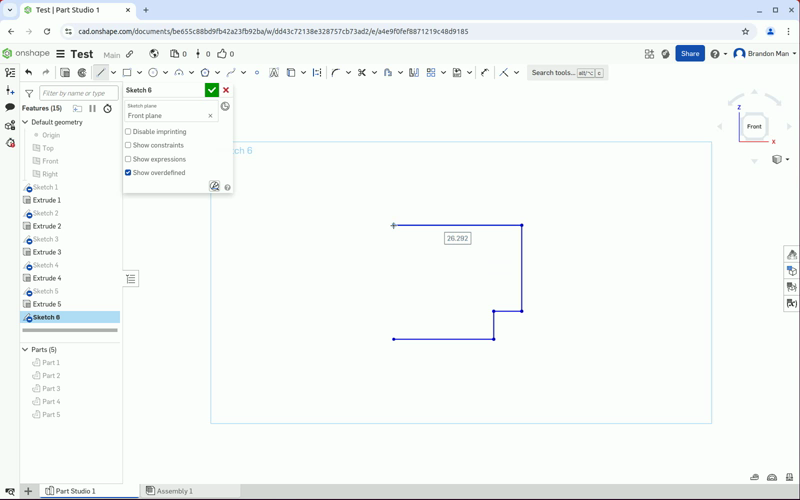
mouse_move(393, 339)
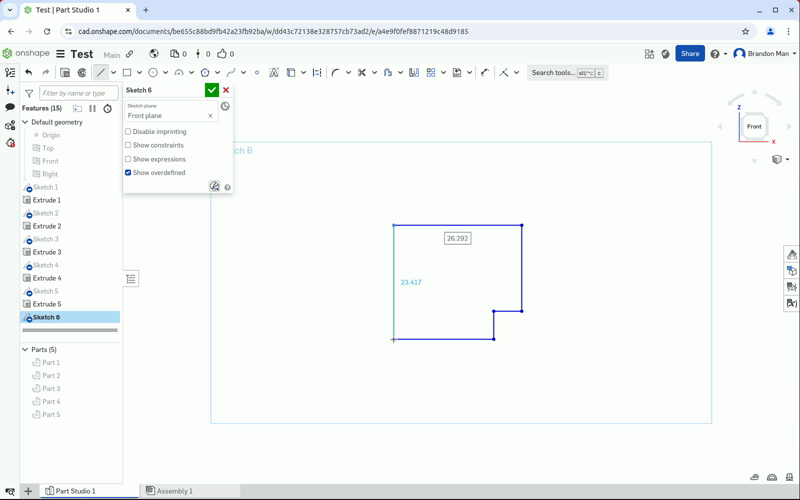
key_up(shift)
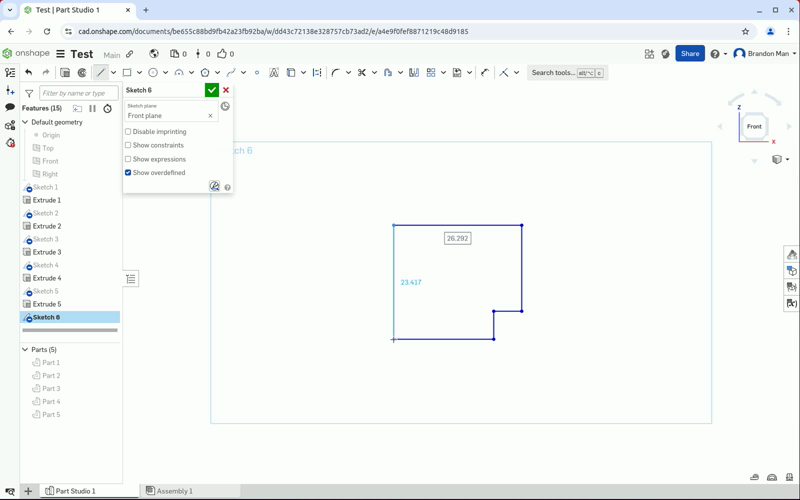
click(393, 339)
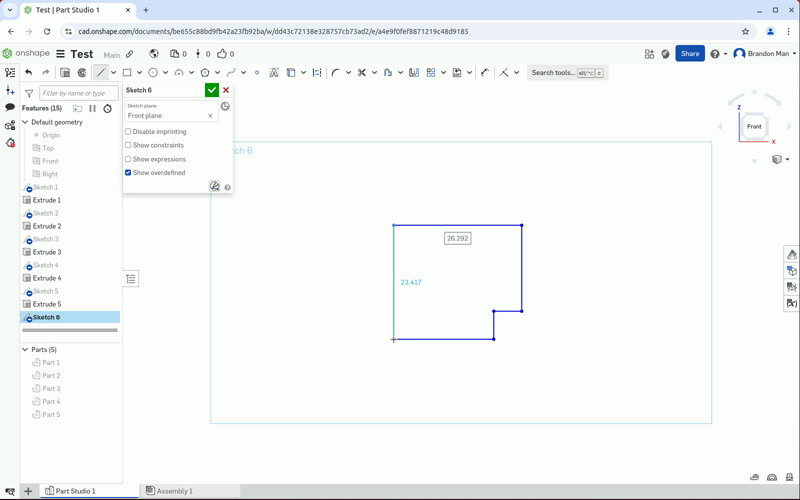
key(esc)
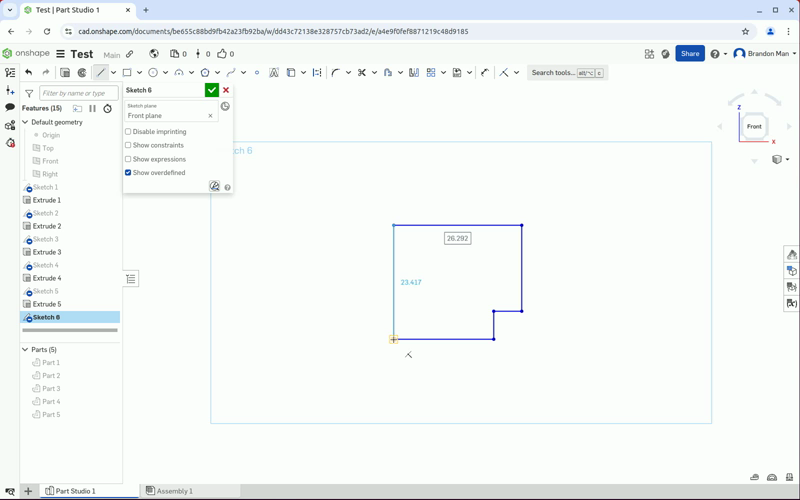
mouse_move(428, 320)
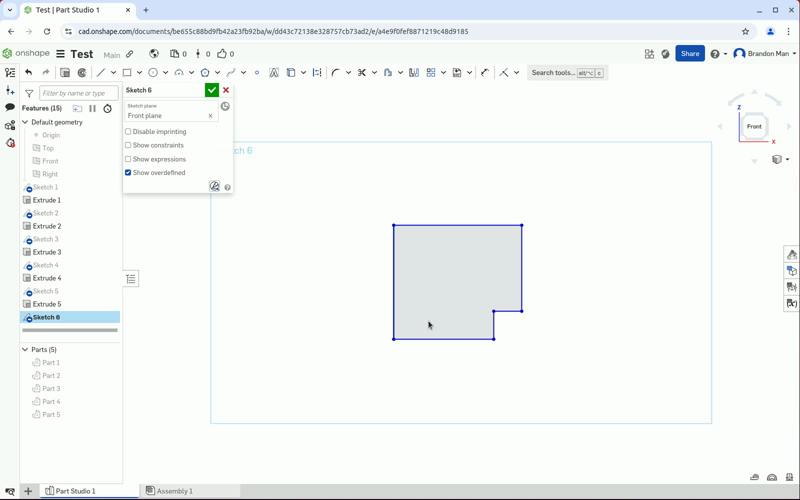
click(428, 320)
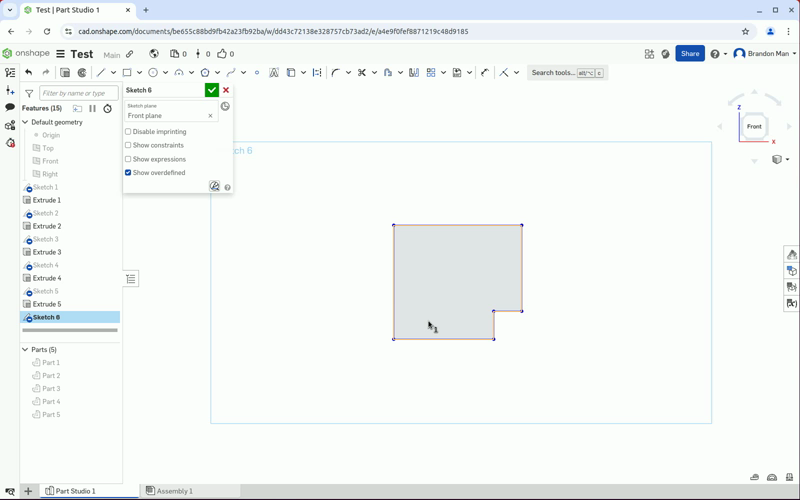
mouse_move(73, 352)
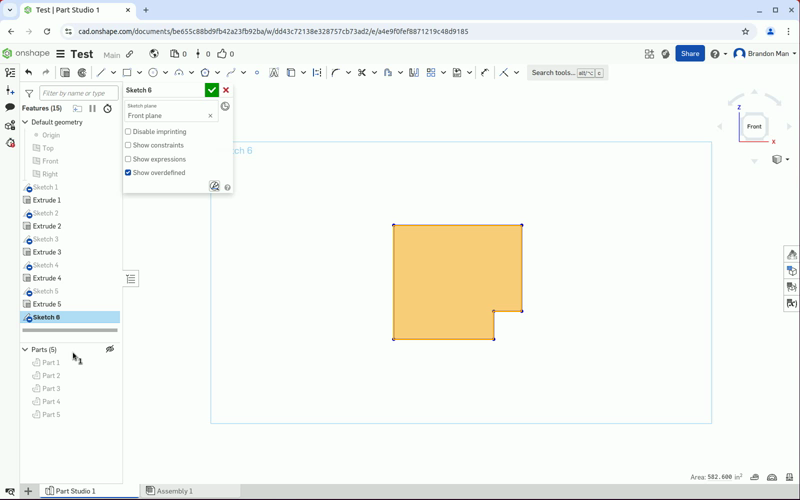
key(shift+y)
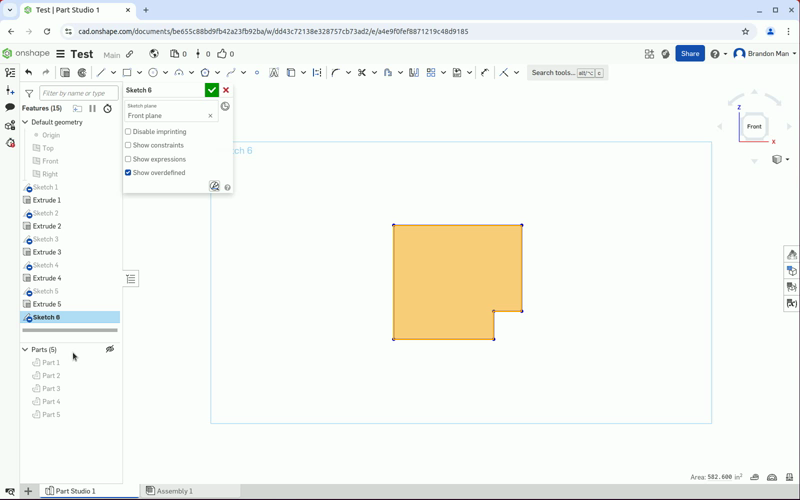
key(shift+e)
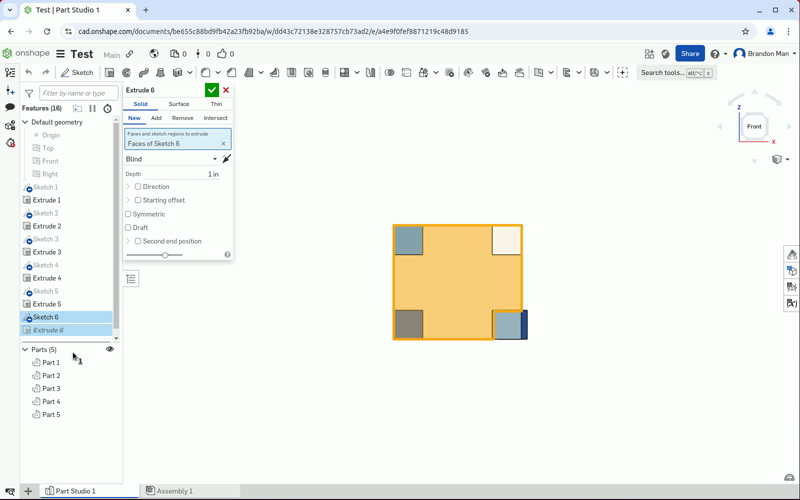
mouse_move(143, 106)
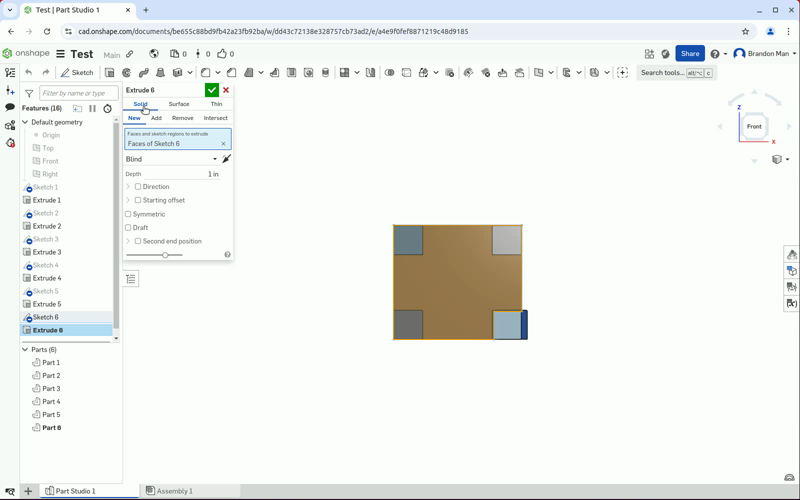
click(143, 106)
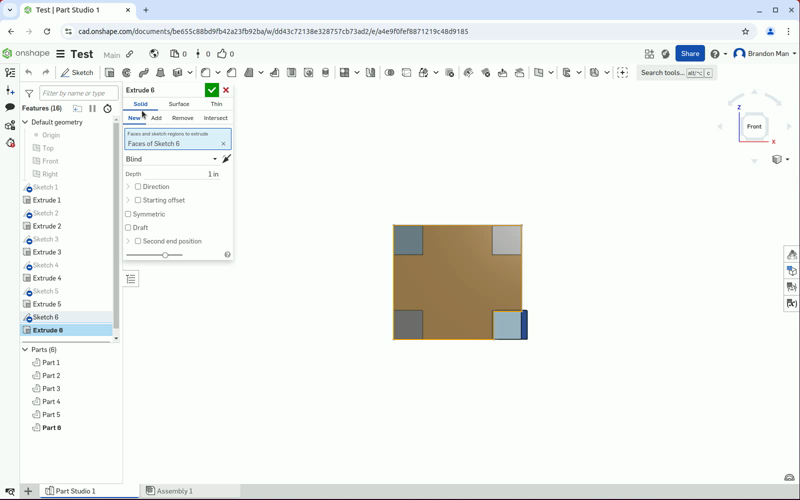
mouse_move(137, 120)
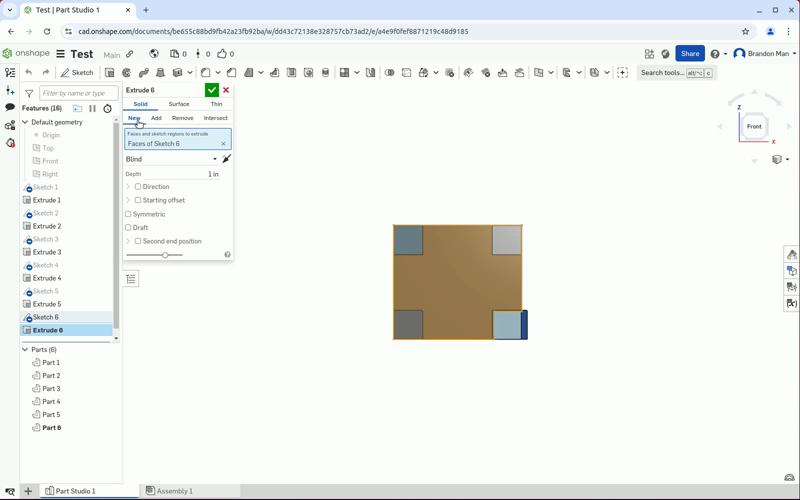
click(137, 120)
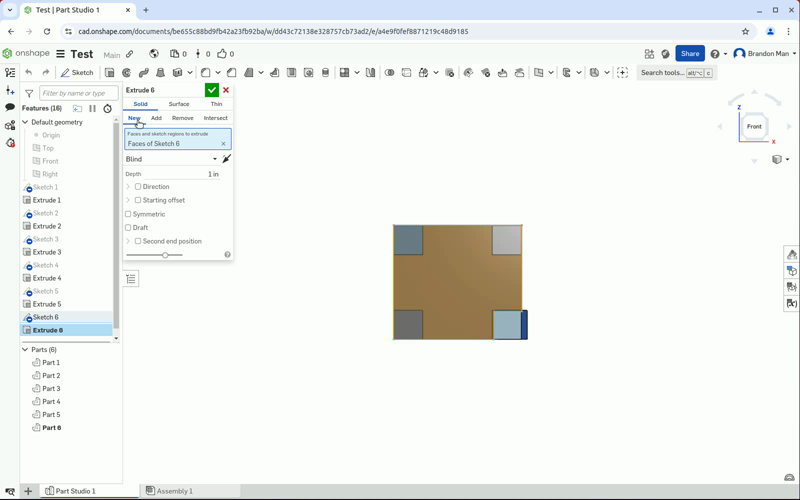
key(tab, 4)
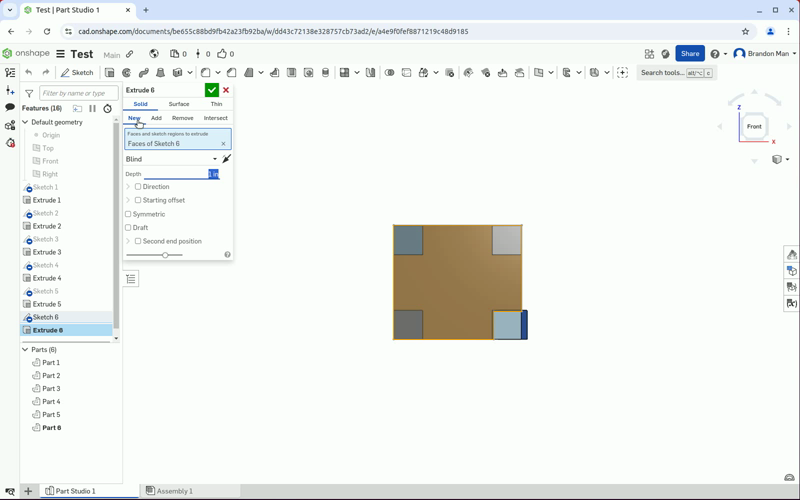
text(11.073)
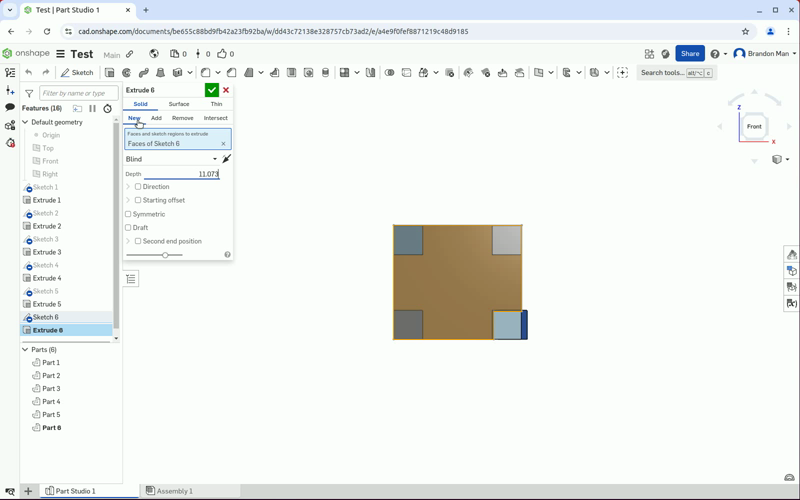
key(enter)
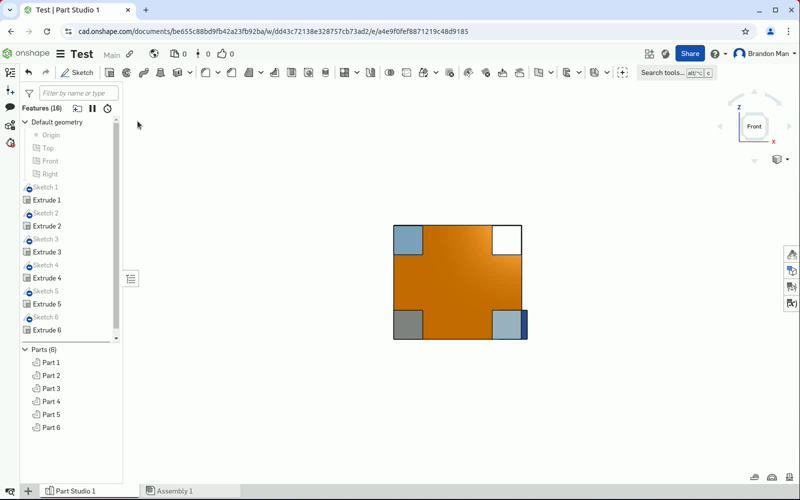
key(shift+h)
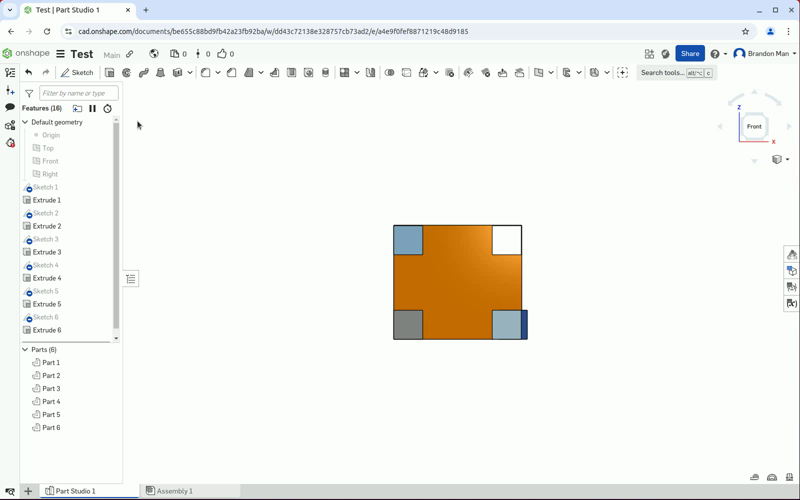
key(shift+h)
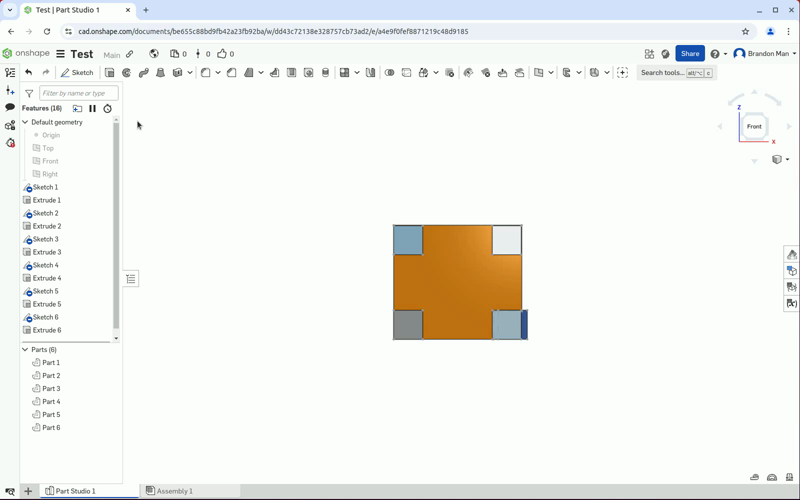
key(shift+7)
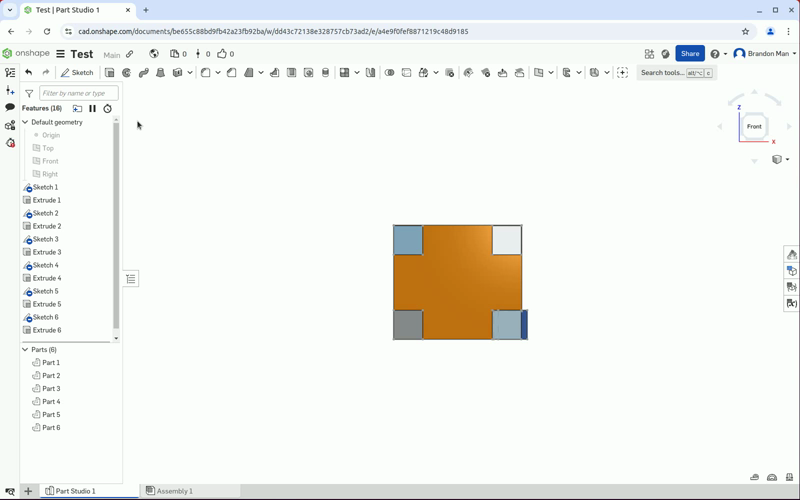
key(left, 2)
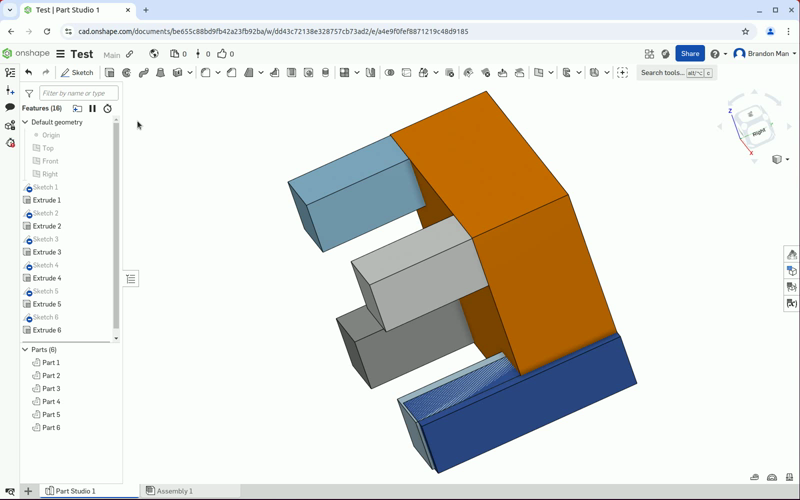
key(down, 2)
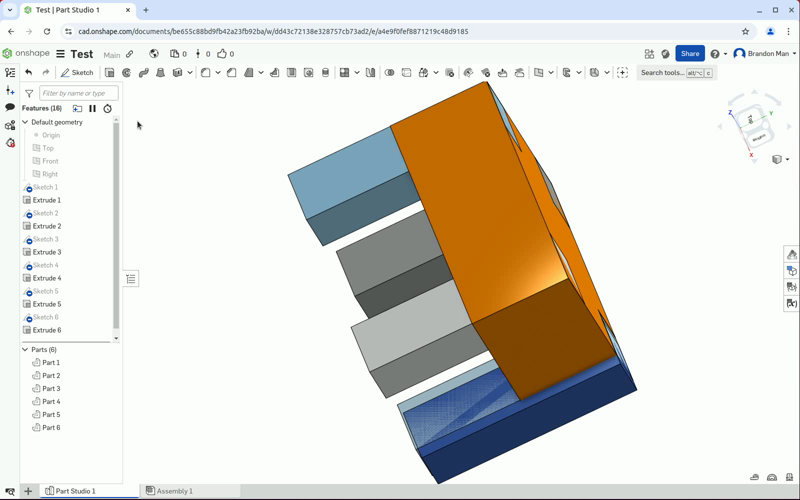
key(up, 2)
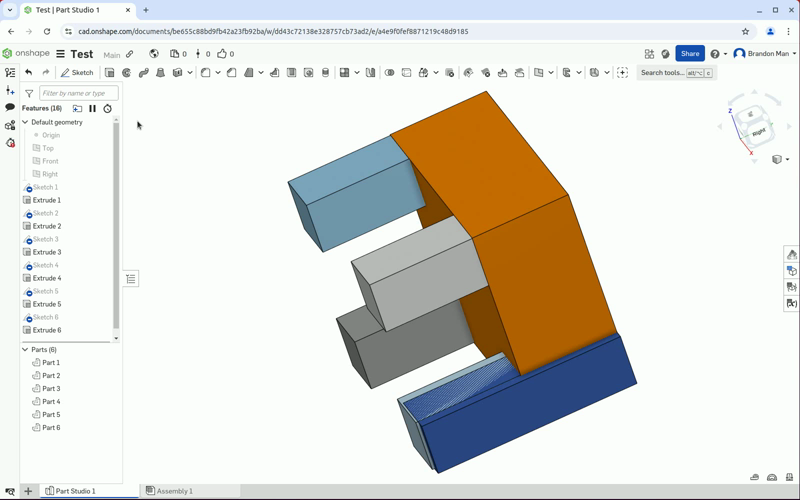
key(right, 2)
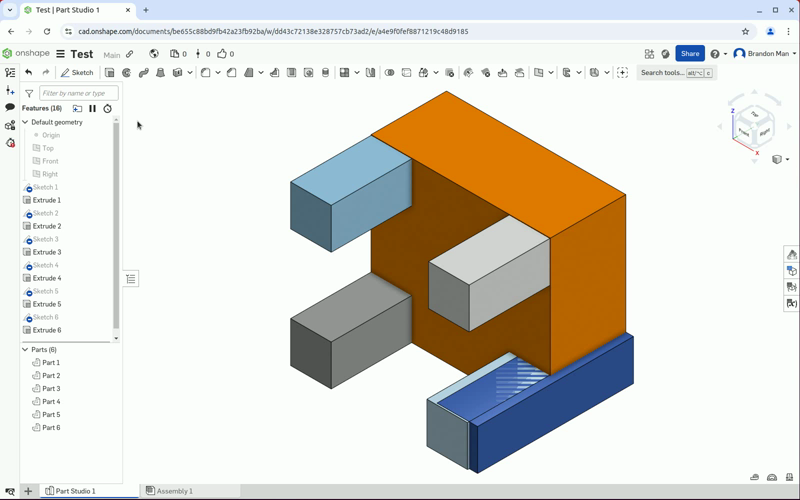
mouse_move(69, 189)
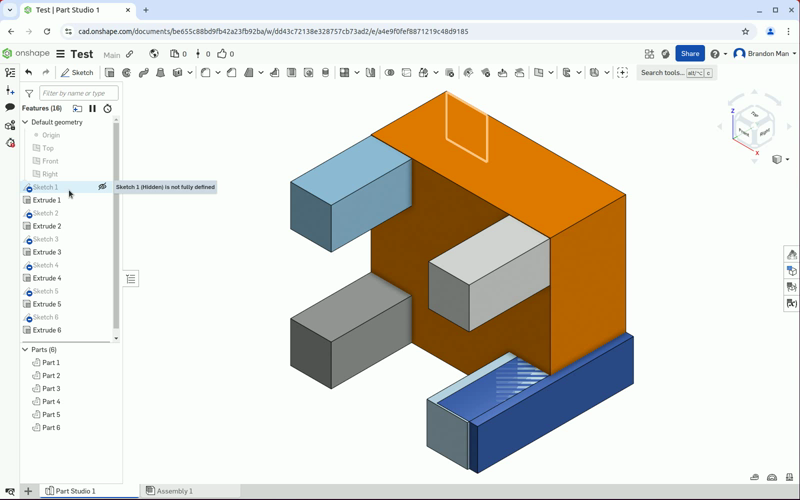
click(69, 189)